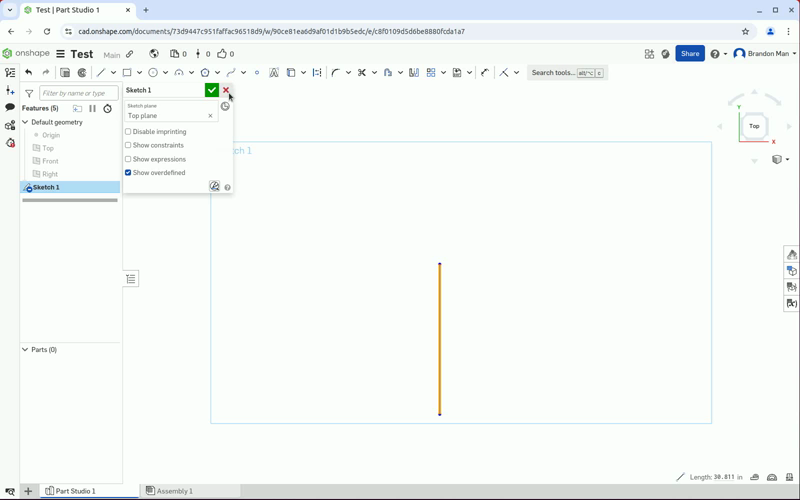
key(shift+h)
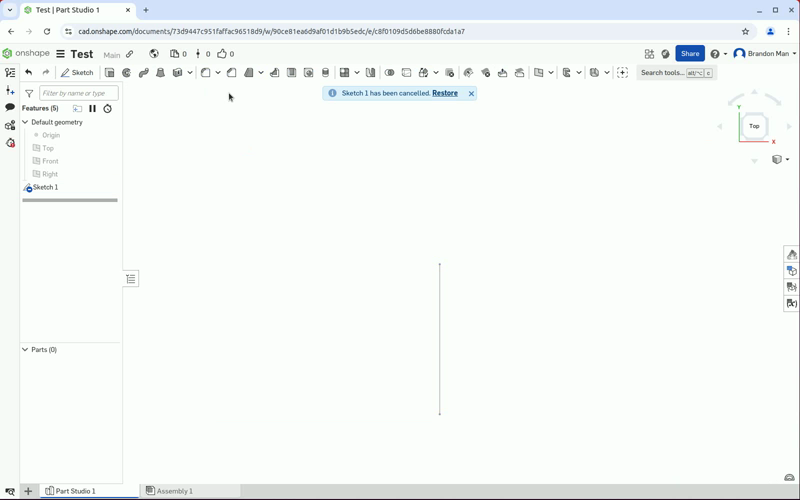
key(shift+s)
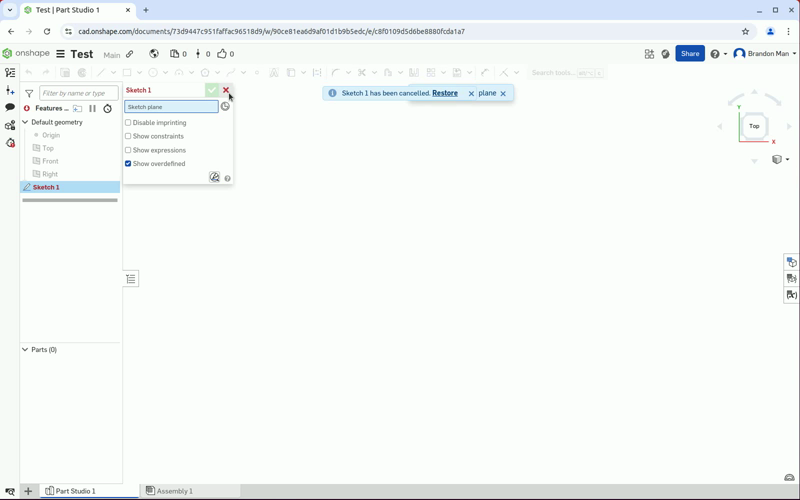
mouse_move(73, 150)
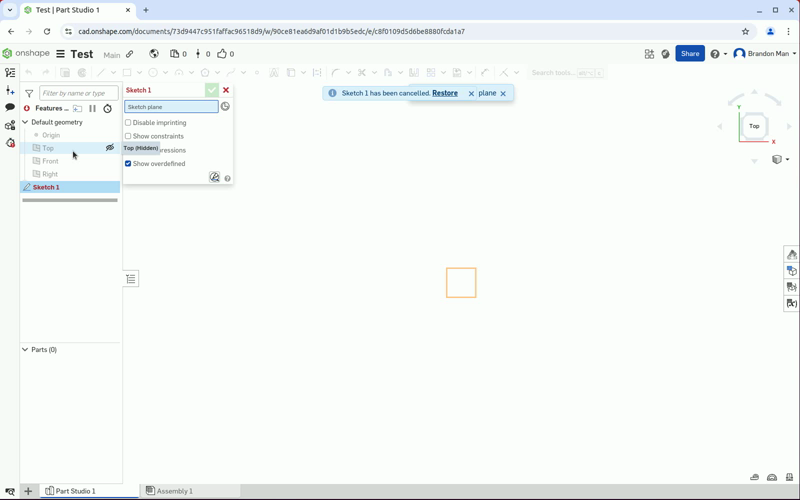
click(73, 150)
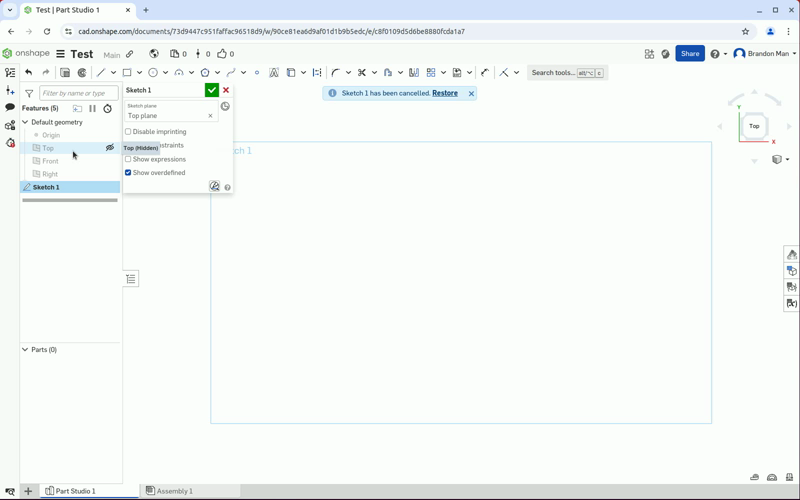
mouse_move(73, 352)
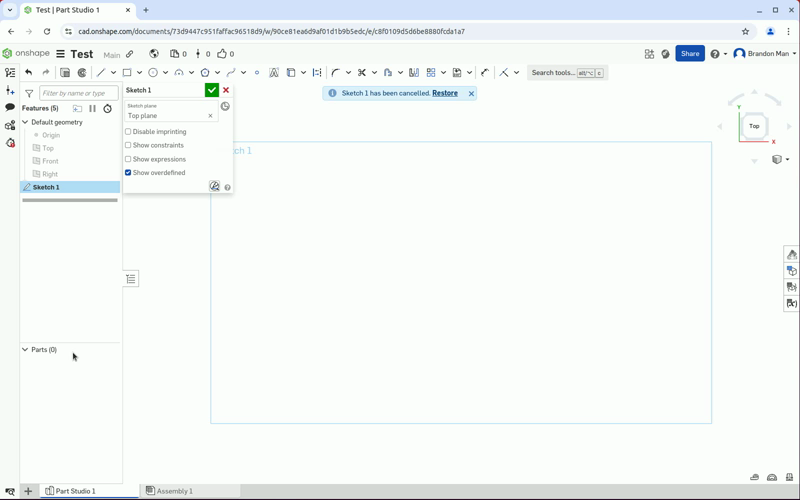
key(y)
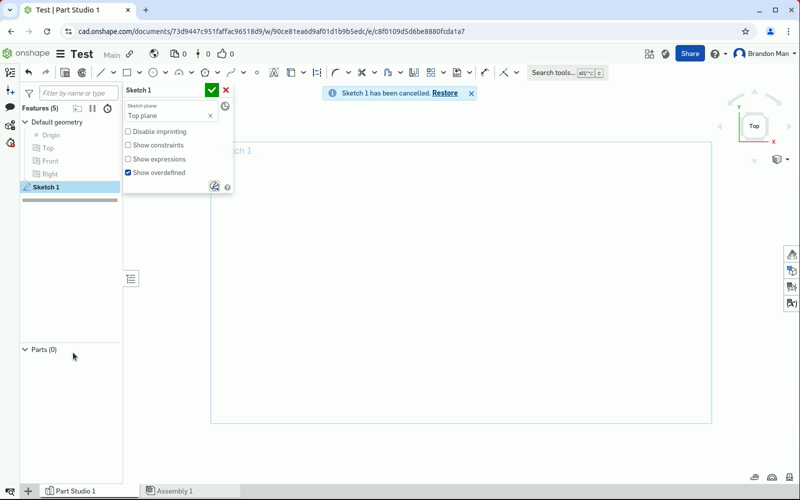
key(l)
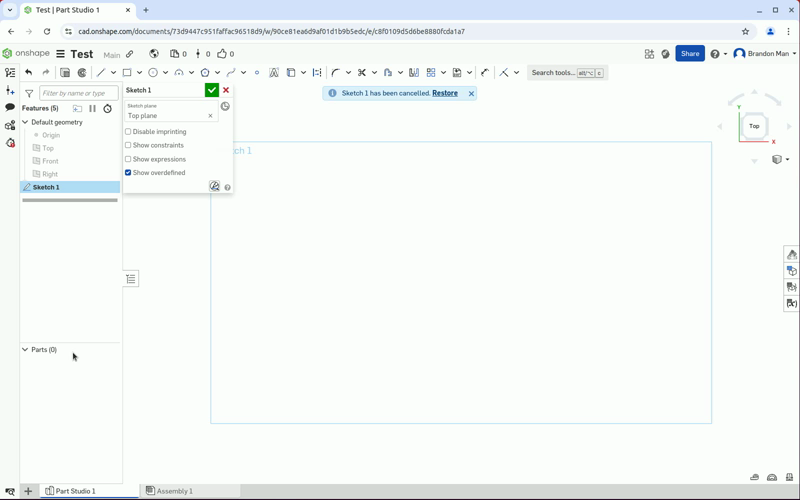
key_down(shift)
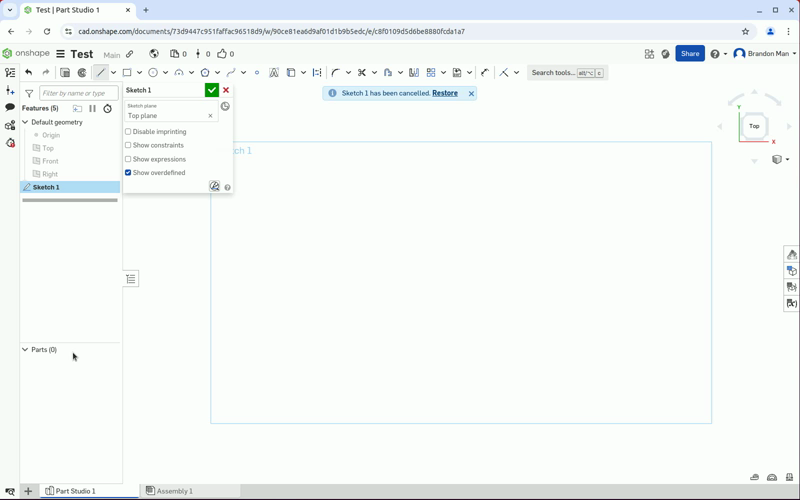
mouse_move(497, 319)
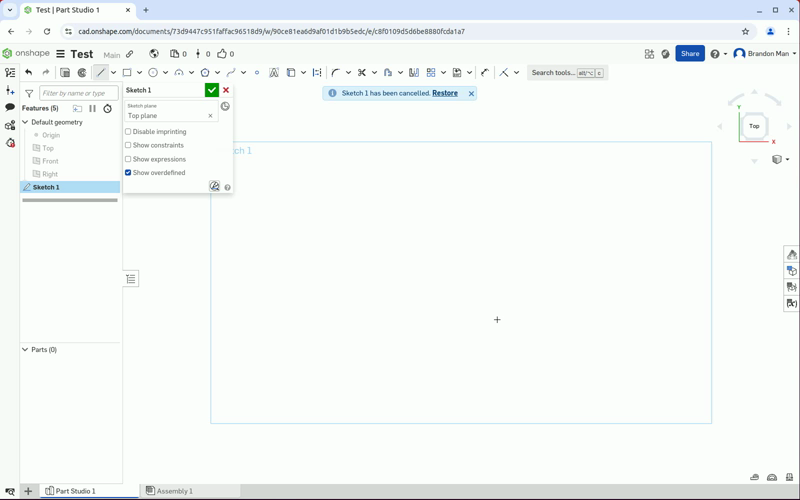
click(497, 319)
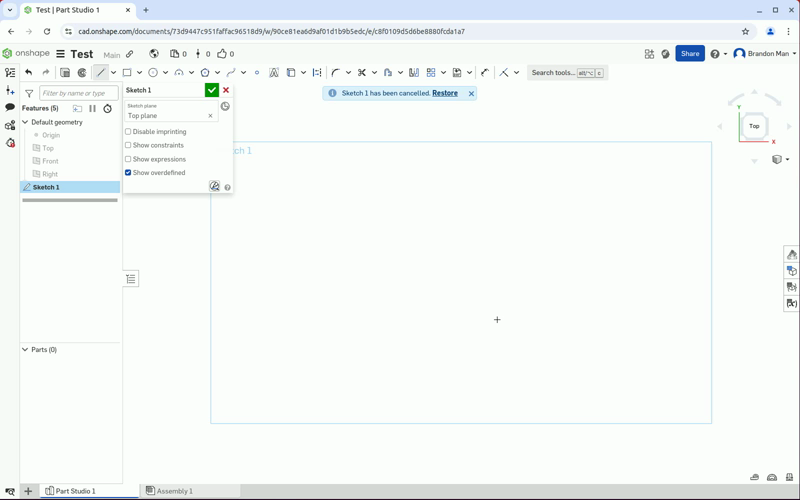
key_up(shift)
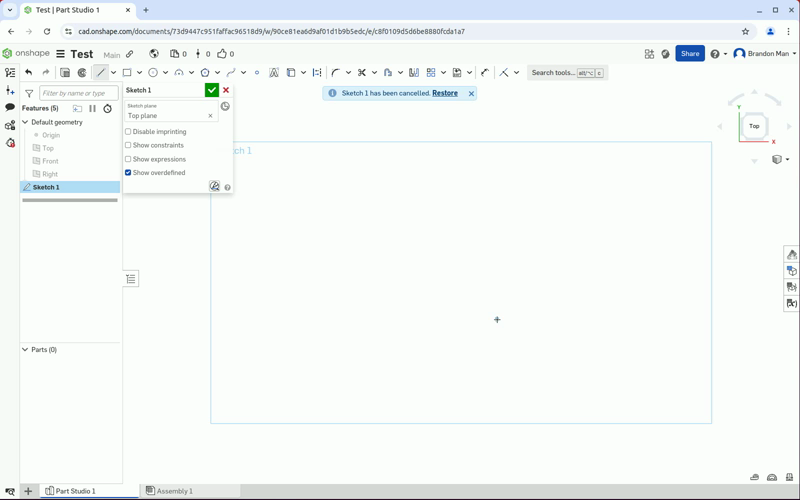
key_down(shift)
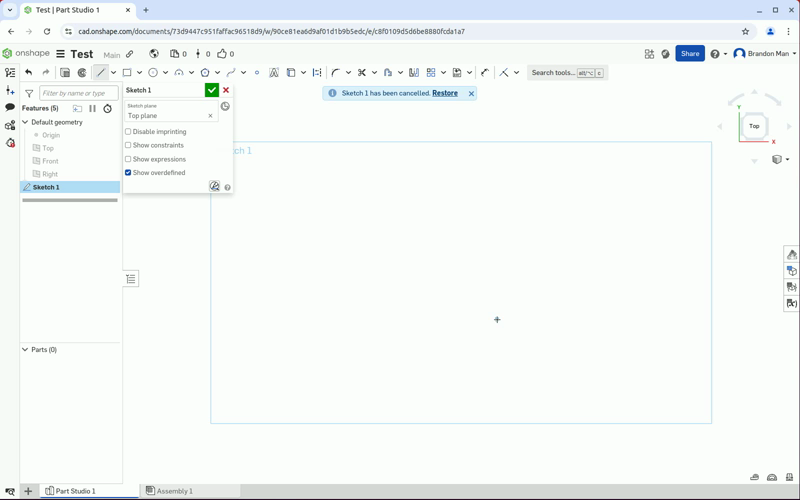
mouse_move(573, 319)
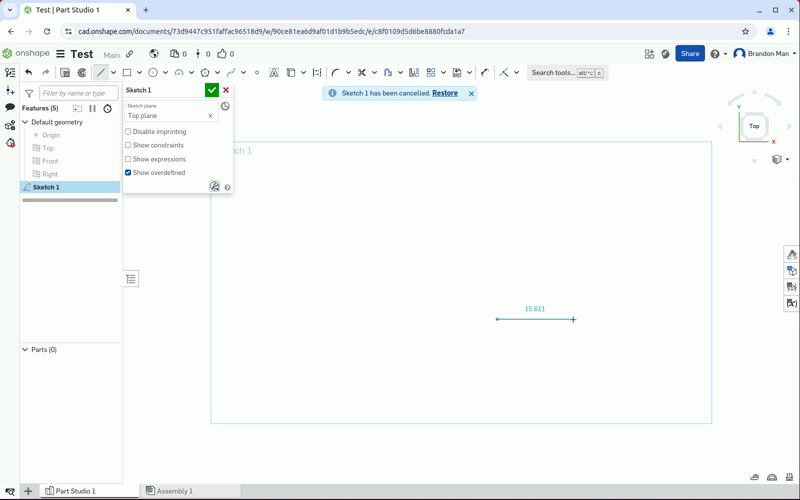
click(573, 319)
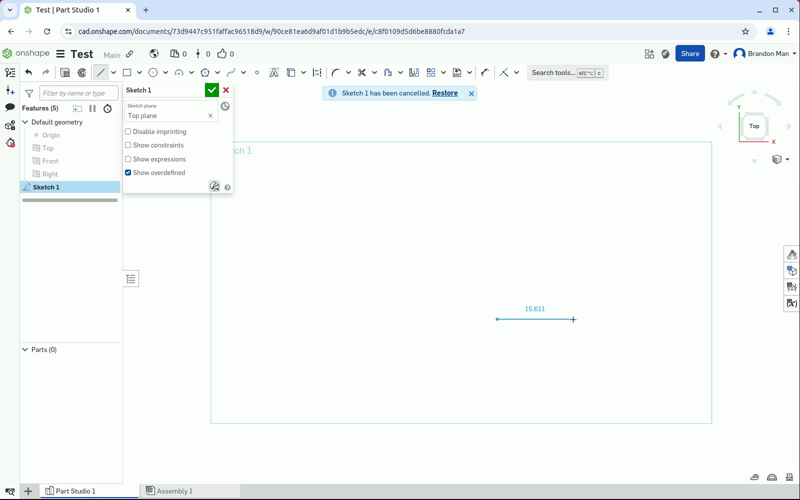
key_up(shift)
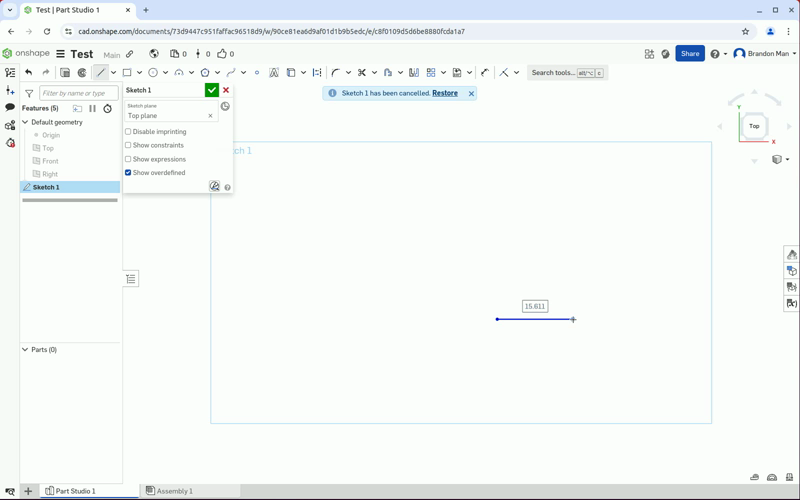
key_down(shift)
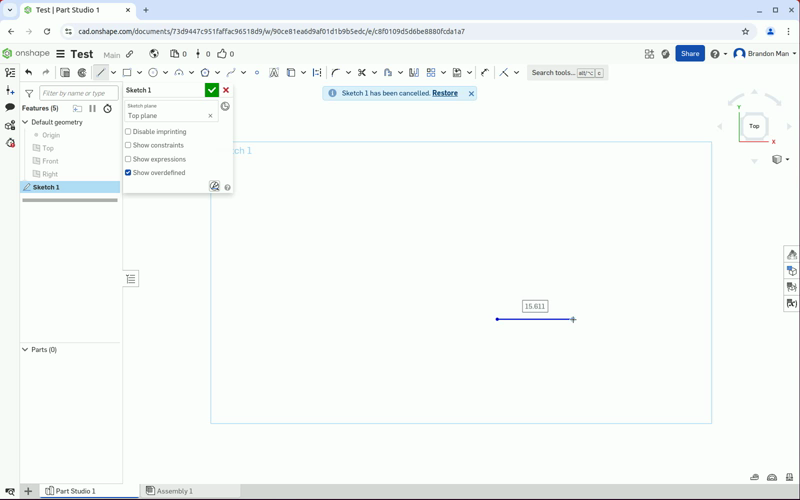
mouse_move(573, 224)
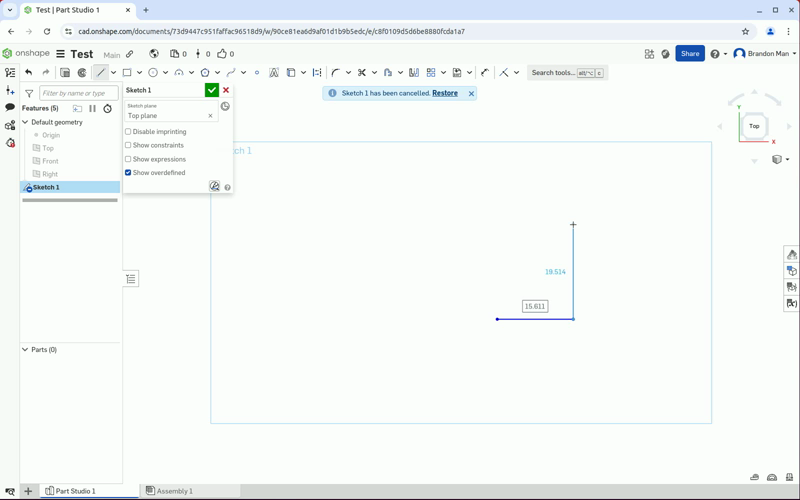
click(573, 224)
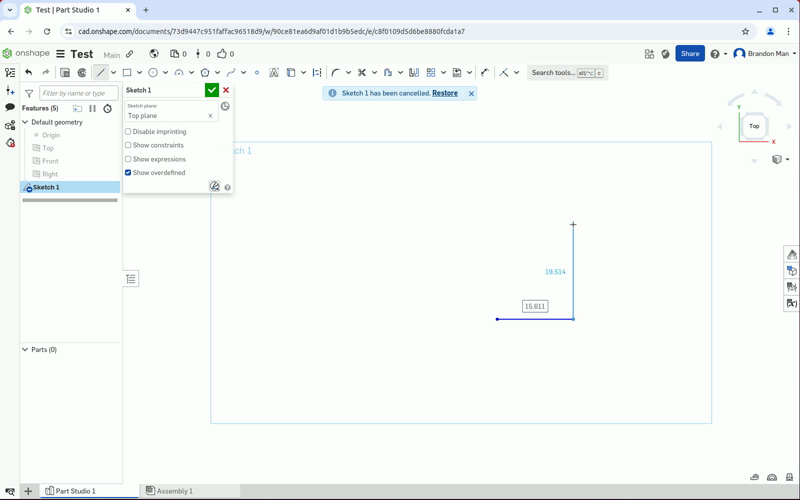
key_up(shift)
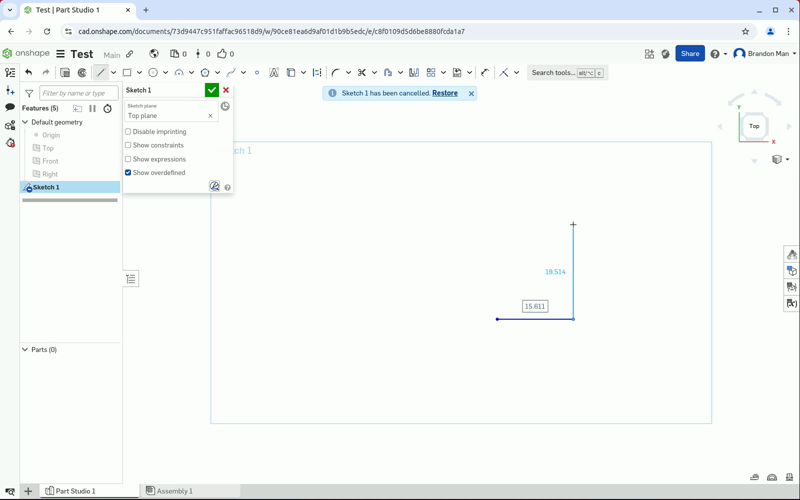
key_down(shift)
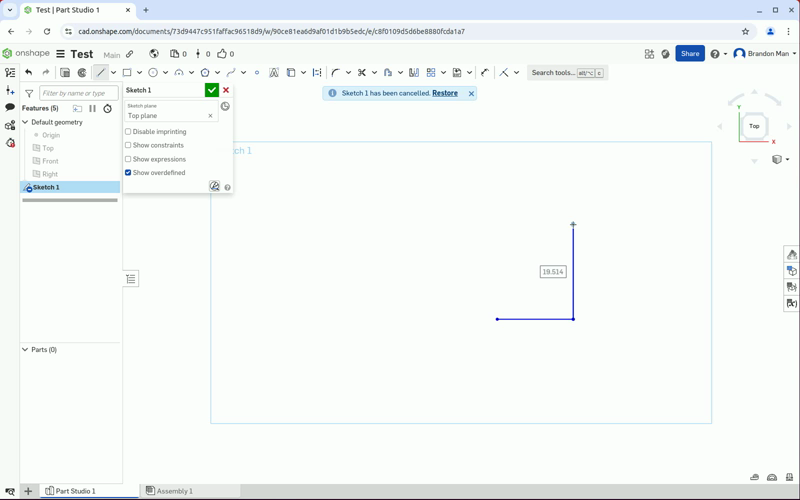
mouse_move(499, 224)
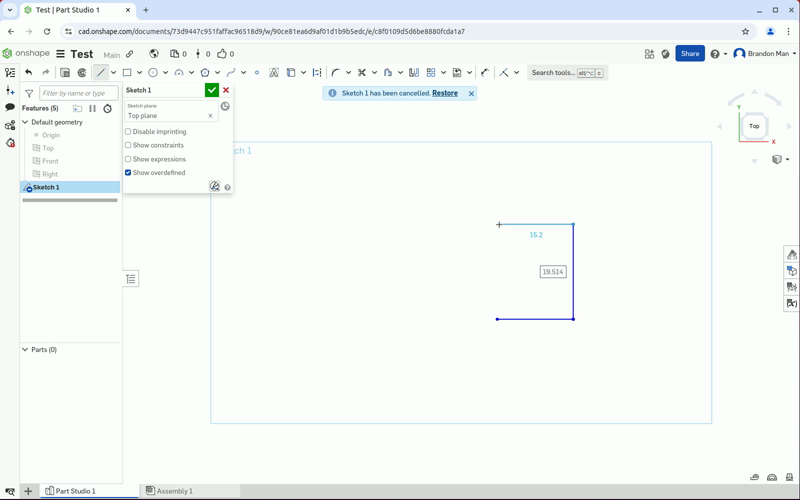
click(499, 224)
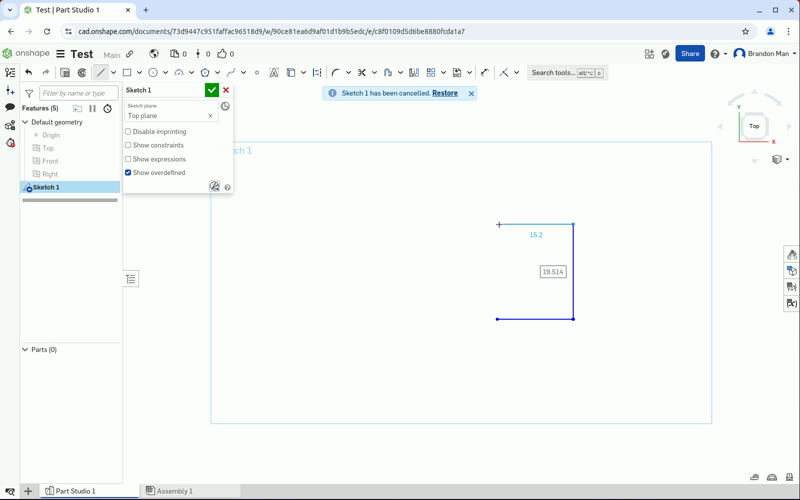
key_up(shift)
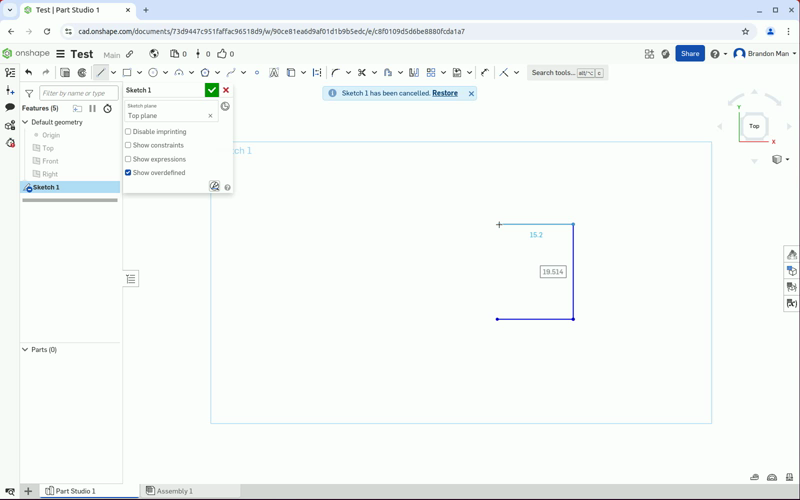
key(esc)
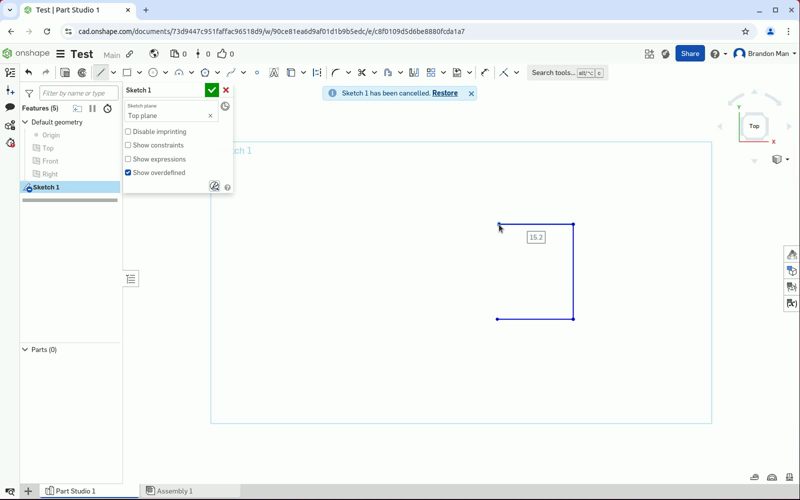
key(a)
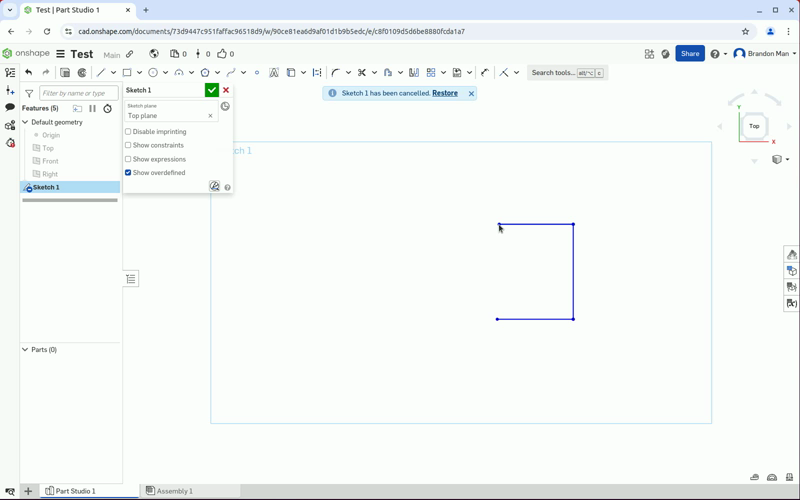
mouse_move(499, 224)
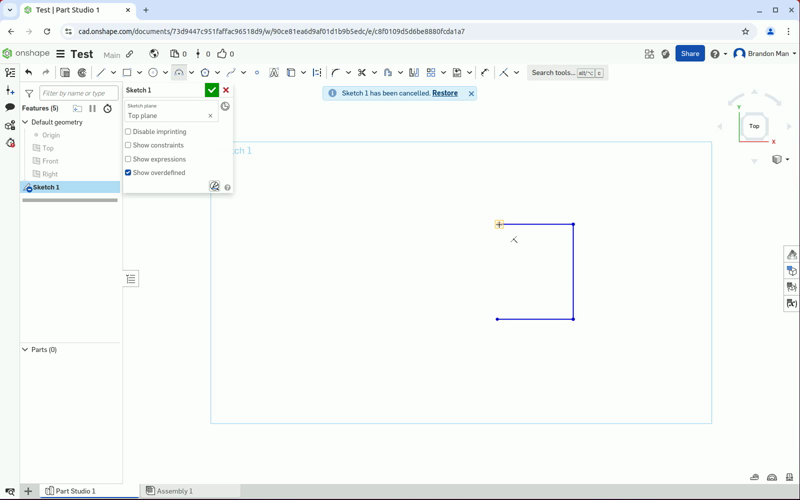
click(499, 224)
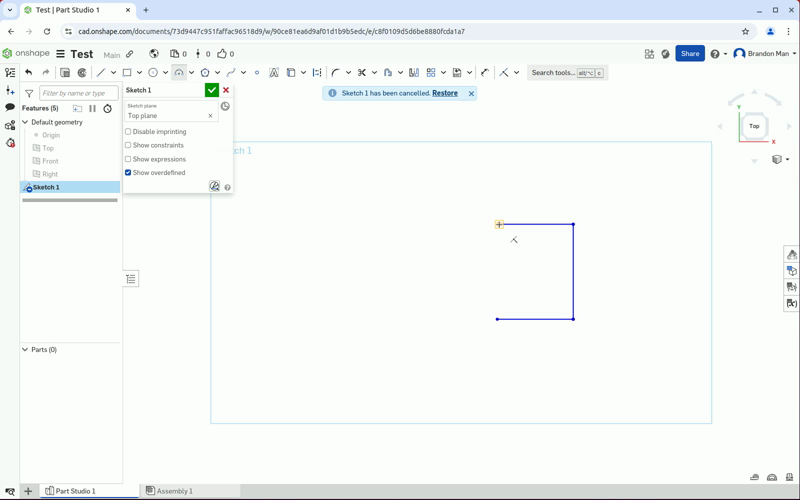
key_down(shift)
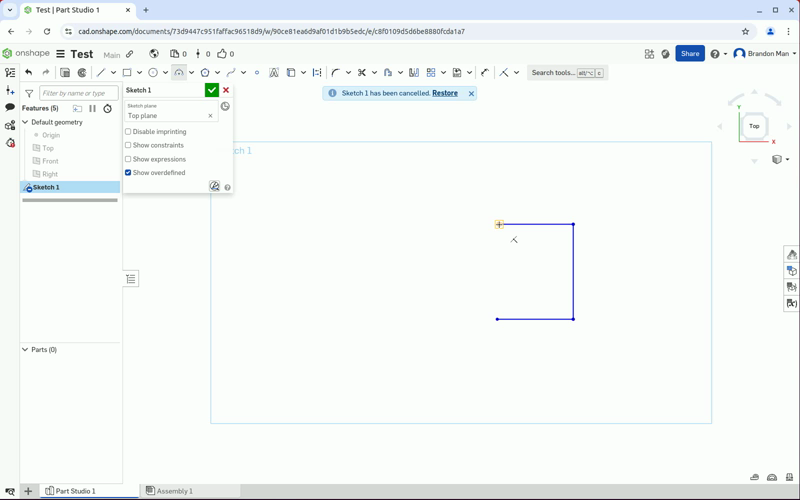
mouse_move(497, 226)
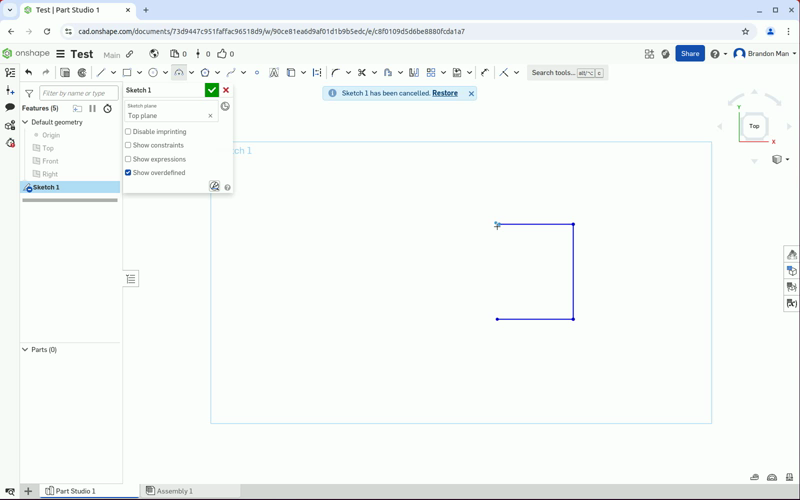
scroll(6)
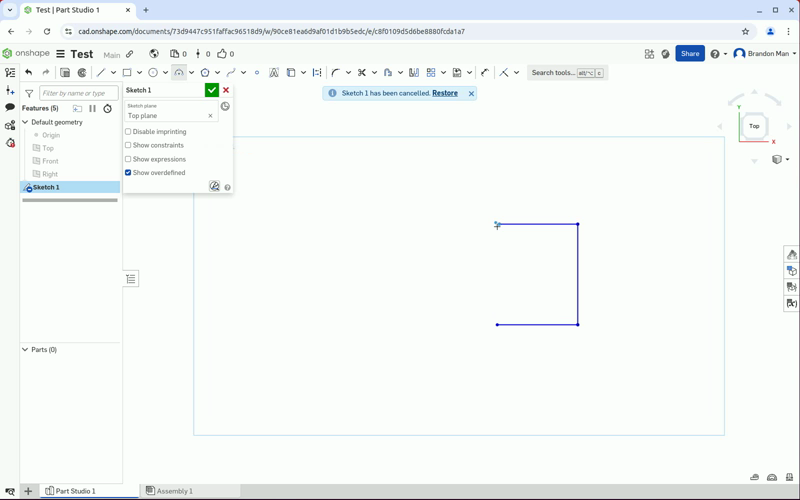
scroll(6)
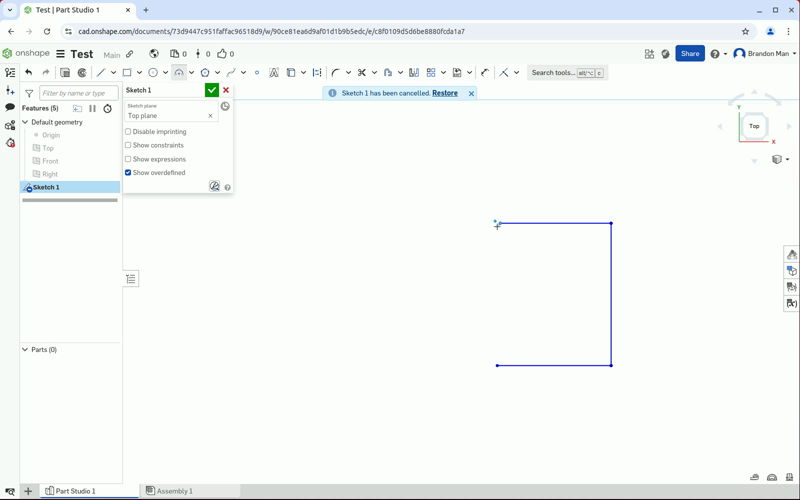
scroll(6)
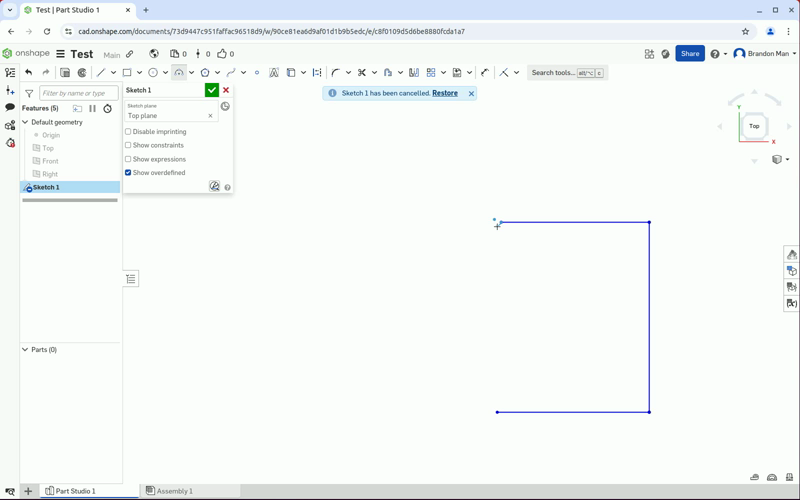
scroll(6)
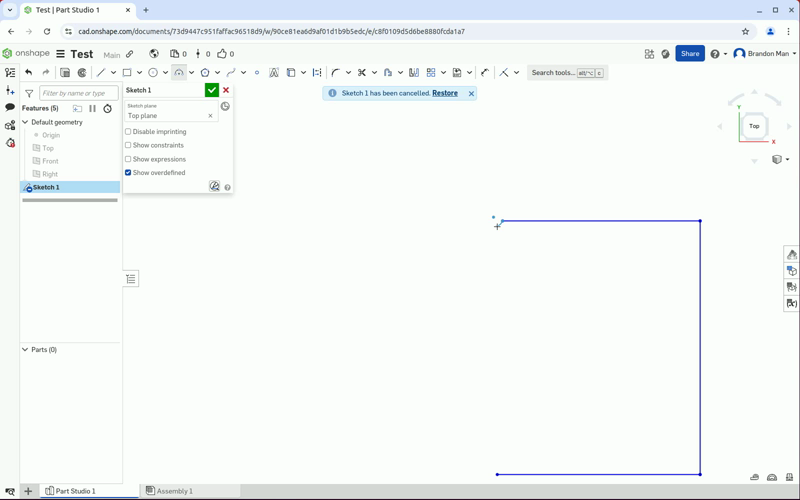
scroll(6)
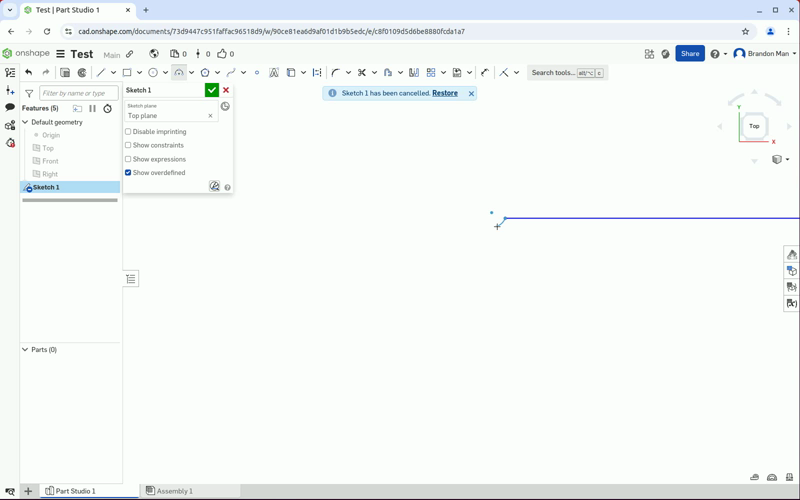
scroll(6)
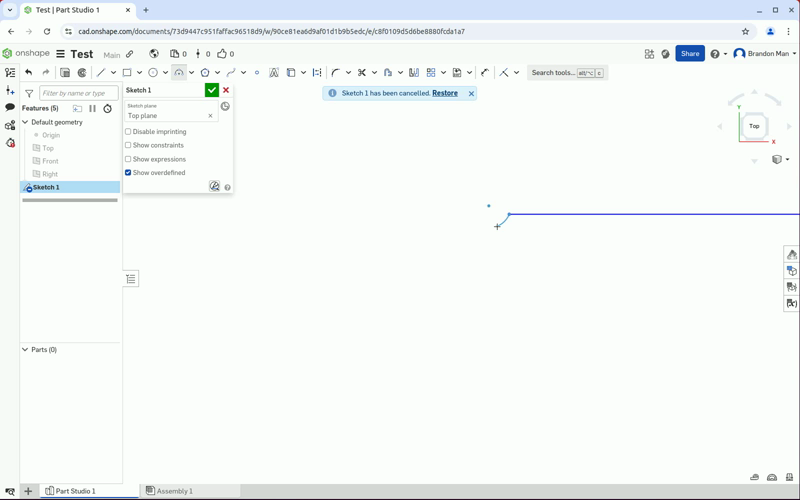
scroll(6)
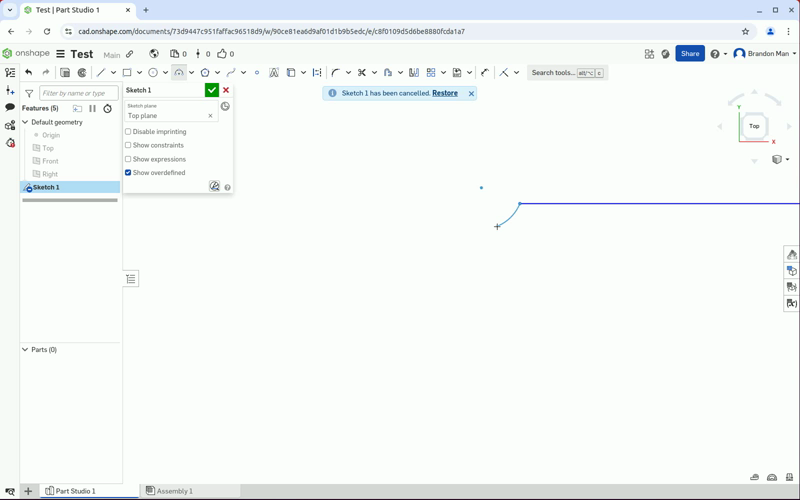
click(497, 226)
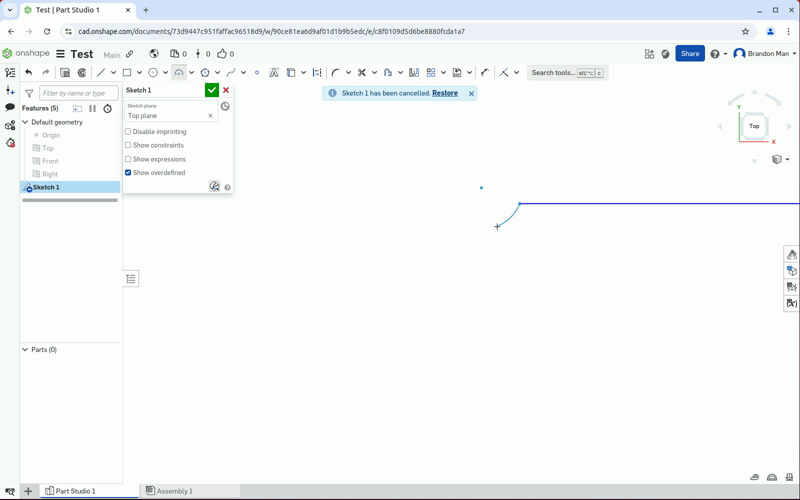
scroll(-6)
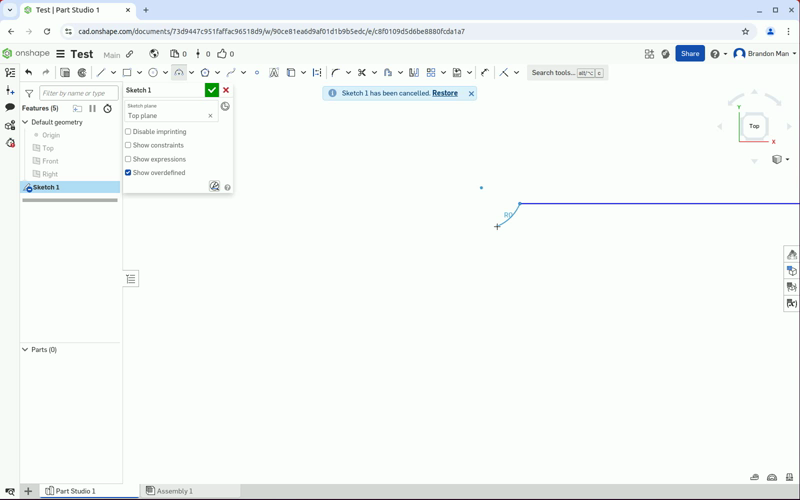
scroll(-6)
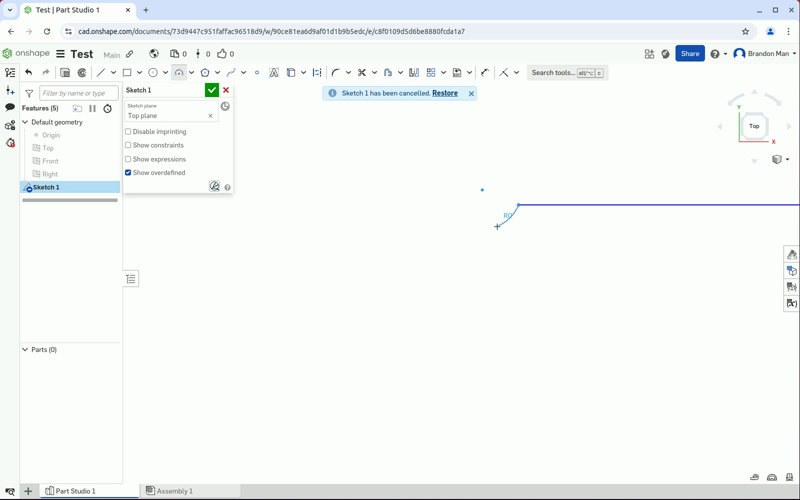
scroll(-6)
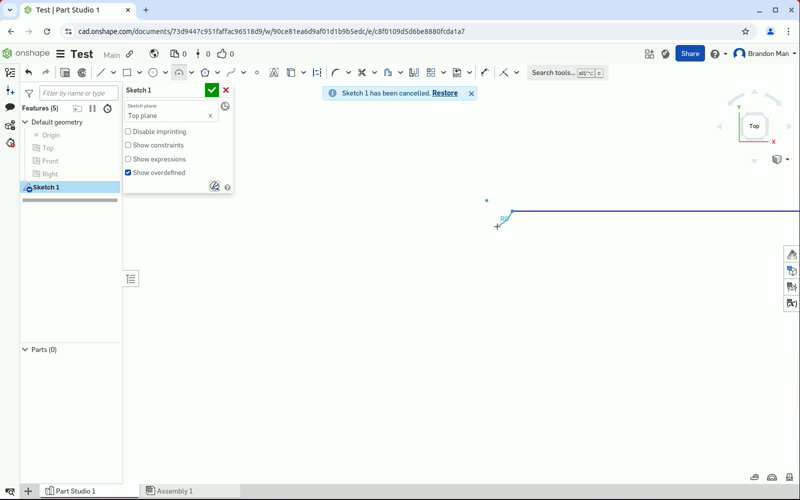
scroll(-6)
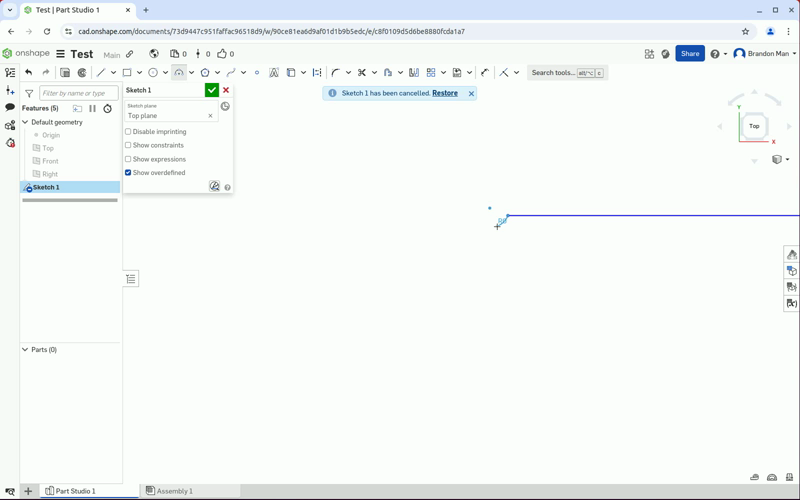
scroll(-6)
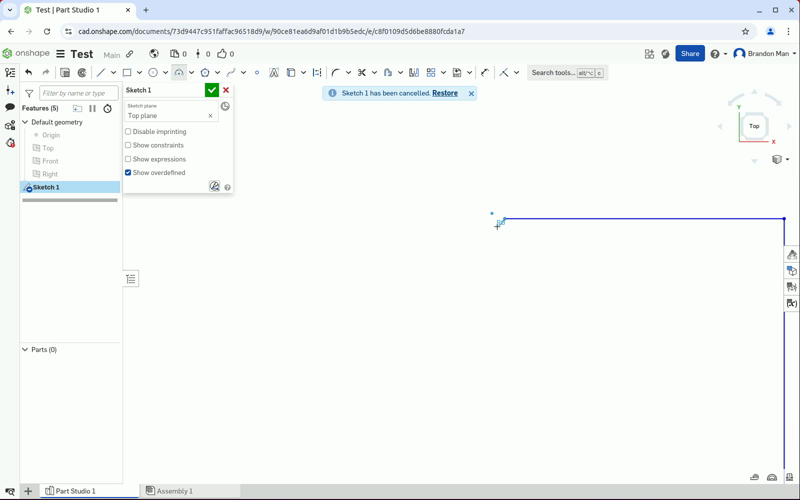
scroll(-6)
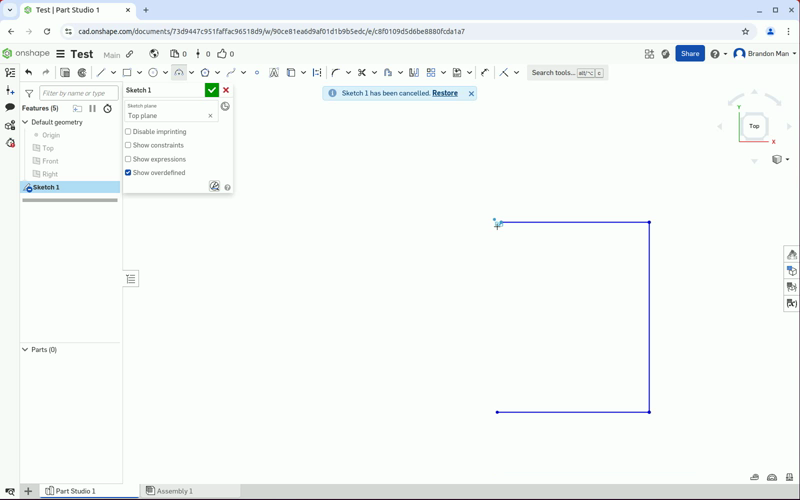
scroll(-6)
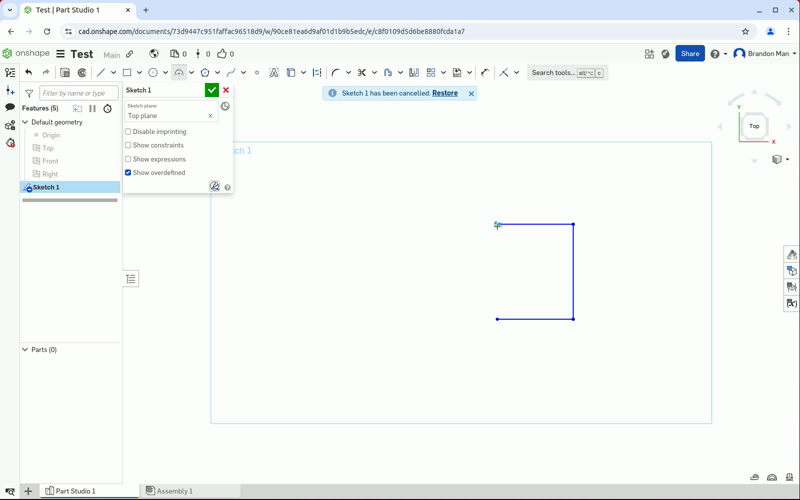
mouse_move(497, 224)
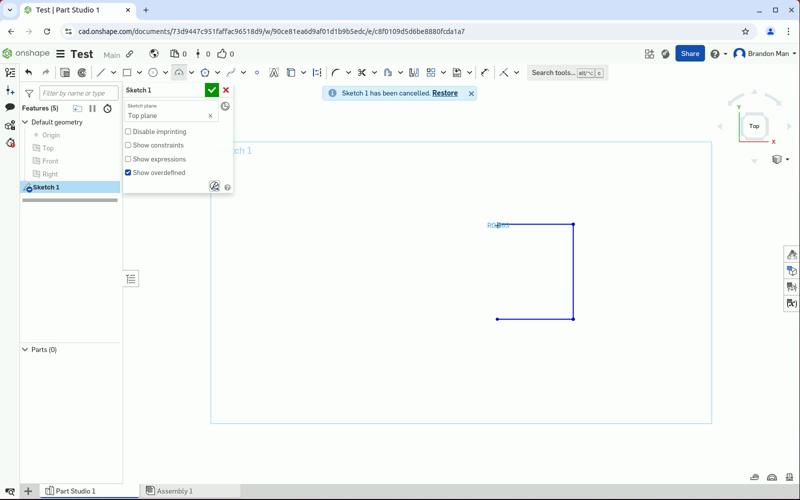
scroll(6)
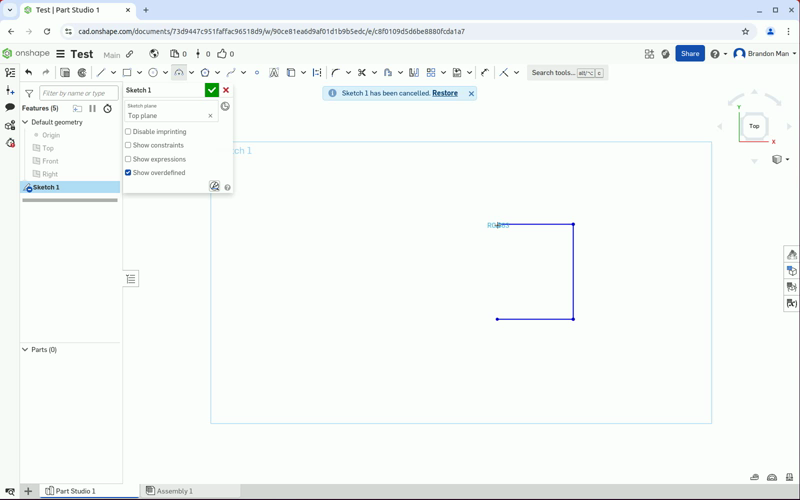
scroll(6)
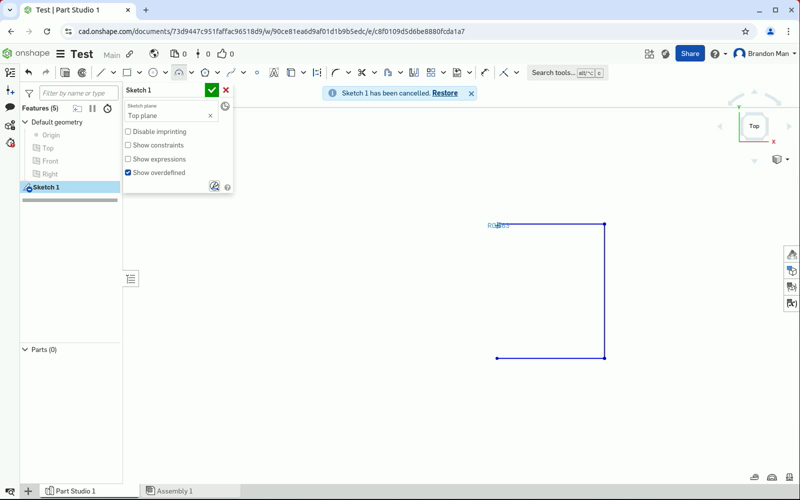
scroll(6)
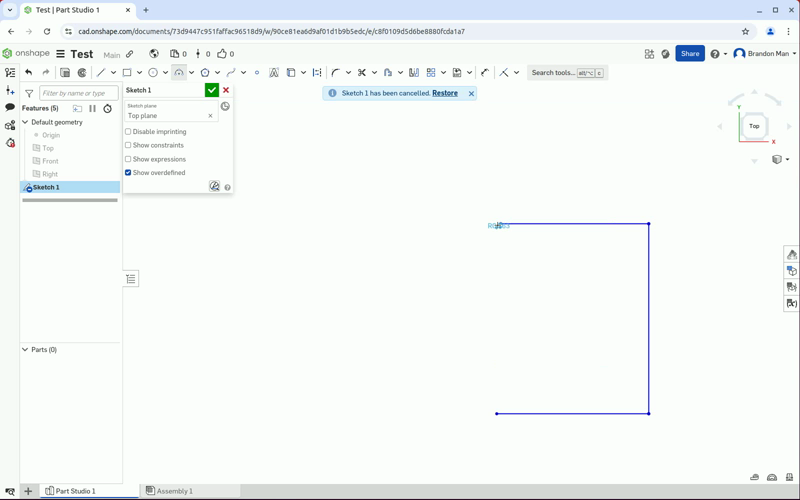
scroll(6)
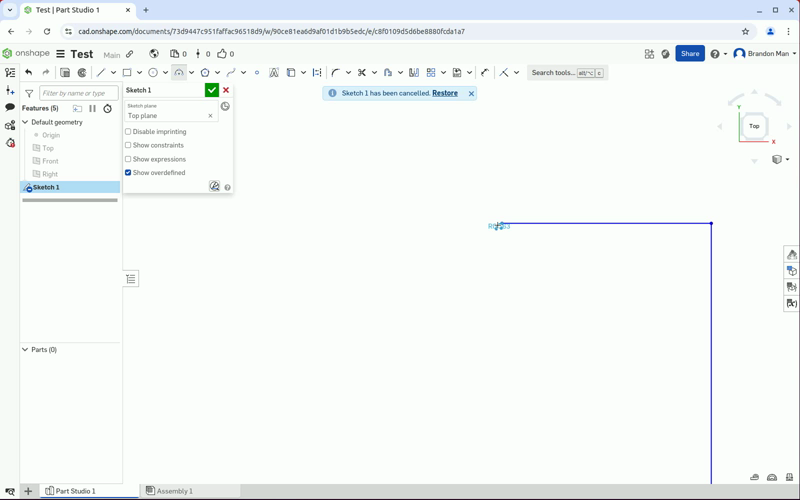
scroll(6)
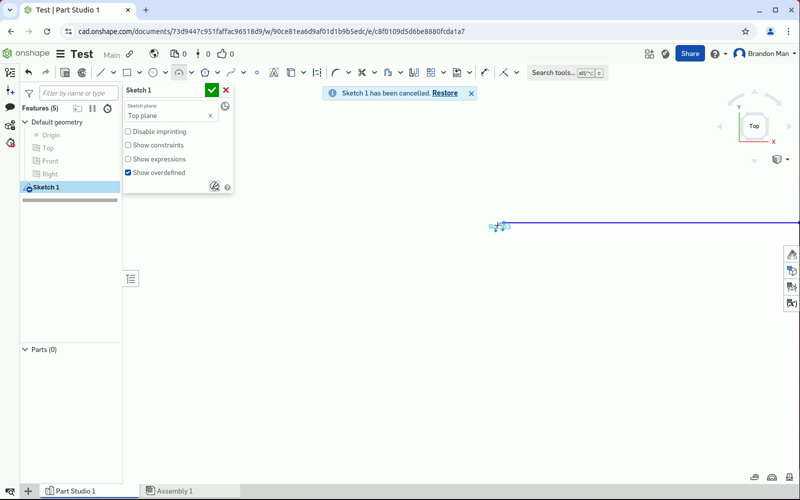
scroll(6)
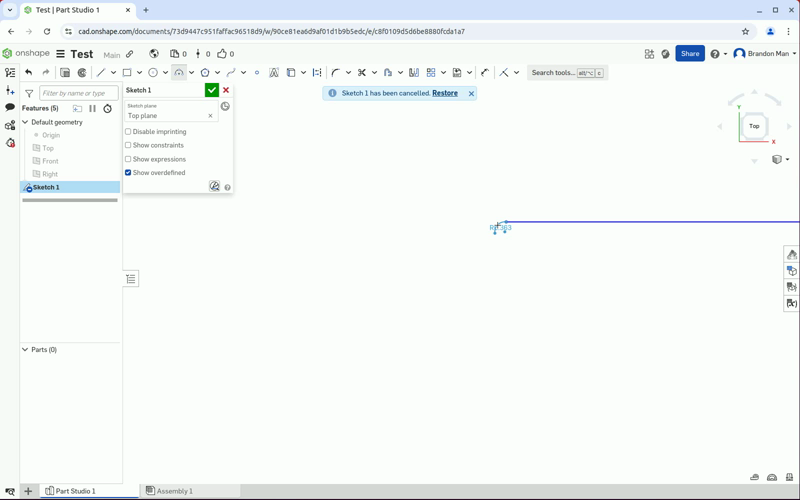
scroll(6)
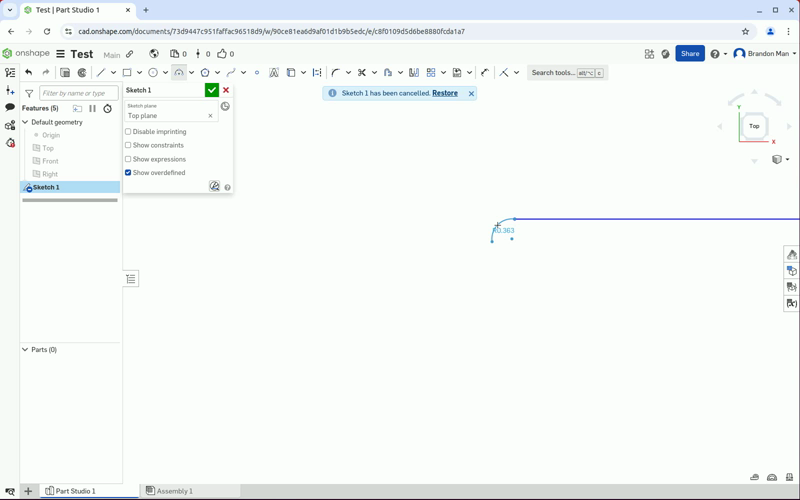
click(497, 224)
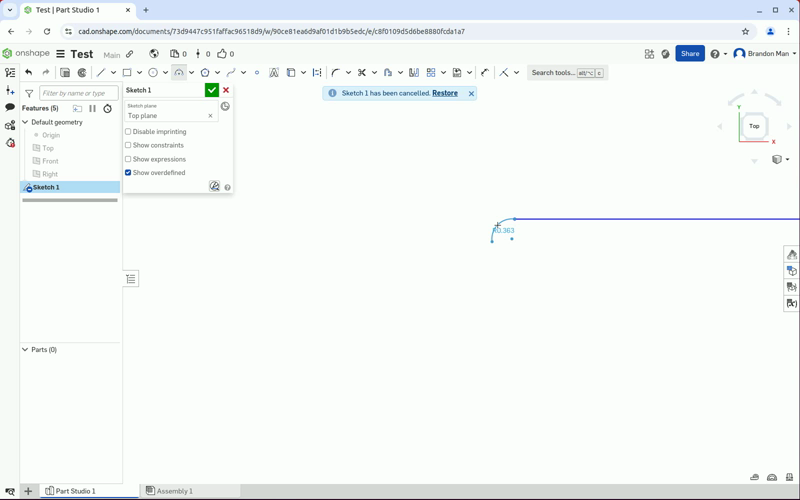
scroll(-6)
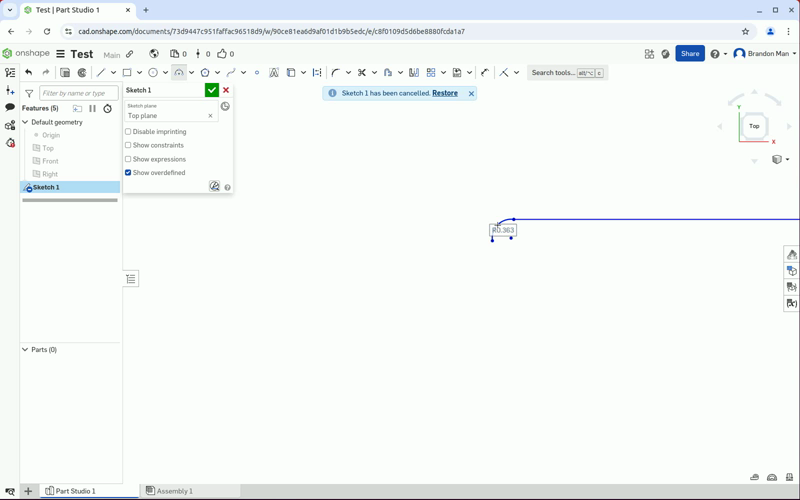
scroll(-6)
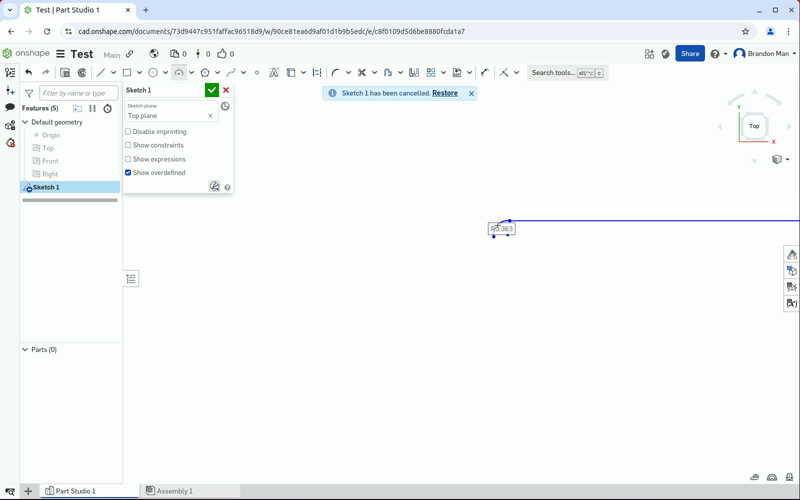
scroll(-6)
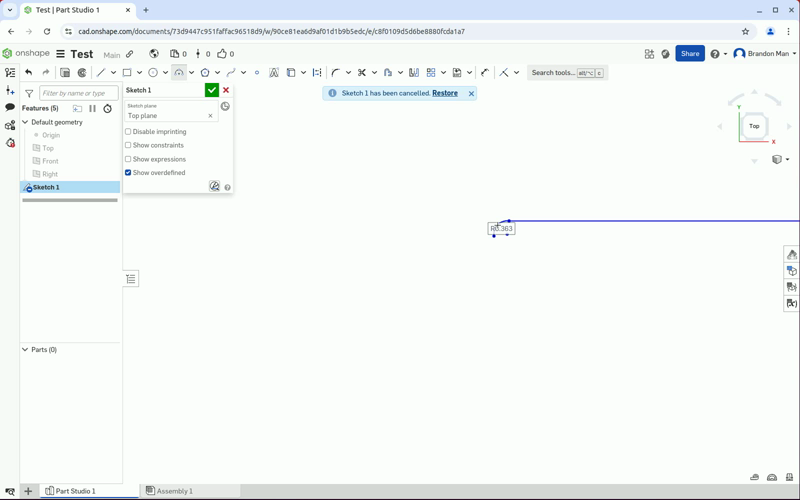
scroll(-6)
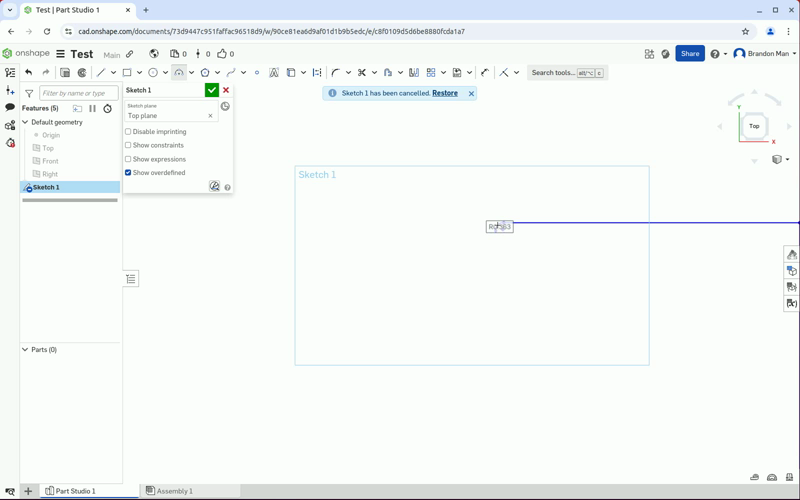
scroll(-6)
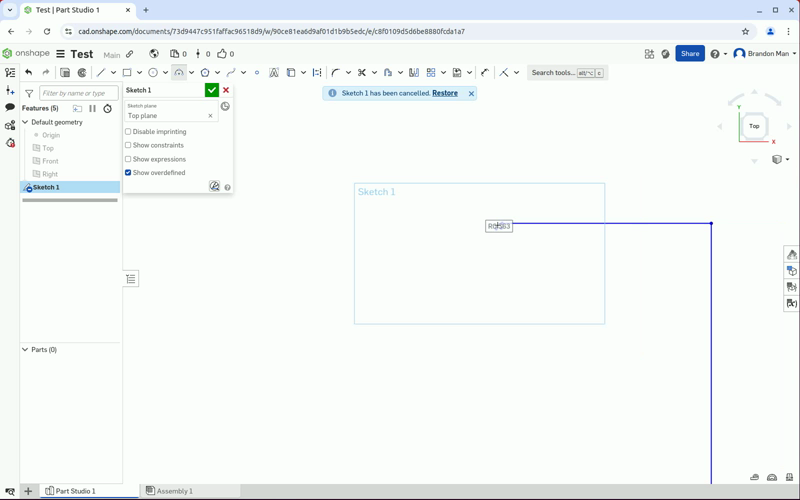
scroll(-6)
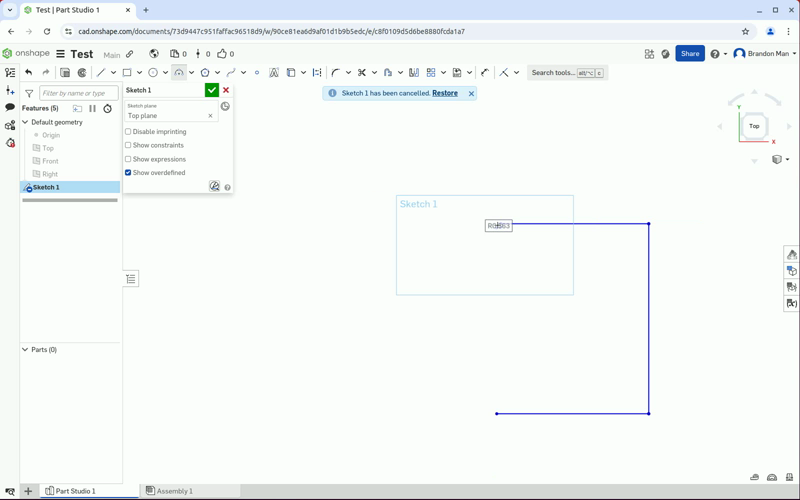
scroll(-6)
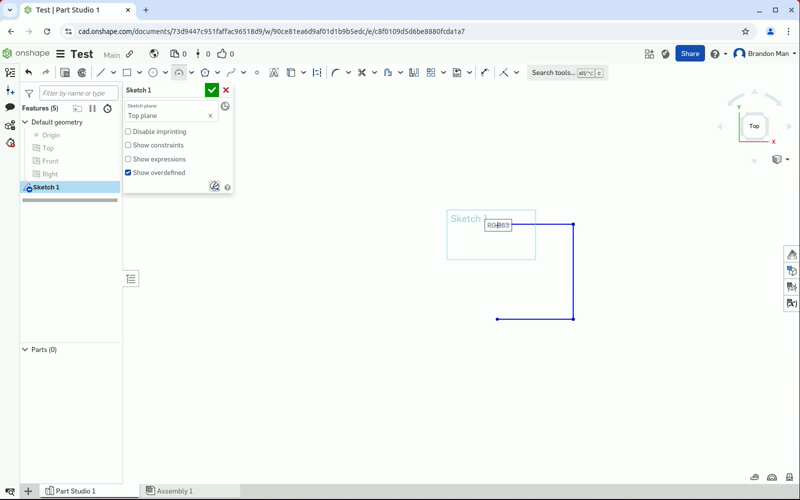
key_up(shift)
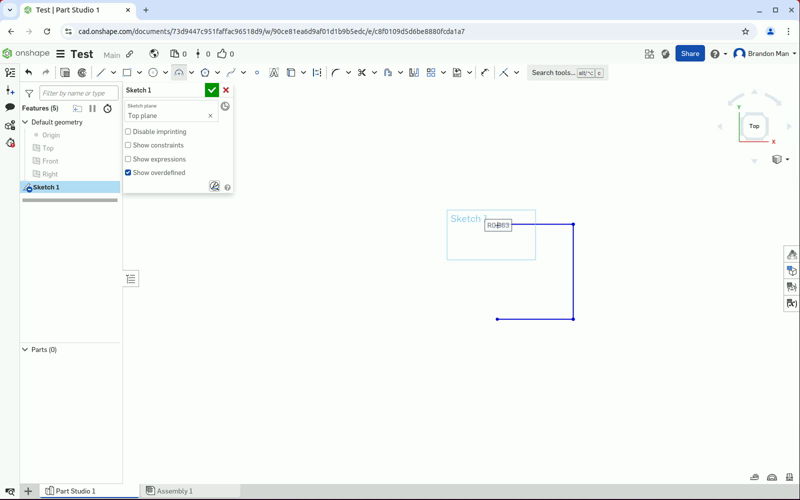
key(esc)
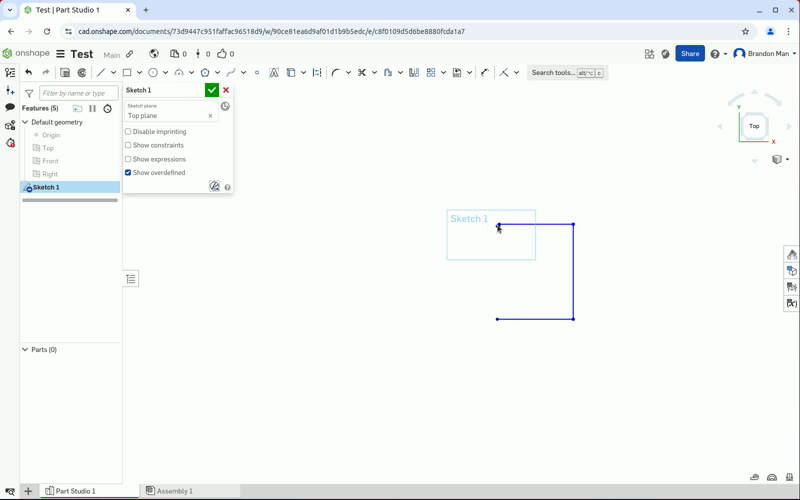
key(l)
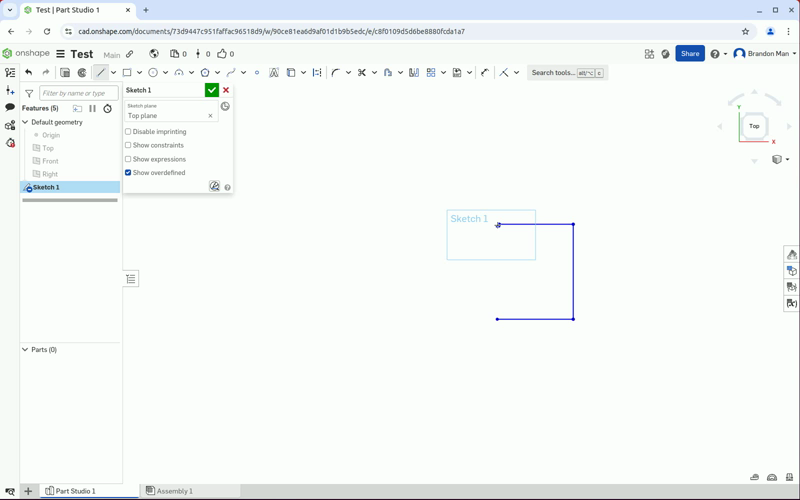
mouse_move(497, 226)
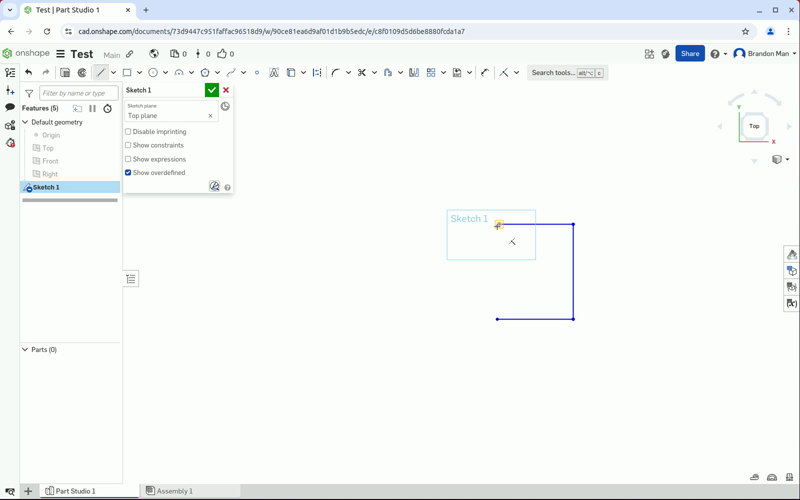
scroll(6)
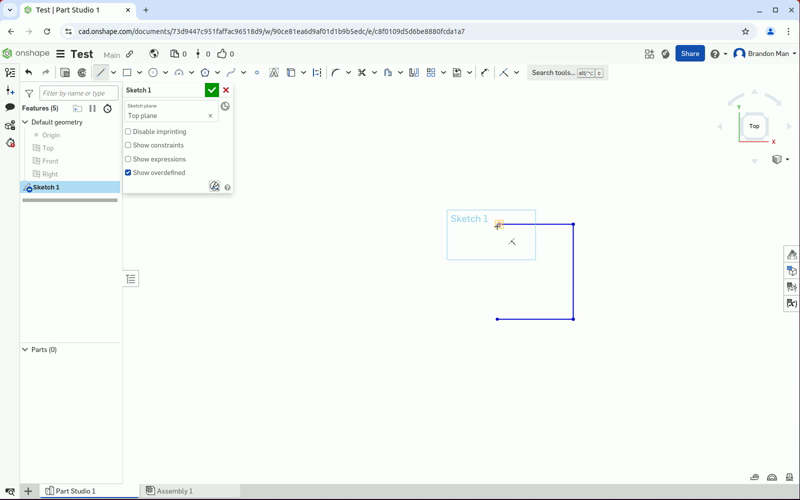
scroll(6)
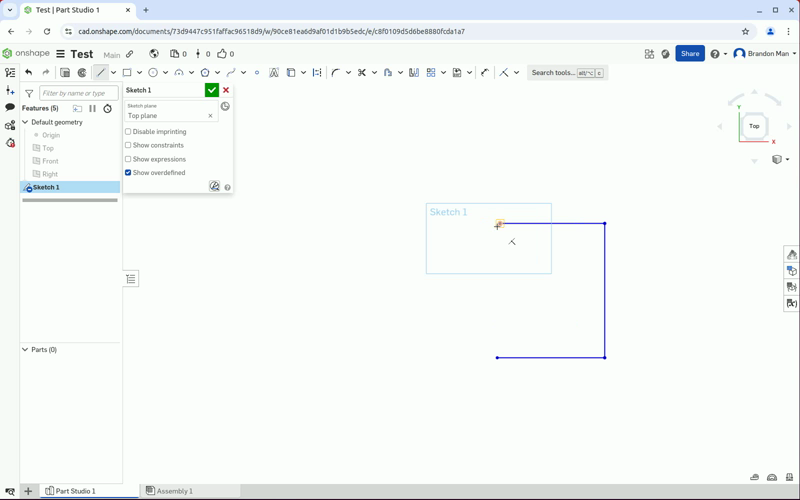
scroll(6)
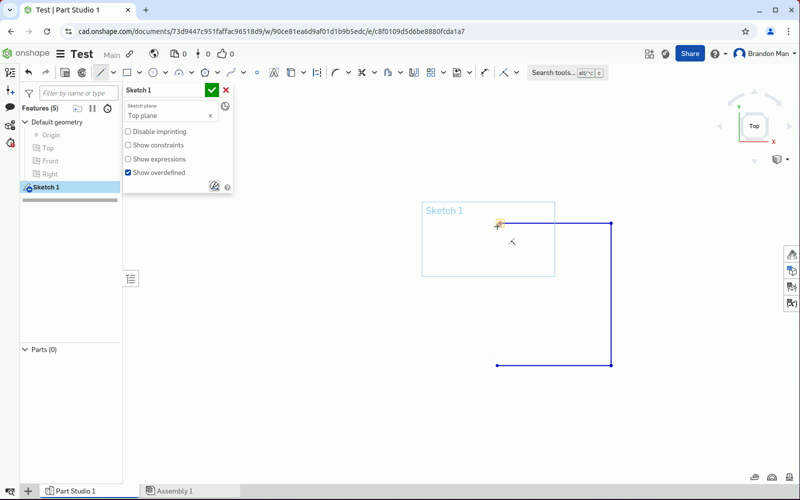
scroll(6)
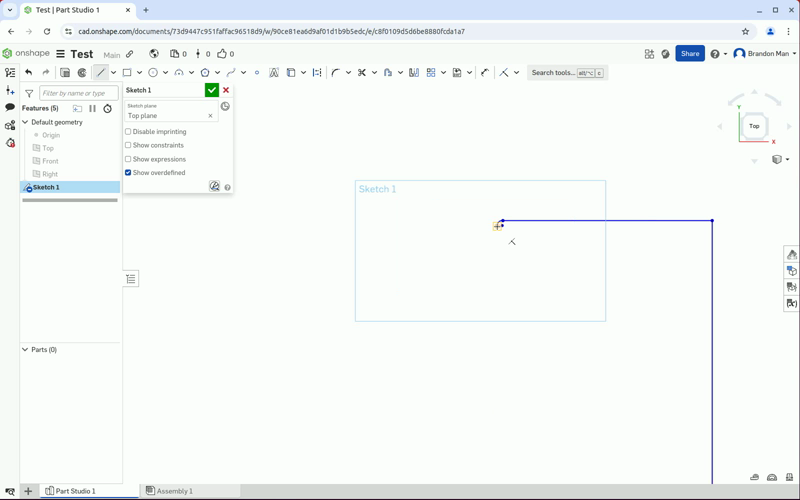
scroll(6)
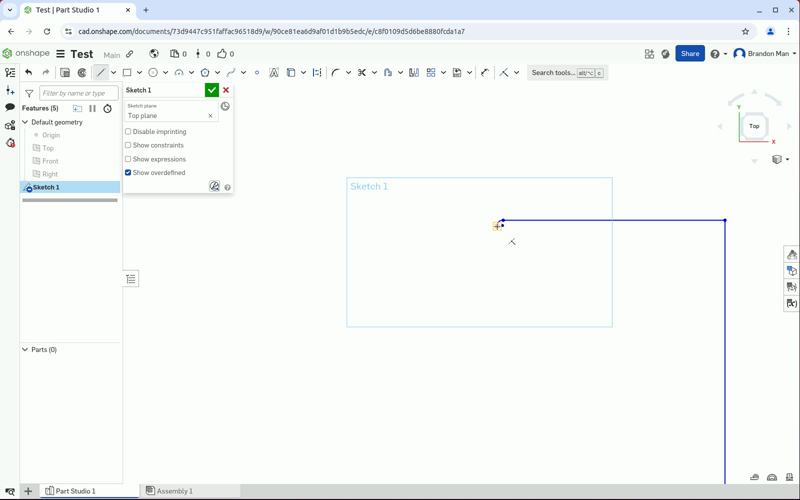
scroll(6)
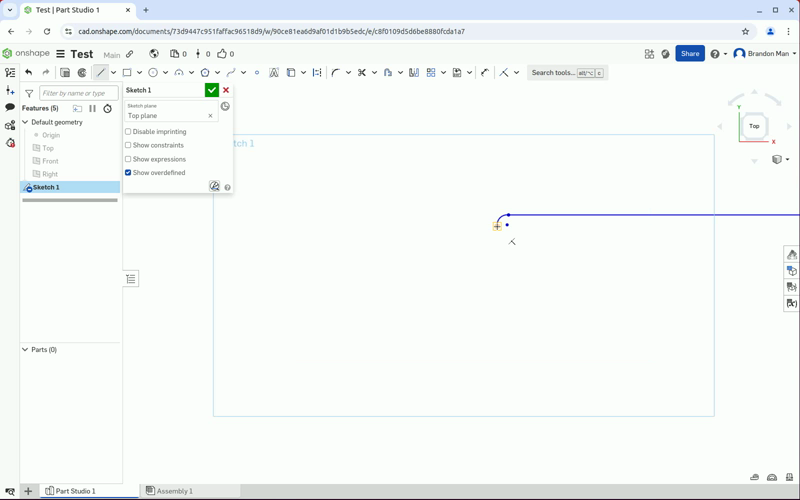
scroll(6)
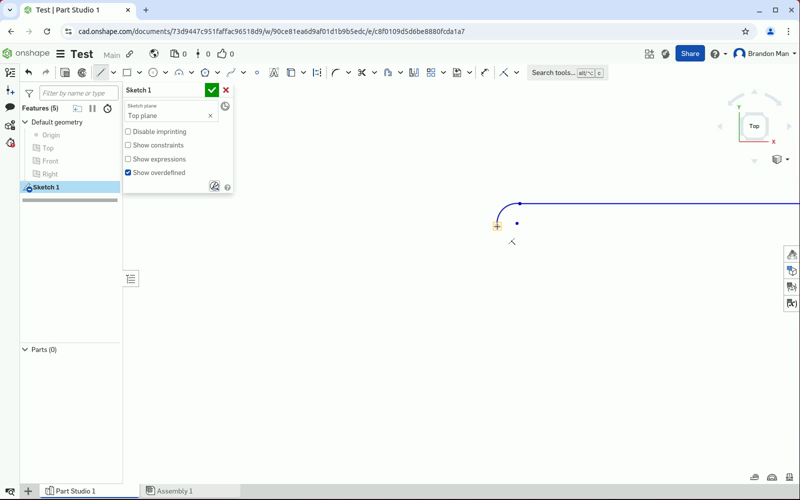
click(497, 226)
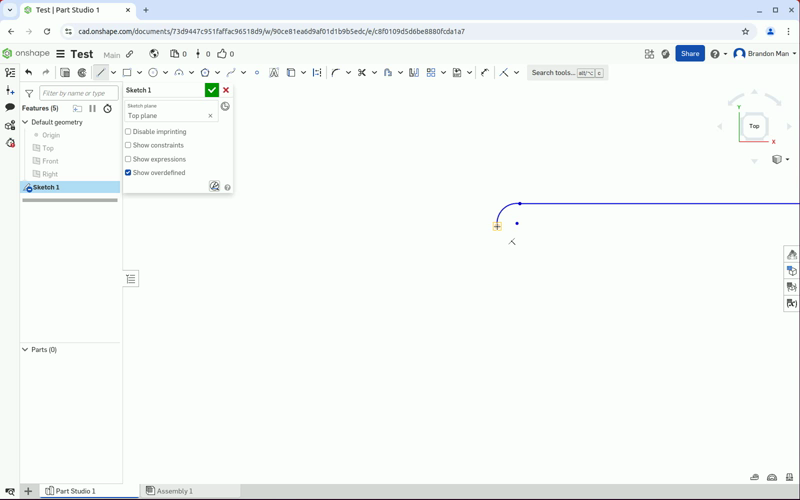
scroll(-6)
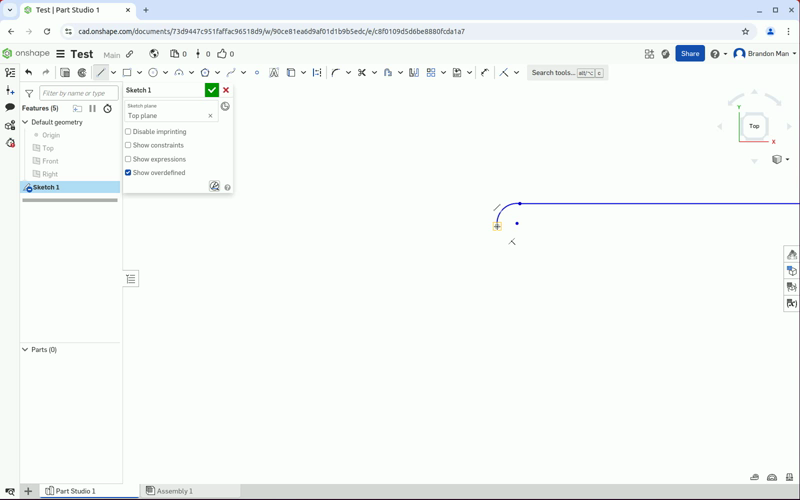
scroll(-6)
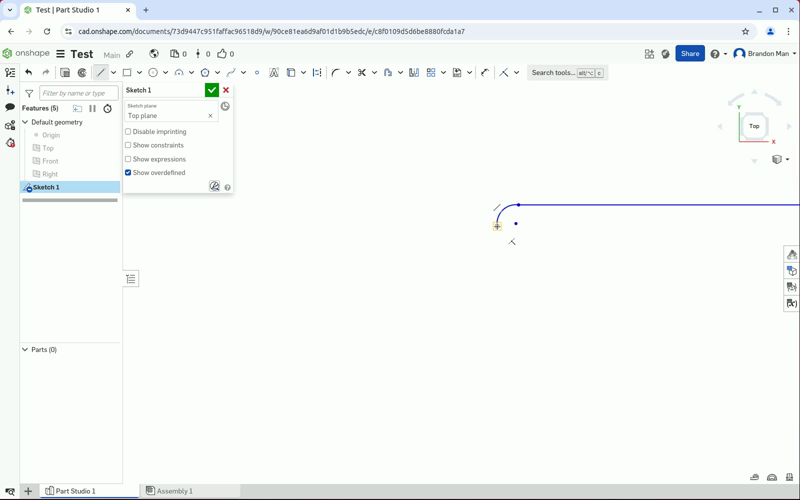
scroll(-6)
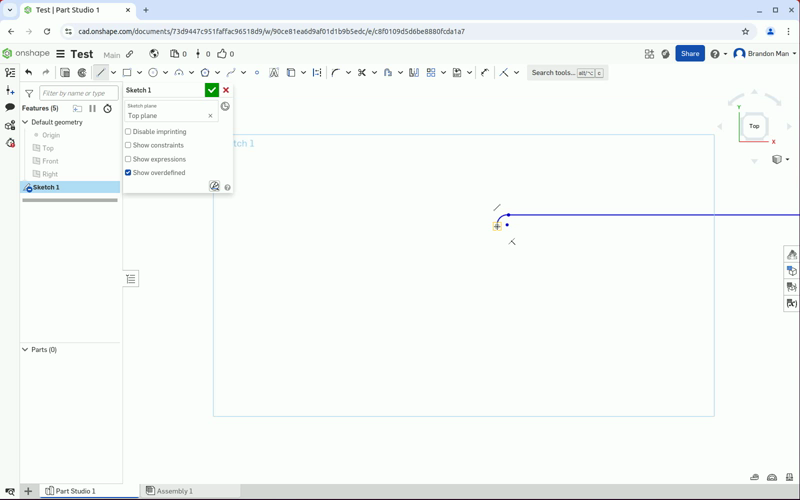
scroll(-6)
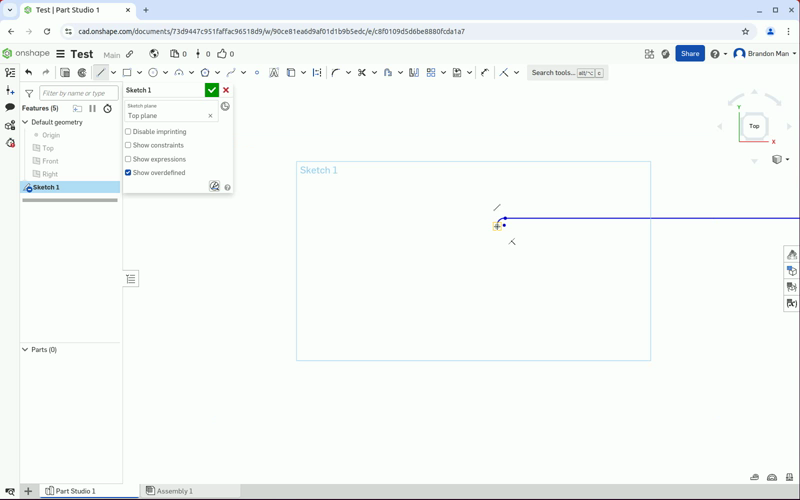
scroll(-6)
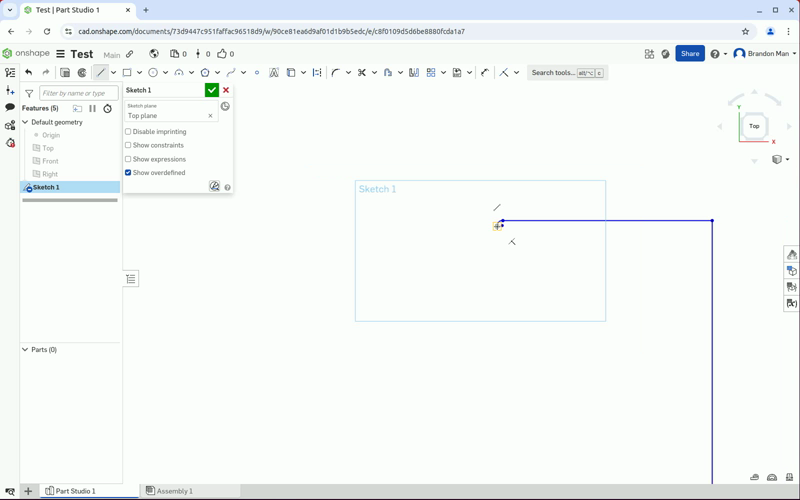
scroll(-6)
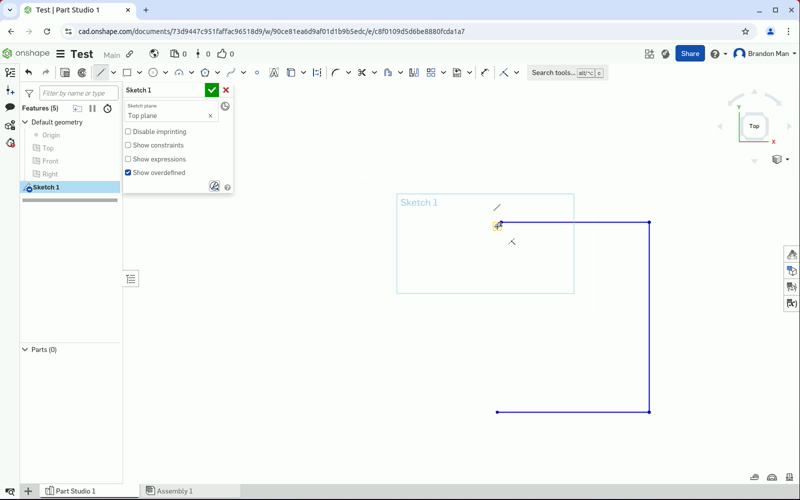
scroll(-6)
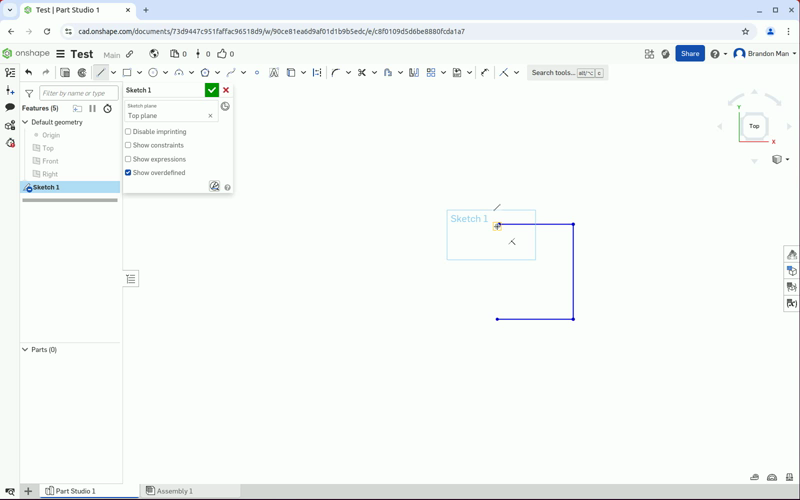
key_down(shift)
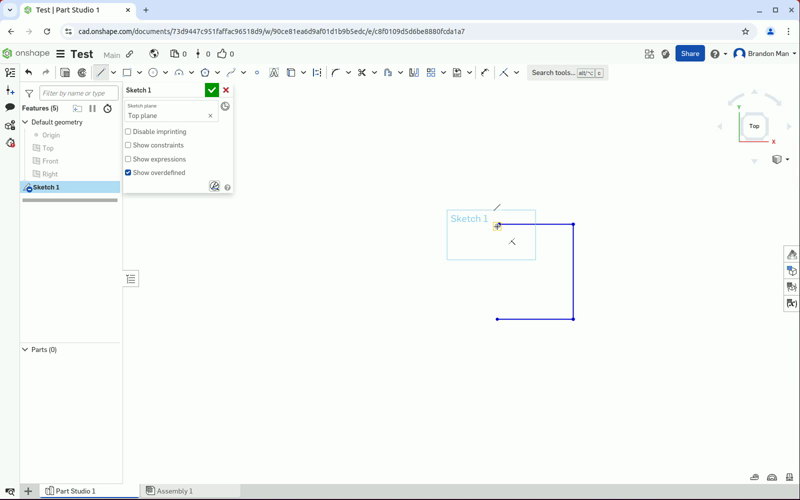
mouse_move(497, 319)
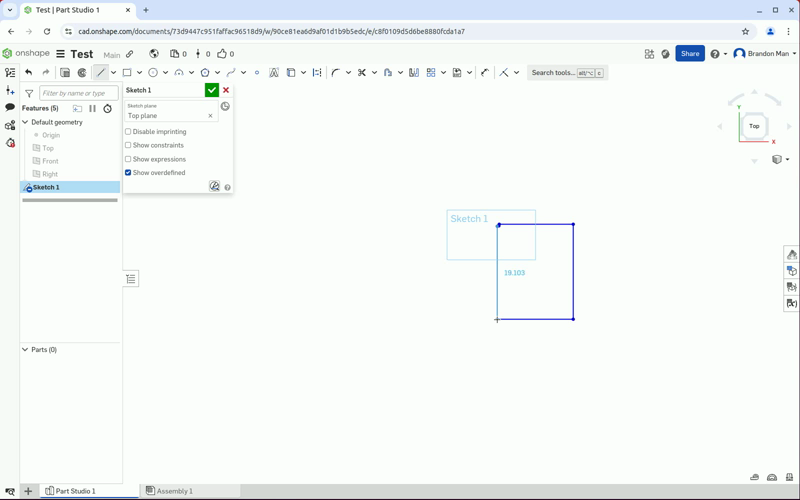
key_up(shift)
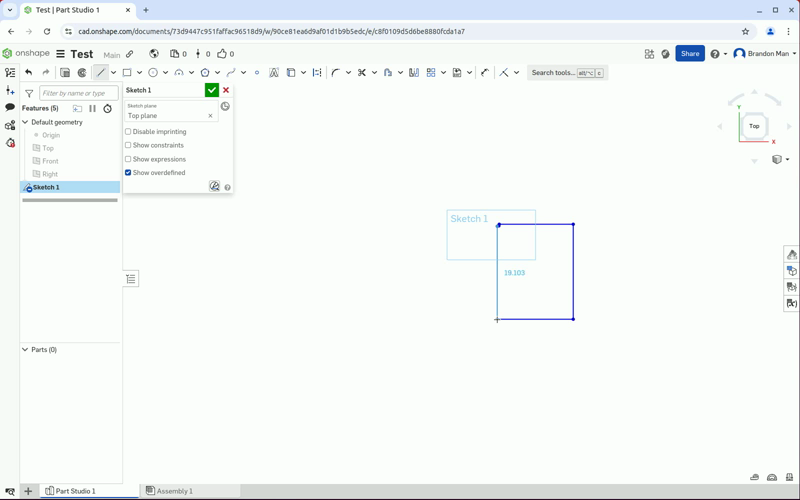
click(497, 319)
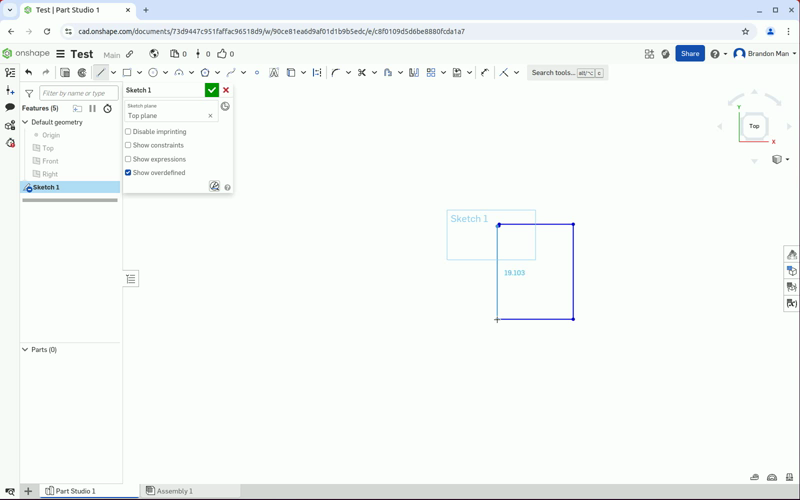
key(esc)
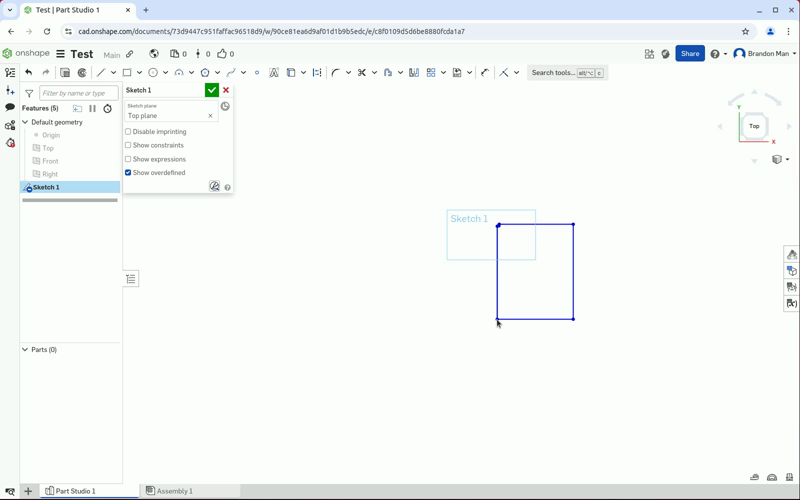
key(l)
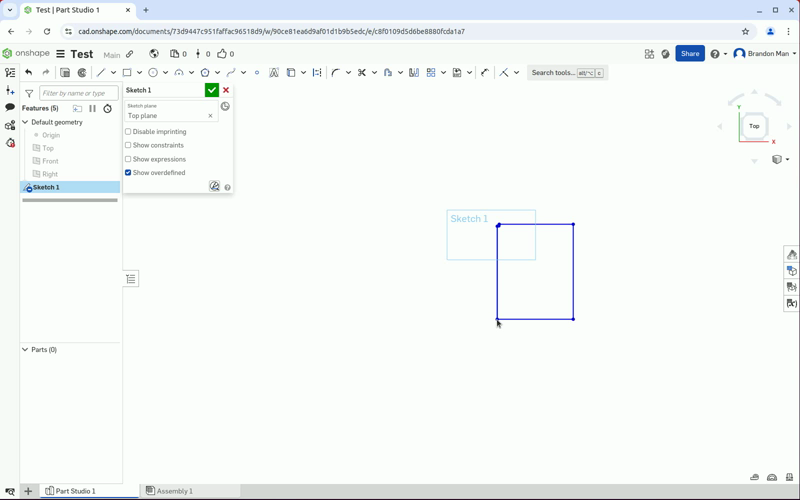
key_down(shift)
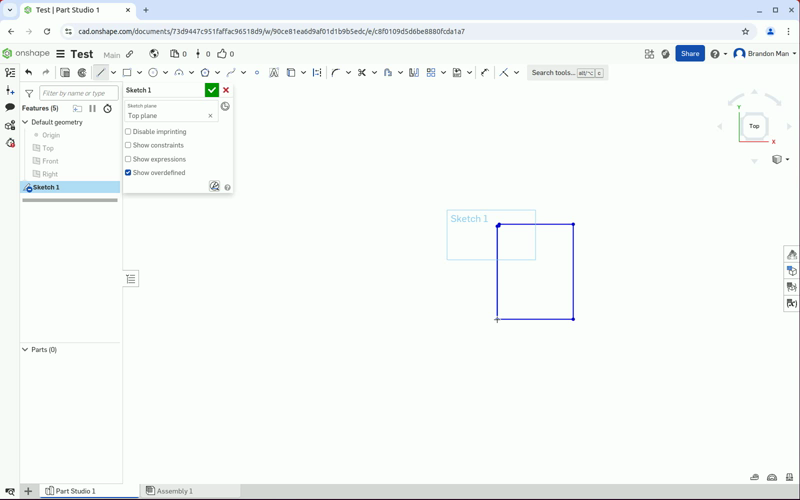
mouse_move(505, 313)
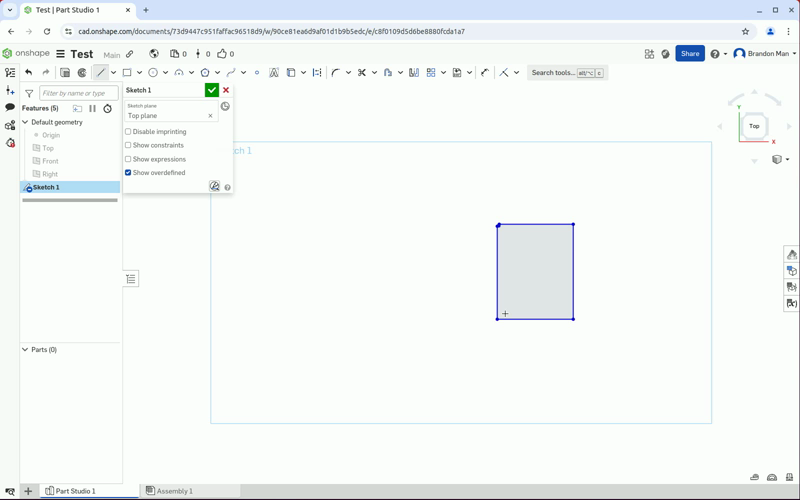
click(505, 313)
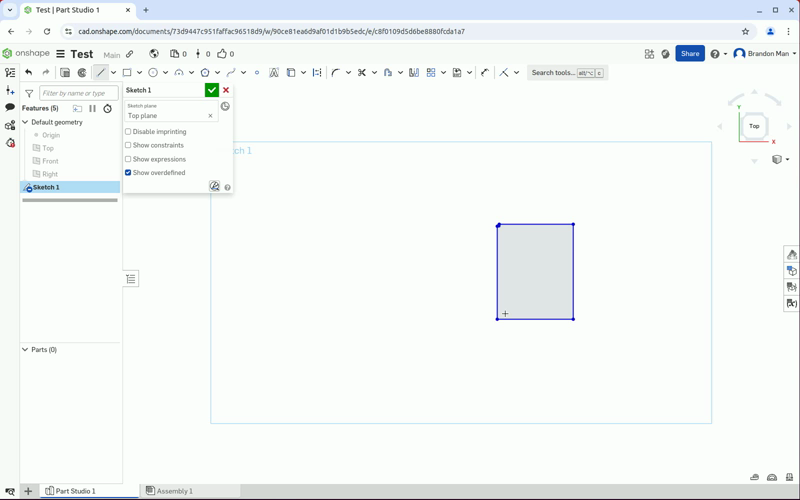
key_up(shift)
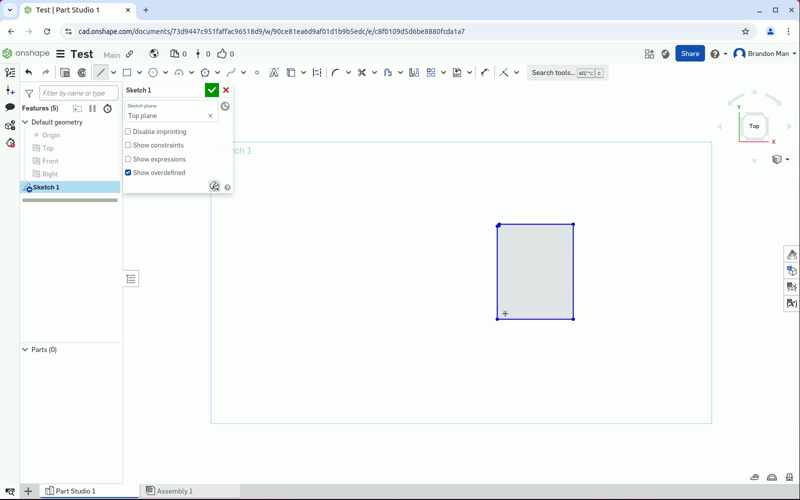
key_down(shift)
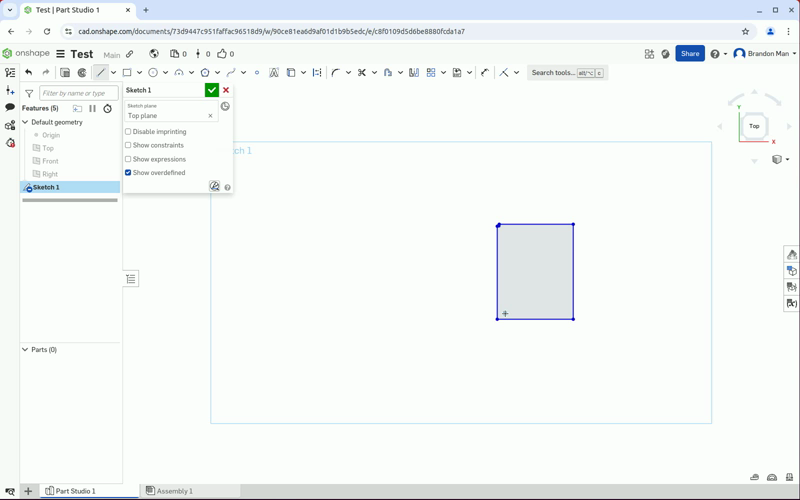
mouse_move(565, 313)
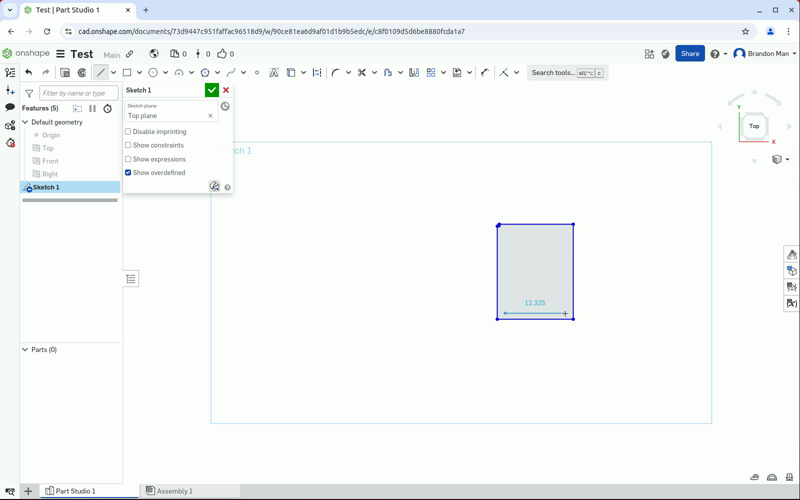
click(565, 313)
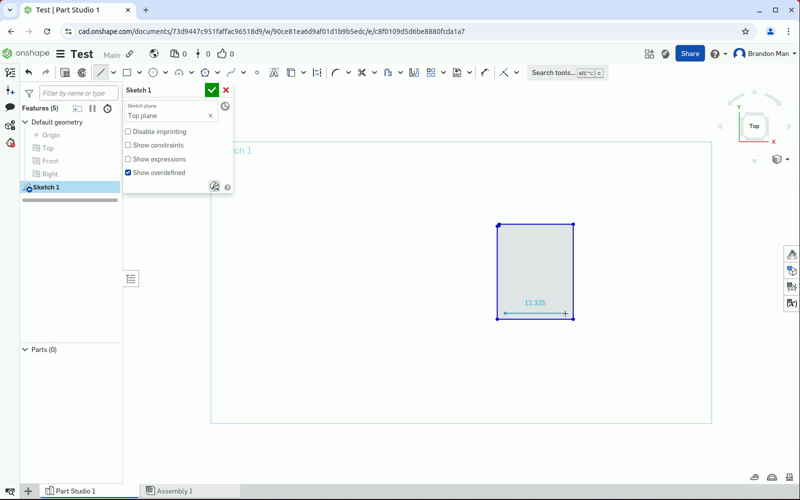
key_up(shift)
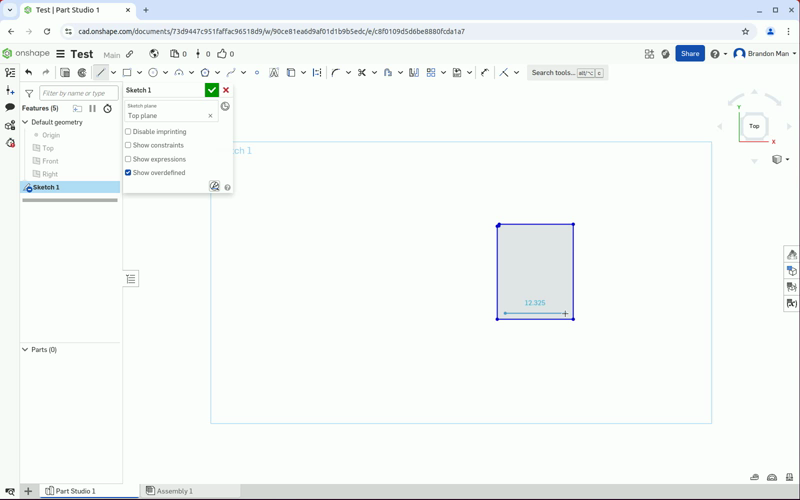
key_down(shift)
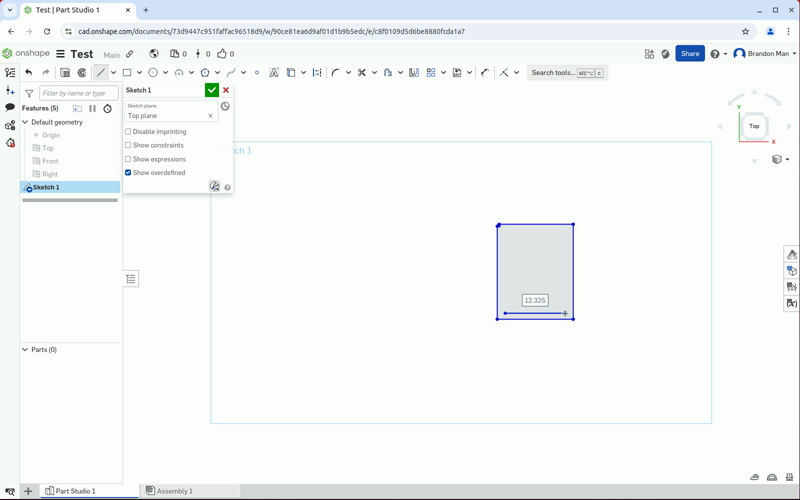
mouse_move(589, 313)
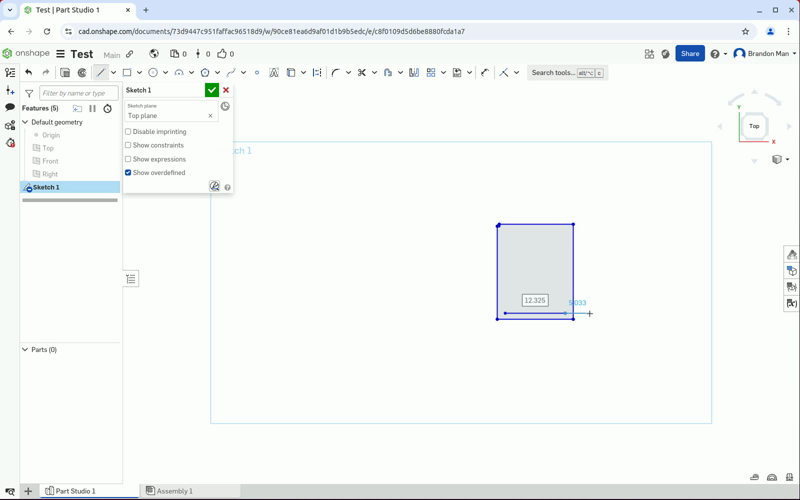
mouse_move(565, 308)
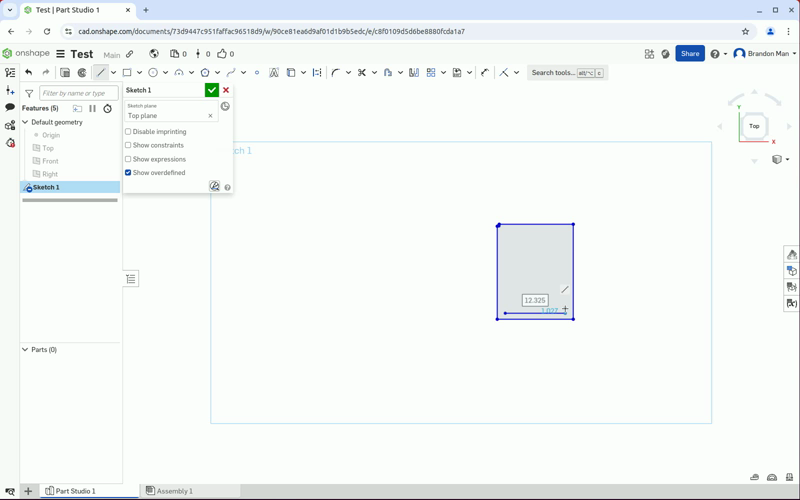
scroll(6)
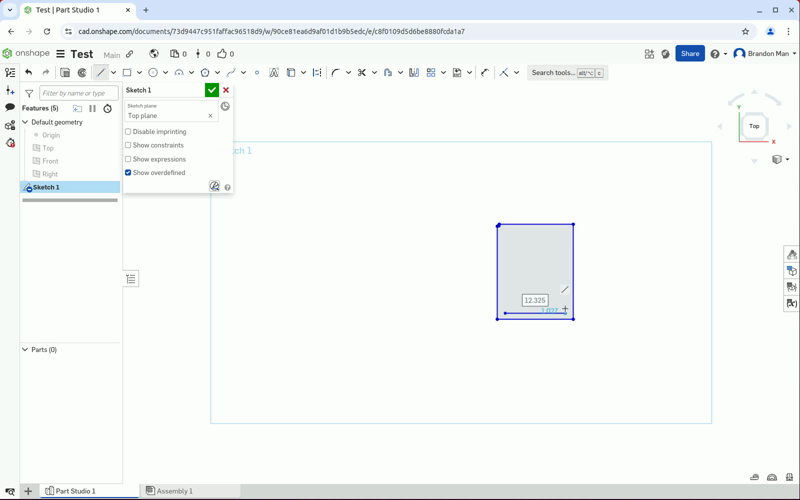
scroll(6)
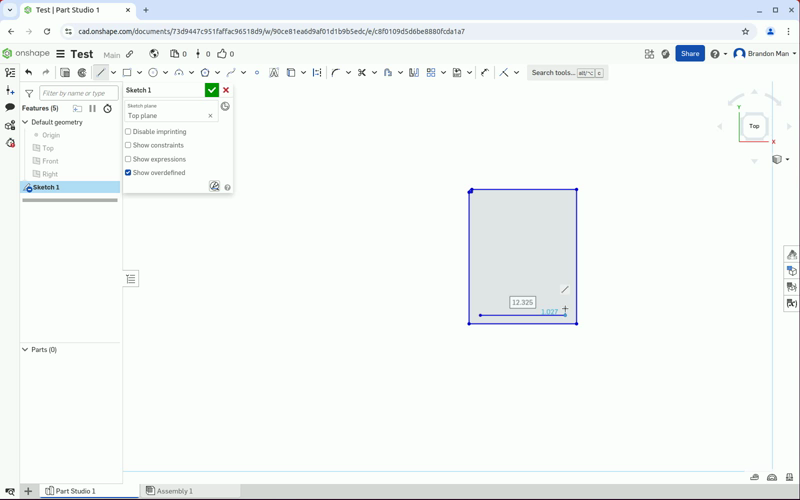
scroll(6)
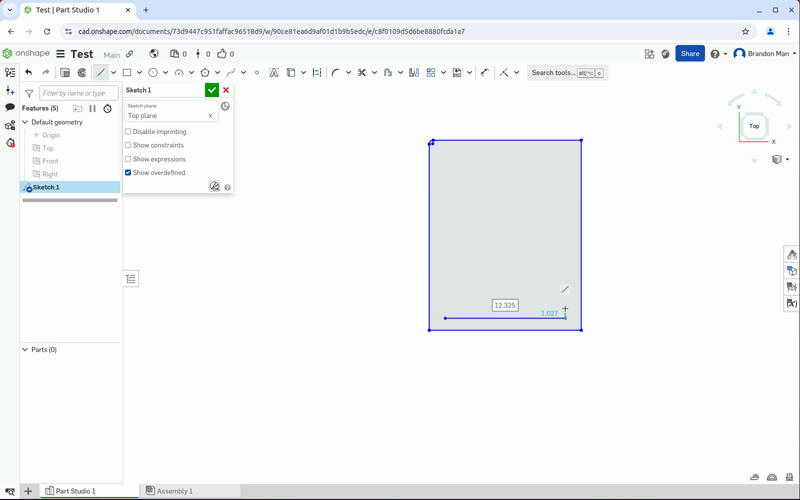
scroll(6)
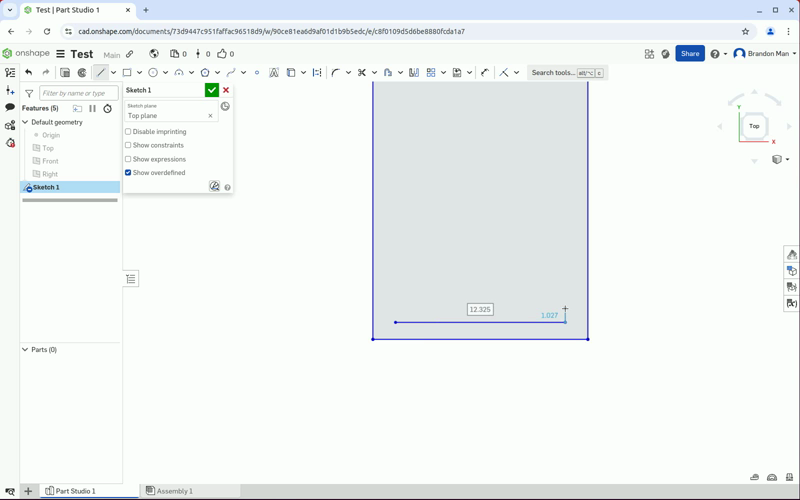
scroll(6)
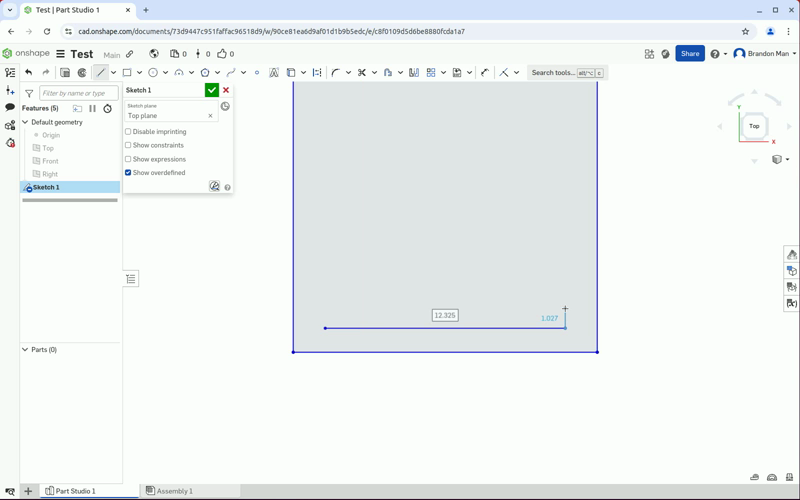
scroll(6)
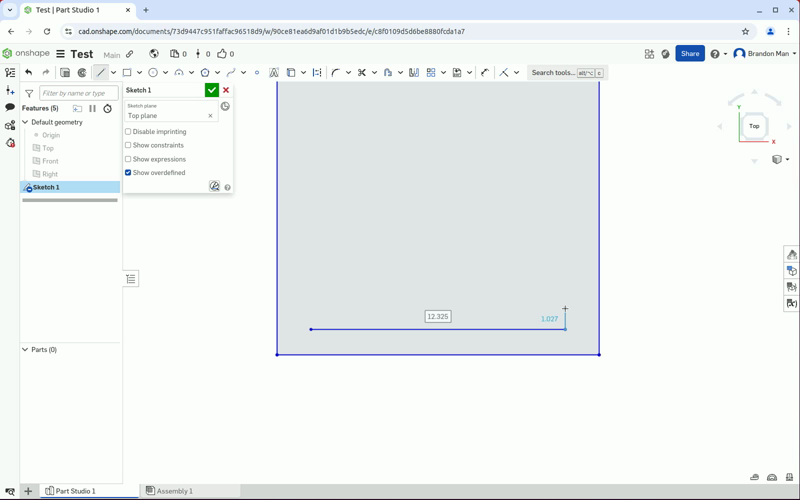
scroll(6)
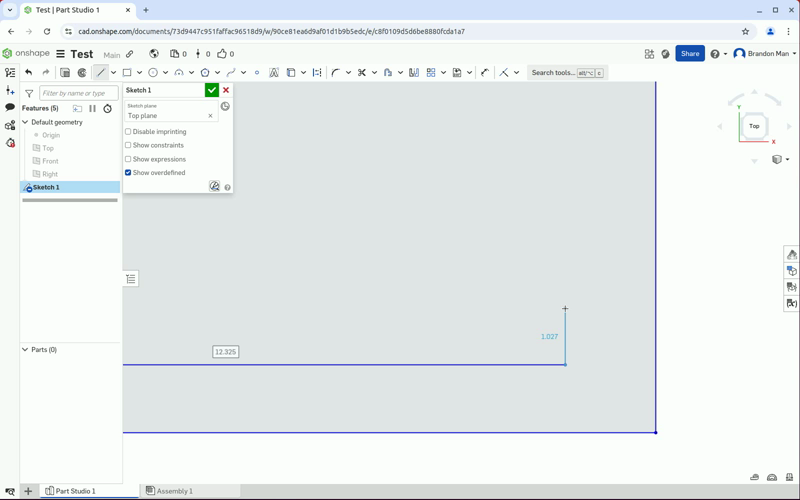
click(565, 308)
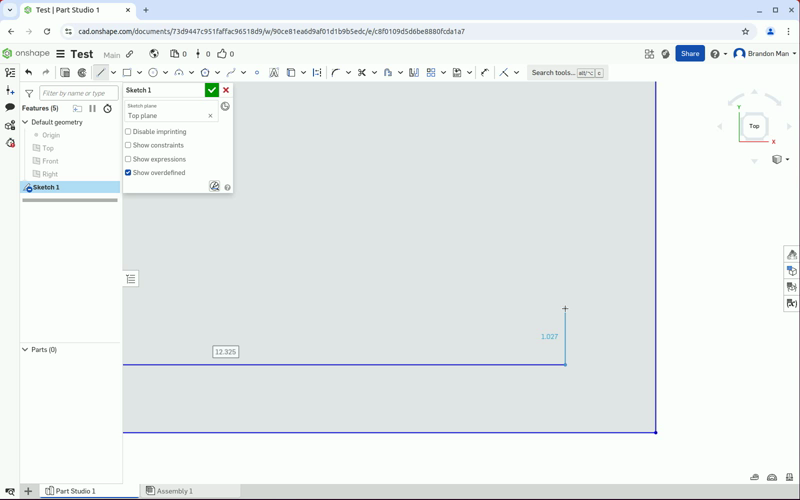
scroll(-6)
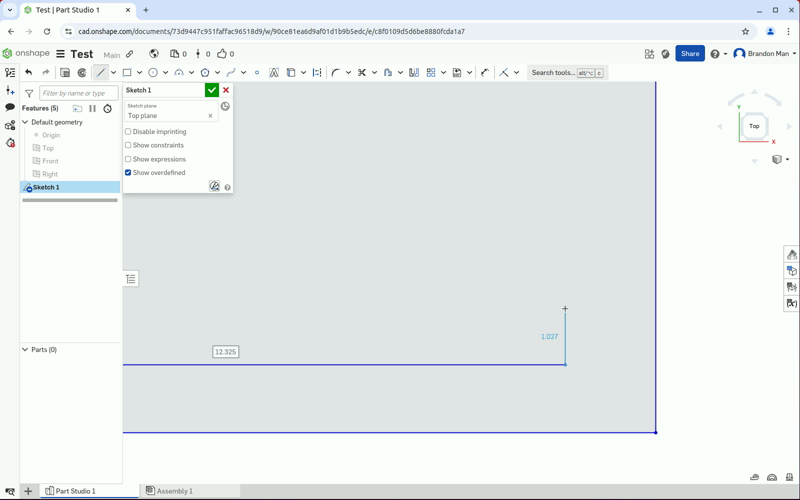
scroll(-6)
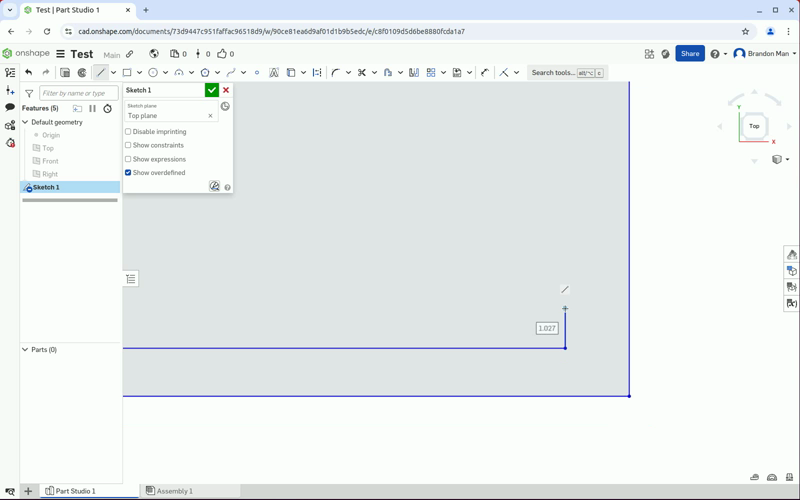
scroll(-6)
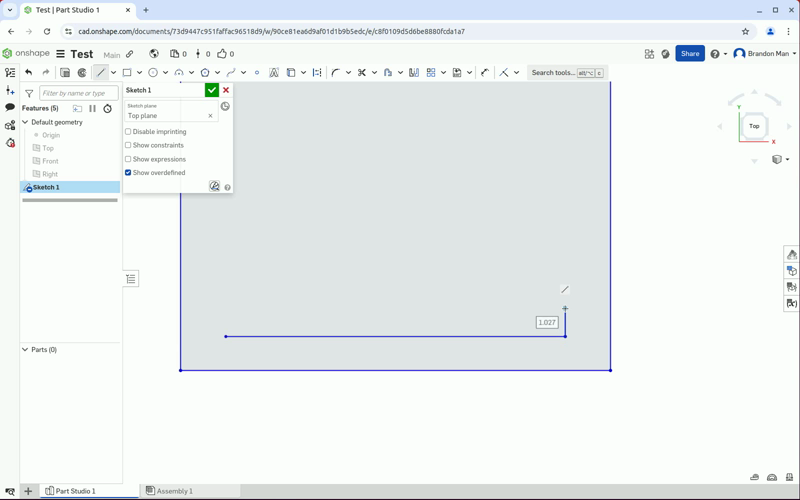
scroll(-6)
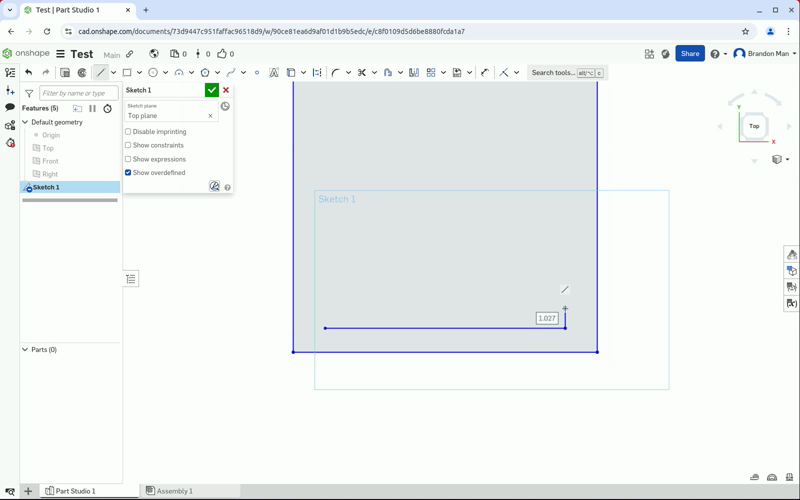
scroll(-6)
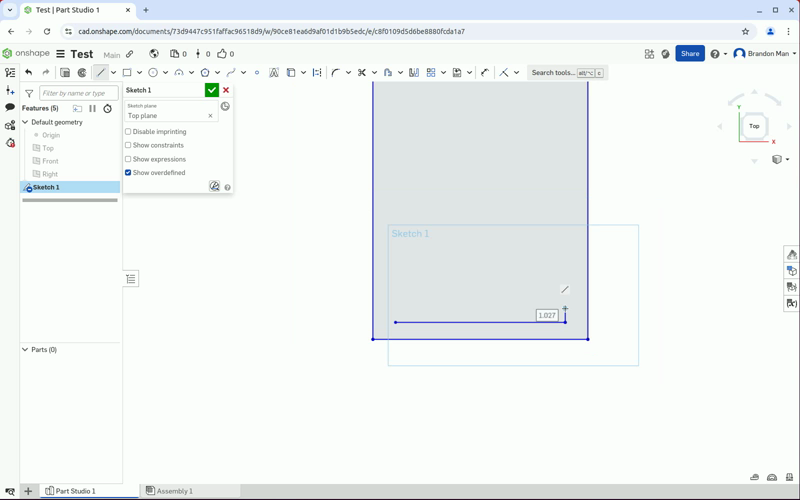
scroll(-6)
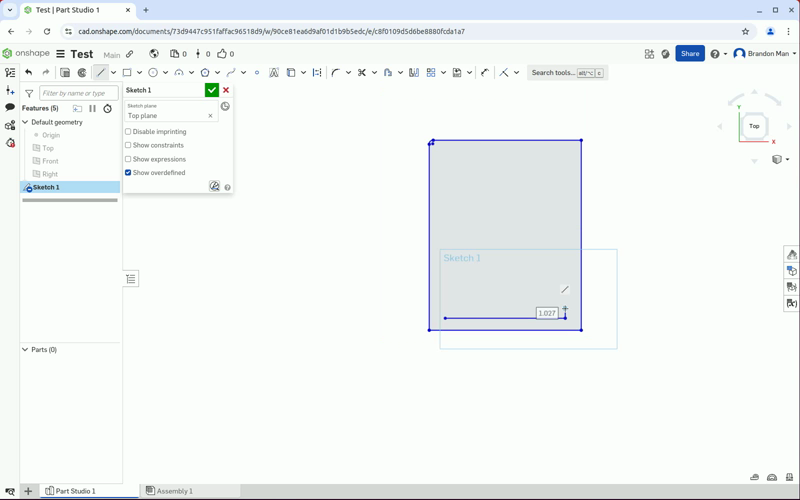
scroll(-6)
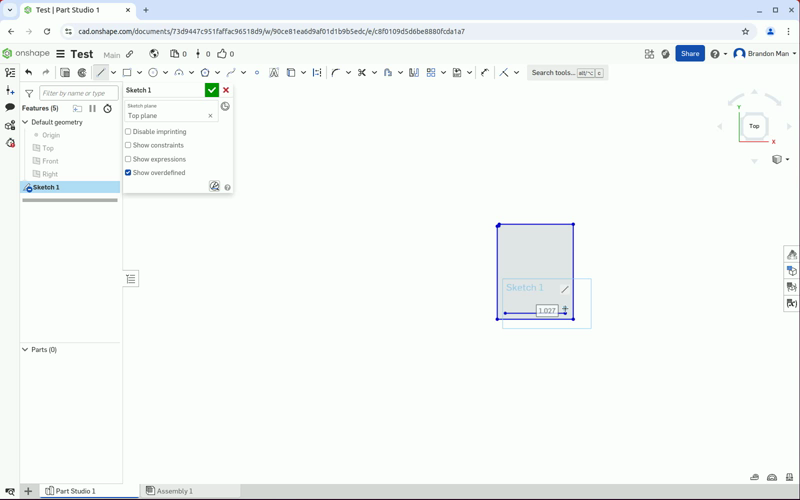
key_up(shift)
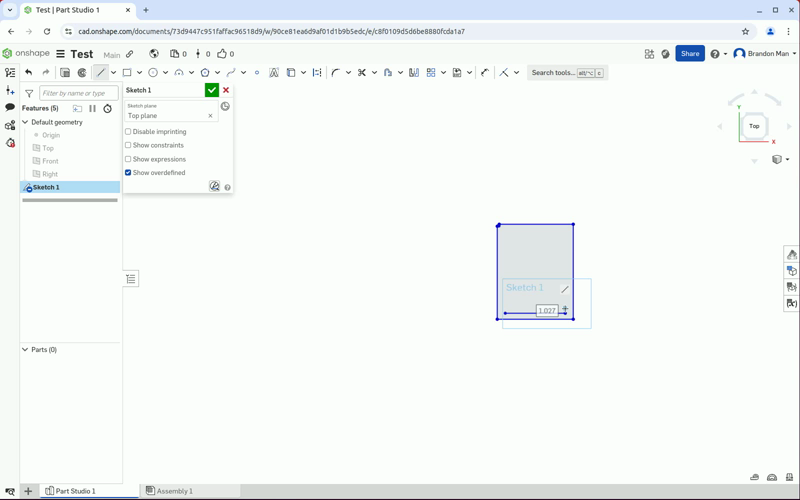
key_down(shift)
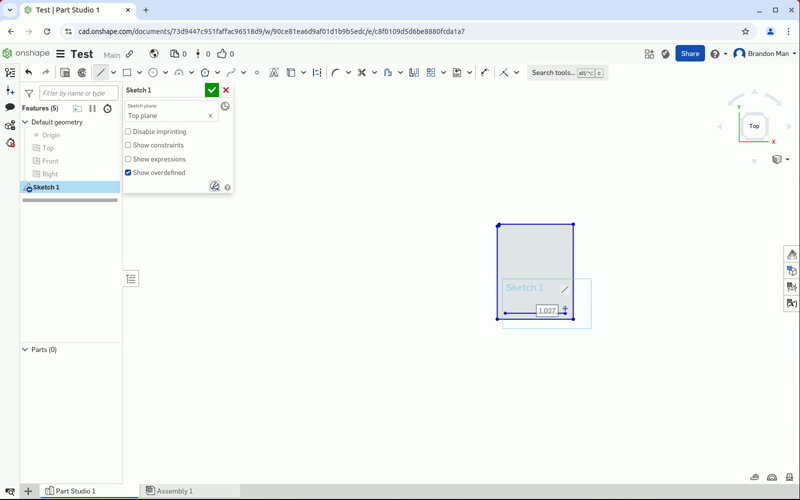
mouse_move(505, 308)
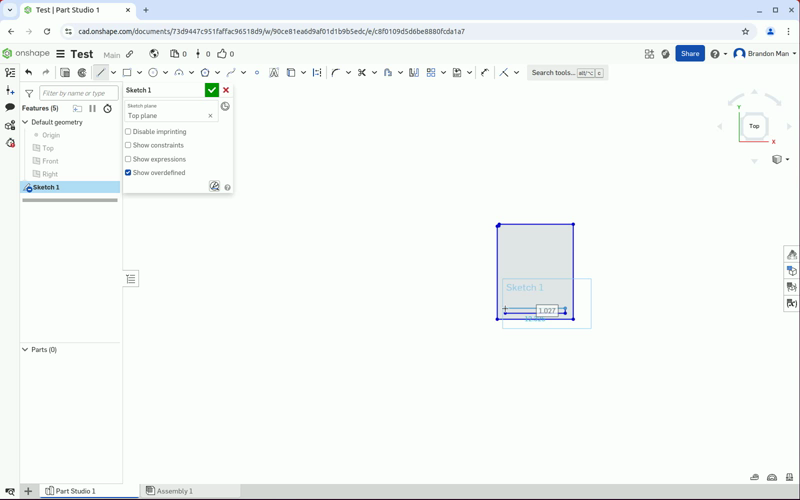
click(505, 308)
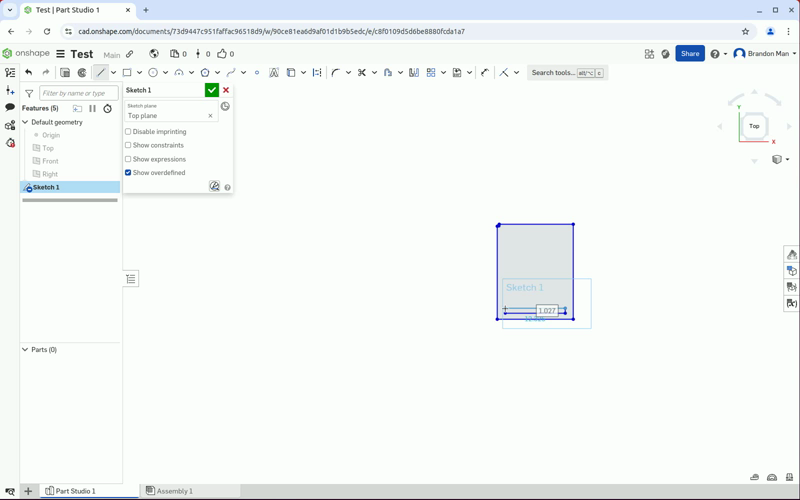
key_up(shift)
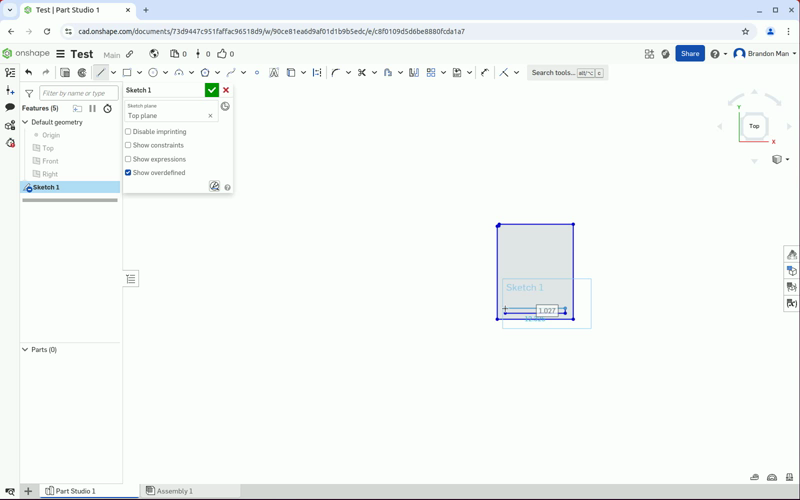
mouse_move(535, 308)
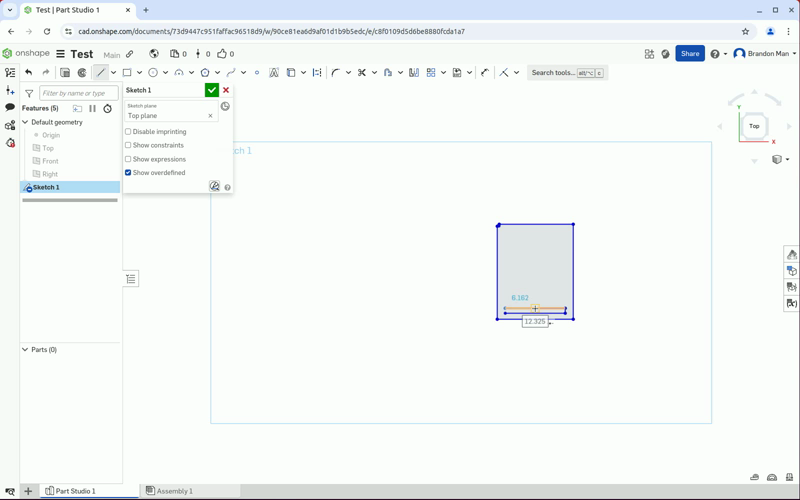
key_down(shift)
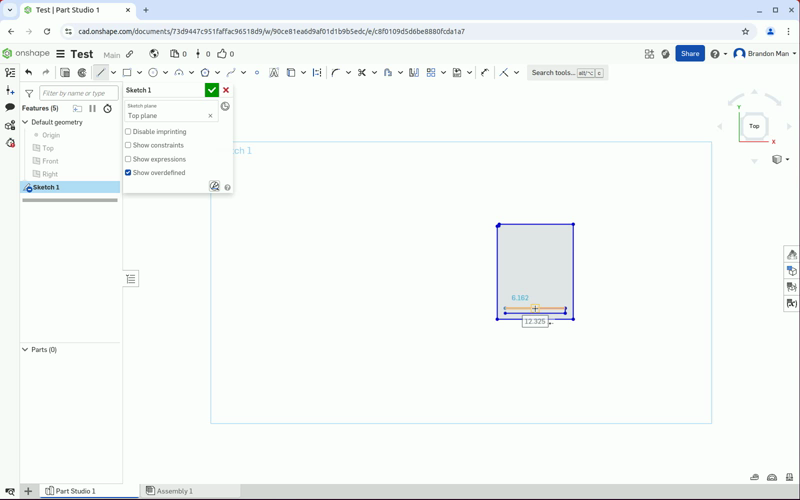
mouse_move(505, 313)
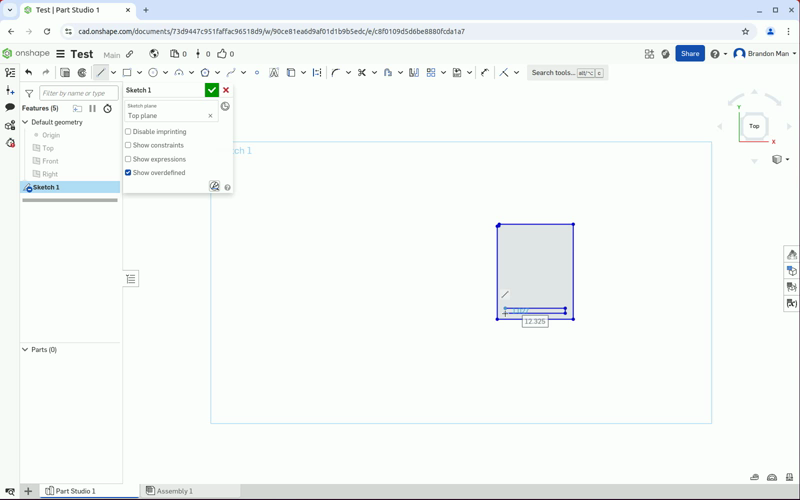
scroll(6)
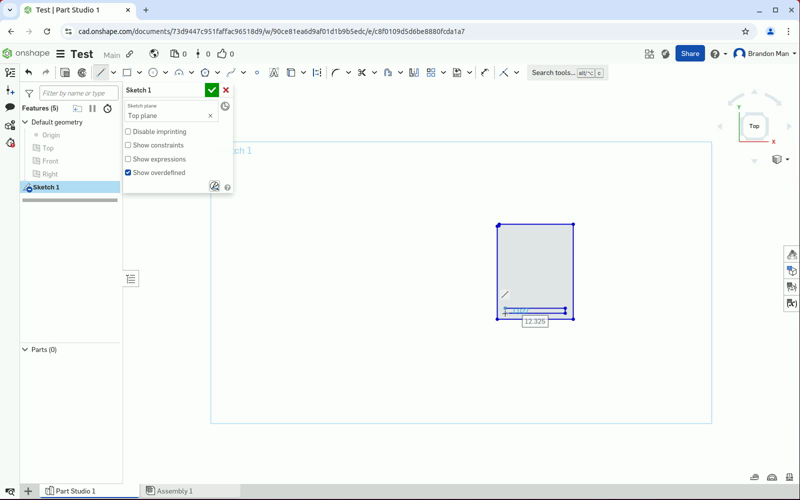
scroll(6)
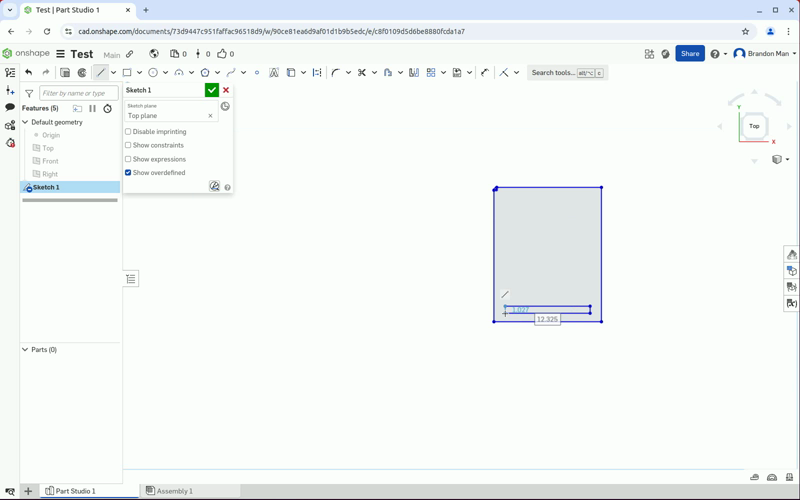
scroll(6)
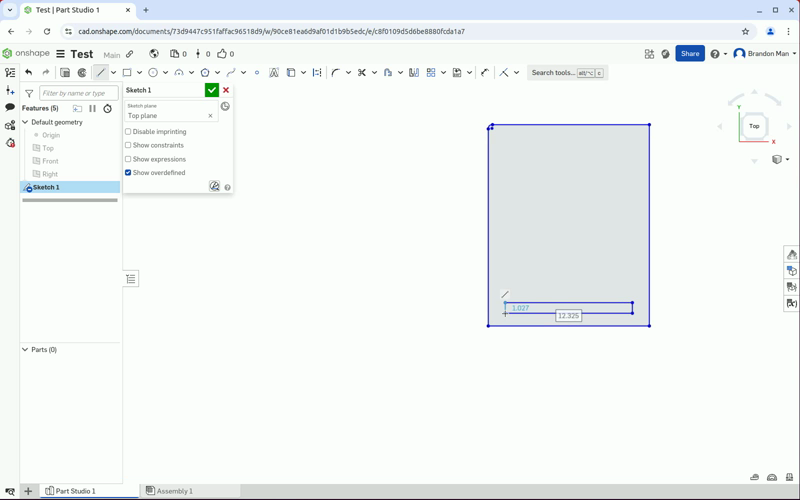
scroll(6)
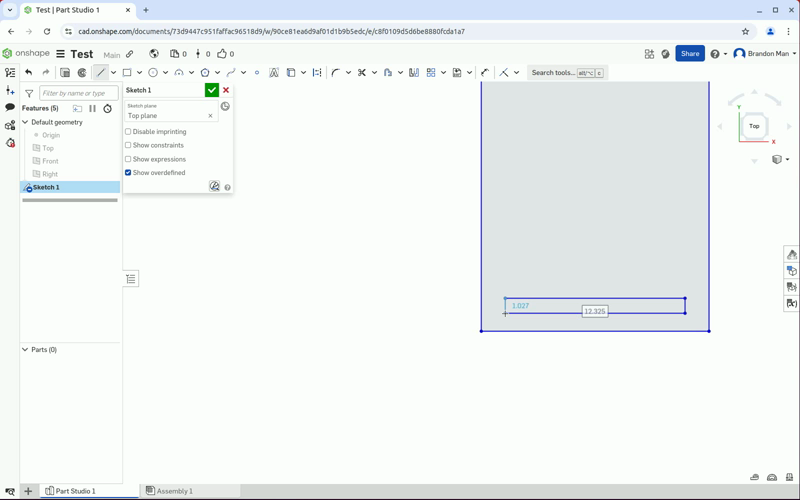
scroll(6)
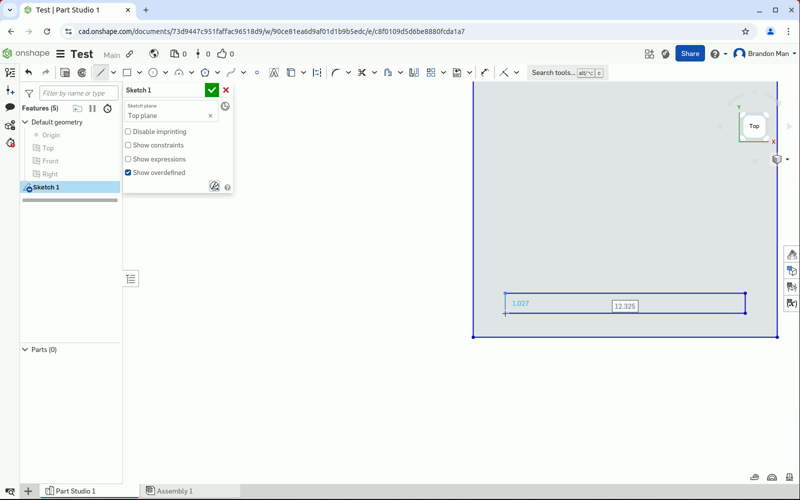
scroll(6)
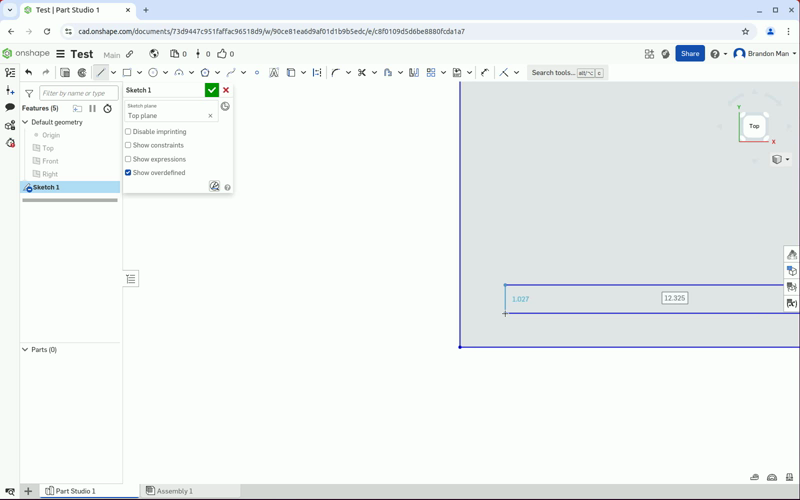
scroll(6)
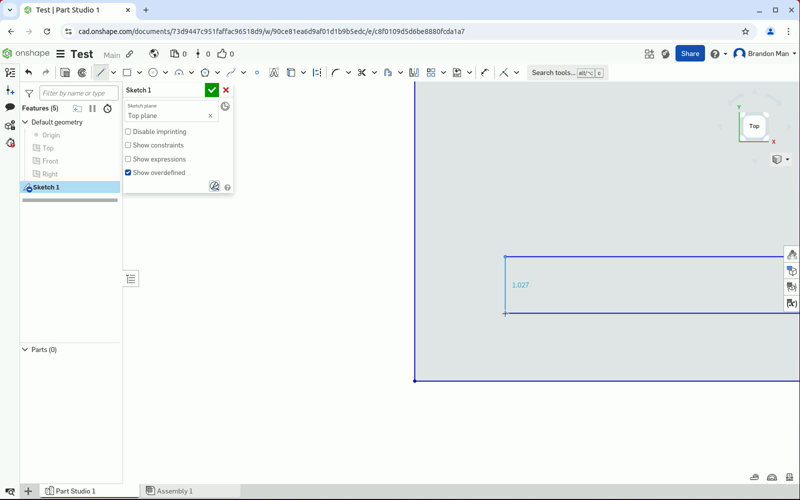
key_up(shift)
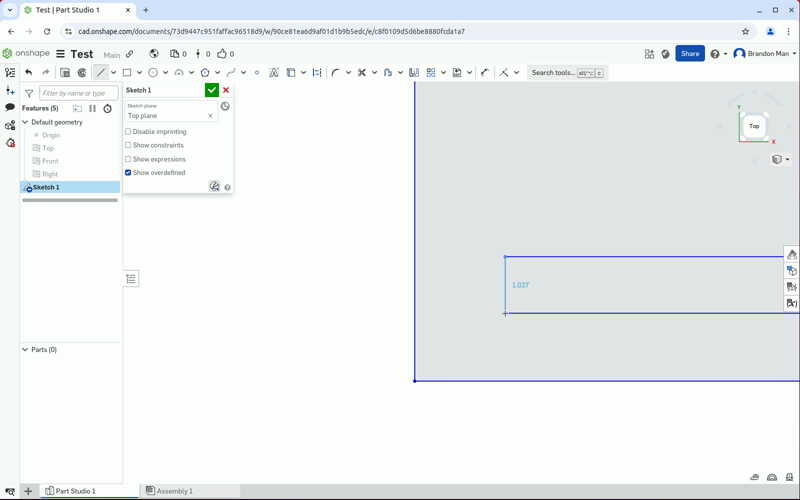
click(505, 313)
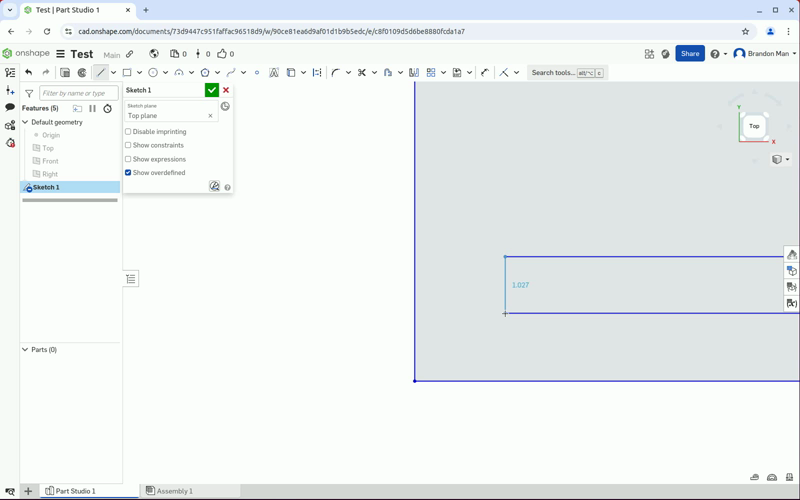
scroll(-6)
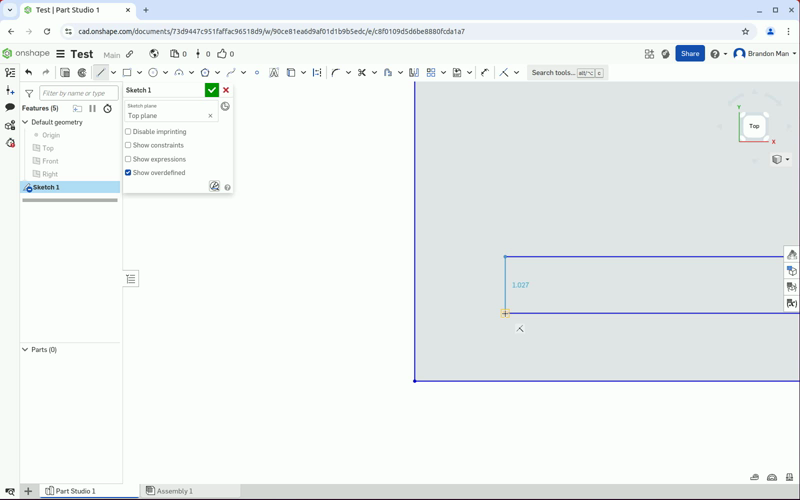
scroll(-6)
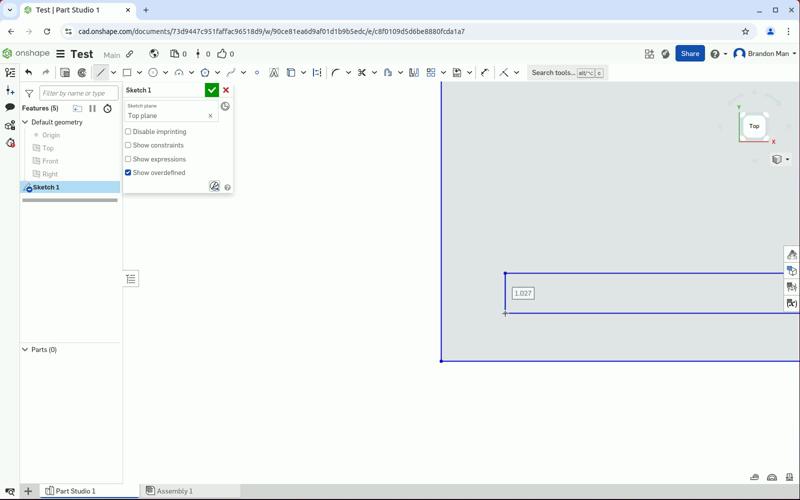
scroll(-6)
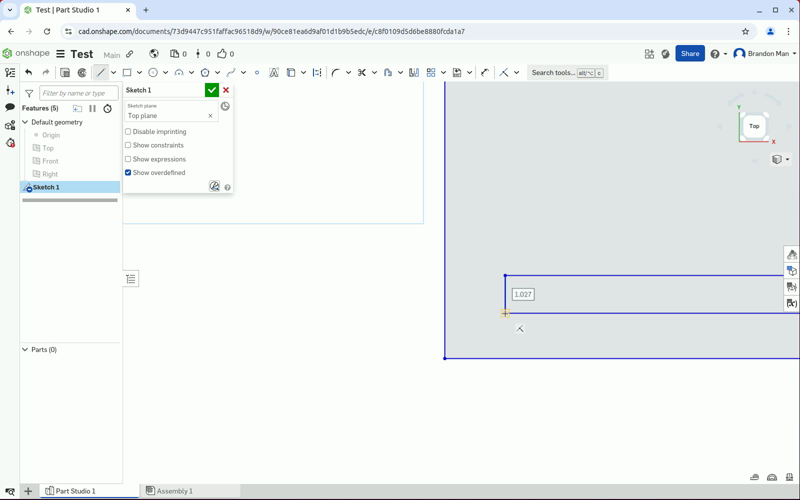
scroll(-6)
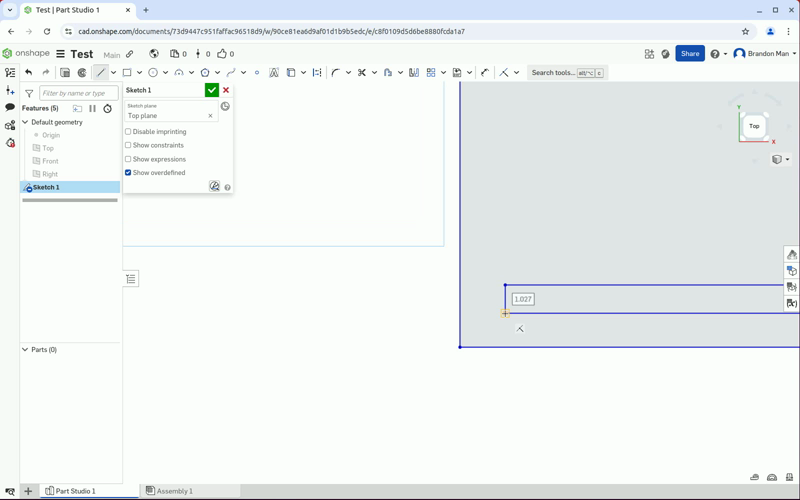
scroll(-6)
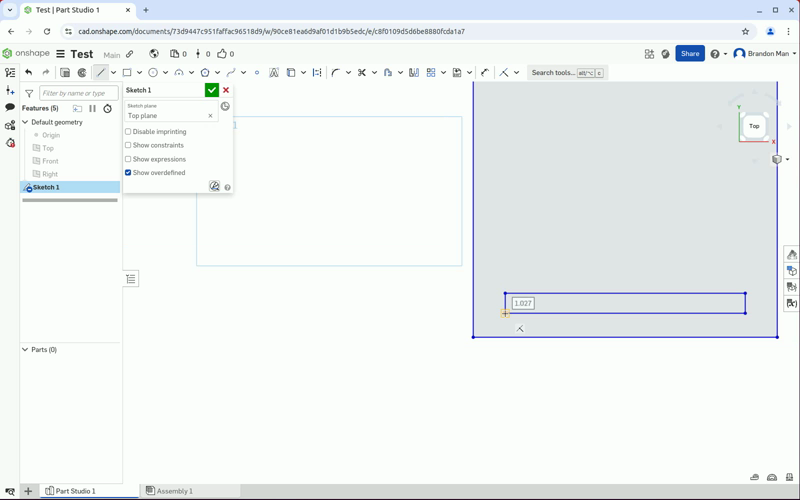
scroll(-6)
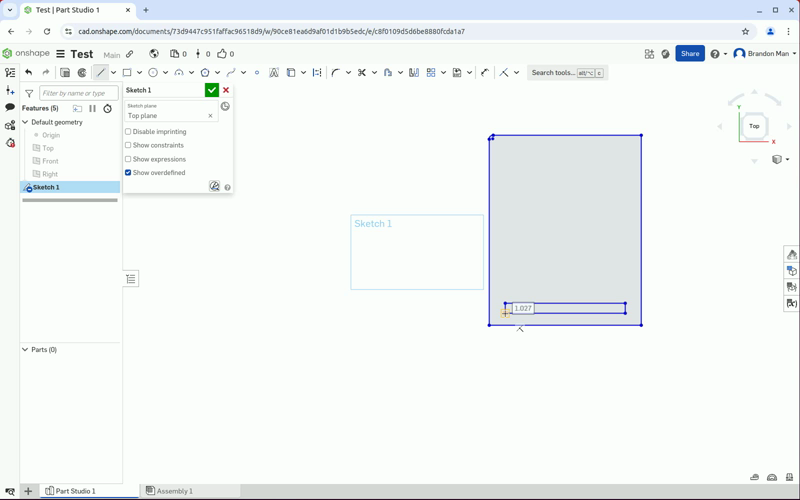
scroll(-6)
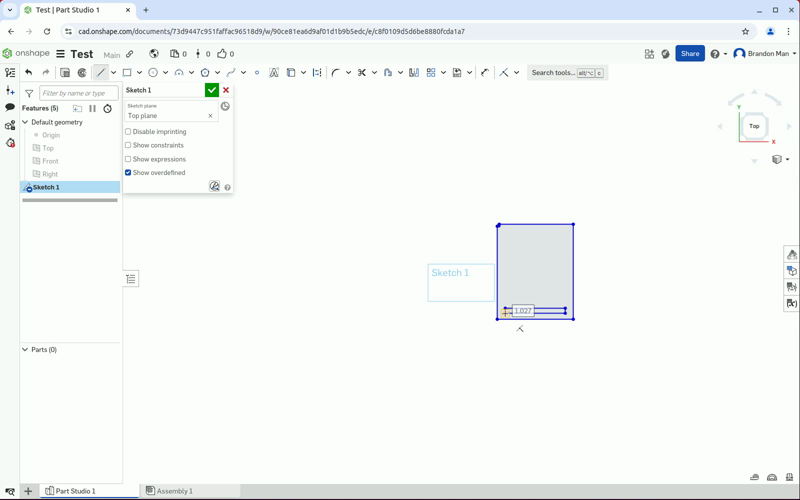
key(esc)
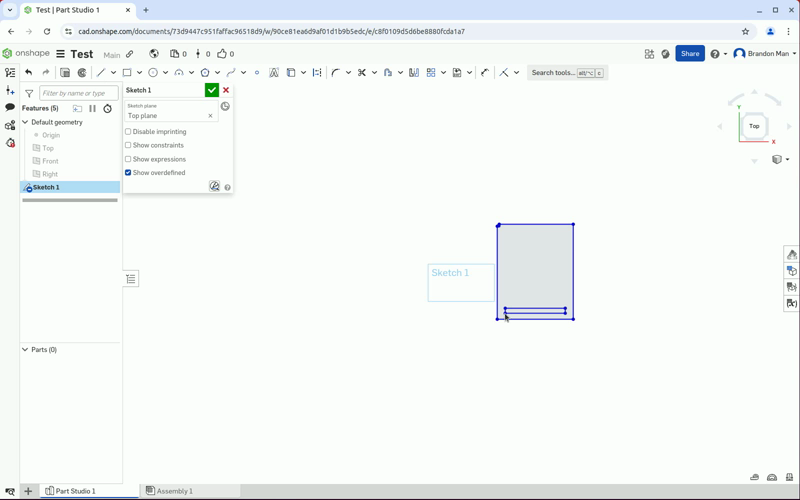
key(l)
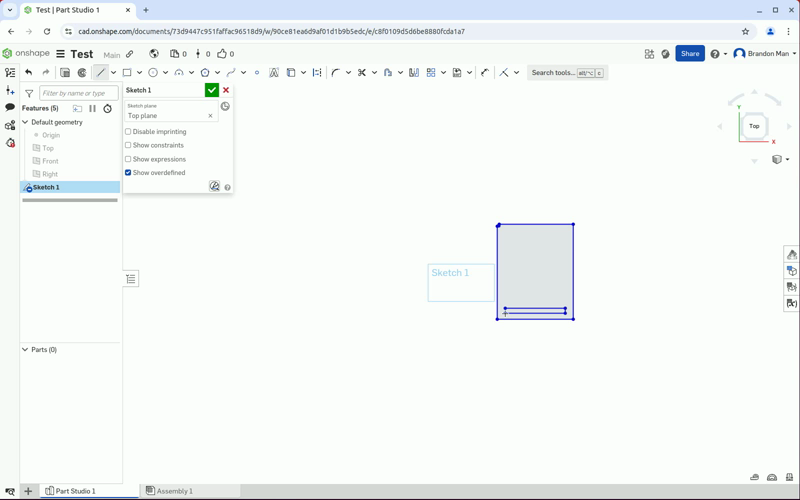
key_down(shift)
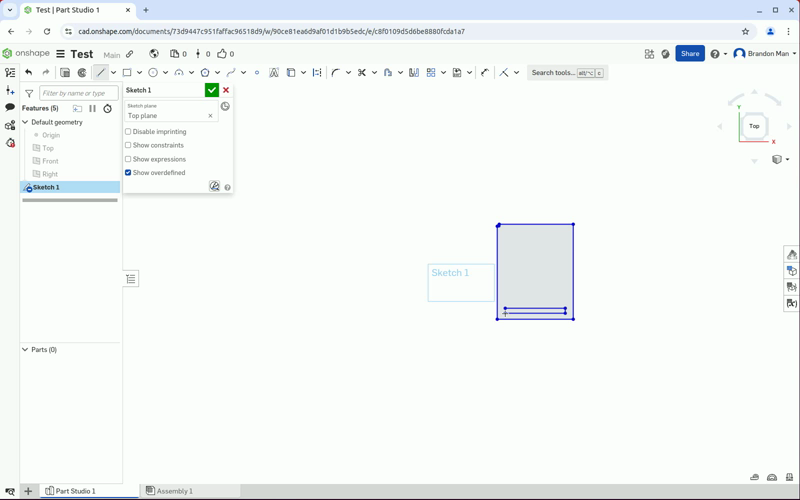
mouse_move(512, 246)
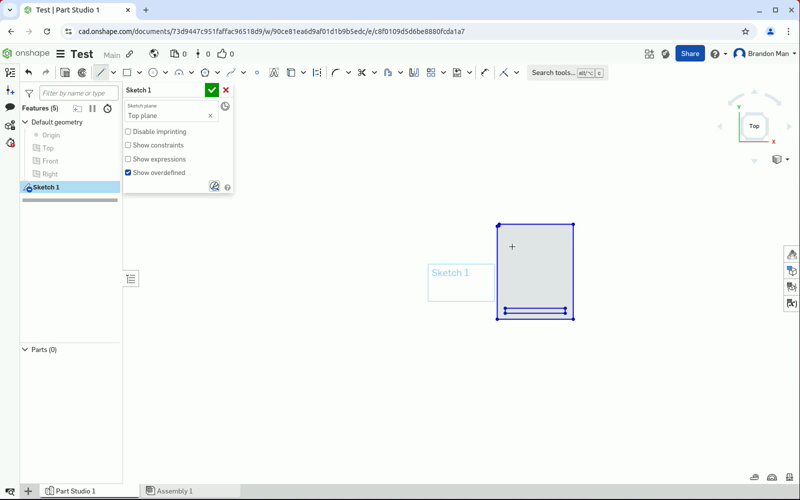
click(512, 246)
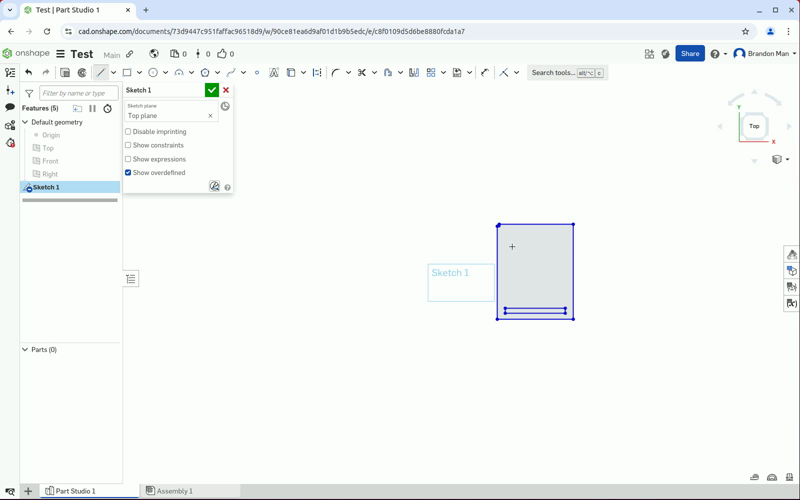
key_up(shift)
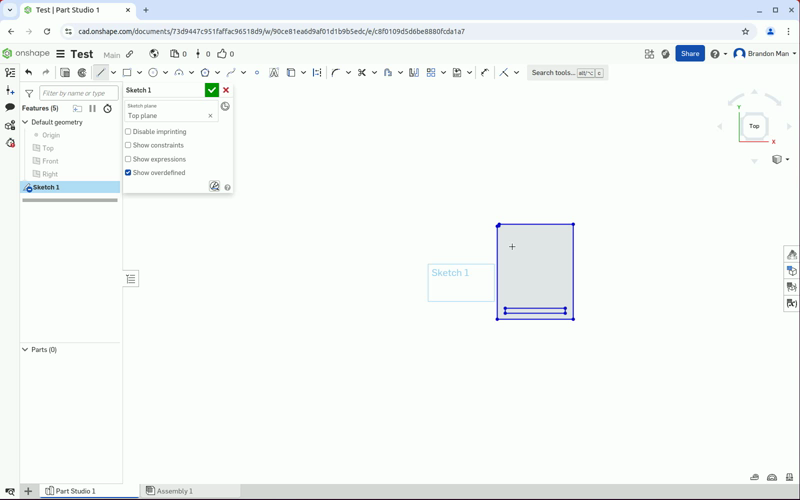
key_down(shift)
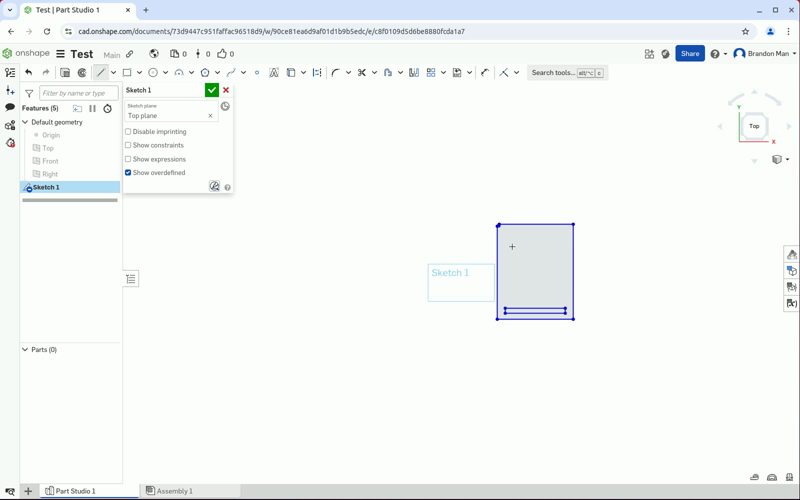
mouse_move(542, 246)
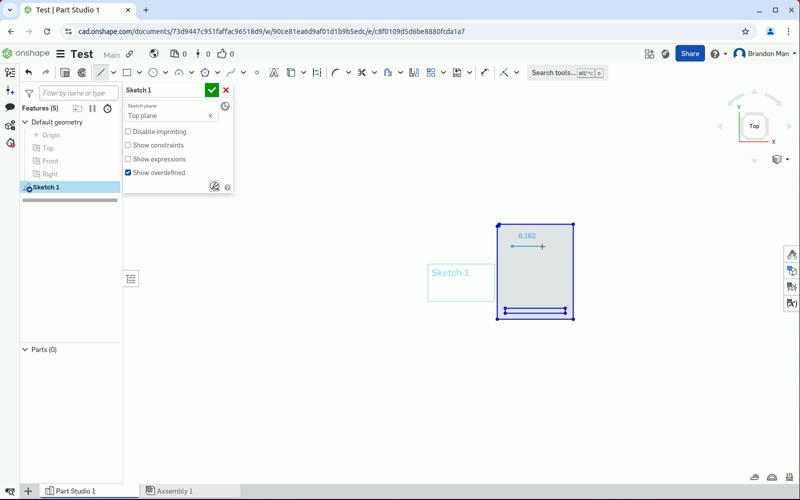
mouse_move(561, 246)
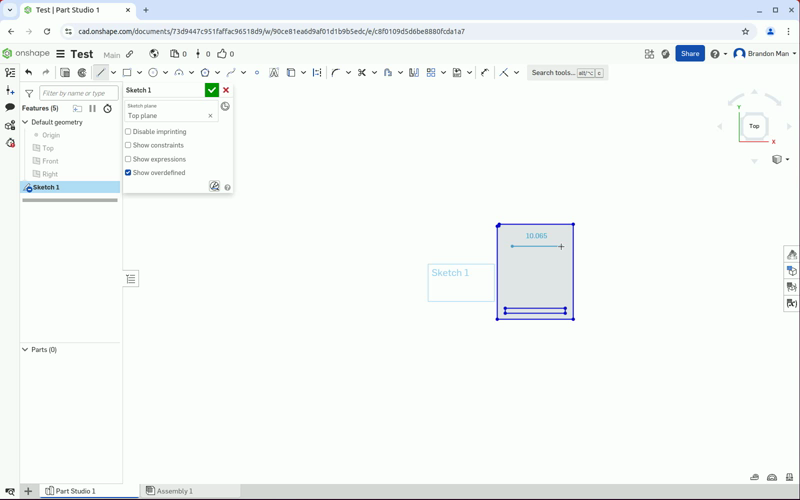
click(561, 246)
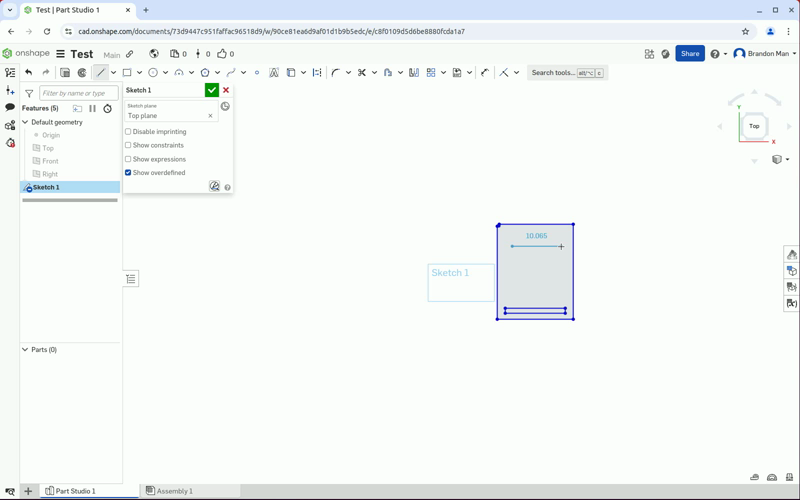
key_up(shift)
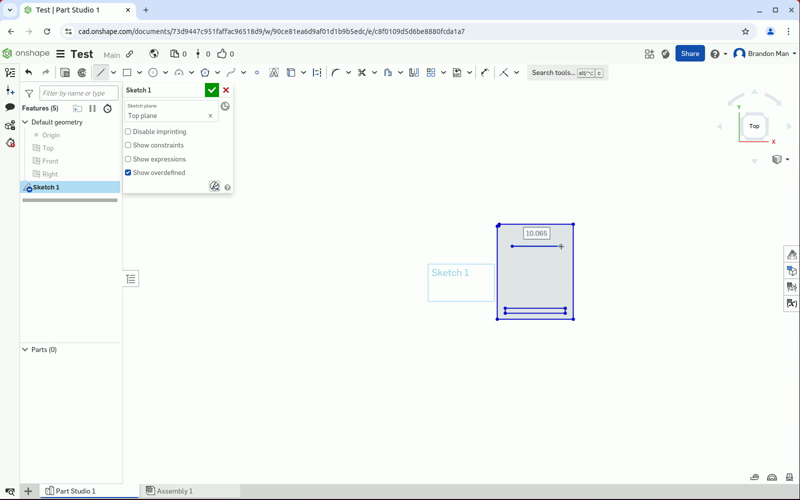
key_down(shift)
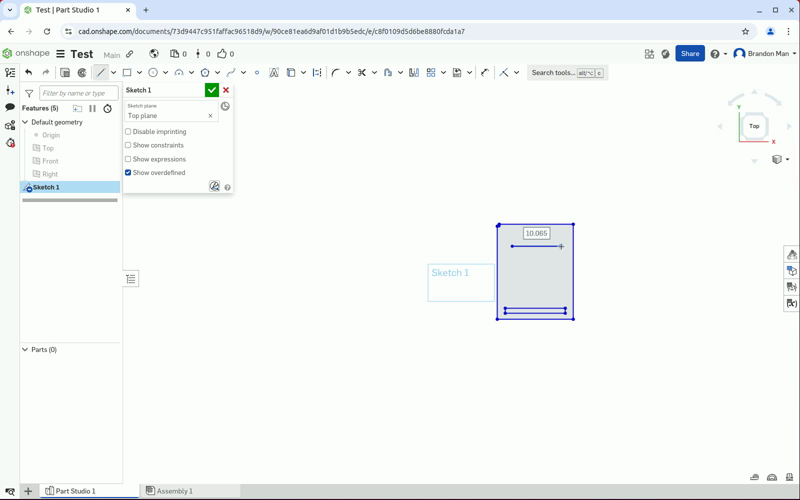
mouse_move(589, 246)
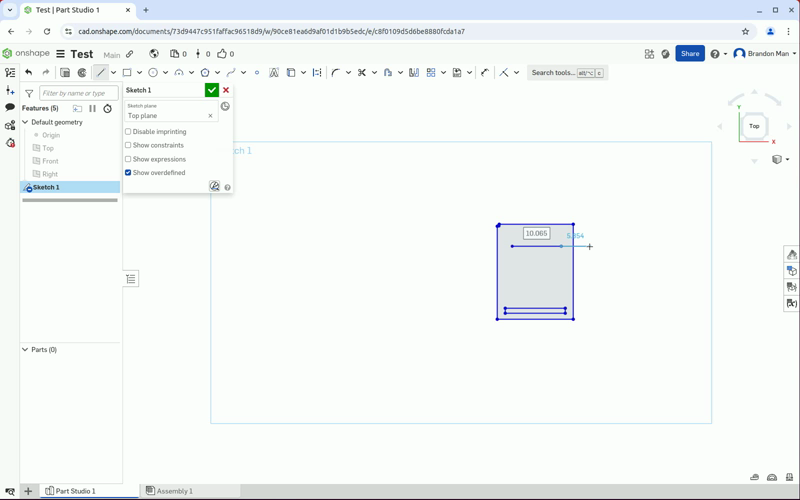
mouse_move(561, 239)
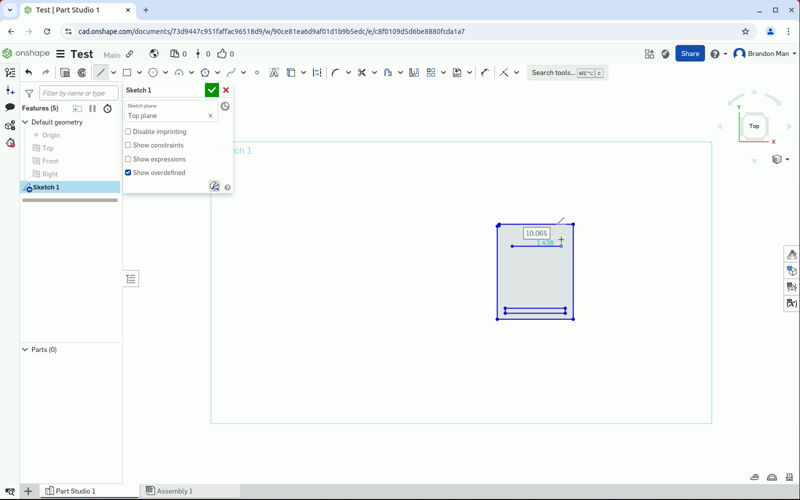
scroll(6)
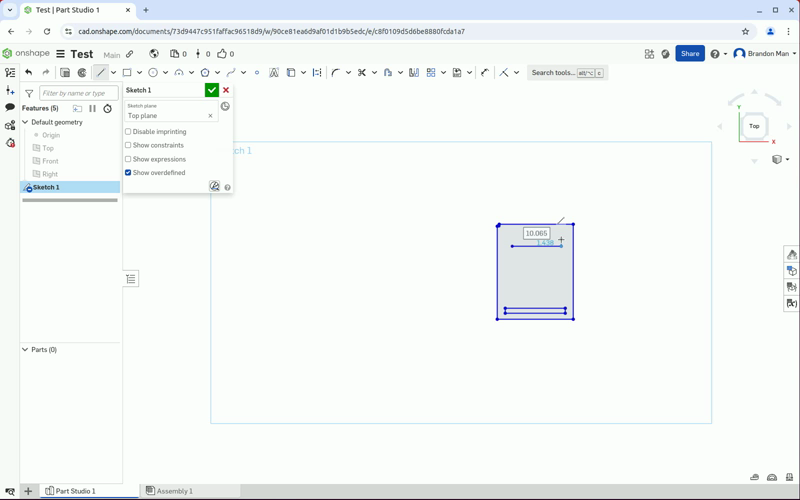
scroll(6)
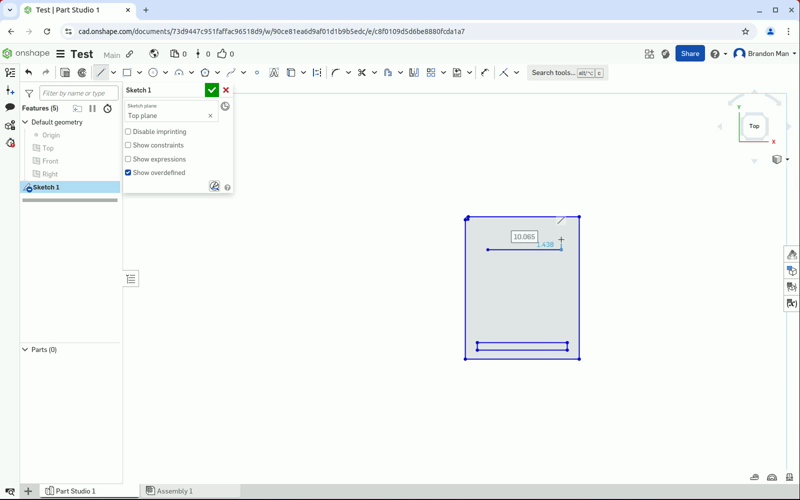
scroll(6)
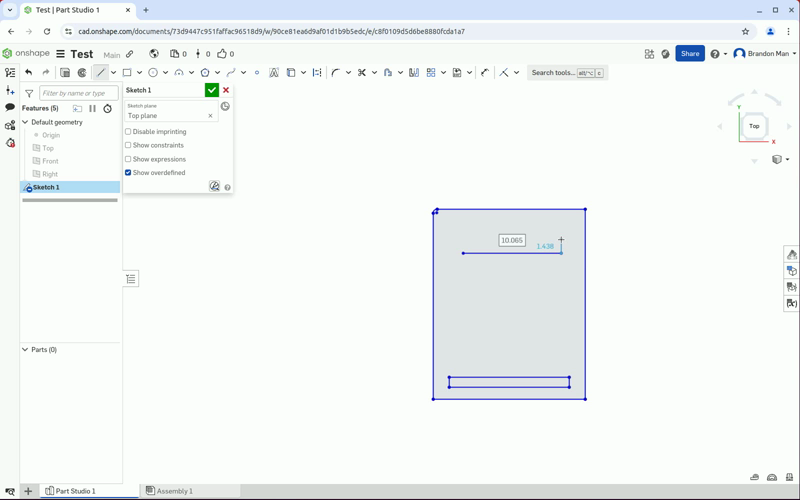
scroll(6)
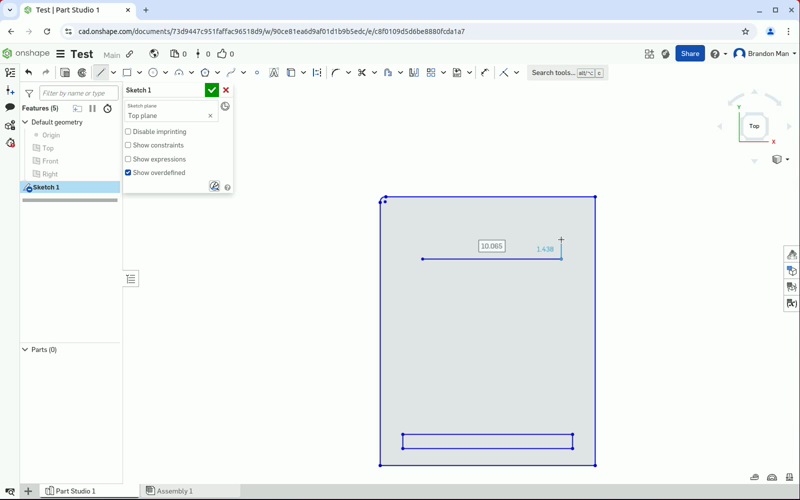
scroll(6)
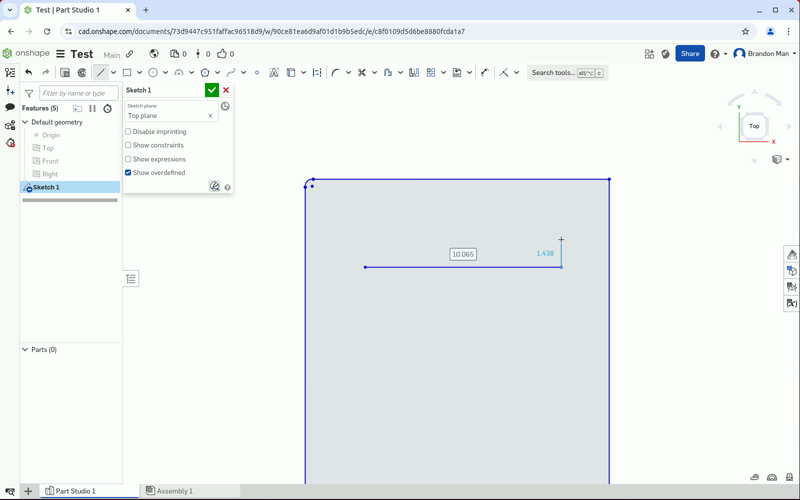
scroll(6)
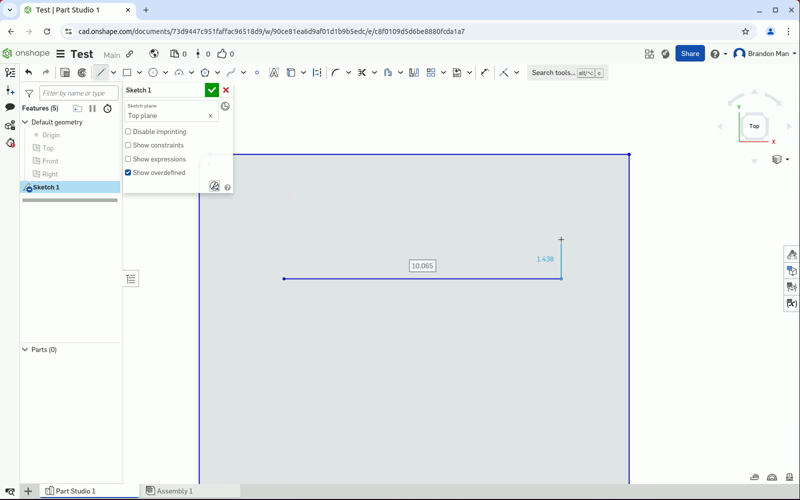
scroll(6)
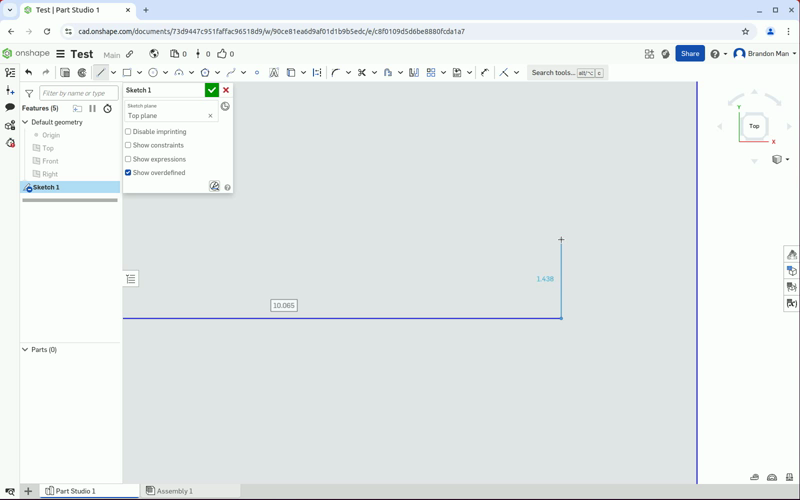
click(561, 239)
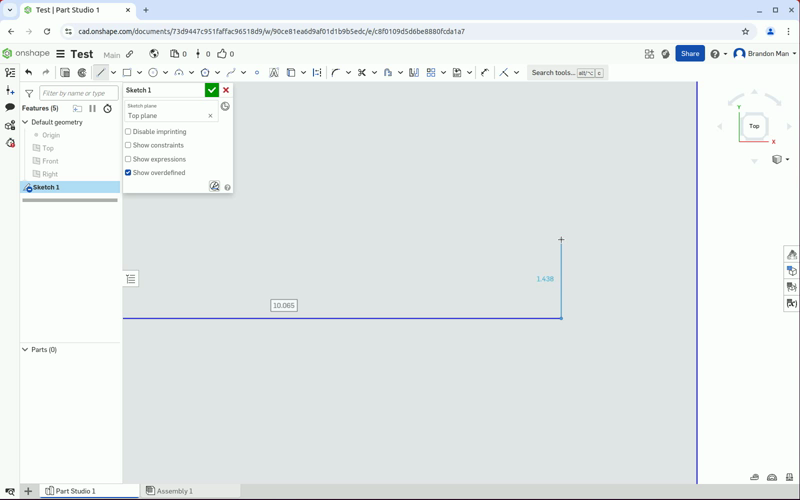
scroll(-6)
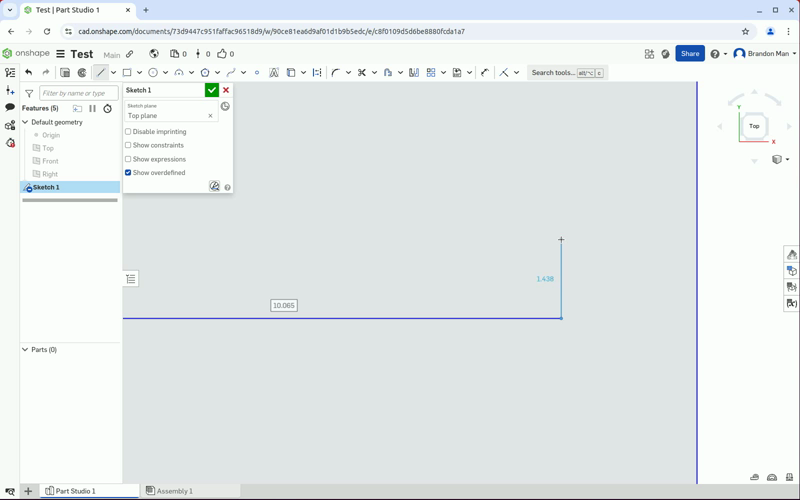
scroll(-6)
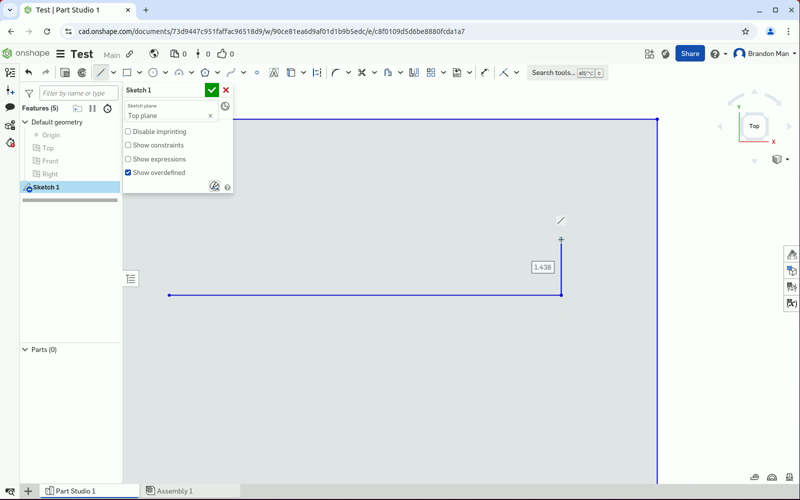
scroll(-6)
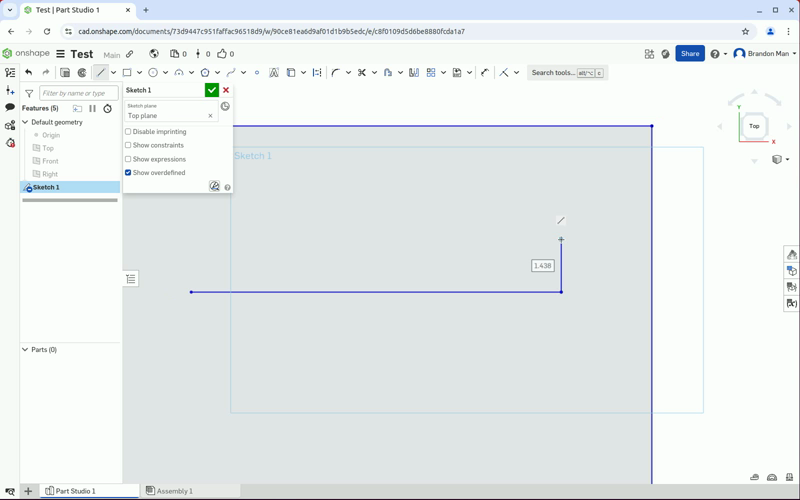
scroll(-6)
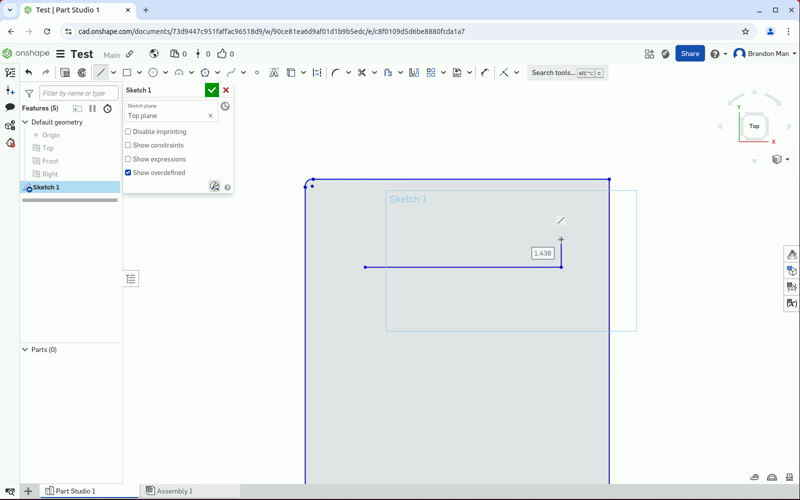
scroll(-6)
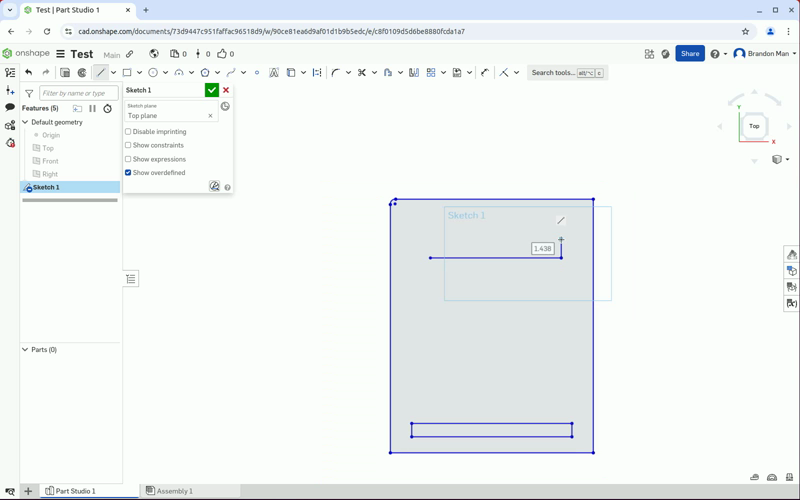
scroll(-6)
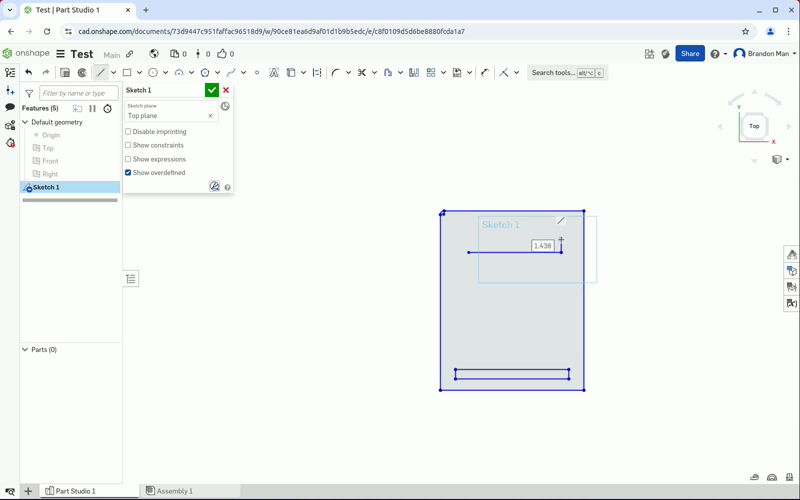
scroll(-6)
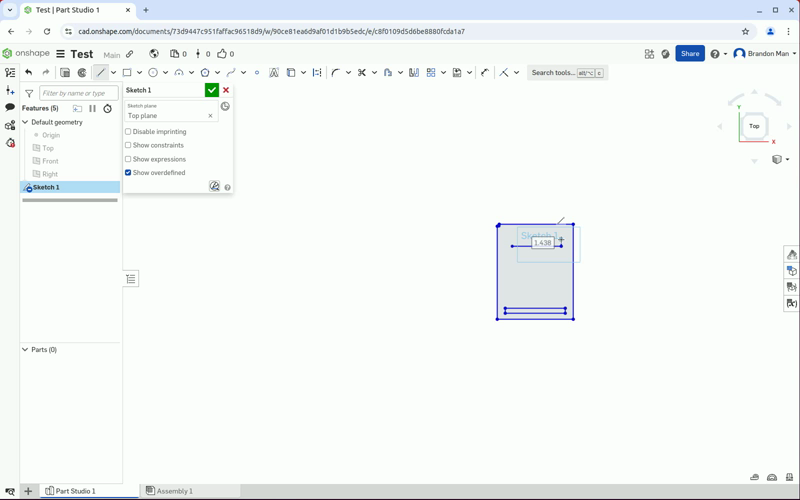
key_up(shift)
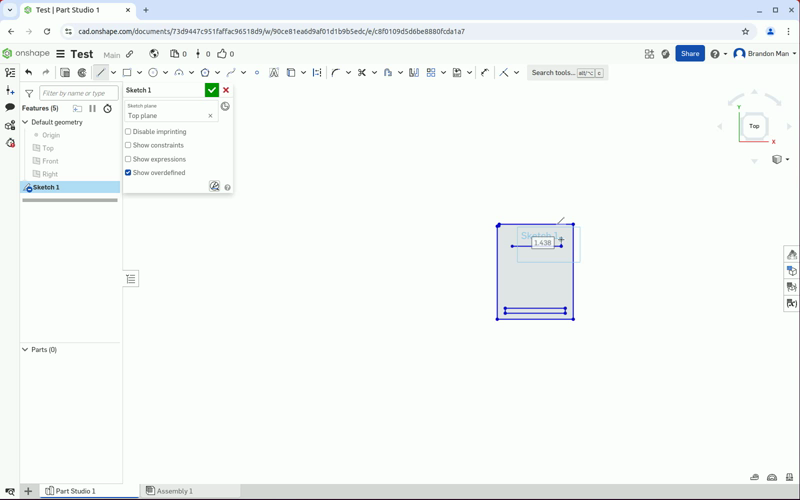
key_down(shift)
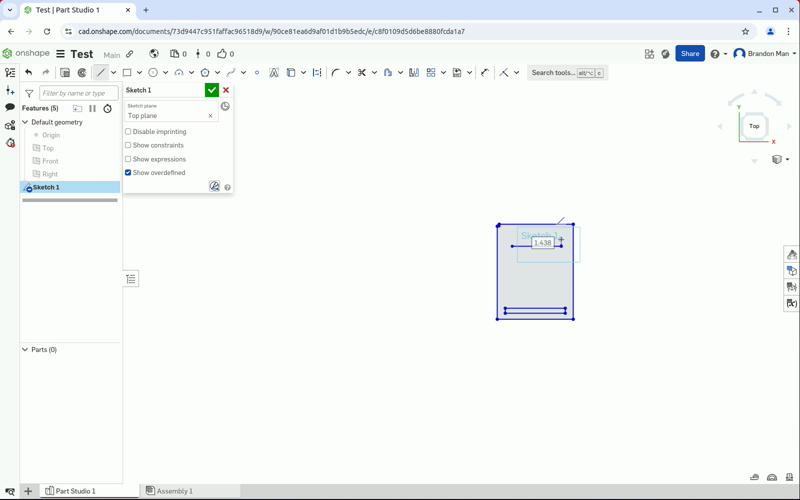
mouse_move(589, 239)
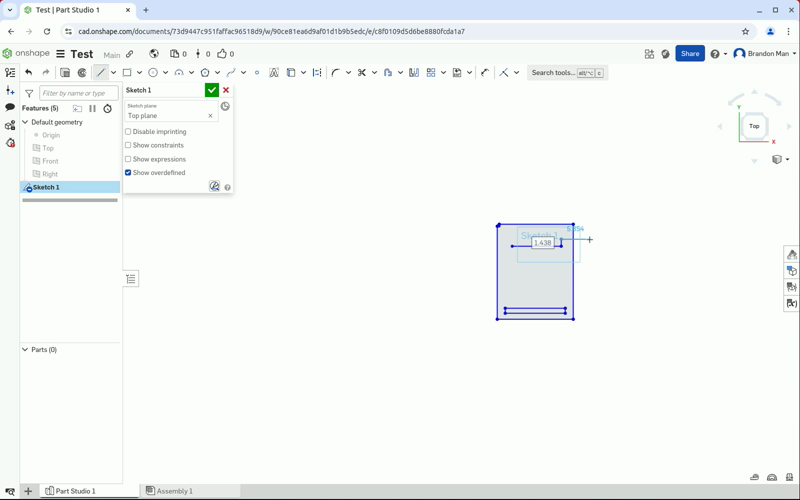
mouse_move(512, 239)
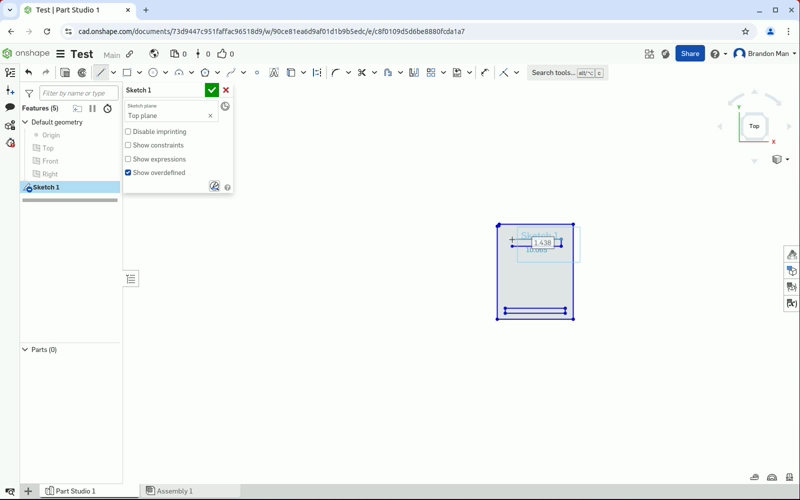
click(512, 239)
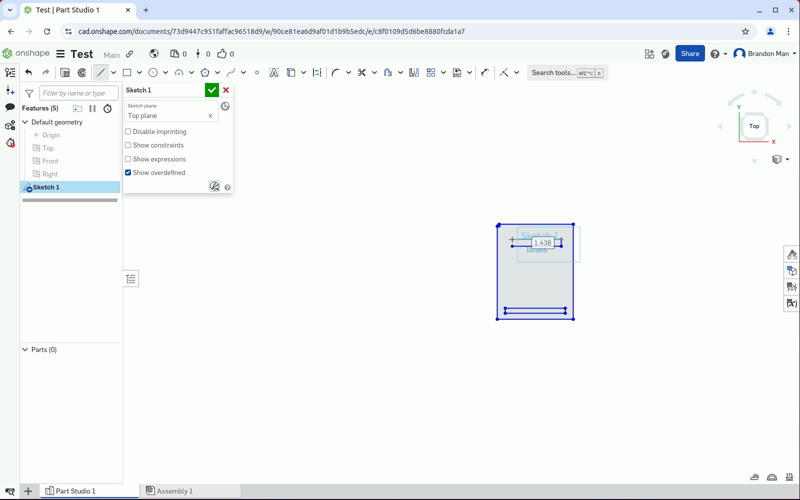
key_up(shift)
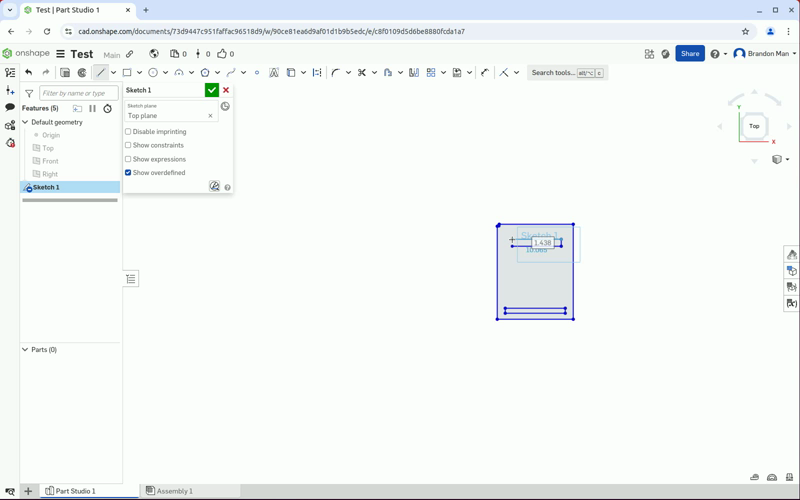
mouse_move(542, 239)
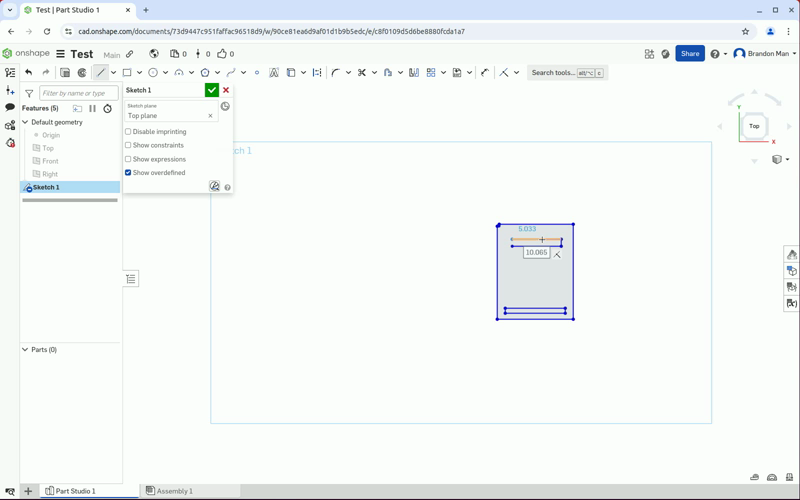
key_down(shift)
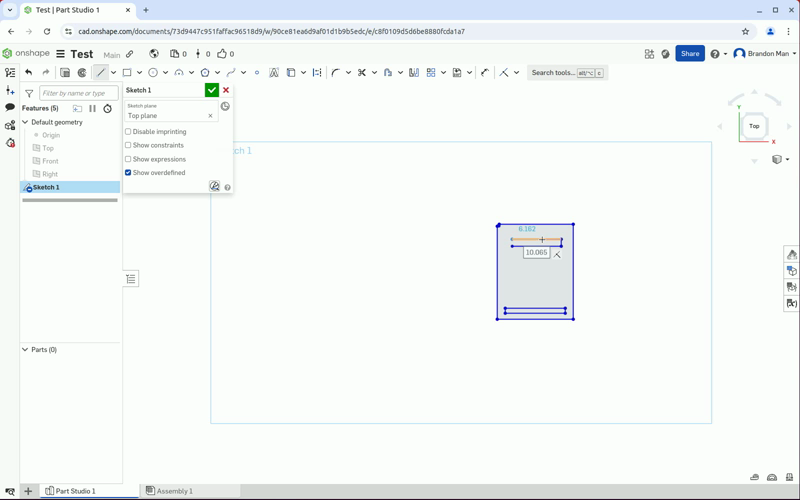
mouse_move(512, 246)
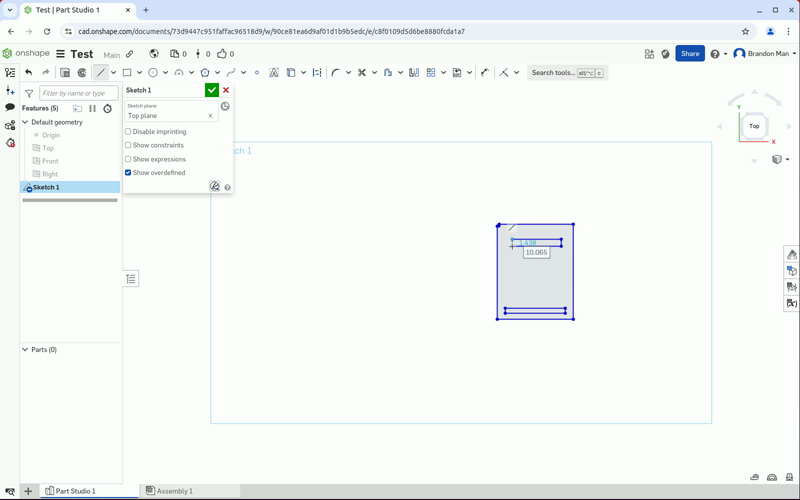
scroll(6)
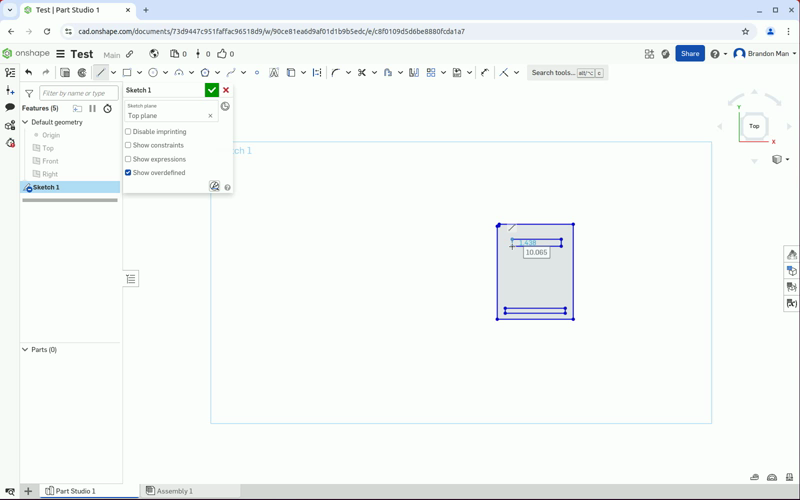
scroll(6)
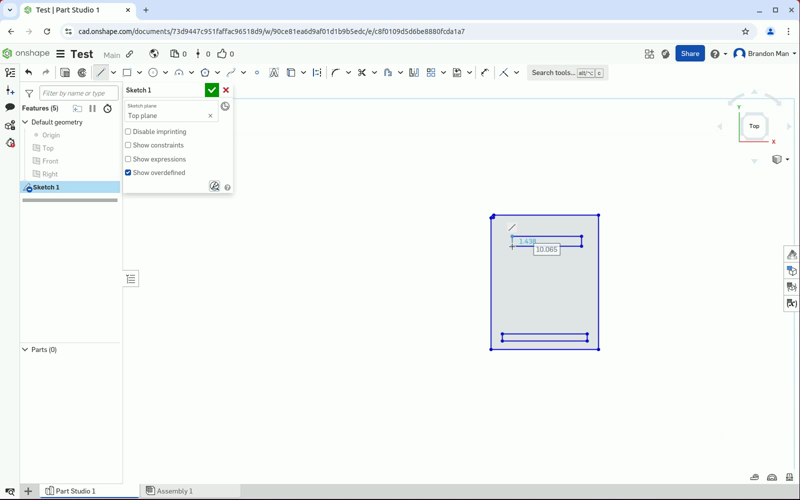
scroll(6)
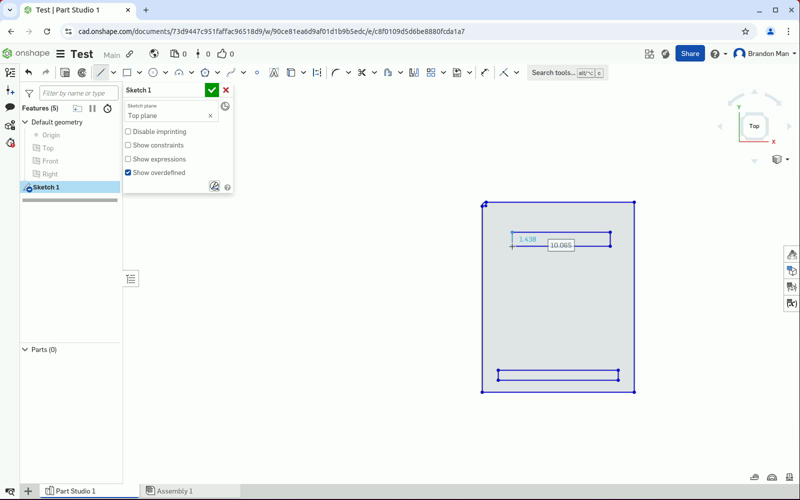
scroll(6)
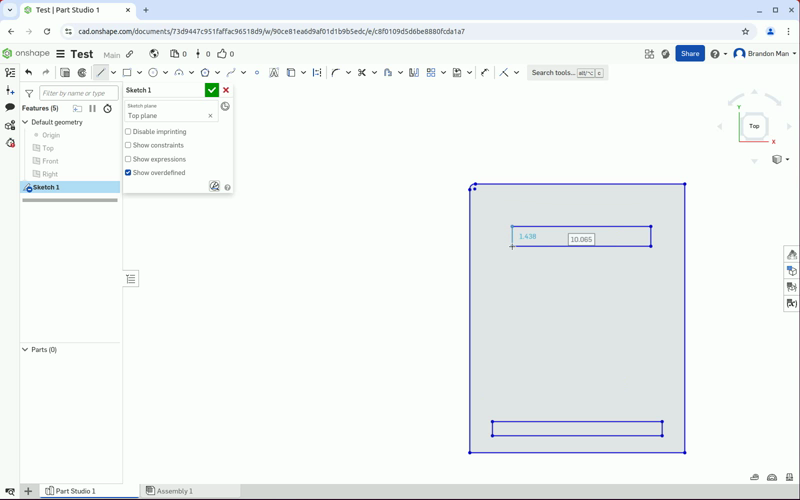
scroll(6)
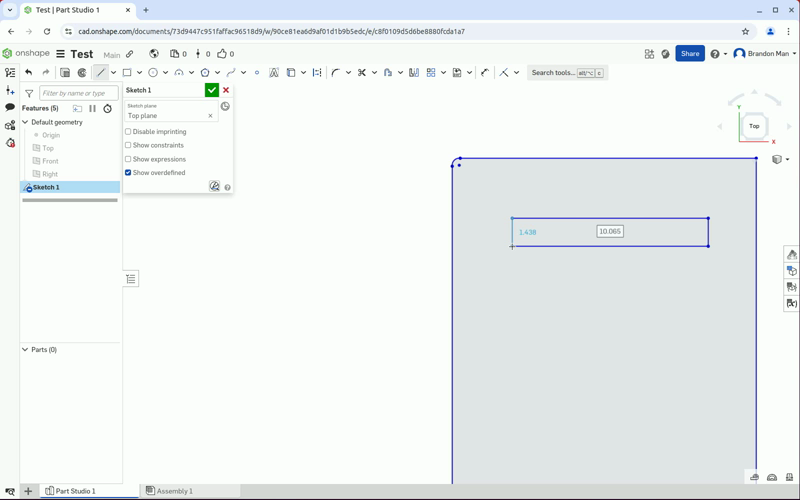
scroll(6)
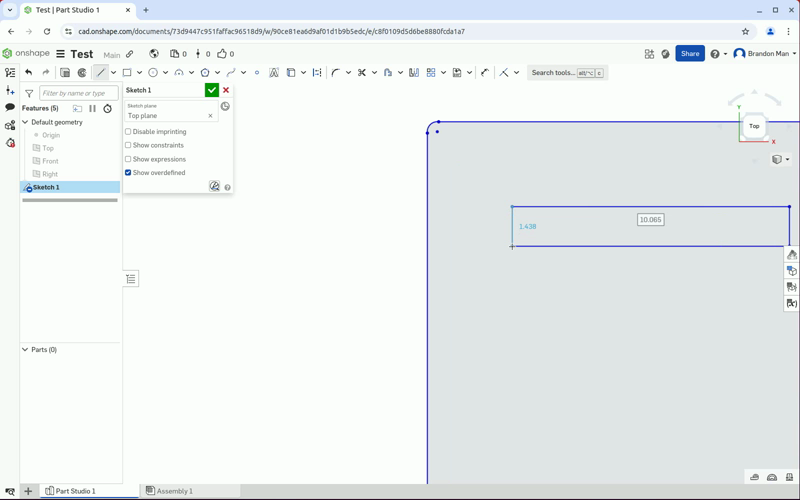
scroll(6)
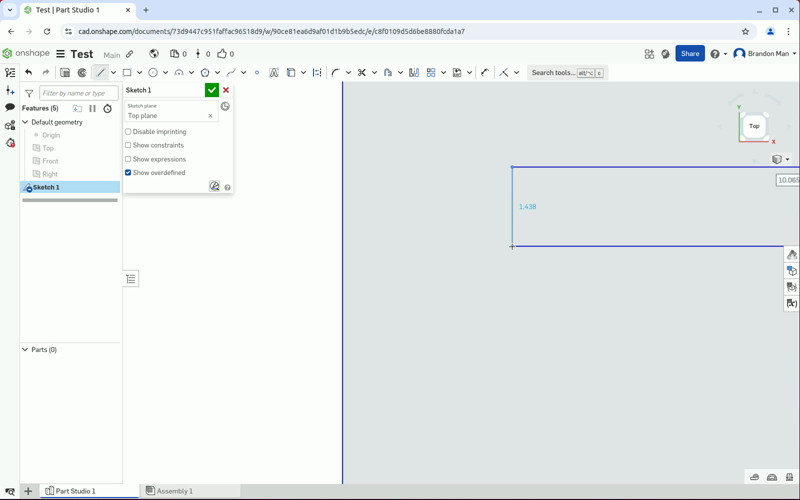
key_up(shift)
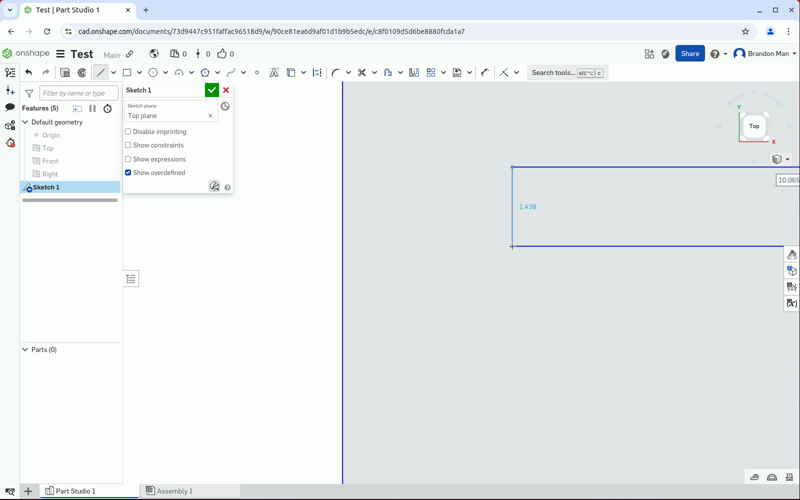
click(512, 246)
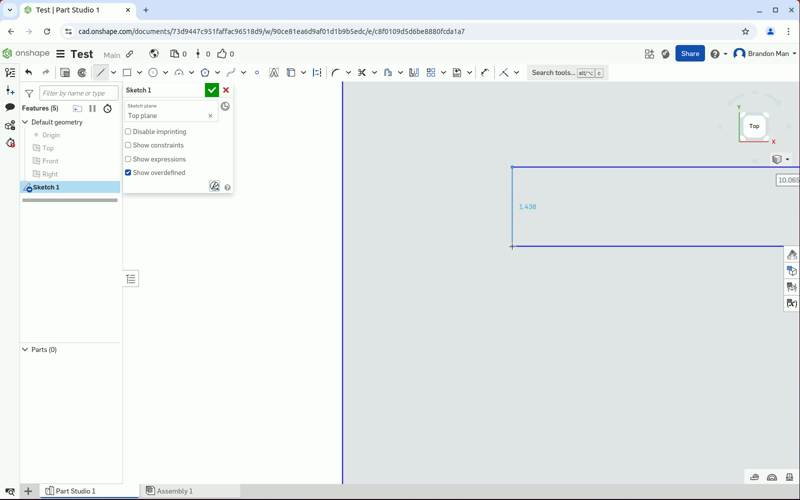
scroll(-6)
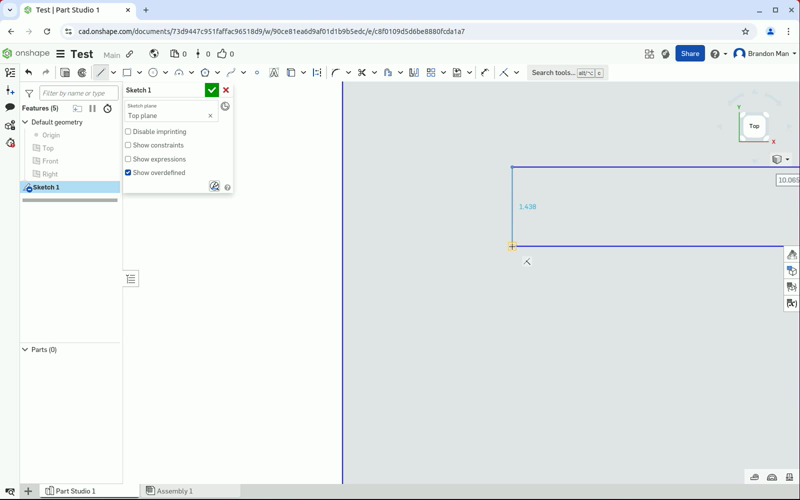
scroll(-6)
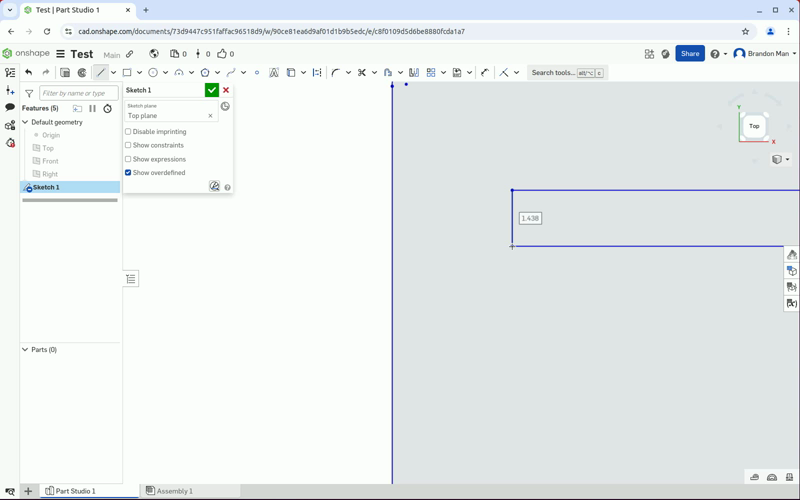
scroll(-6)
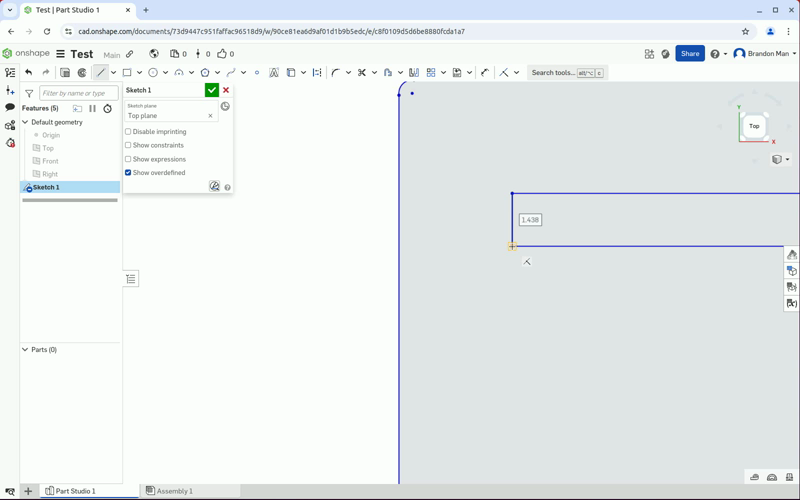
scroll(-6)
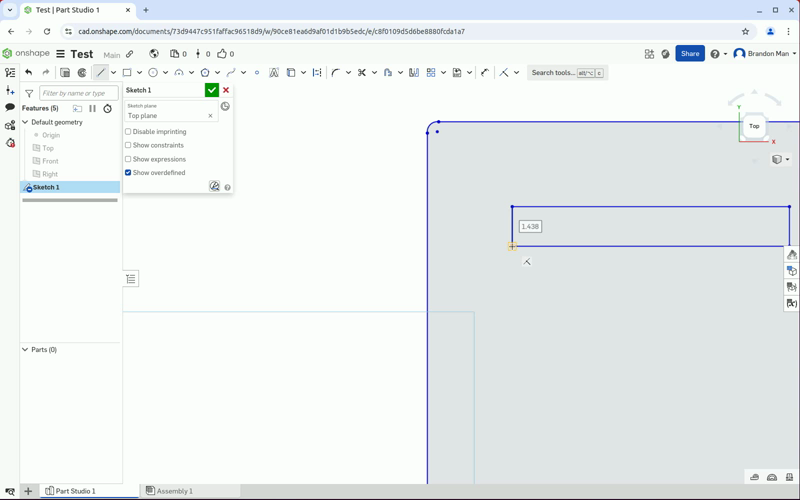
scroll(-6)
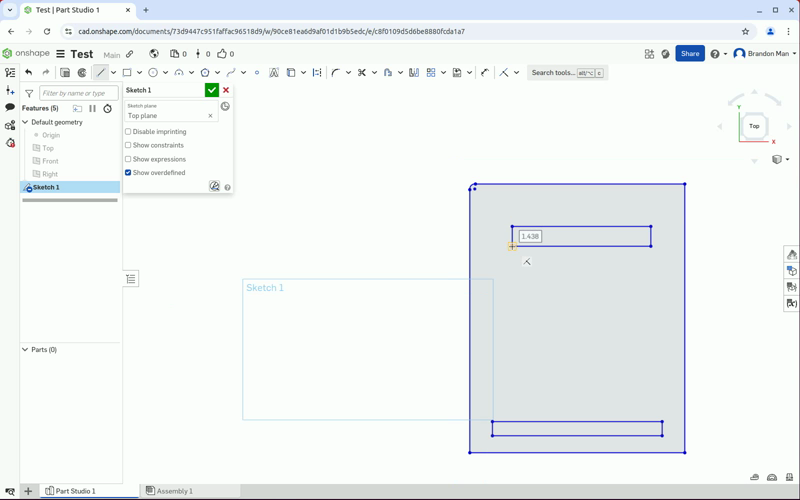
scroll(-6)
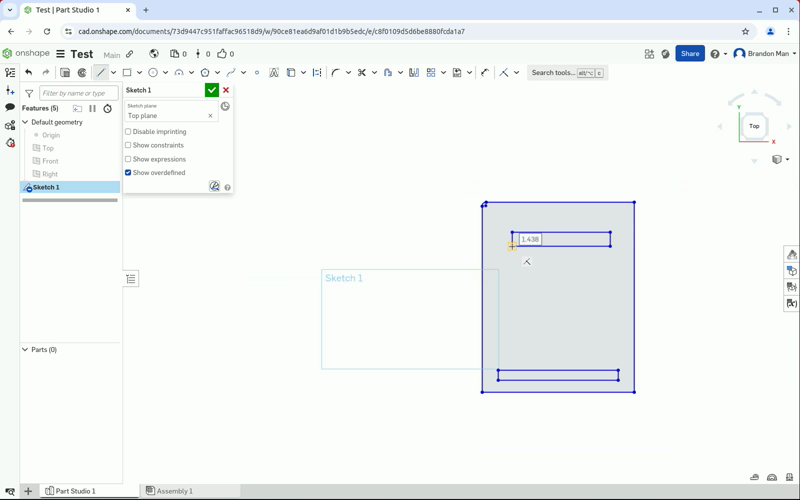
scroll(-6)
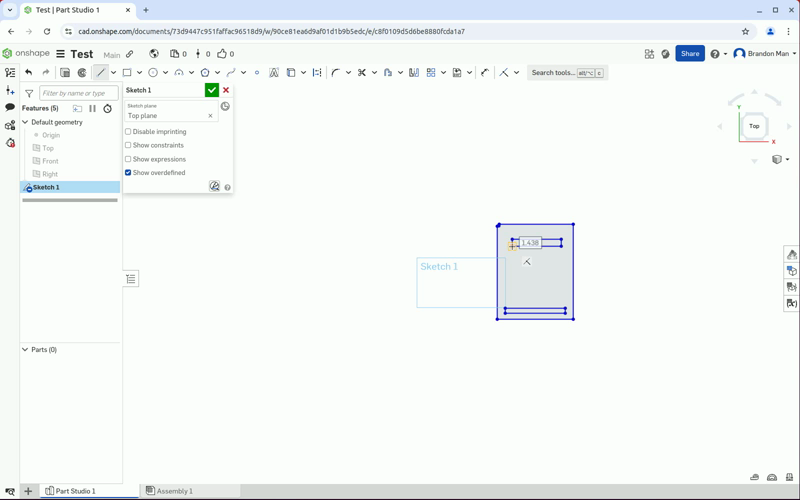
key(esc)
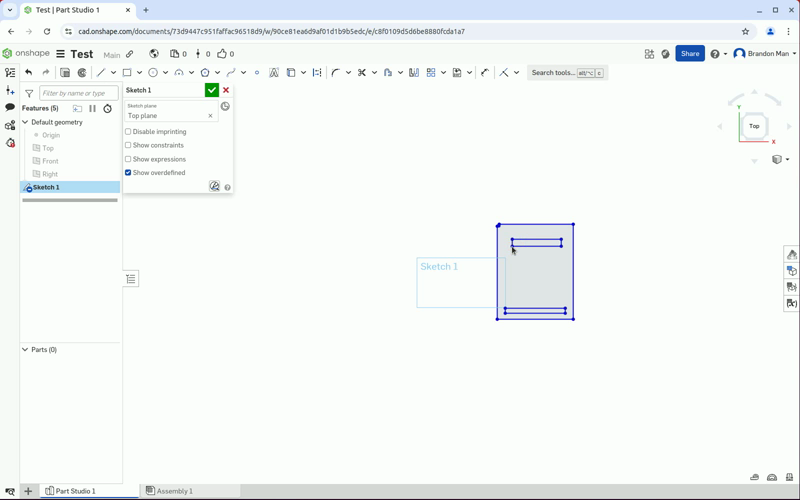
mouse_move(502, 247)
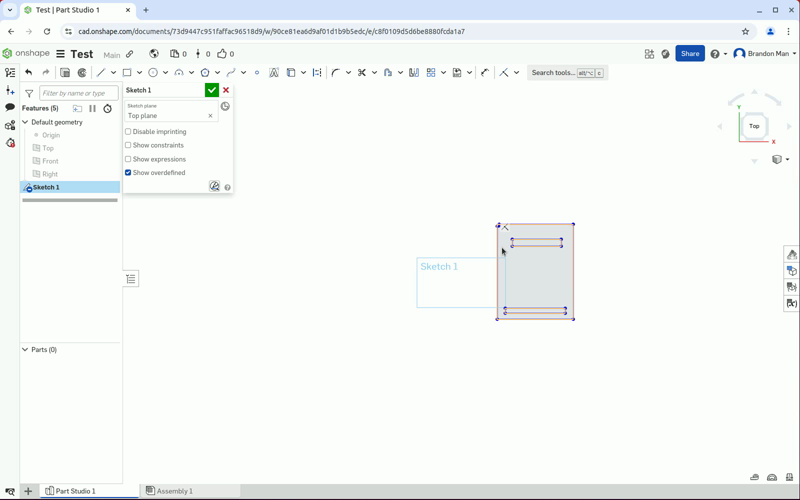
click(502, 247)
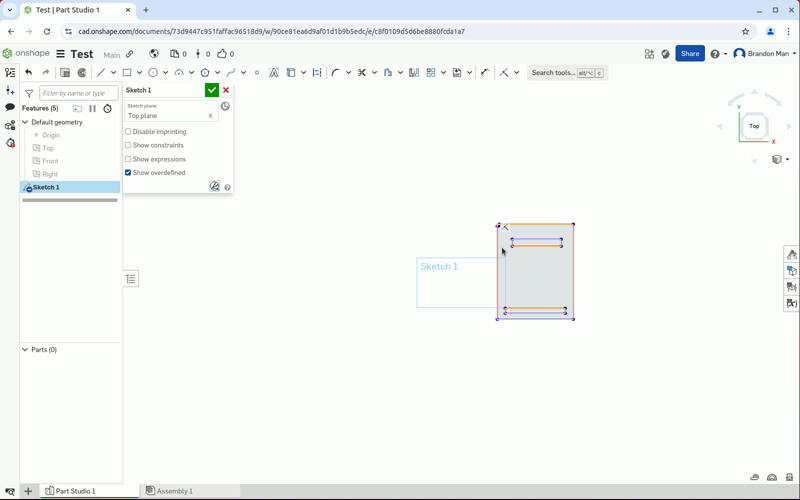
mouse_move(73, 352)
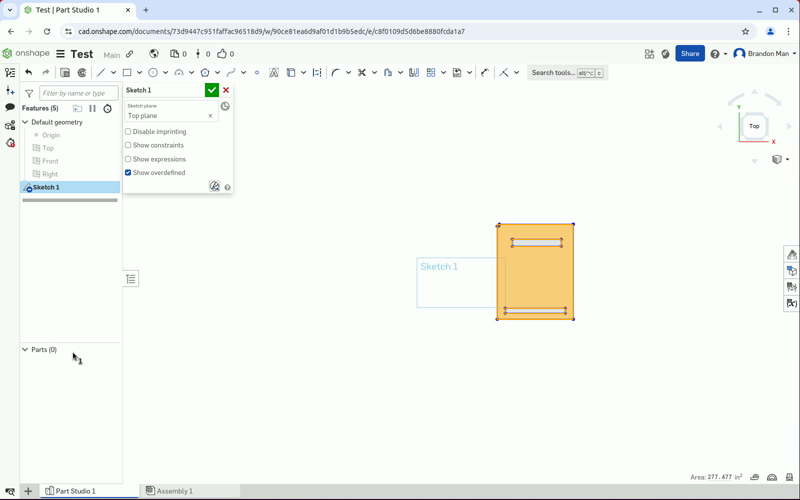
key(shift+y)
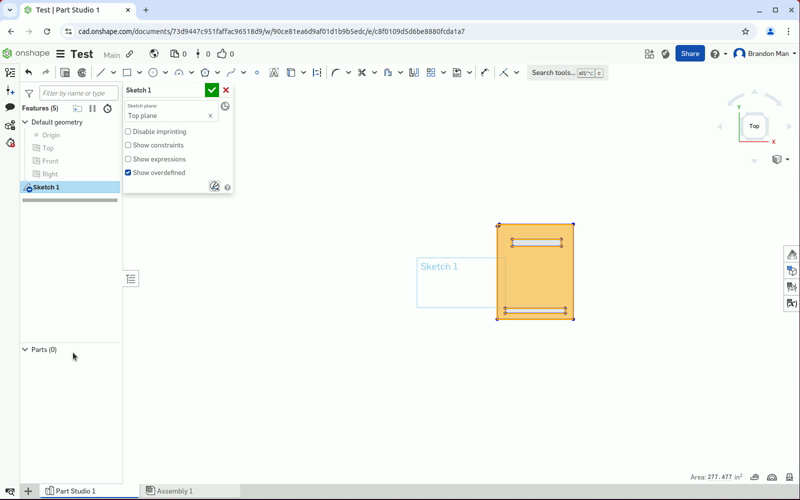
key(shift+e)
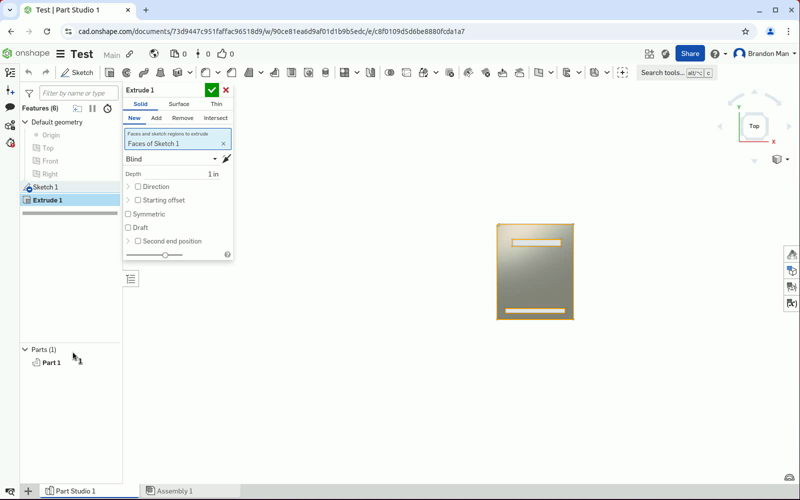
mouse_move(143, 106)
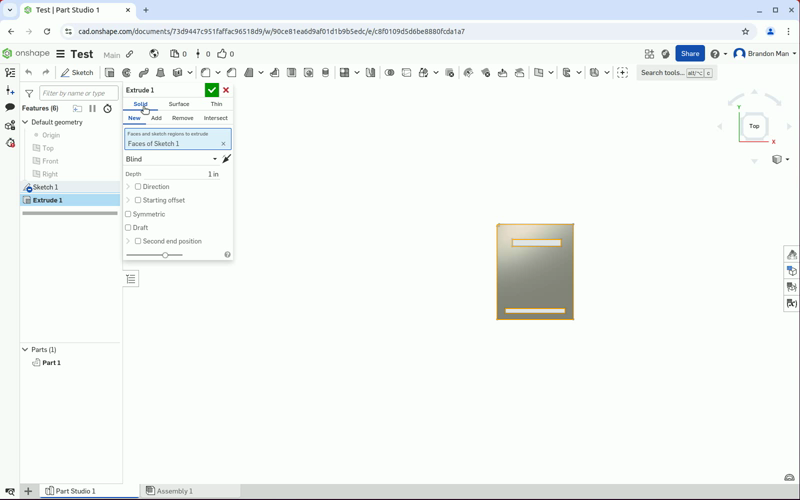
click(143, 106)
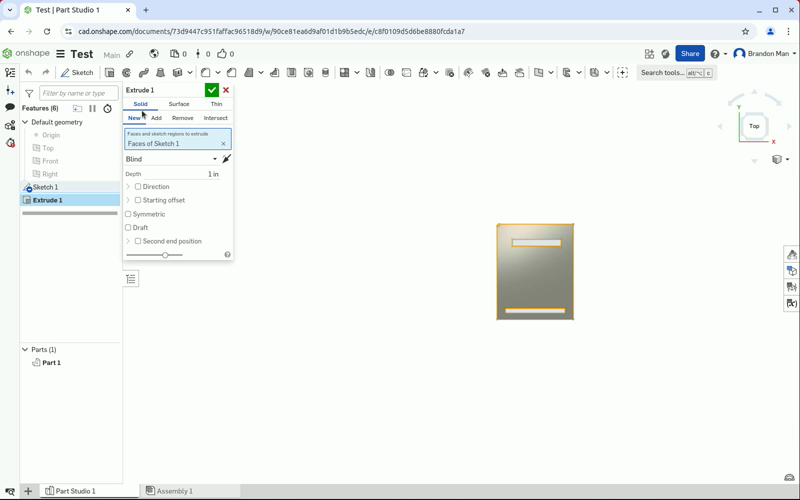
mouse_move(137, 120)
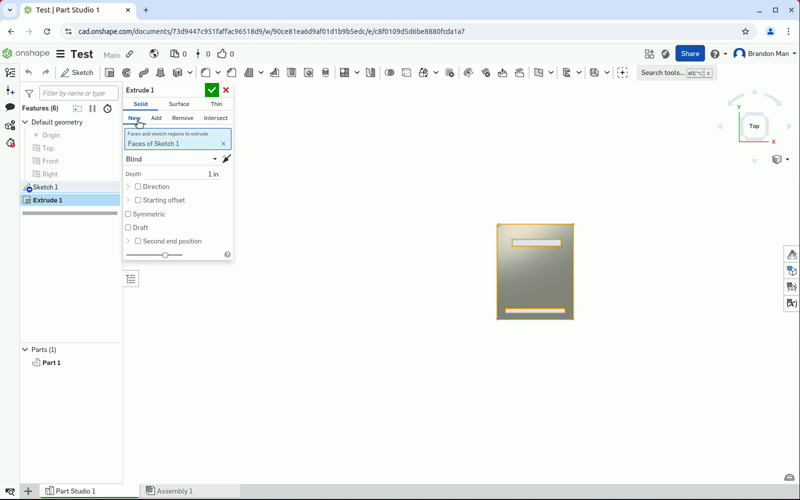
click(137, 120)
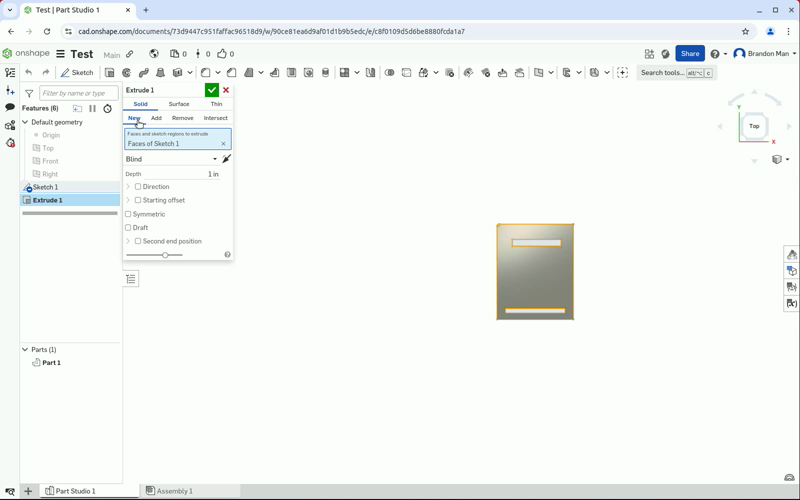
key(tab, 4)
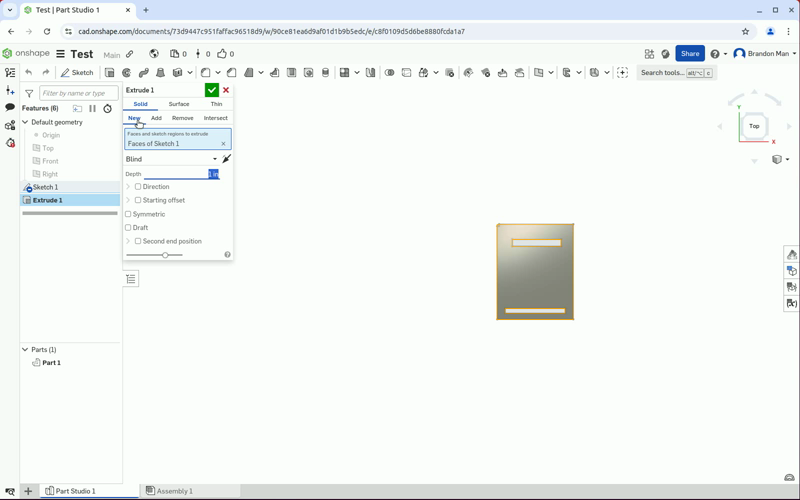
text(1.926)
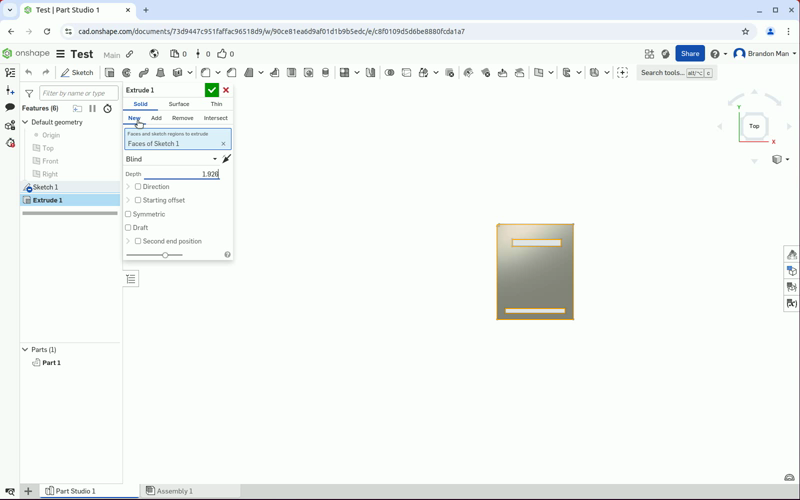
key(enter)
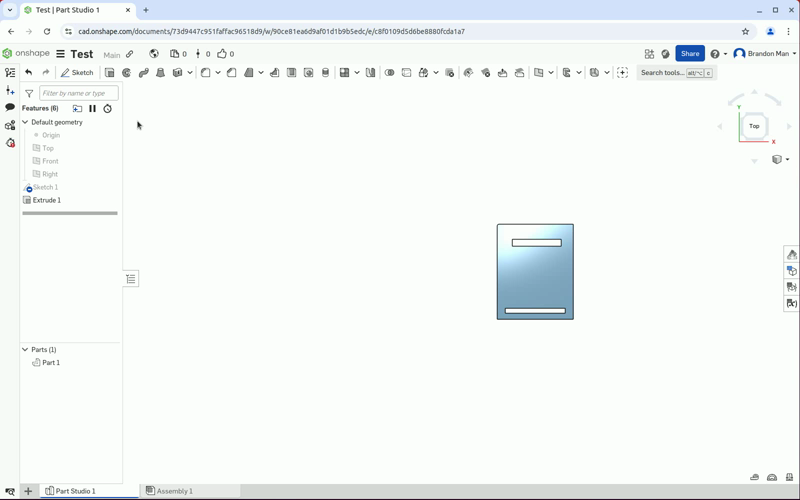
key(shift+h)
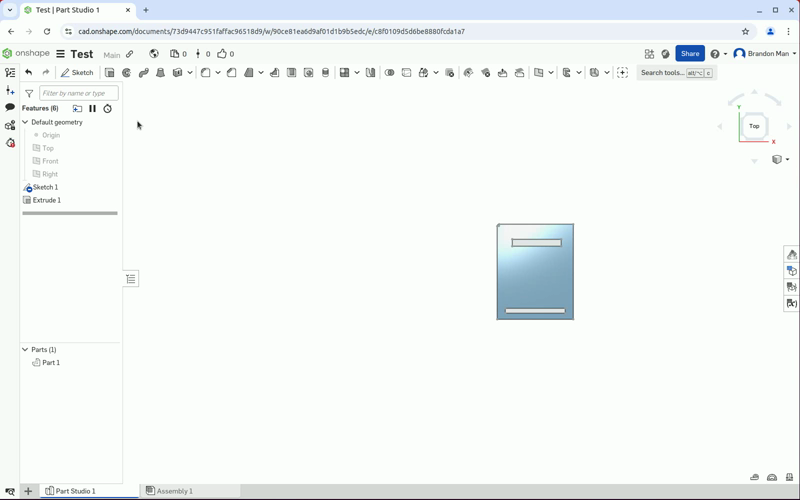
key(shift+h)
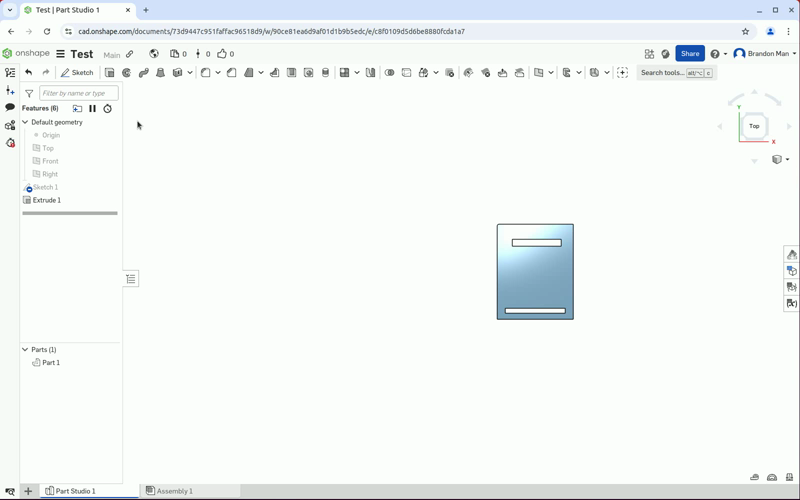
mouse_move(73, 189)
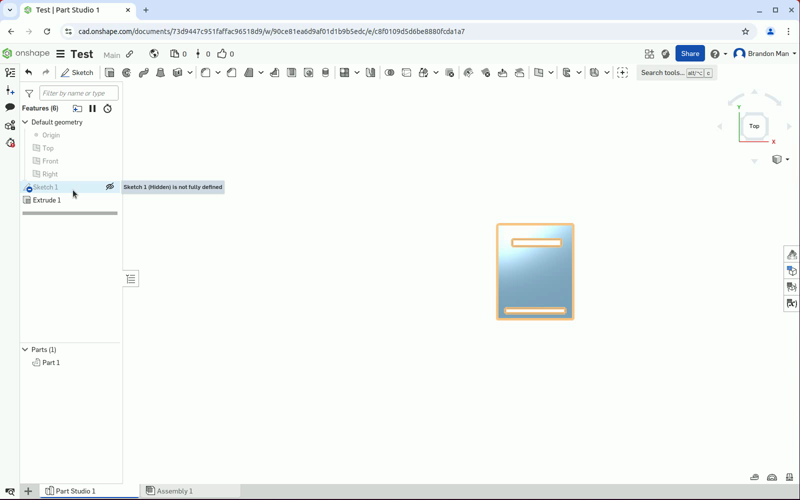
click(73, 189)
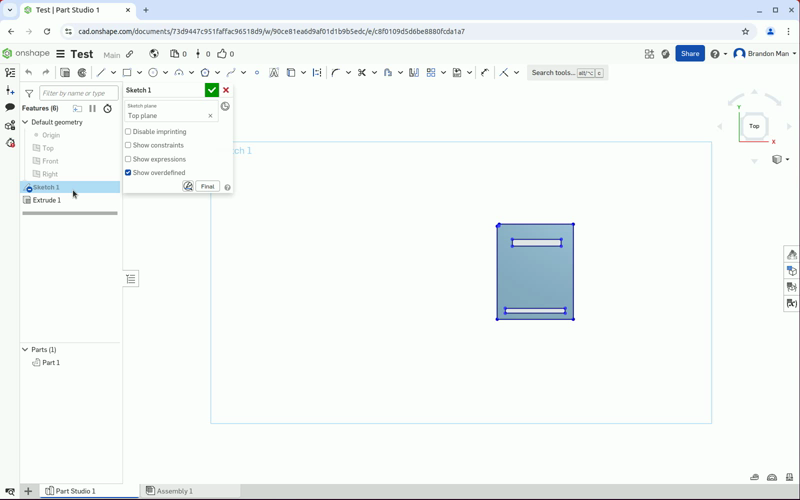
mouse_move(229, 92)
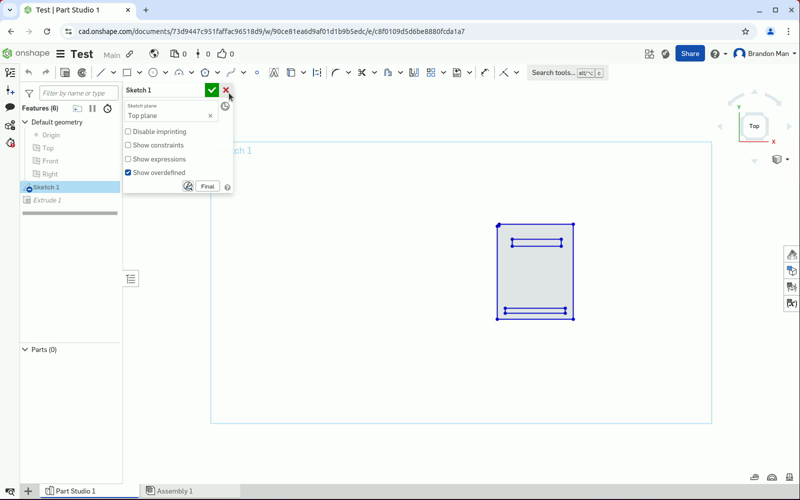
click(229, 92)
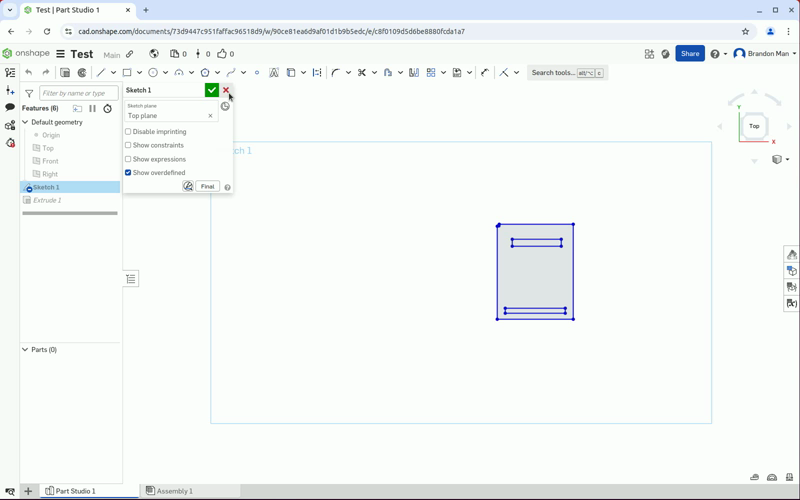
key(shift+s)
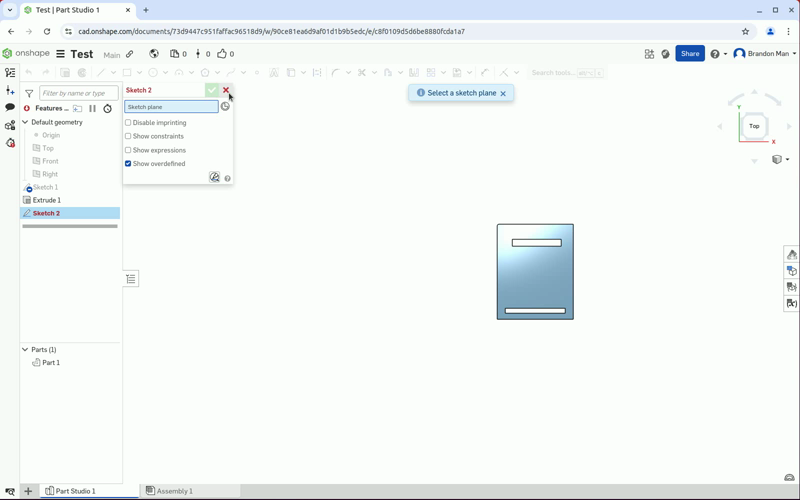
mouse_move(73, 150)
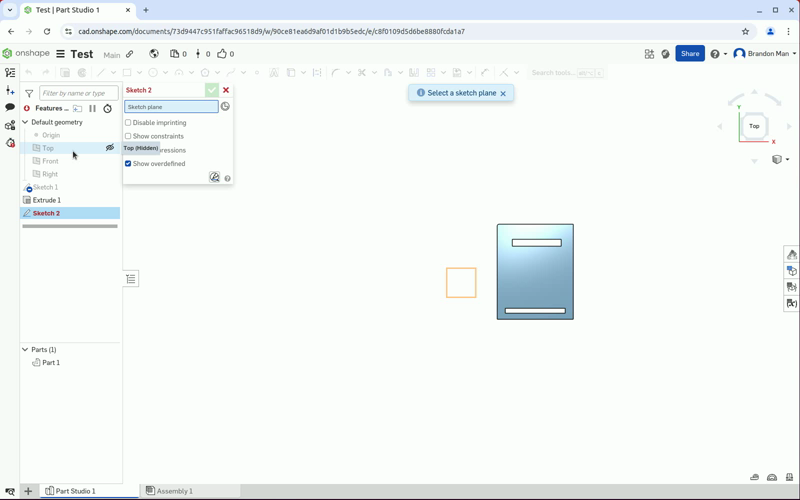
click(73, 150)
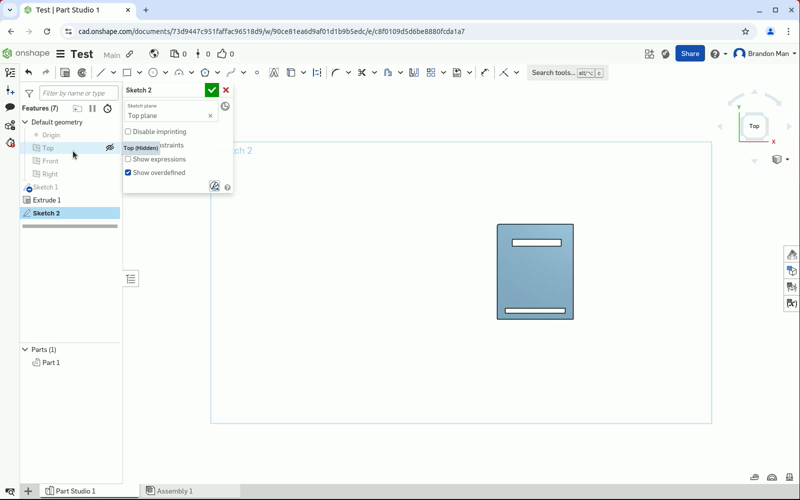
mouse_move(73, 352)
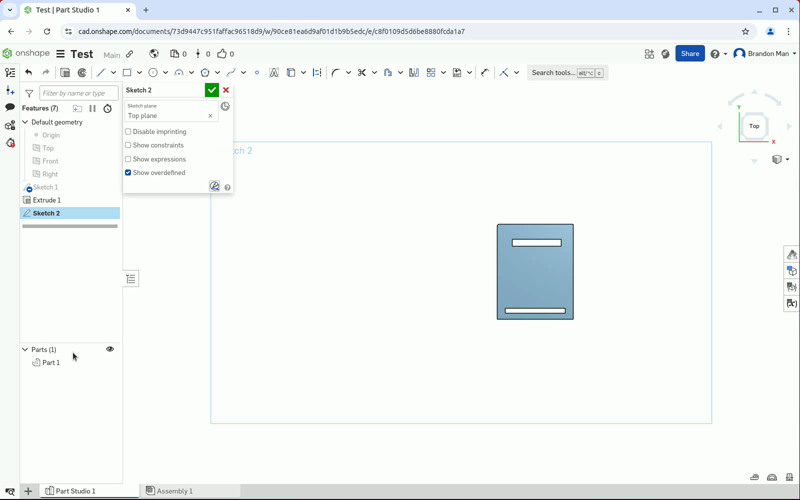
key(y)
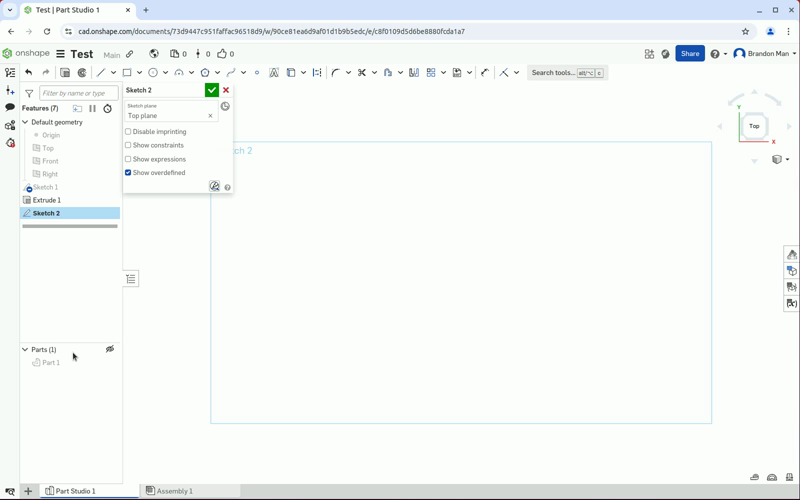
key(l)
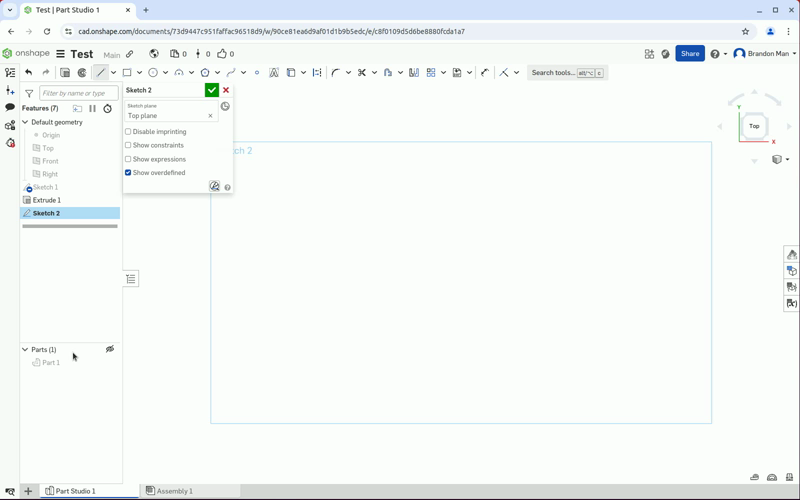
key_down(shift)
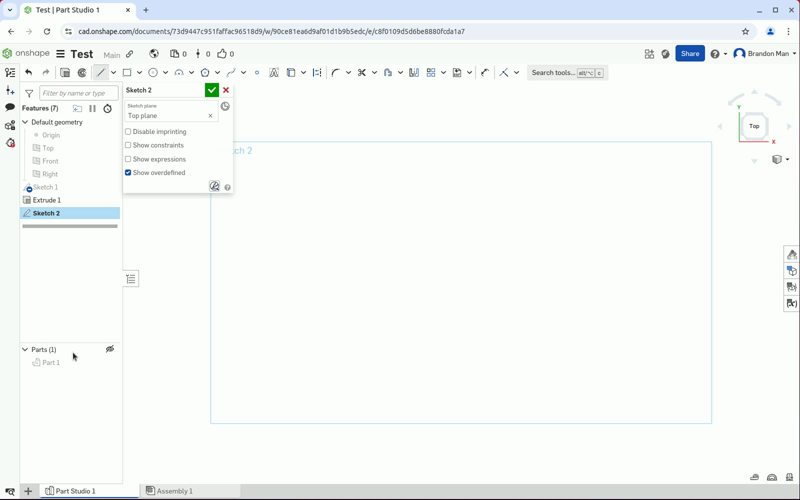
mouse_move(419, 320)
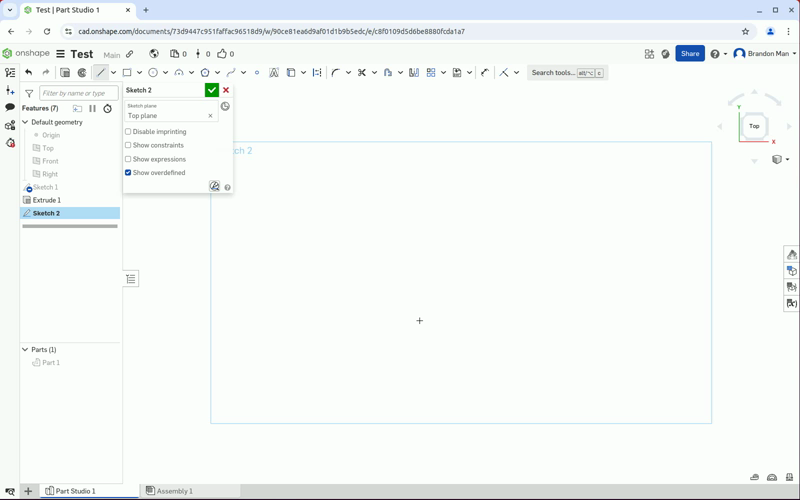
click(419, 320)
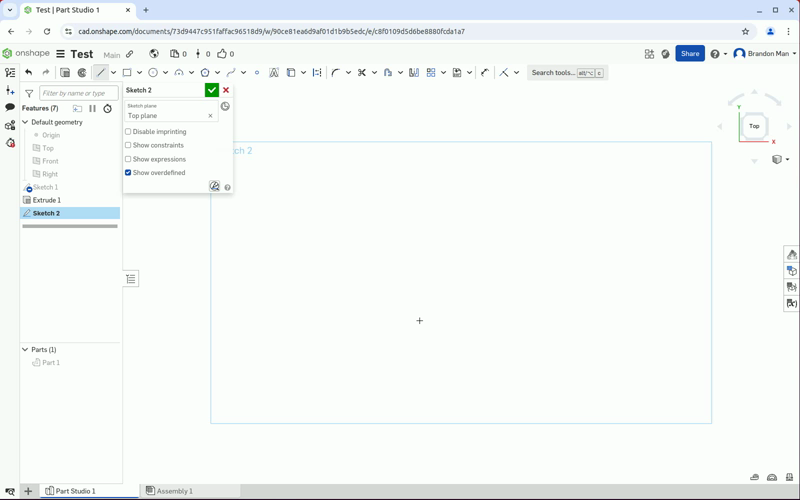
key_up(shift)
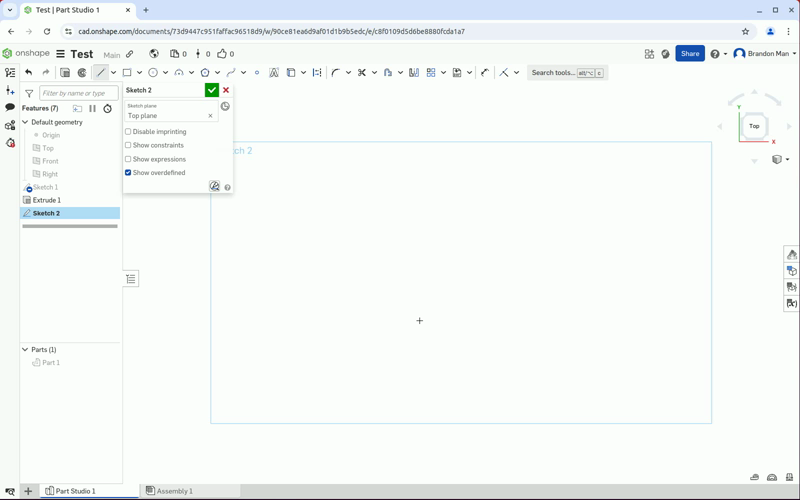
key_down(shift)
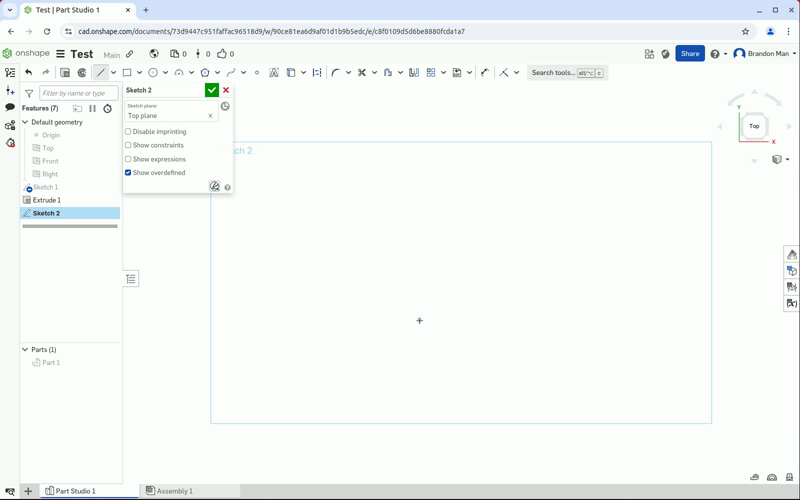
mouse_move(495, 320)
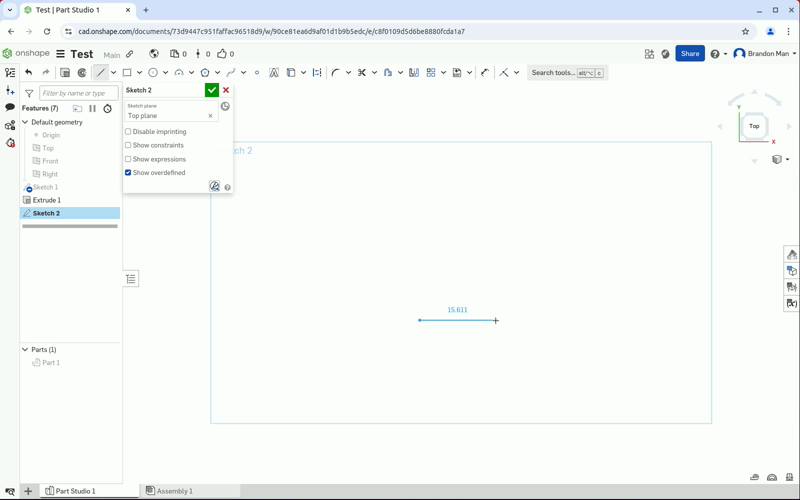
click(495, 320)
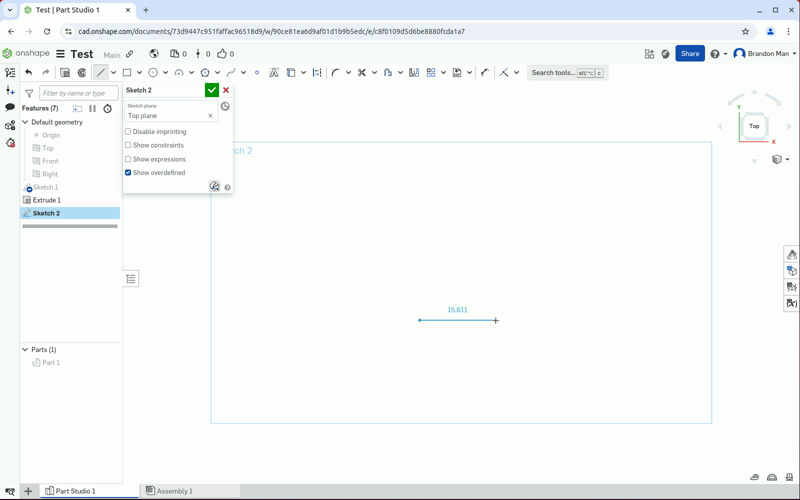
key_up(shift)
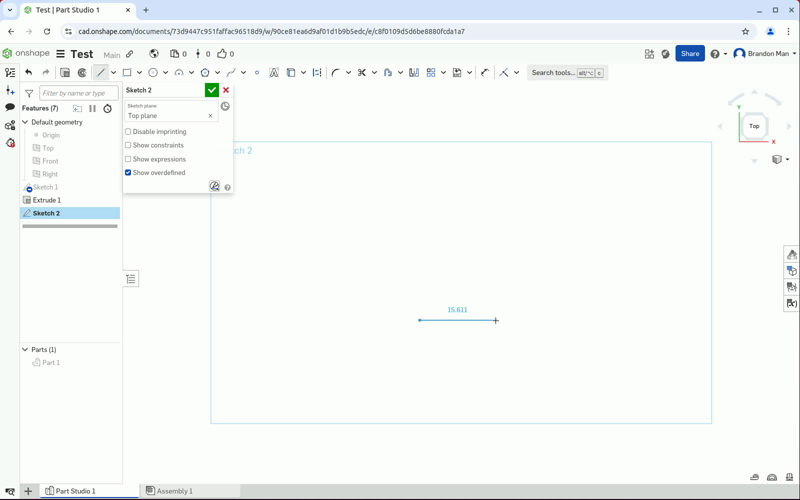
key_down(shift)
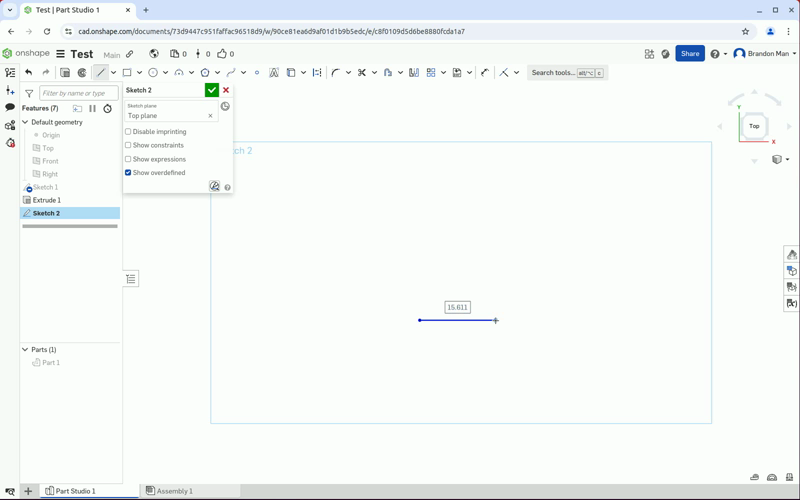
mouse_move(495, 225)
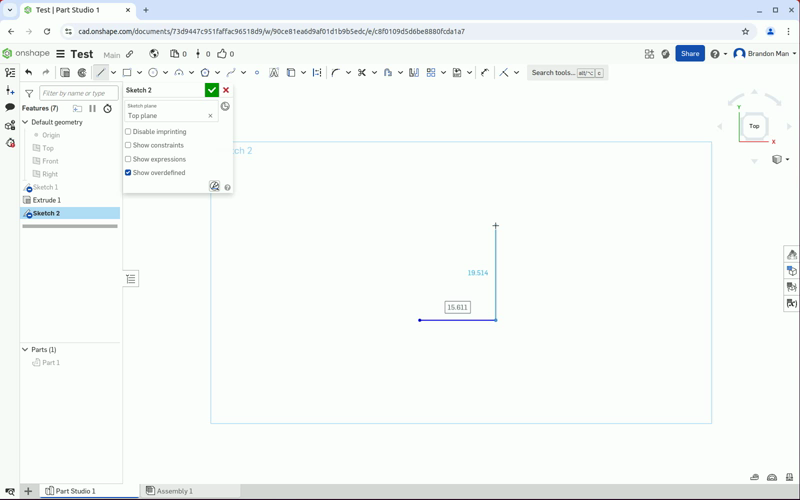
click(495, 225)
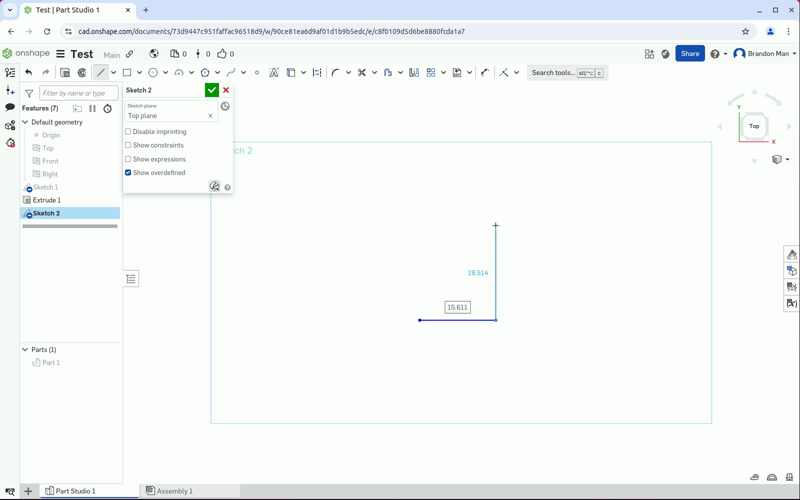
key_up(shift)
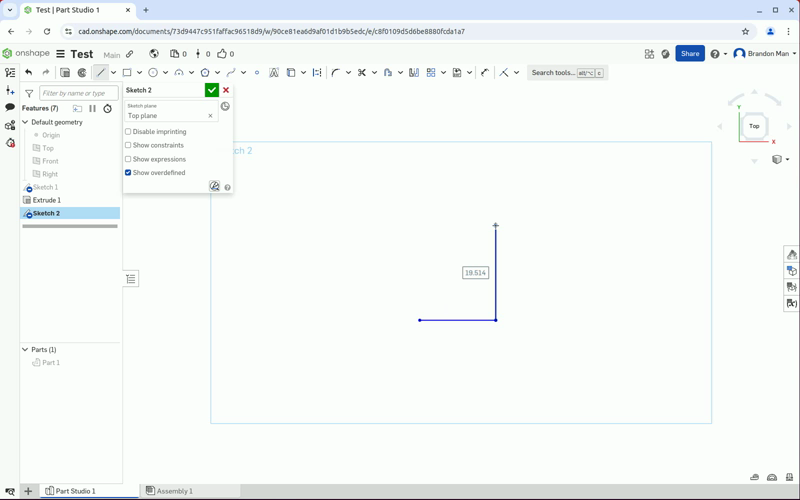
key_down(shift)
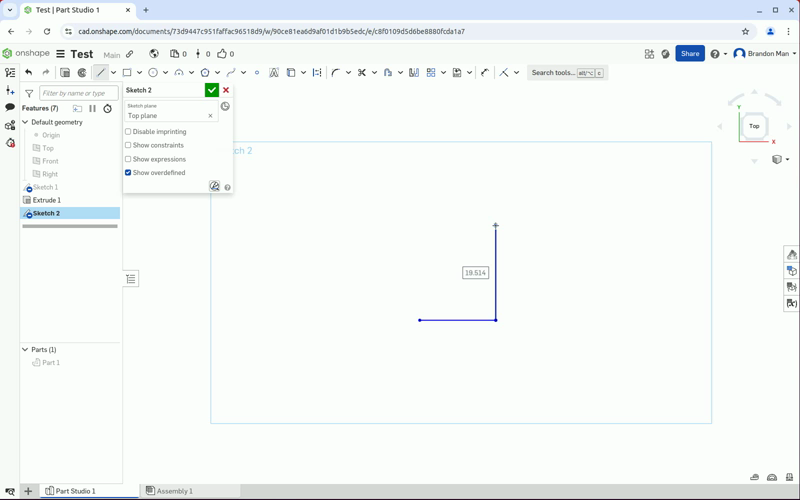
mouse_move(421, 225)
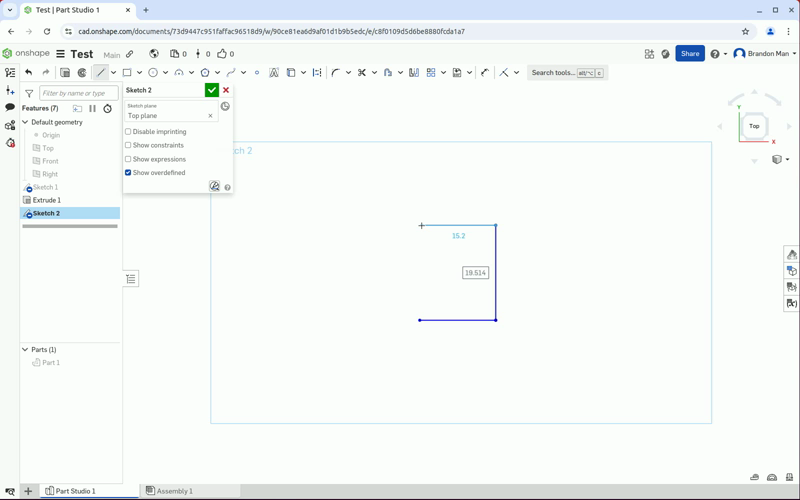
click(421, 225)
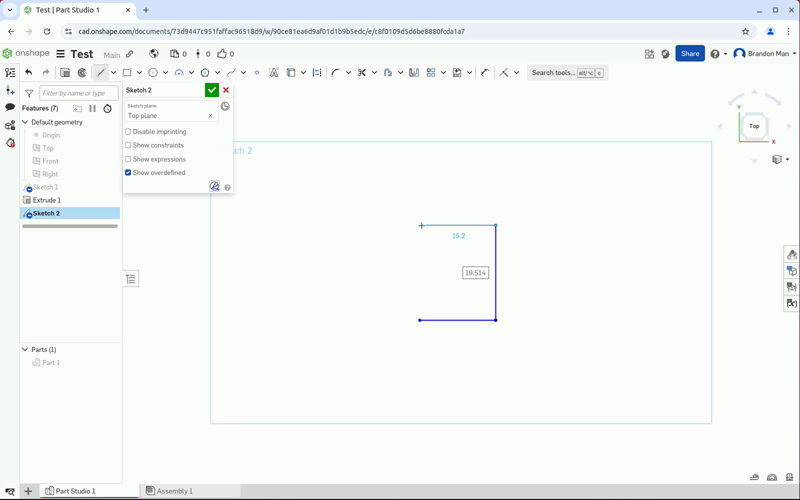
key_up(shift)
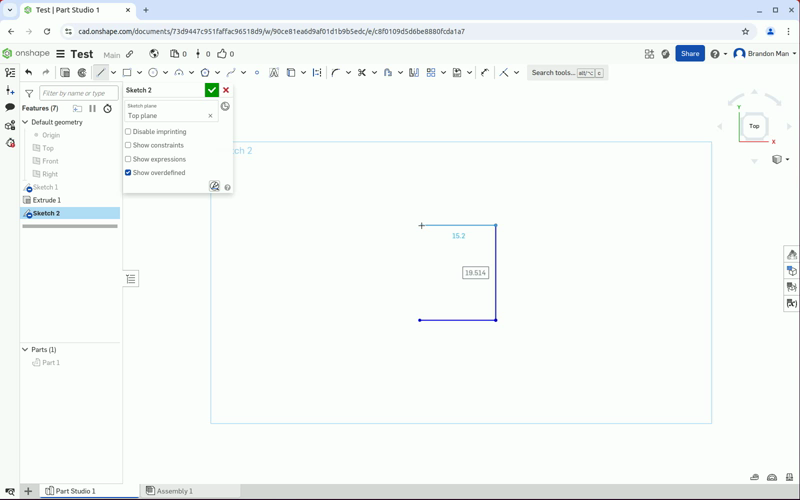
key(esc)
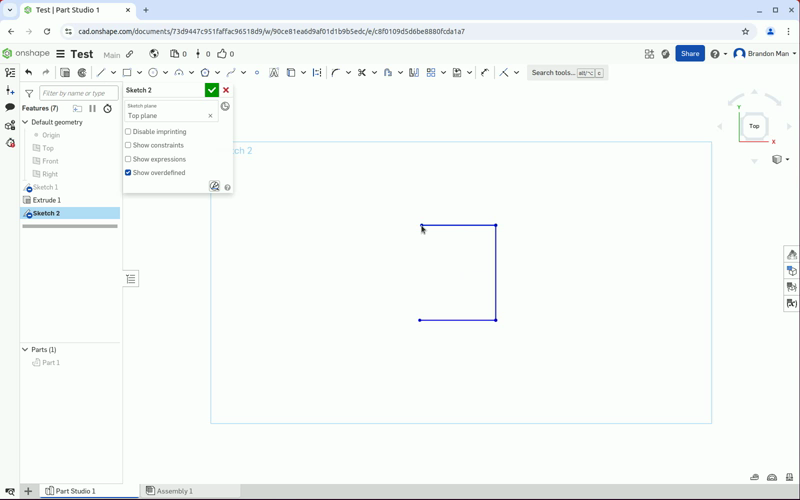
key(a)
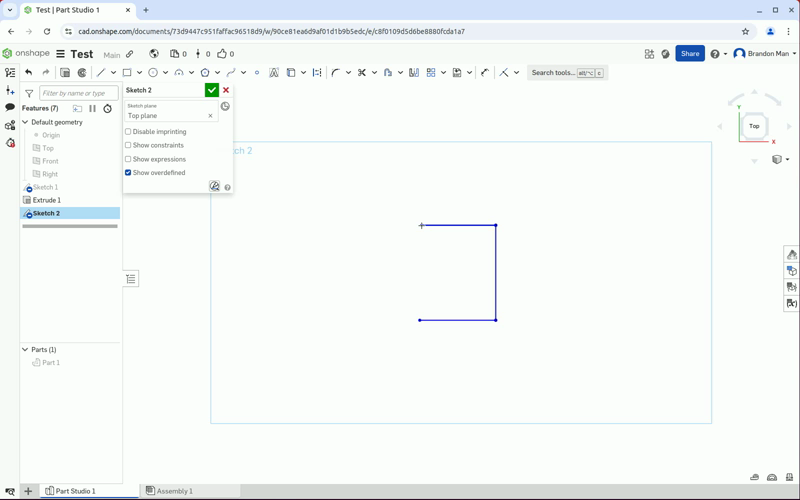
mouse_move(421, 225)
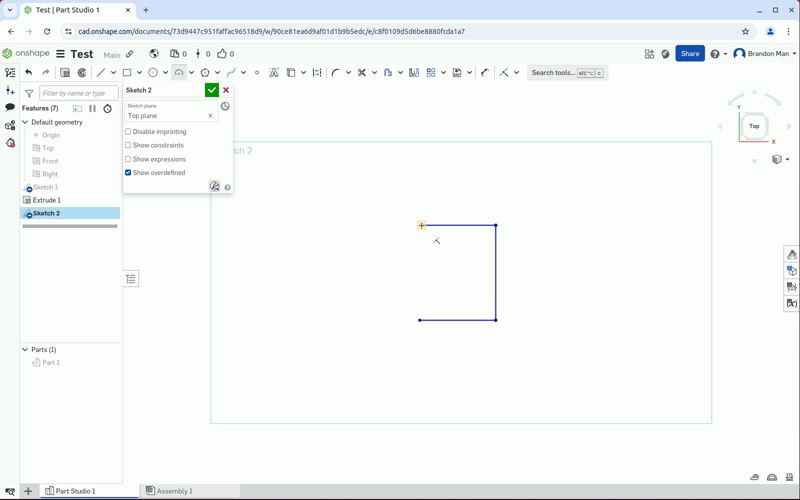
click(421, 225)
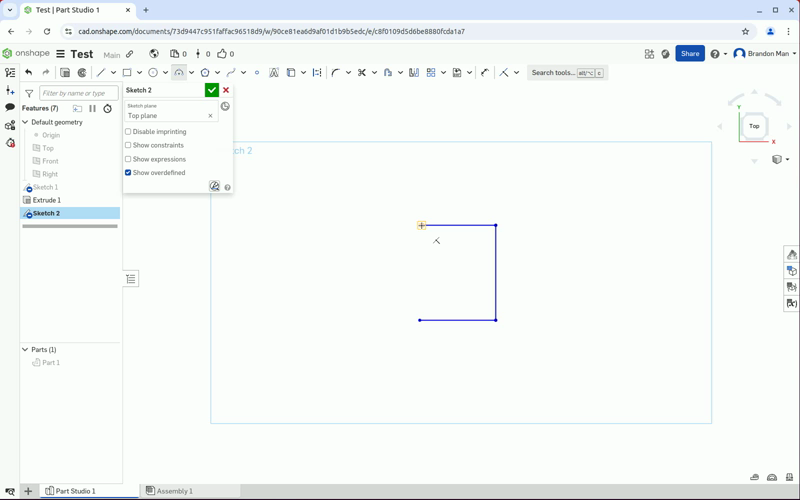
key_down(shift)
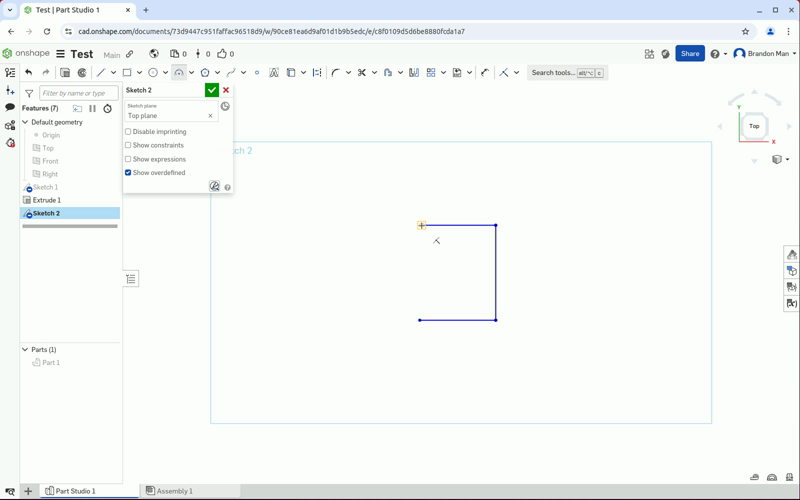
mouse_move(419, 227)
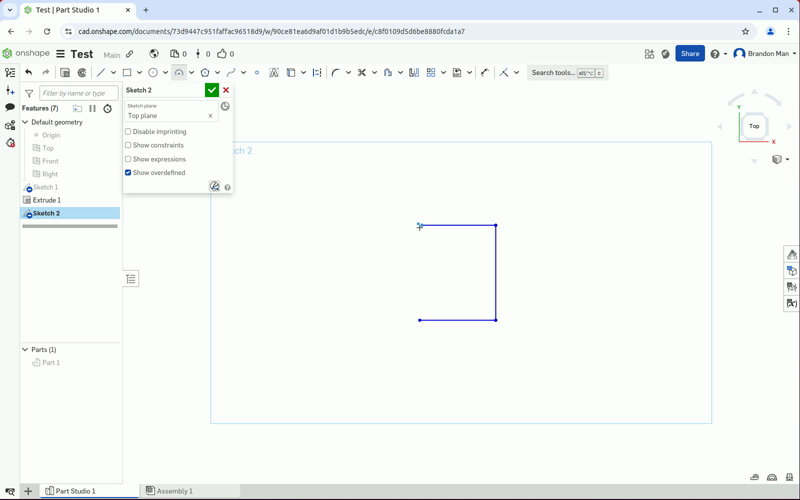
scroll(6)
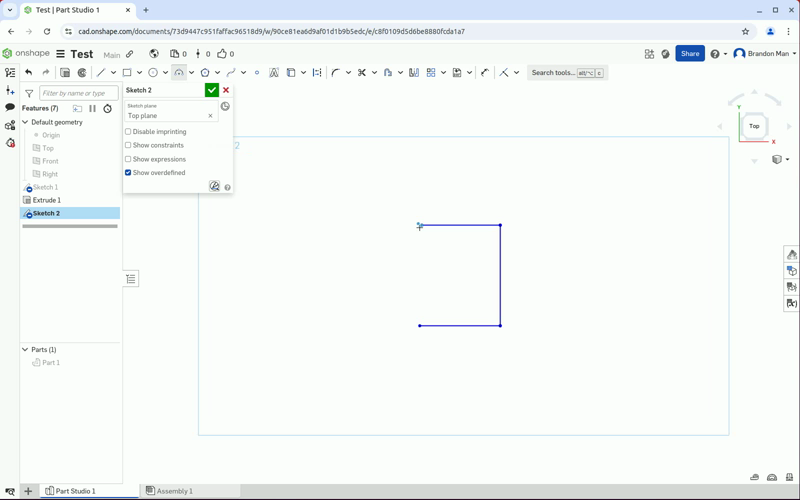
scroll(6)
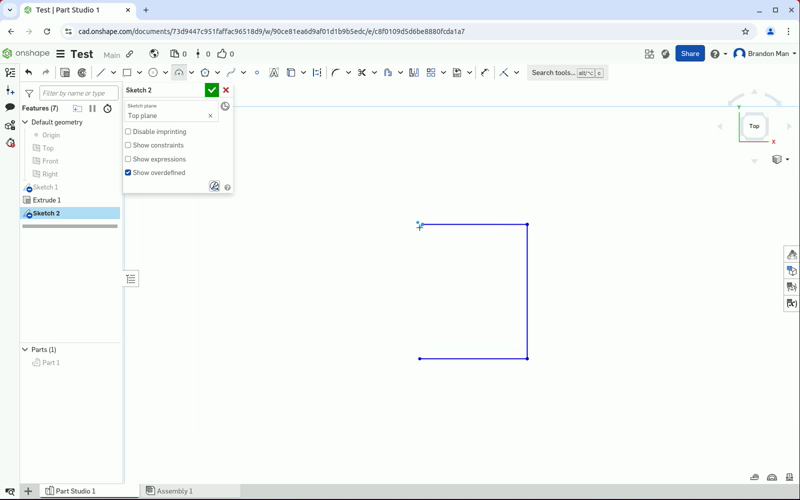
scroll(6)
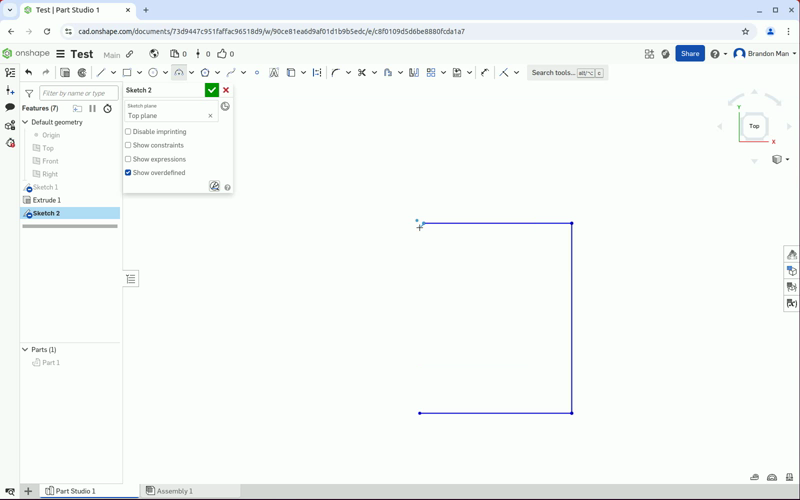
scroll(6)
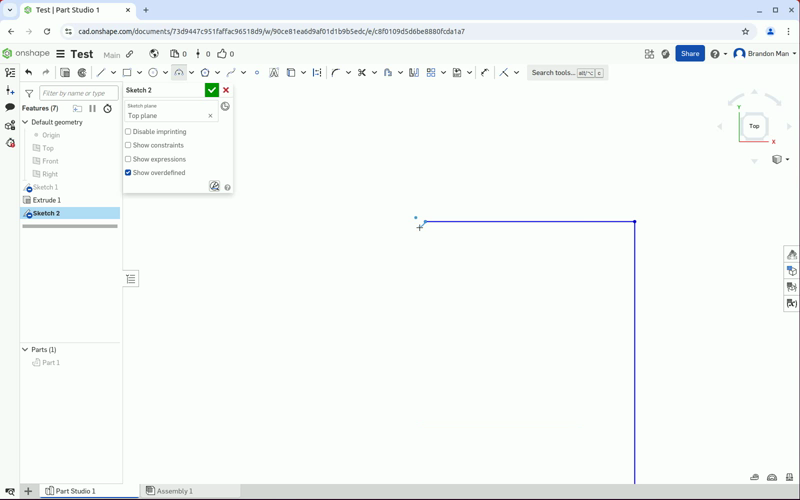
scroll(6)
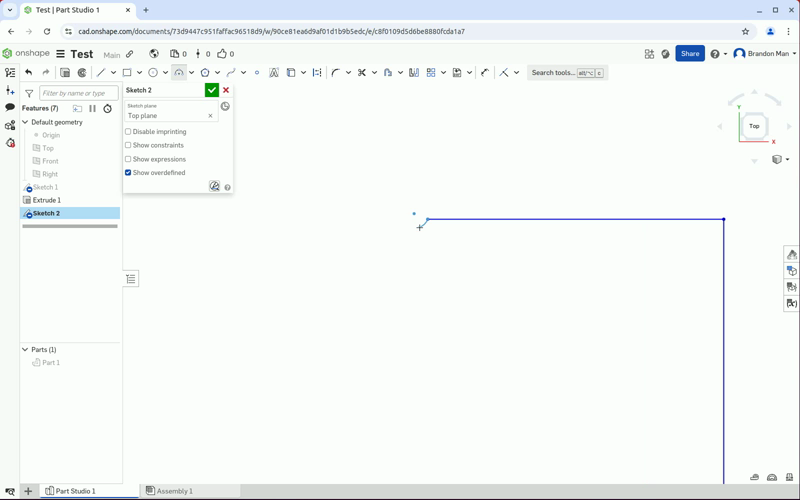
scroll(6)
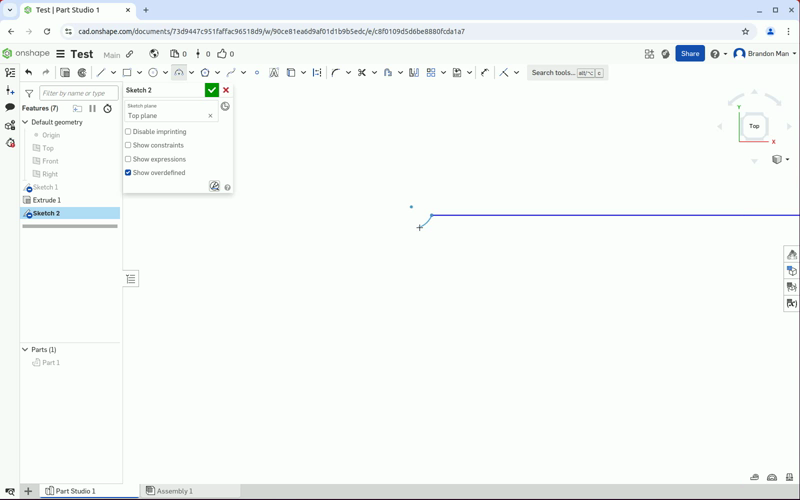
scroll(6)
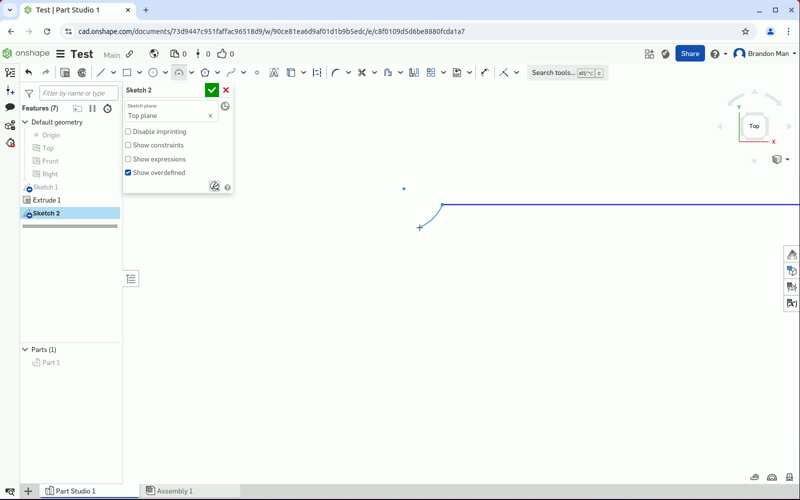
click(419, 227)
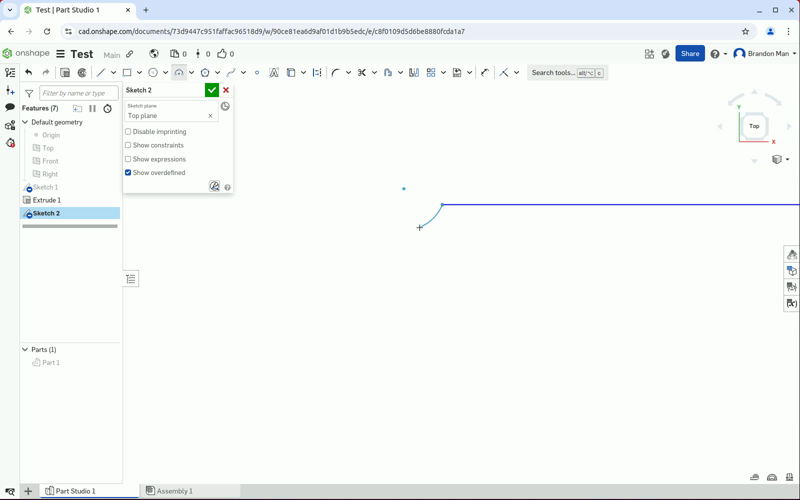
scroll(-6)
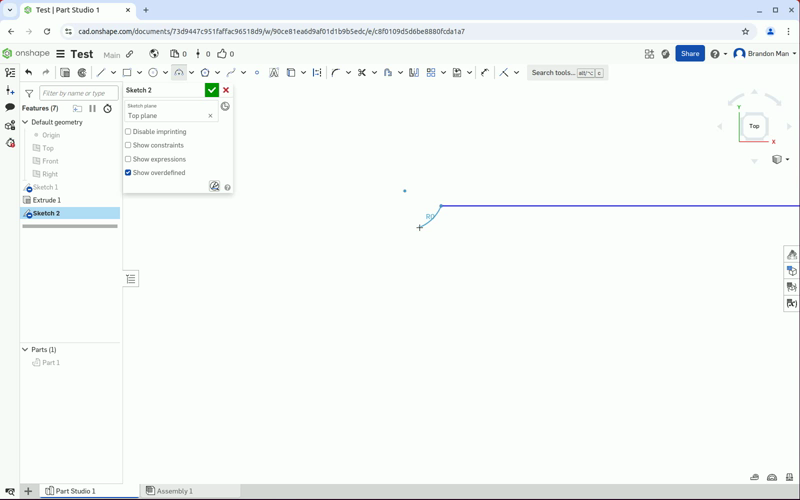
scroll(-6)
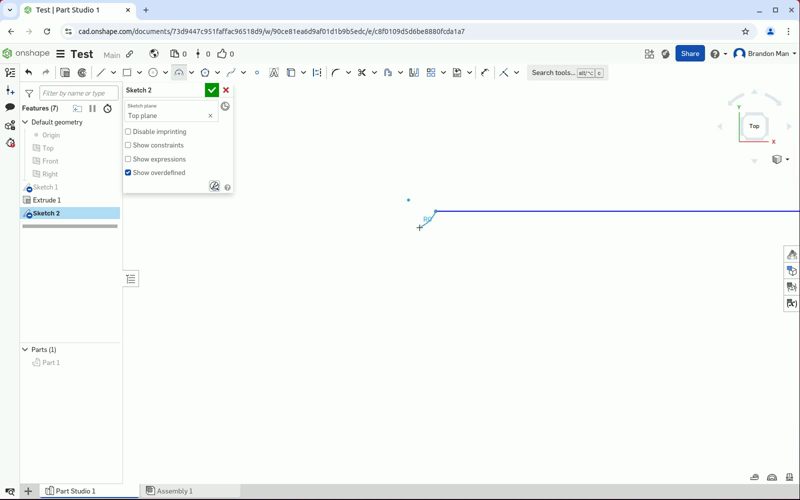
scroll(-6)
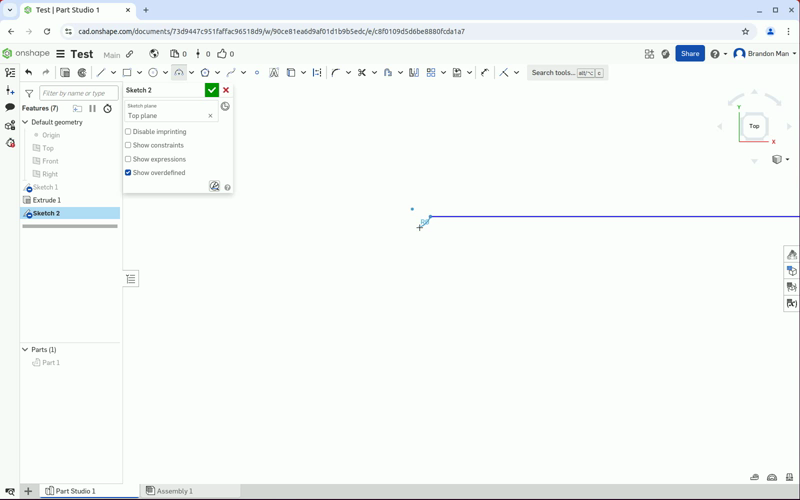
scroll(-6)
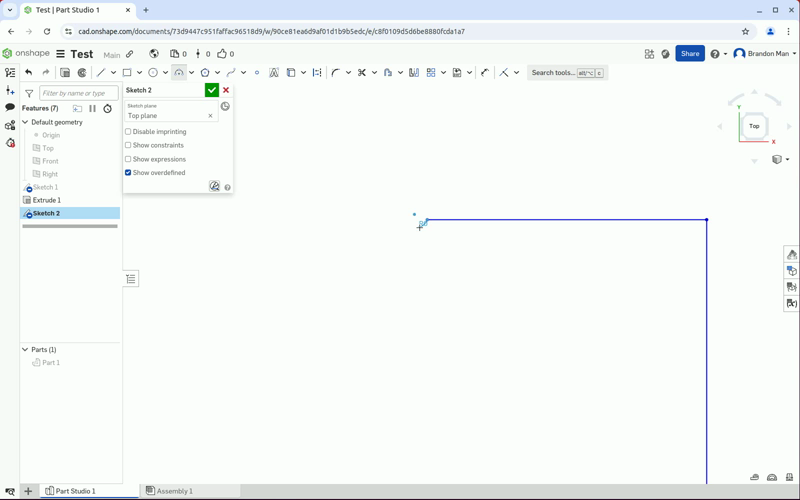
scroll(-6)
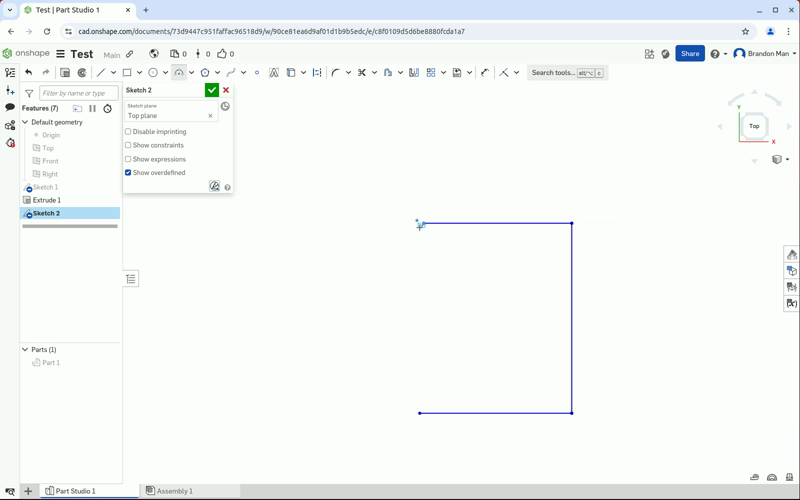
scroll(-6)
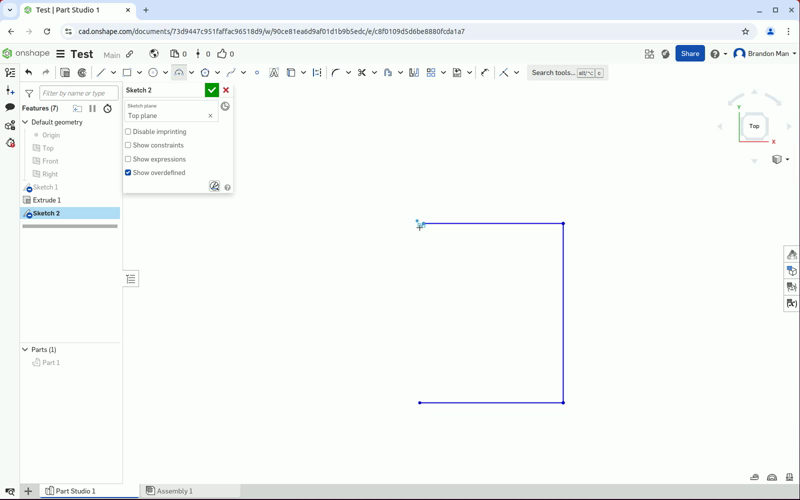
scroll(-6)
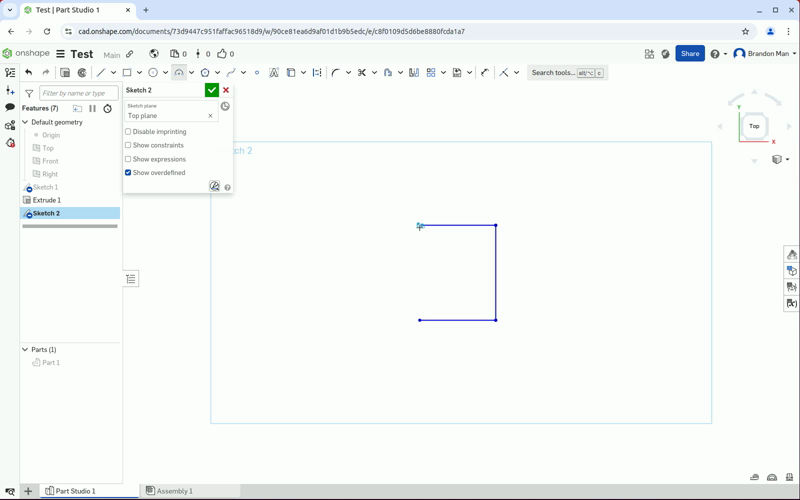
mouse_move(420, 225)
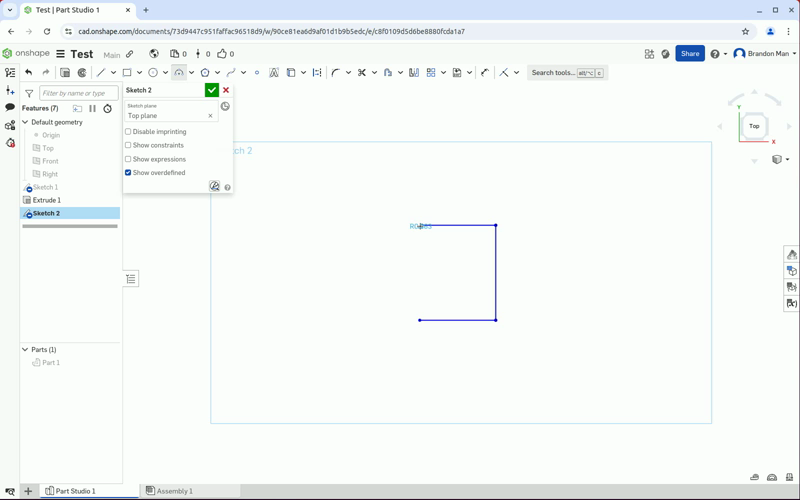
scroll(6)
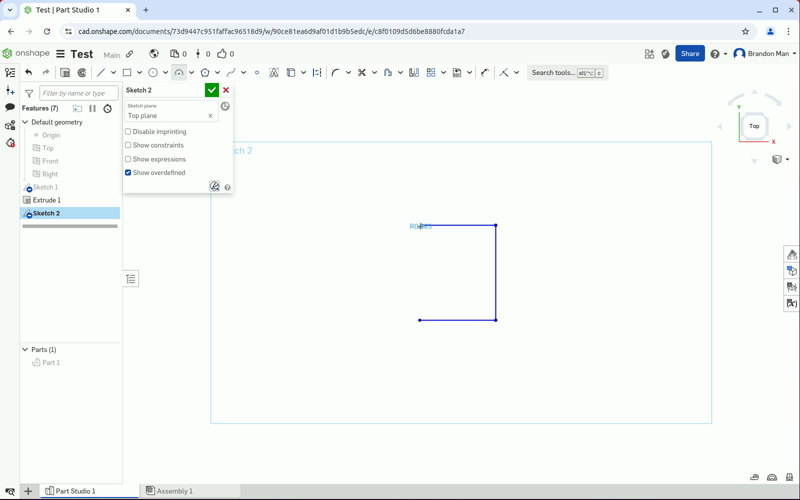
scroll(6)
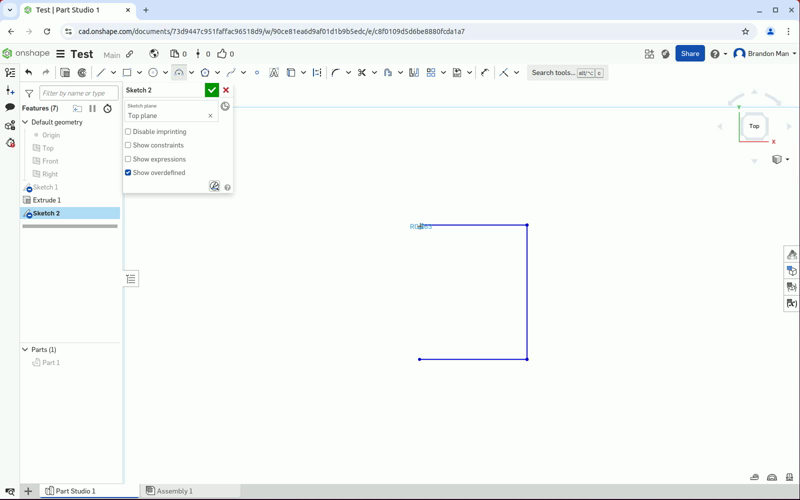
scroll(6)
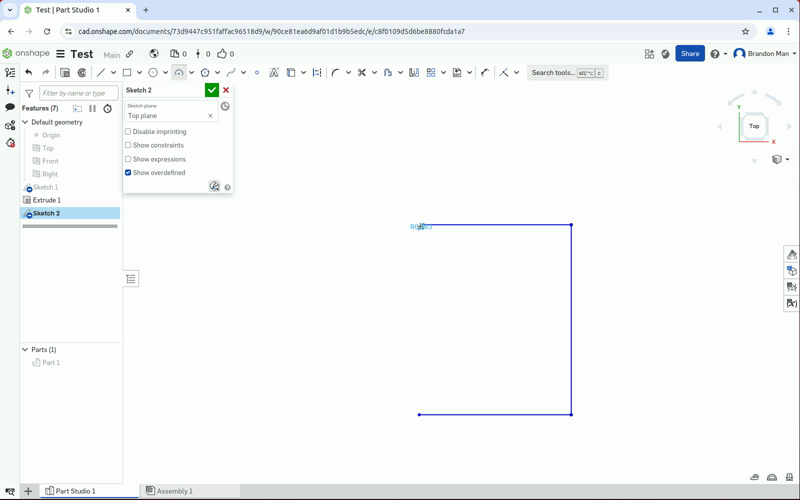
scroll(6)
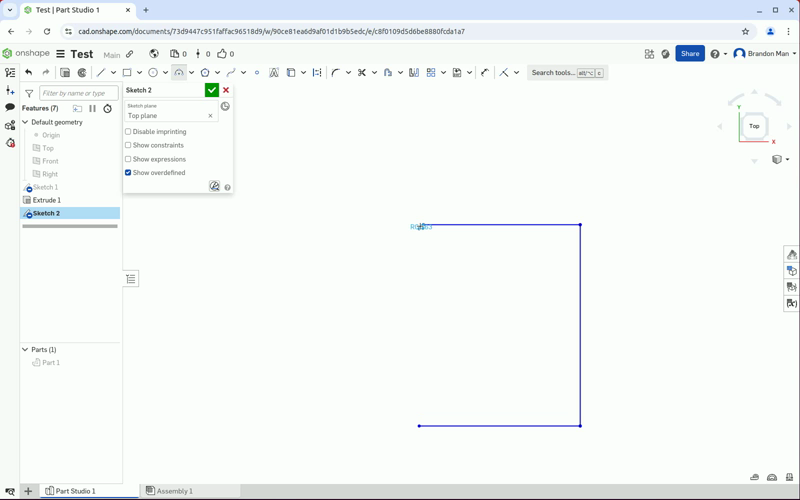
scroll(6)
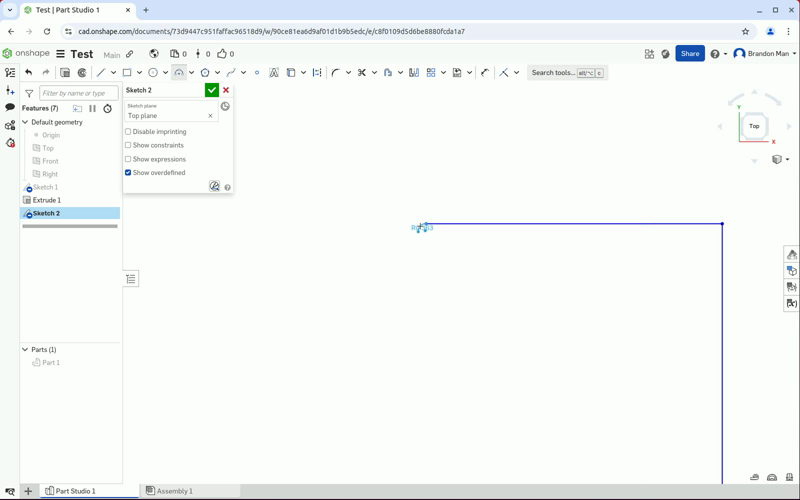
scroll(6)
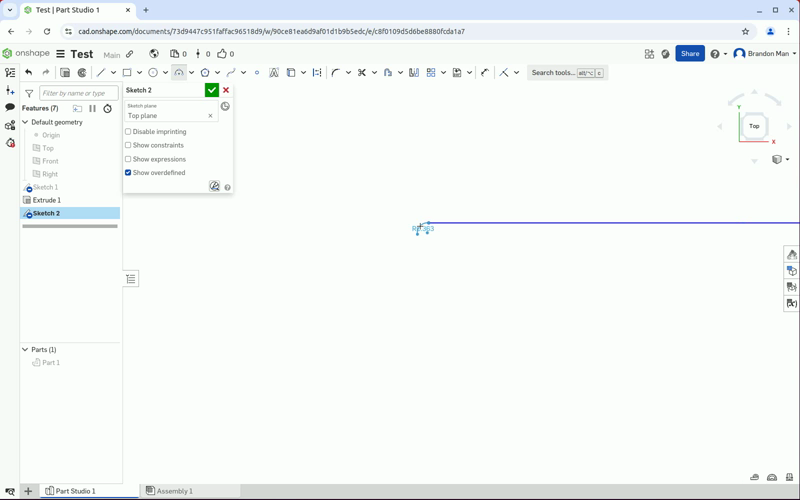
scroll(6)
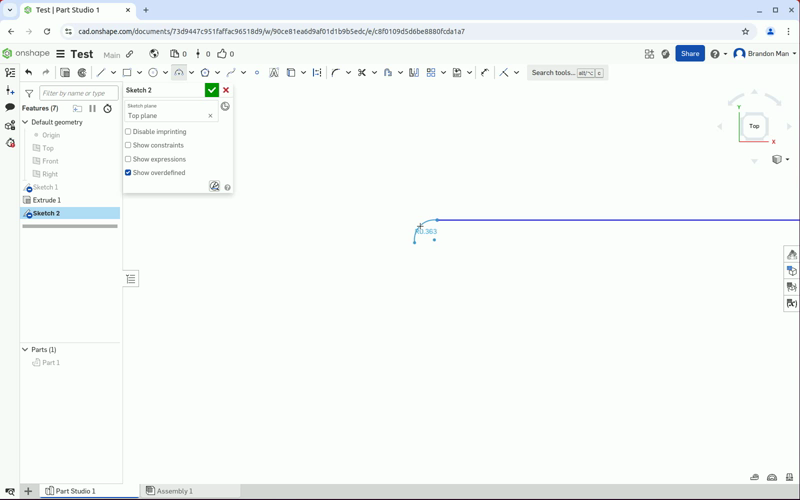
click(420, 225)
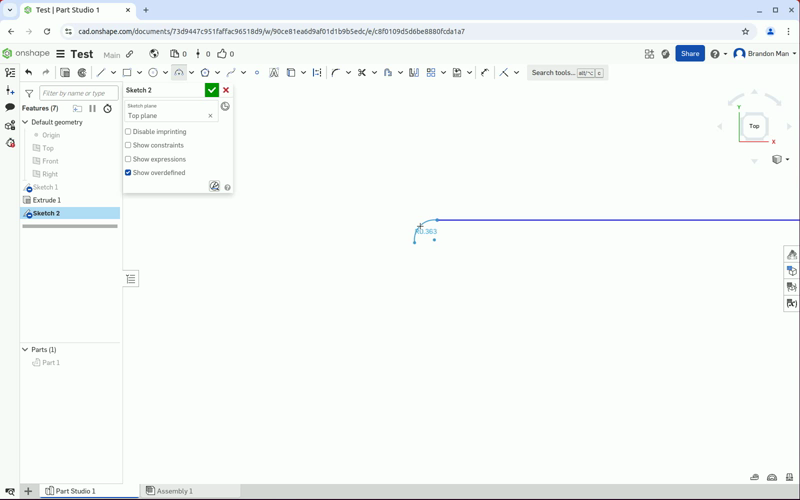
scroll(-6)
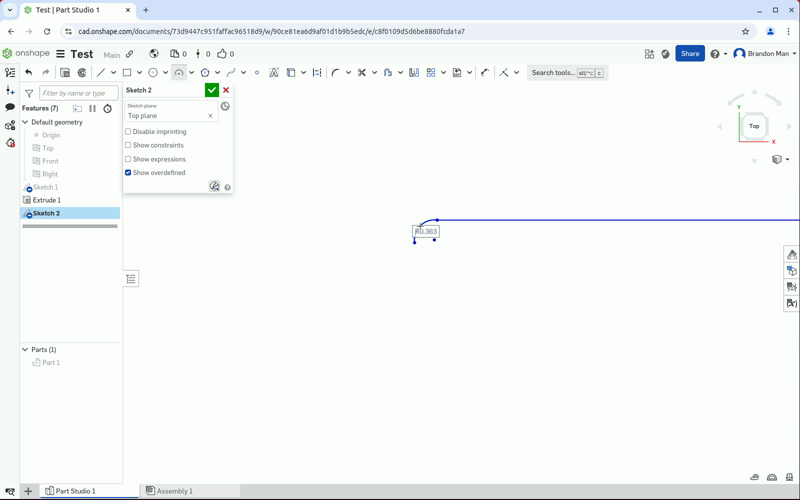
scroll(-6)
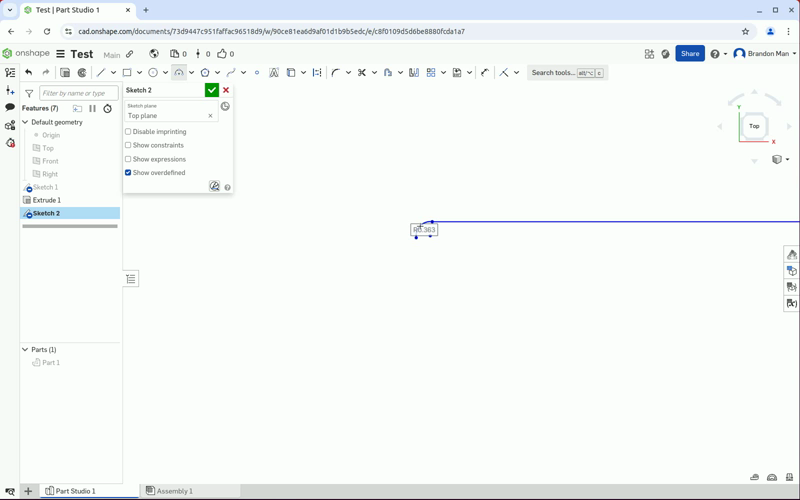
scroll(-6)
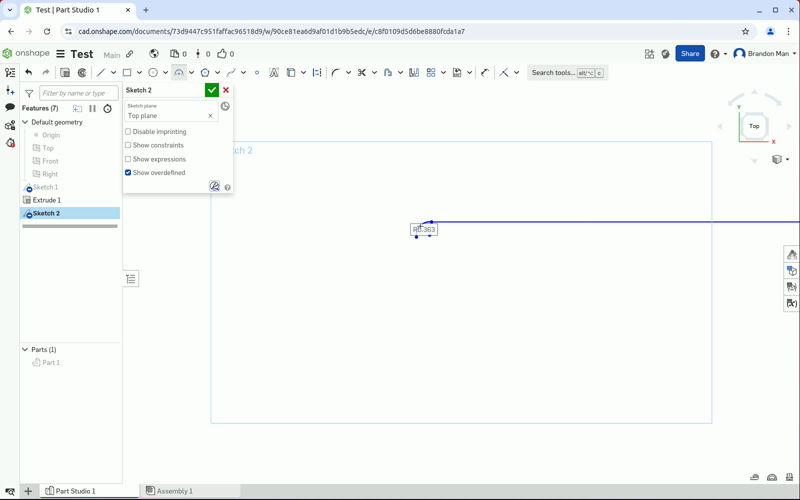
scroll(-6)
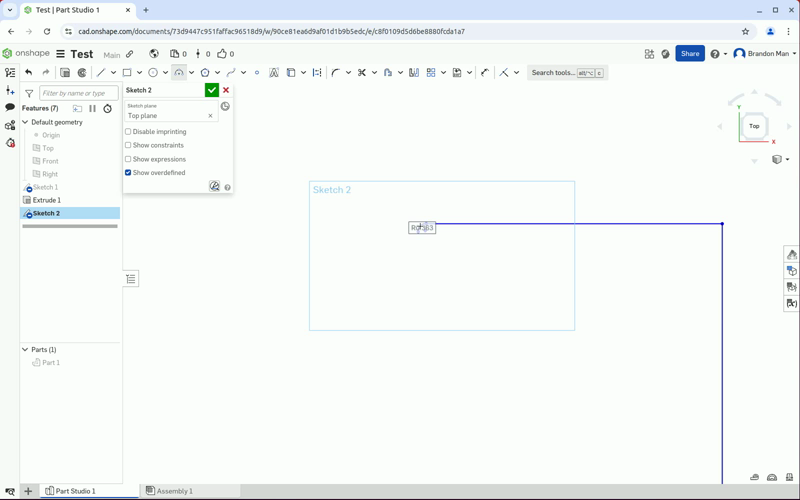
scroll(-6)
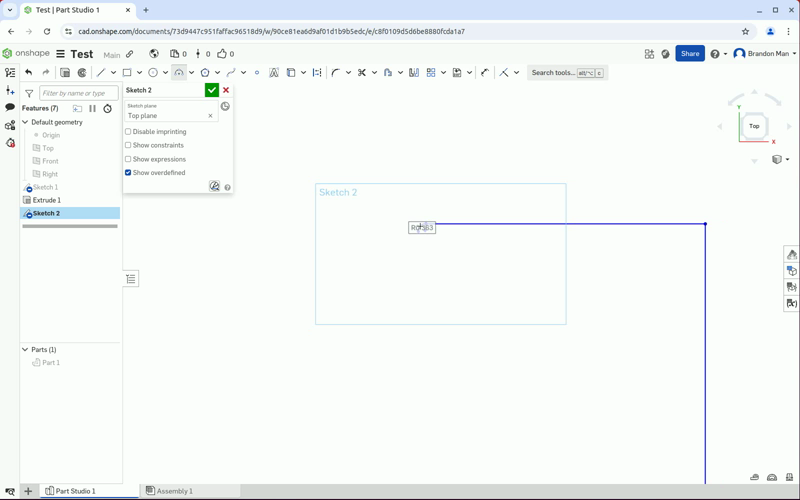
scroll(-6)
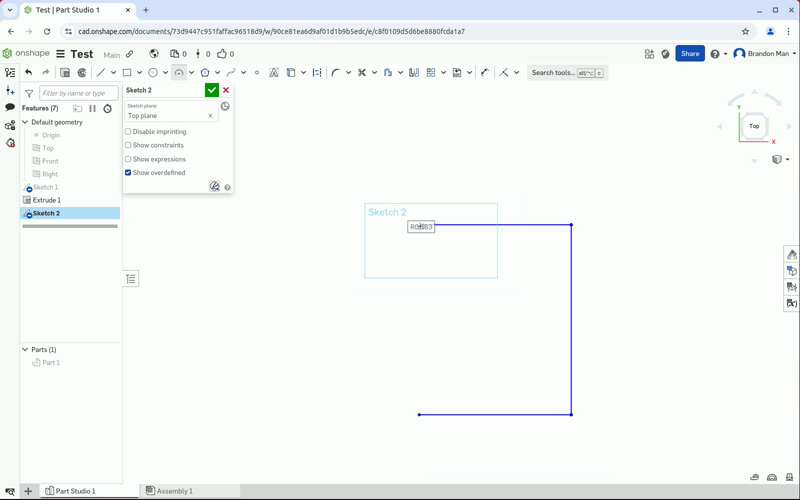
scroll(-6)
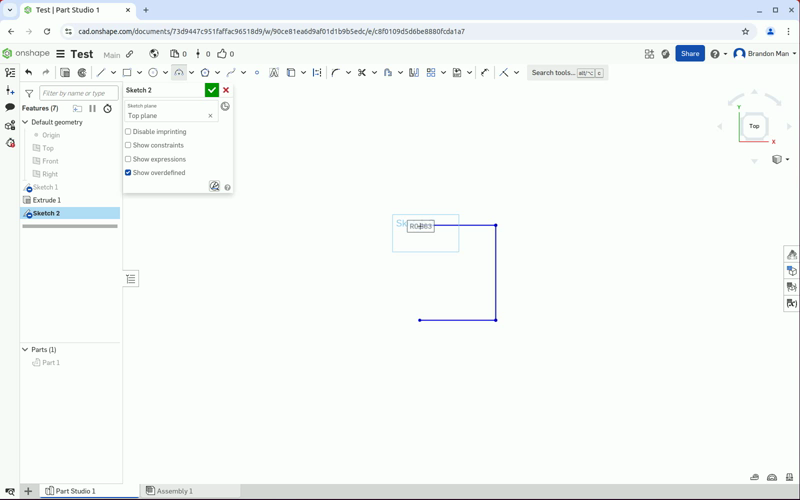
key_up(shift)
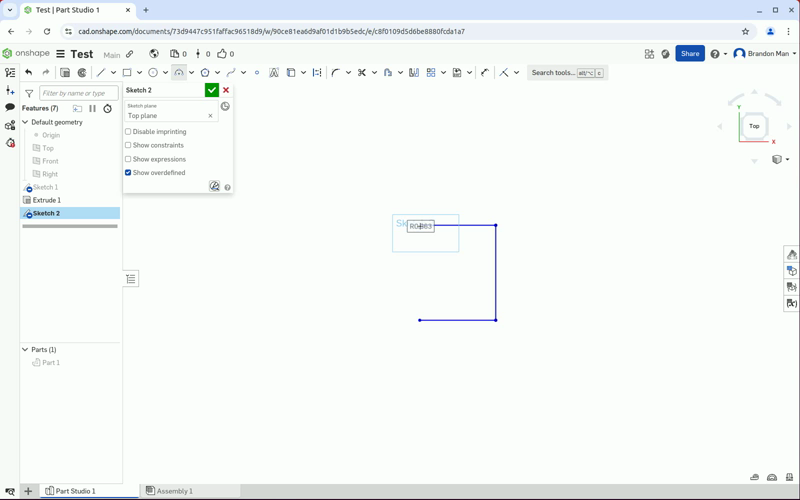
key(esc)
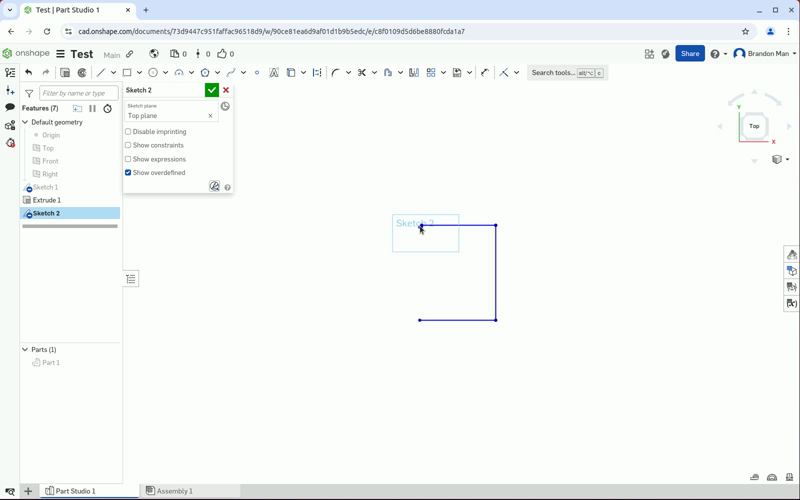
key(l)
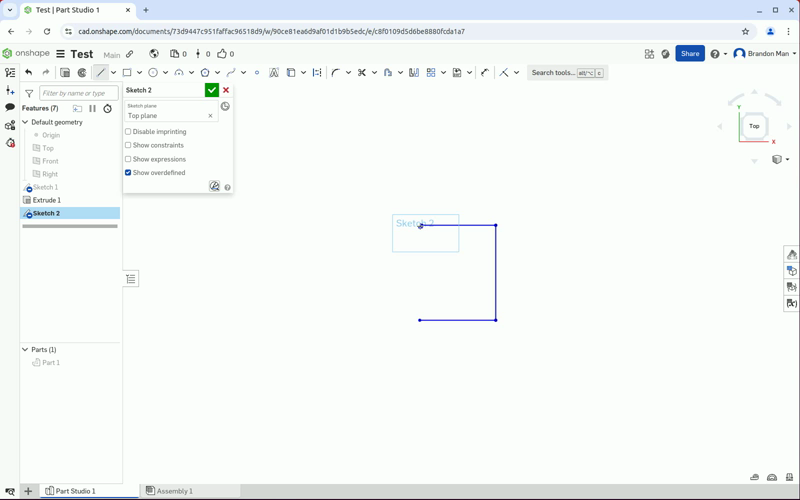
mouse_move(419, 227)
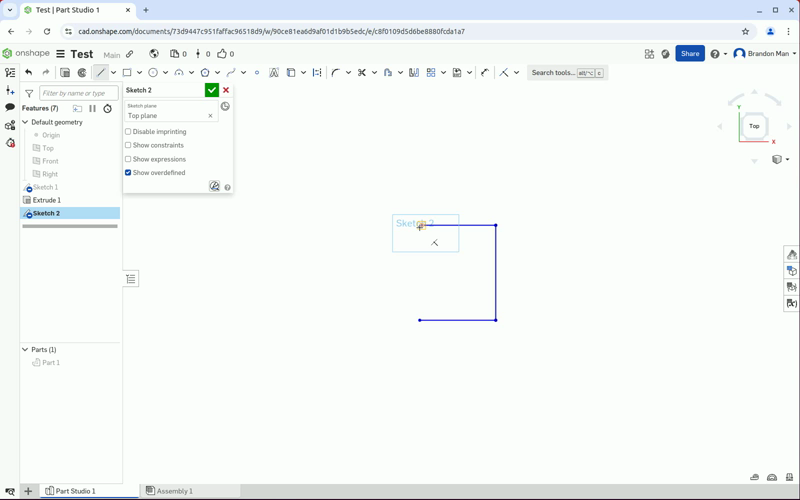
scroll(6)
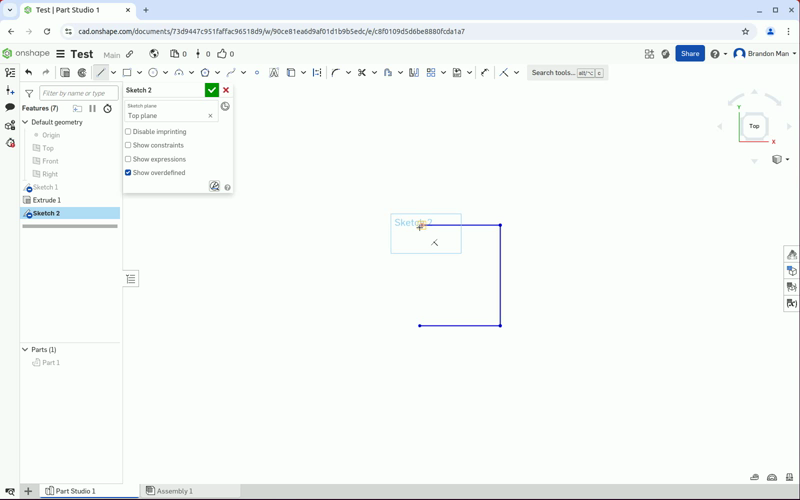
scroll(6)
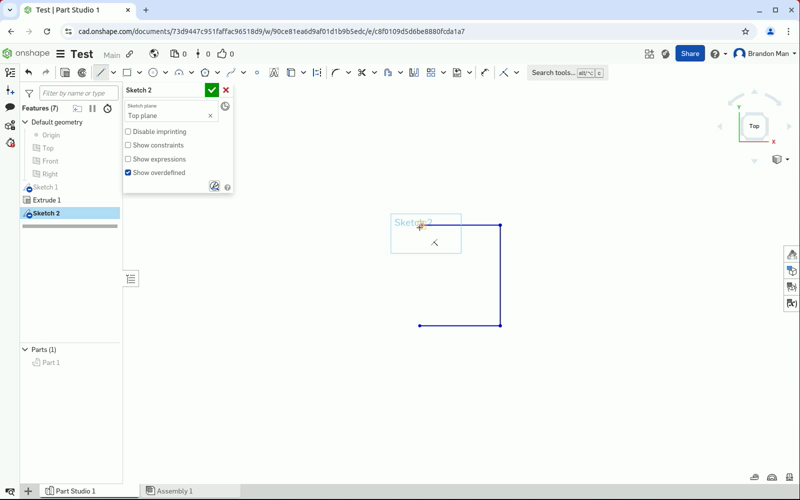
scroll(6)
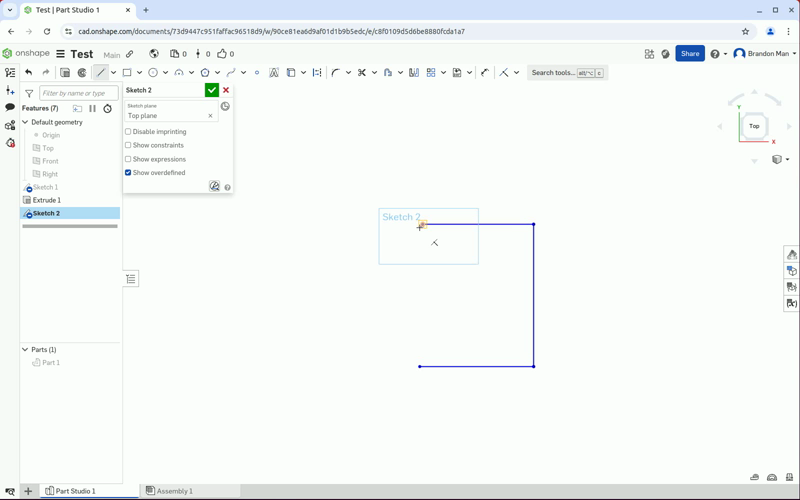
scroll(6)
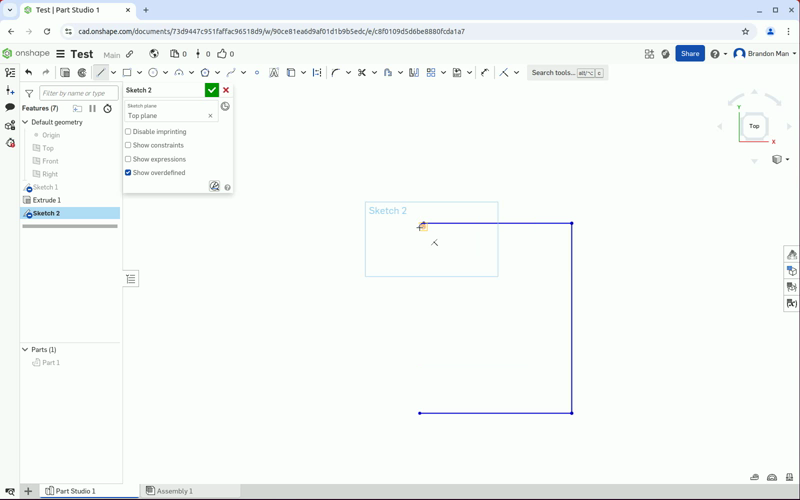
scroll(6)
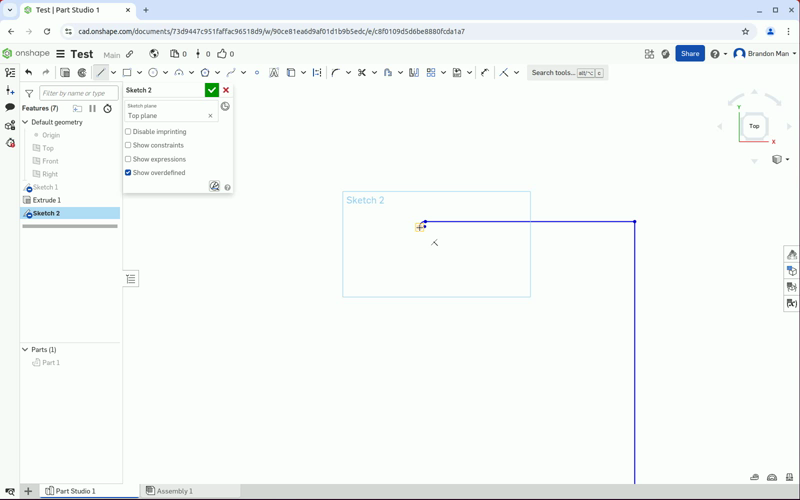
scroll(6)
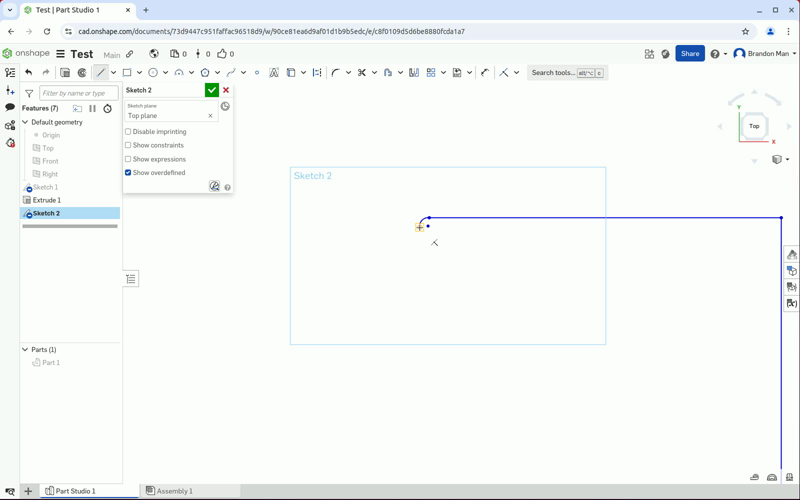
scroll(6)
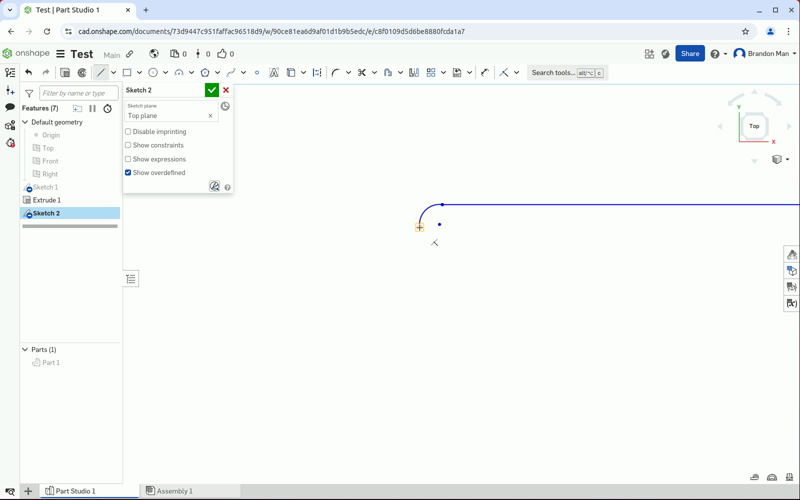
click(419, 227)
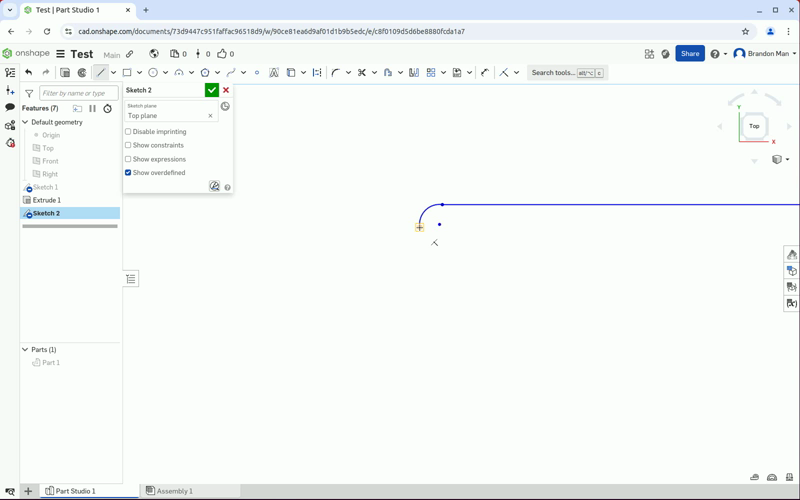
scroll(-6)
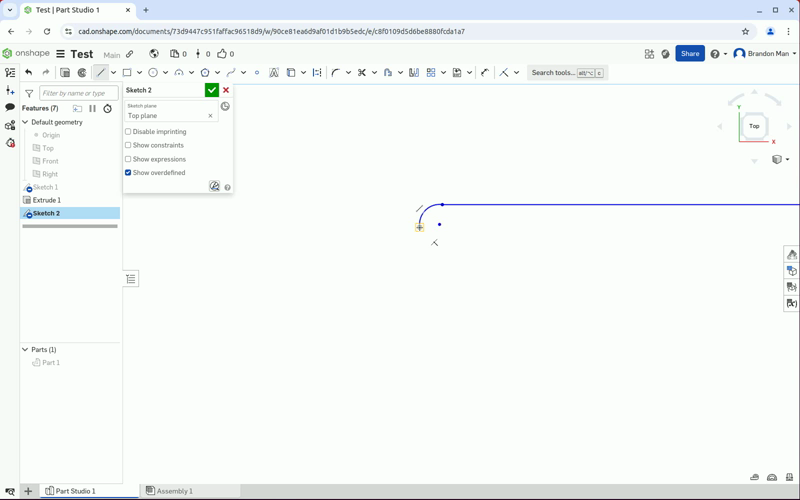
scroll(-6)
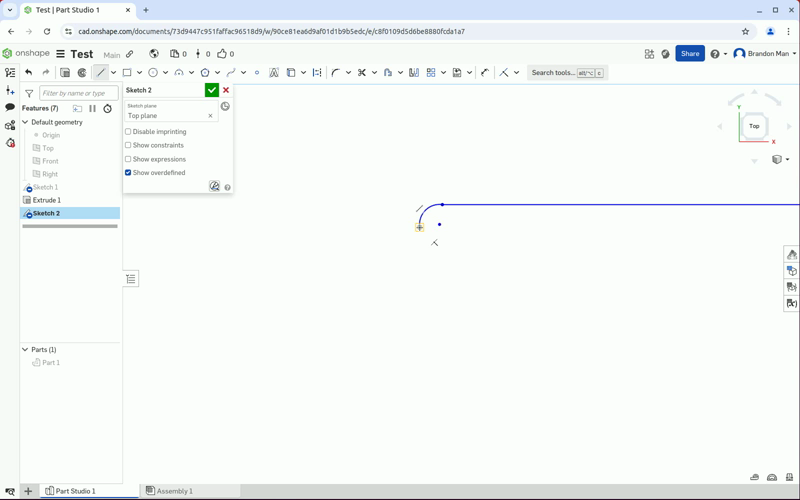
scroll(-6)
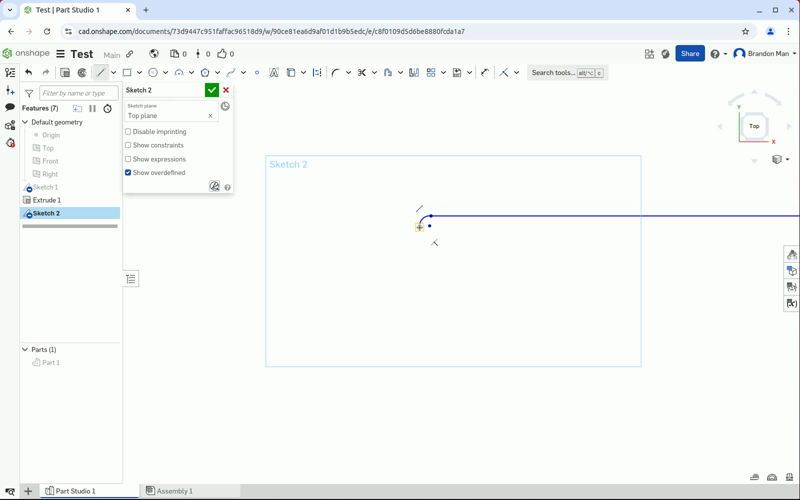
scroll(-6)
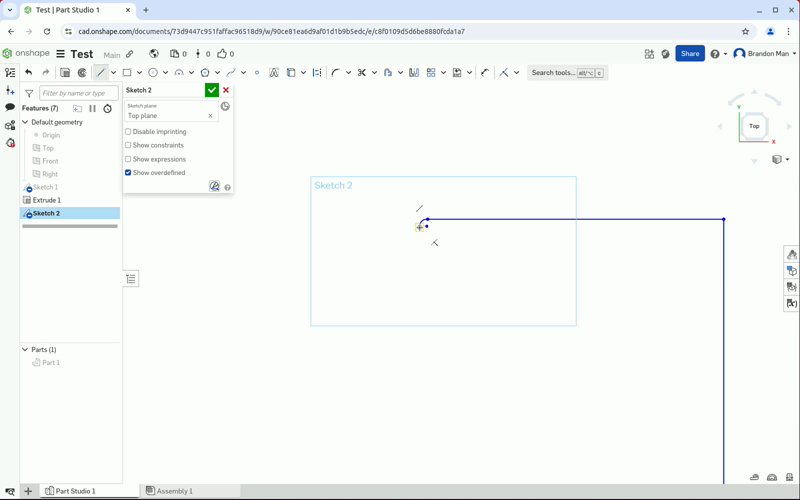
scroll(-6)
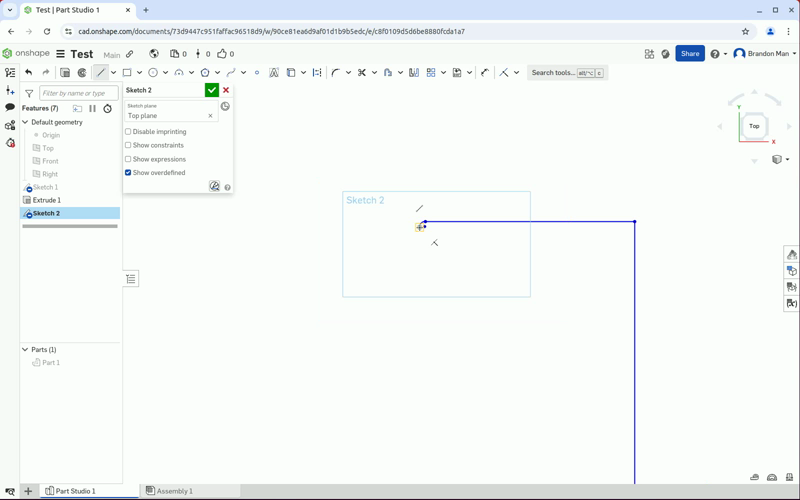
scroll(-6)
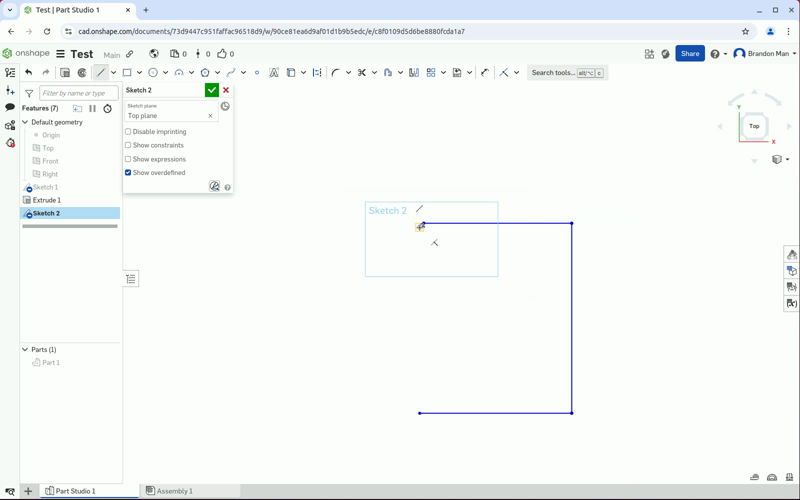
scroll(-6)
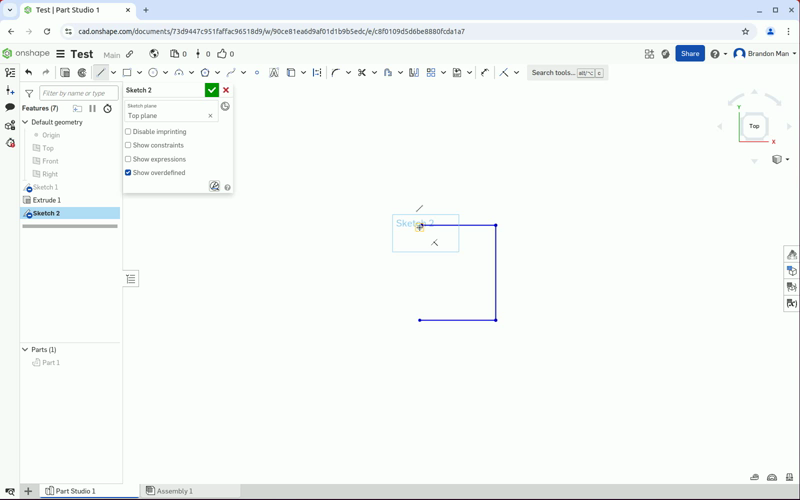
key_down(shift)
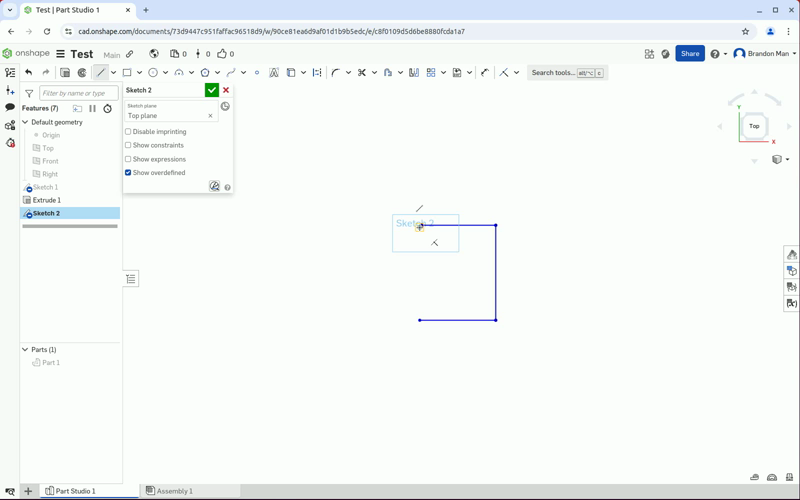
mouse_move(419, 320)
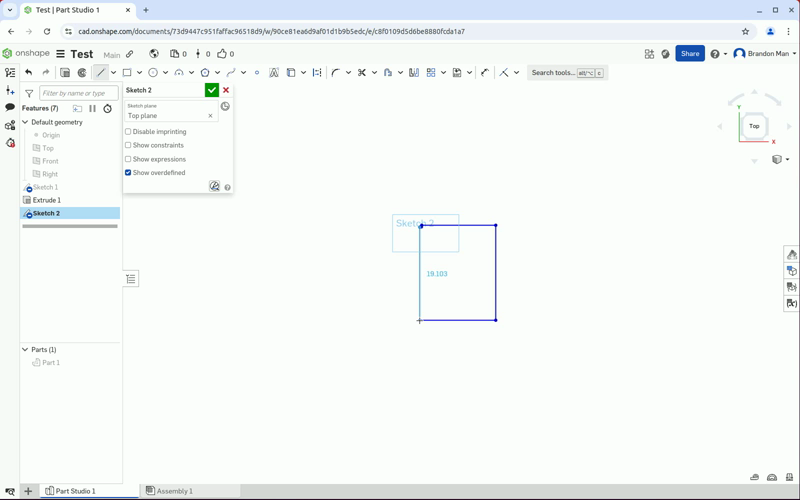
key_up(shift)
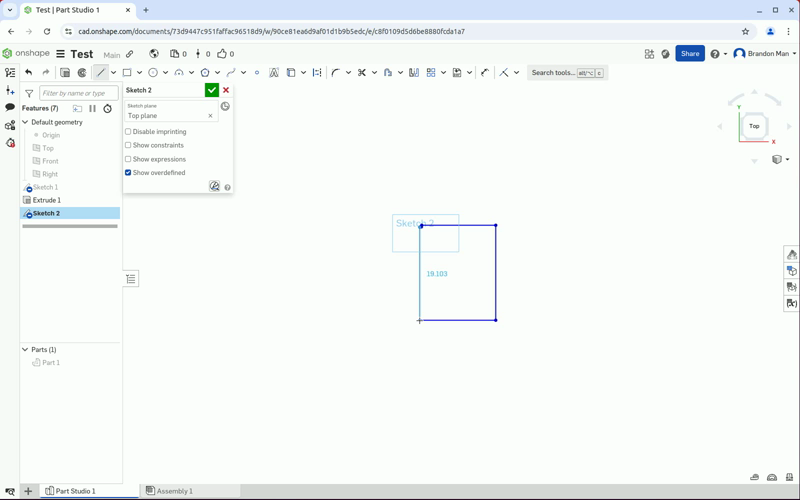
click(419, 320)
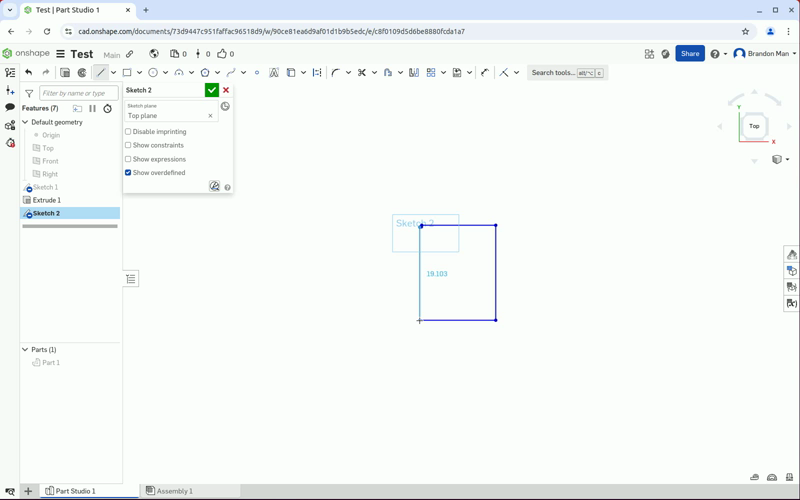
key(esc)
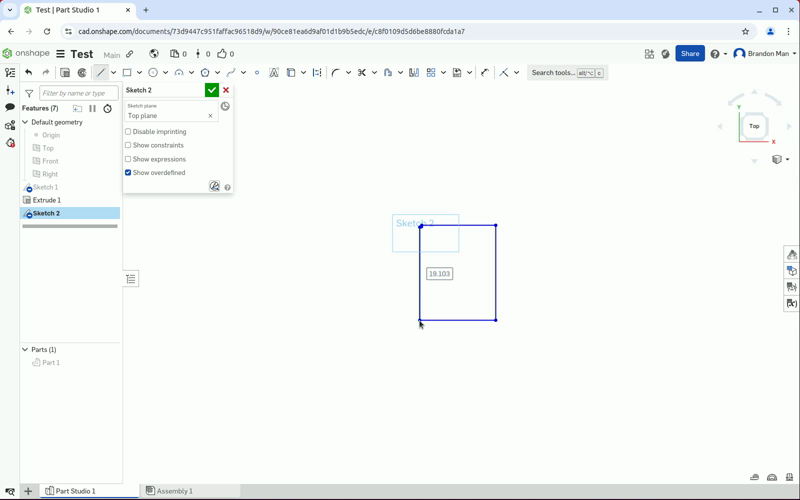
key(l)
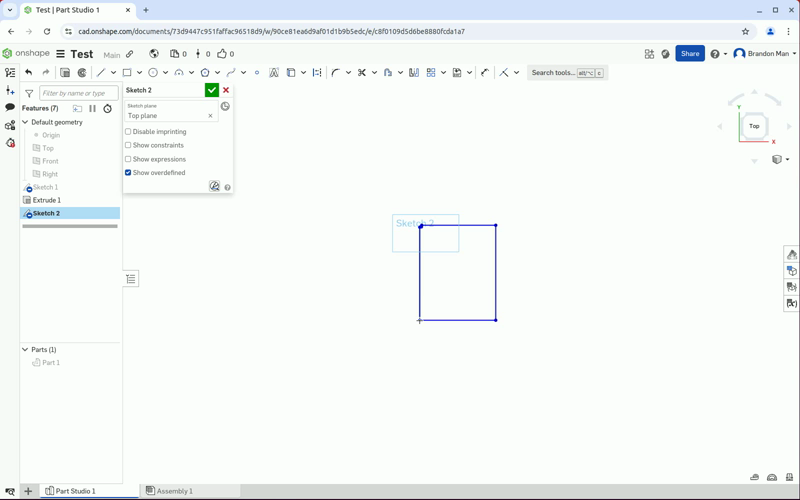
key_down(shift)
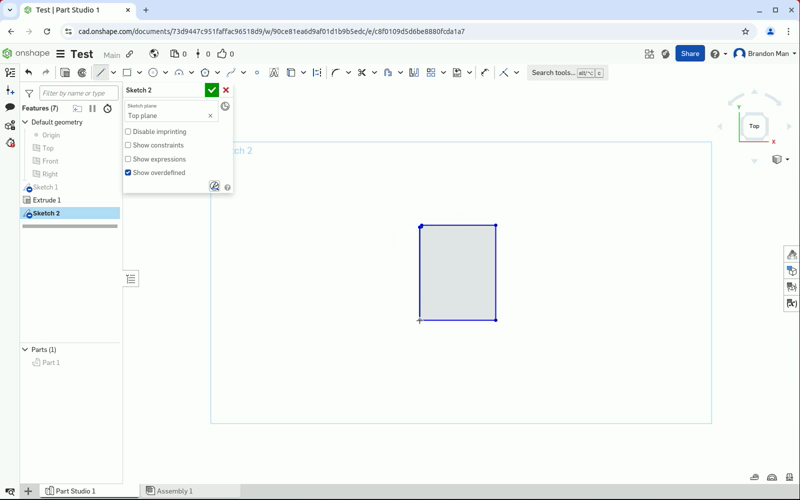
mouse_move(427, 314)
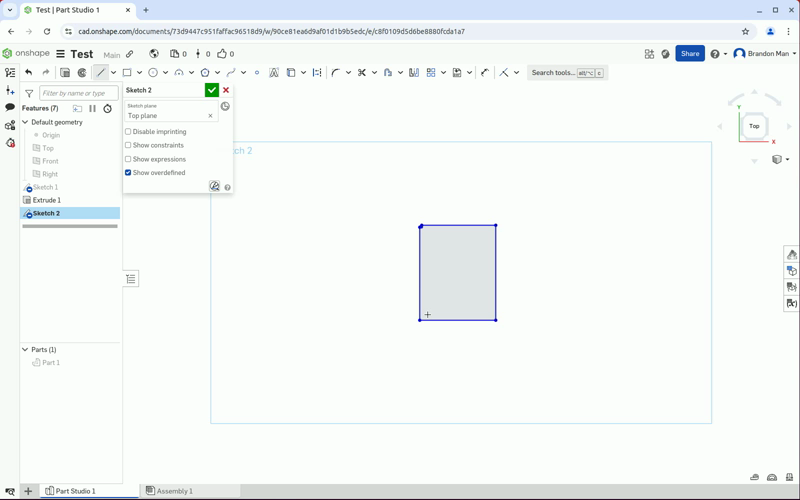
click(427, 314)
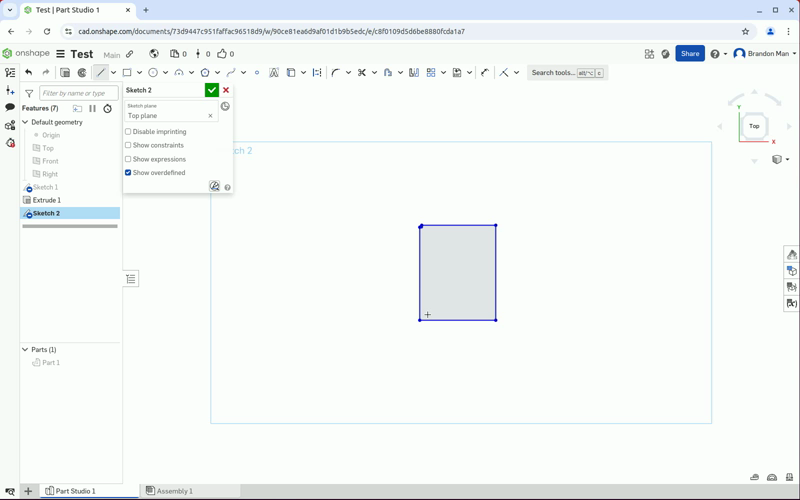
key_up(shift)
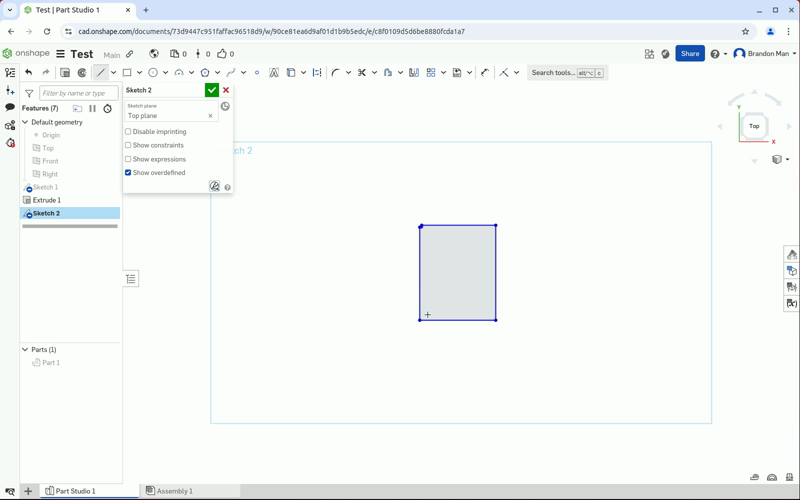
key_down(shift)
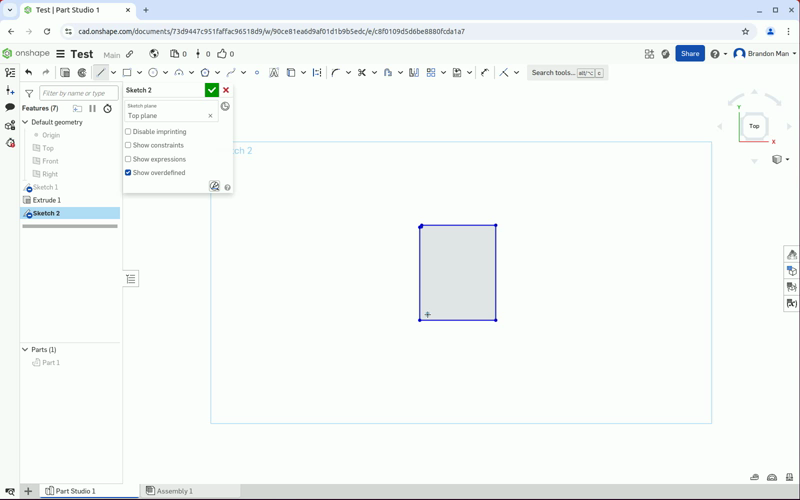
mouse_move(487, 314)
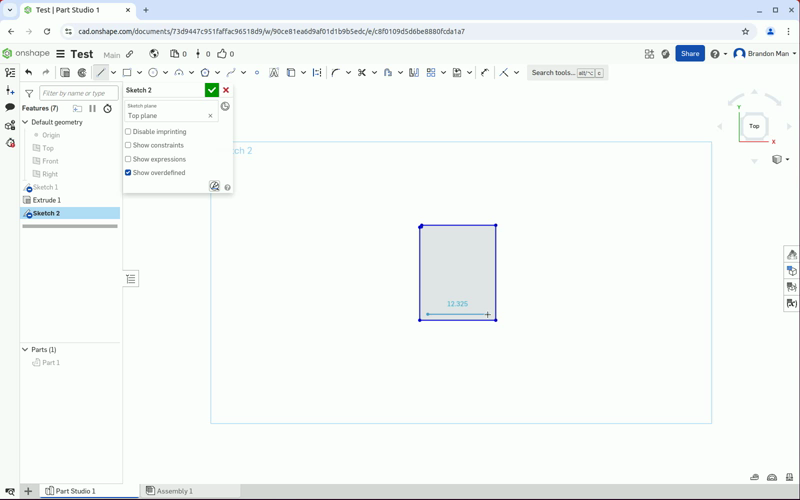
click(487, 314)
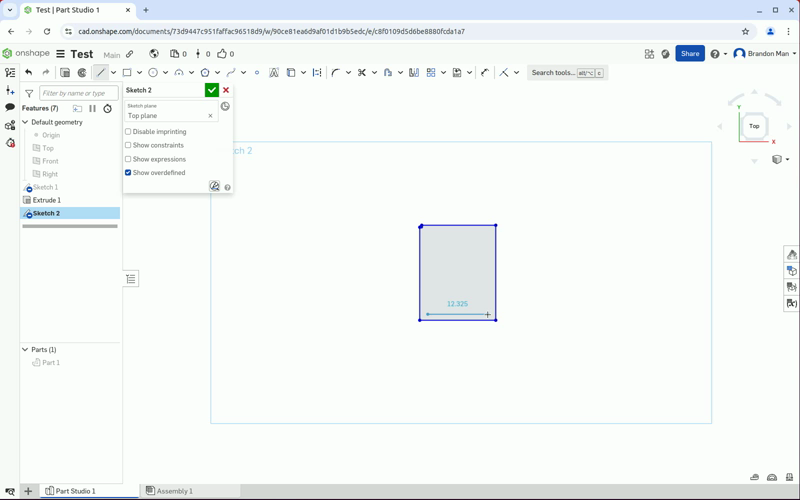
key_up(shift)
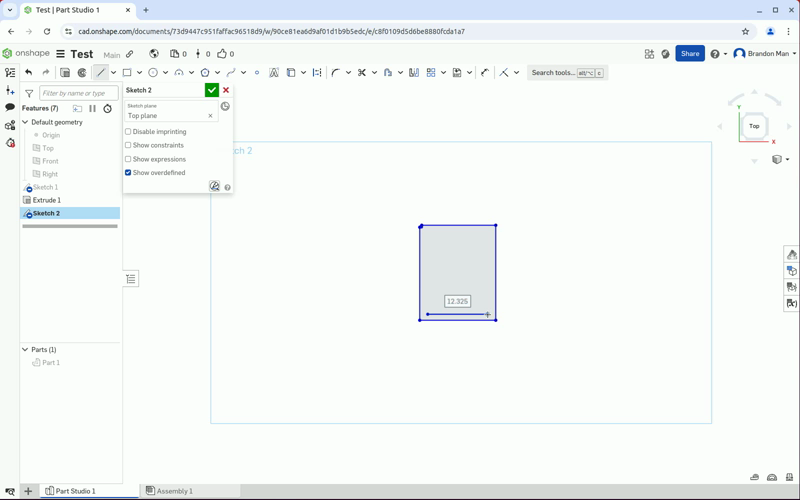
key_down(shift)
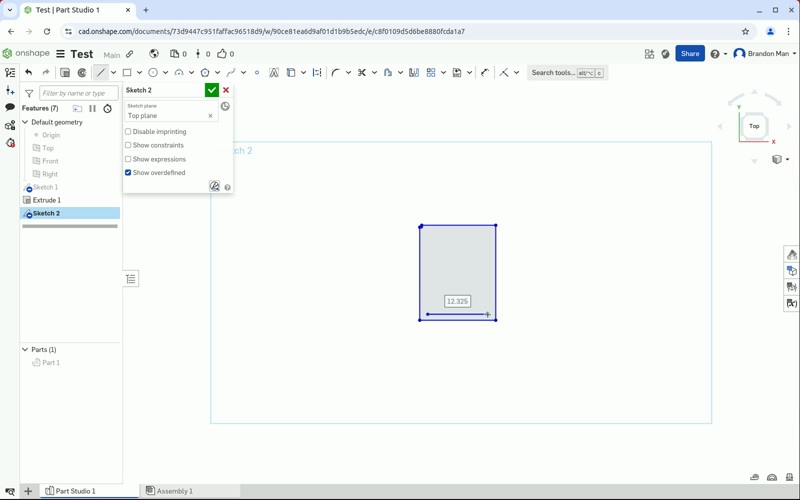
mouse_move(517, 314)
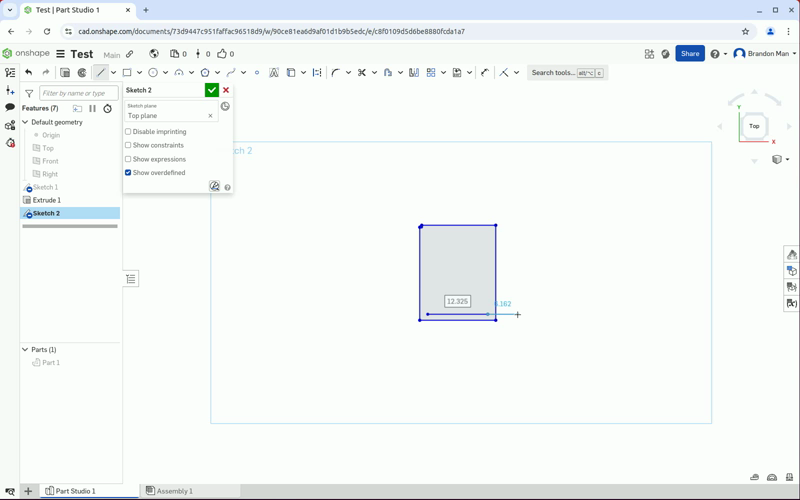
mouse_move(487, 309)
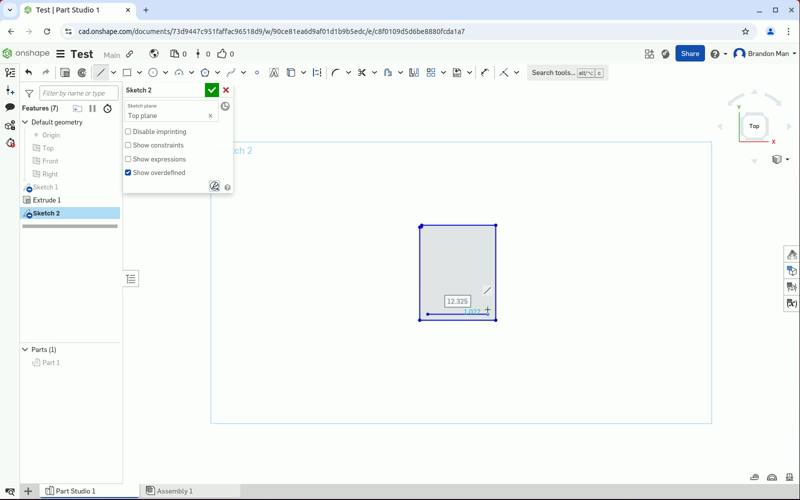
scroll(6)
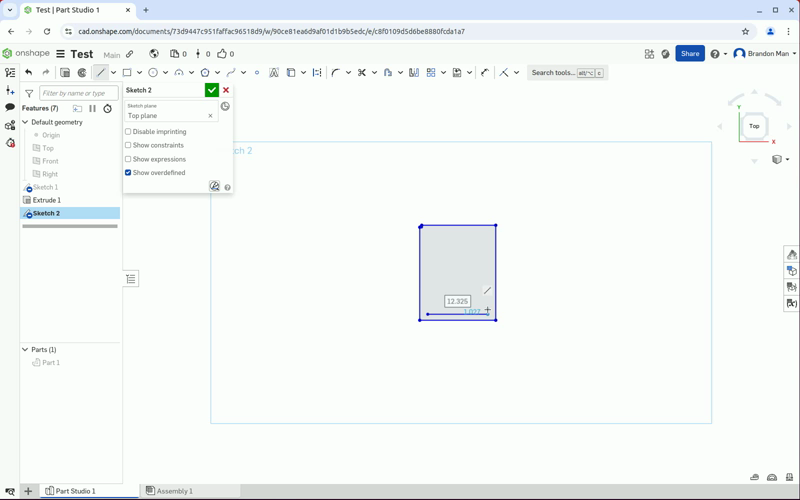
scroll(6)
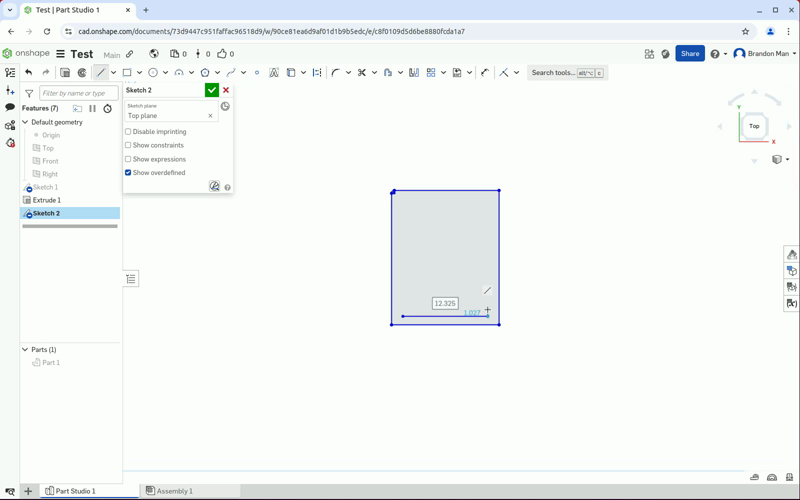
scroll(6)
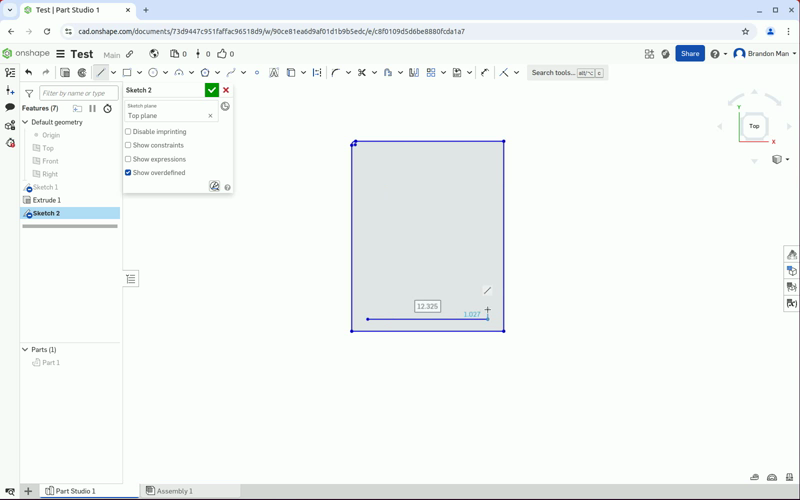
scroll(6)
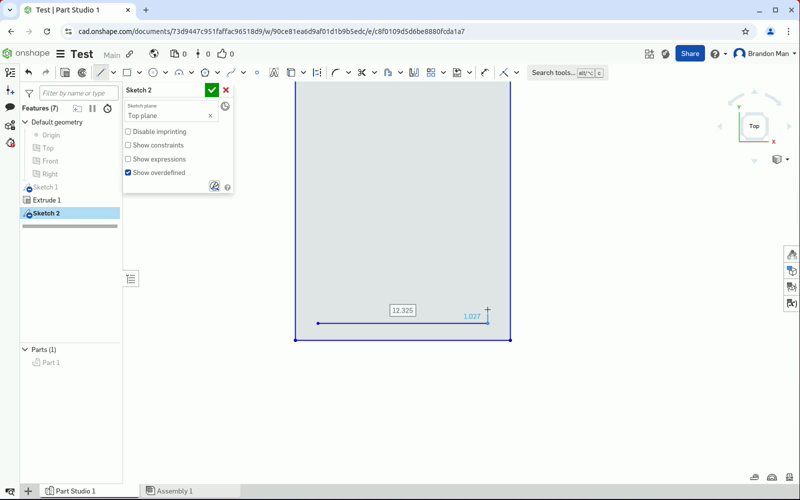
scroll(6)
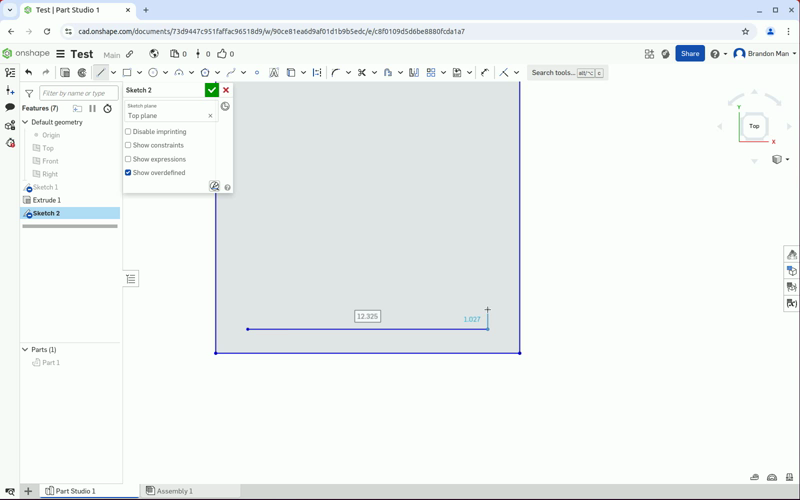
scroll(6)
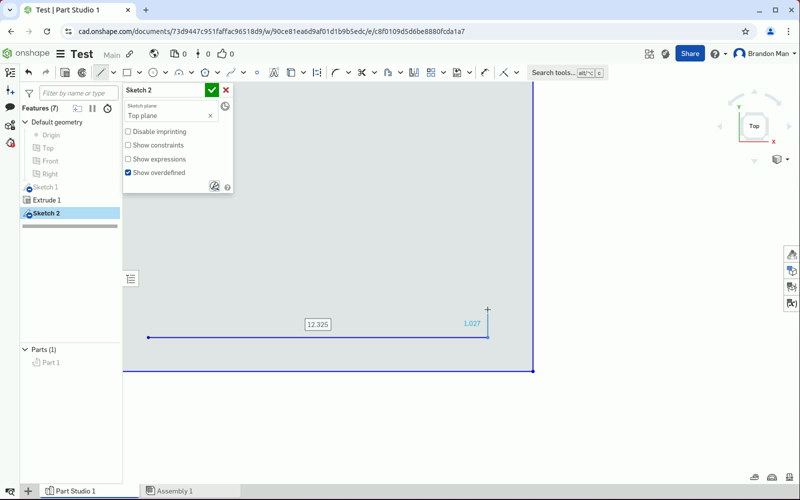
scroll(6)
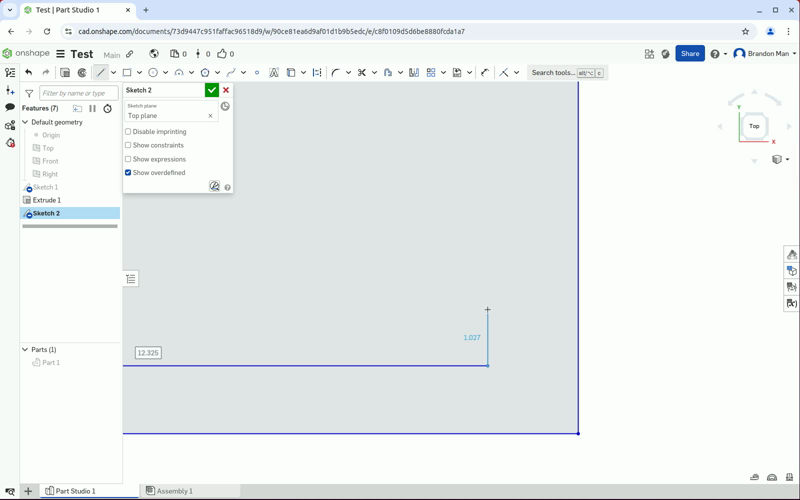
click(487, 309)
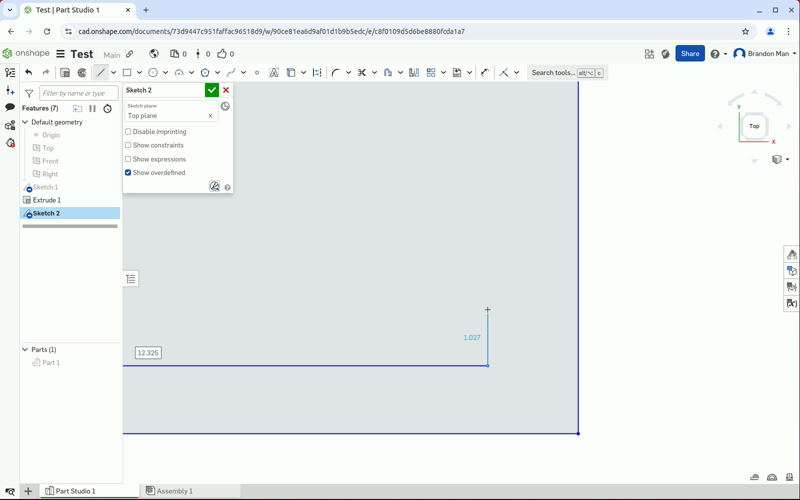
scroll(-6)
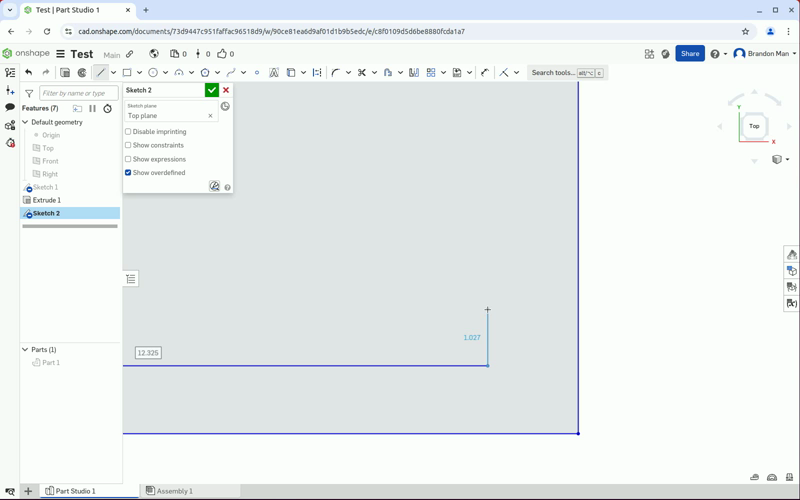
scroll(-6)
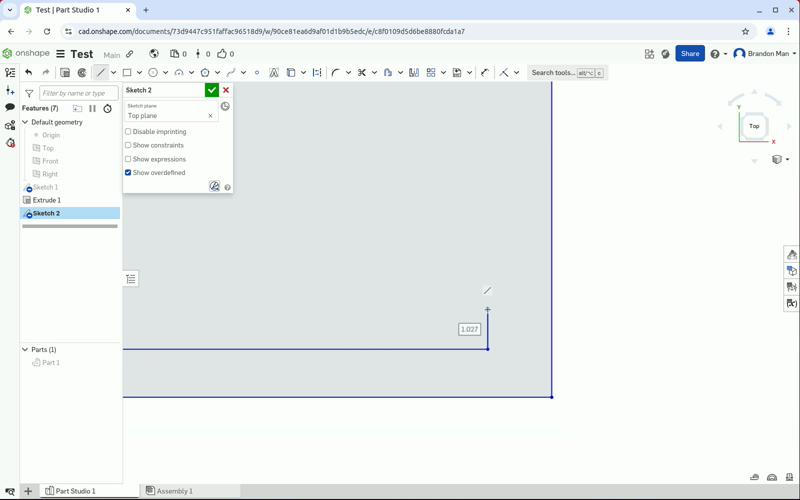
scroll(-6)
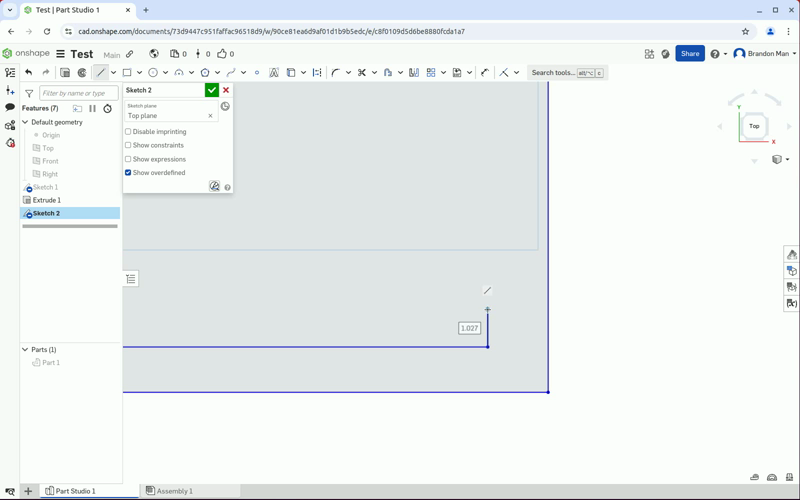
scroll(-6)
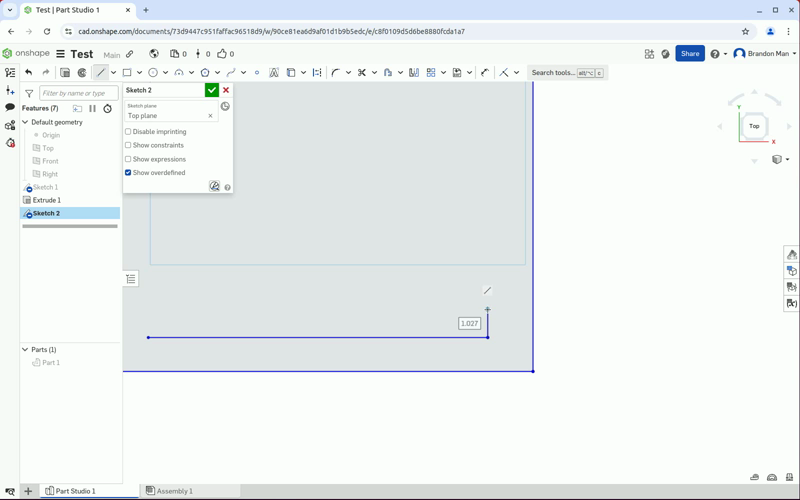
scroll(-6)
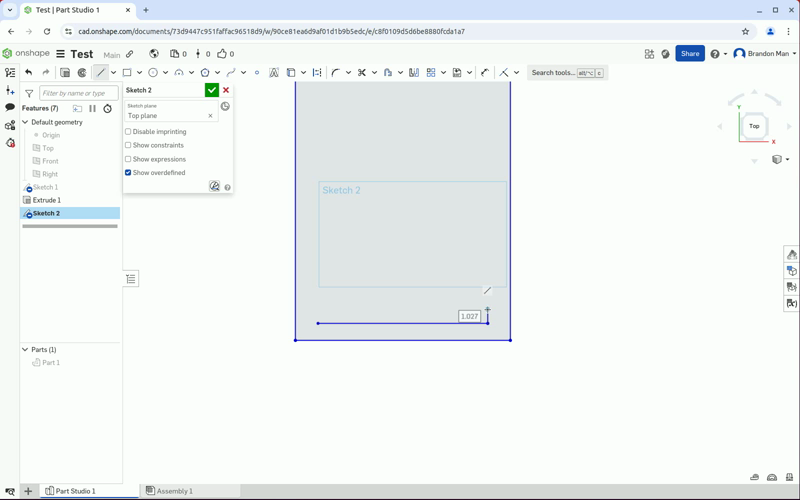
scroll(-6)
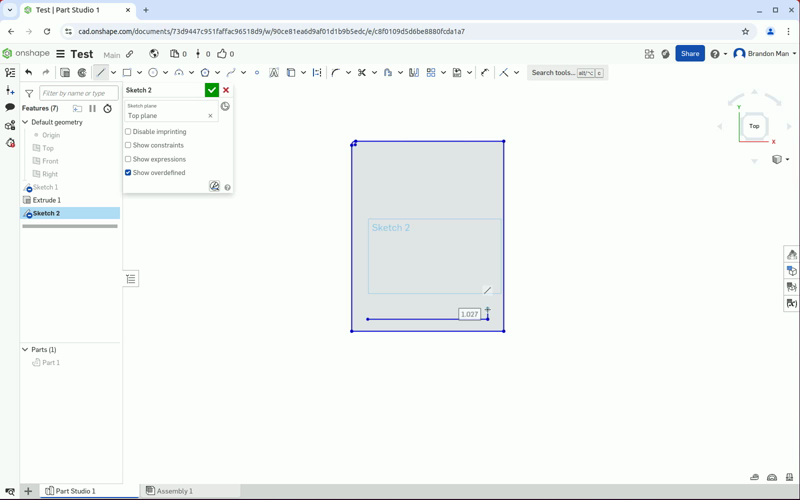
scroll(-6)
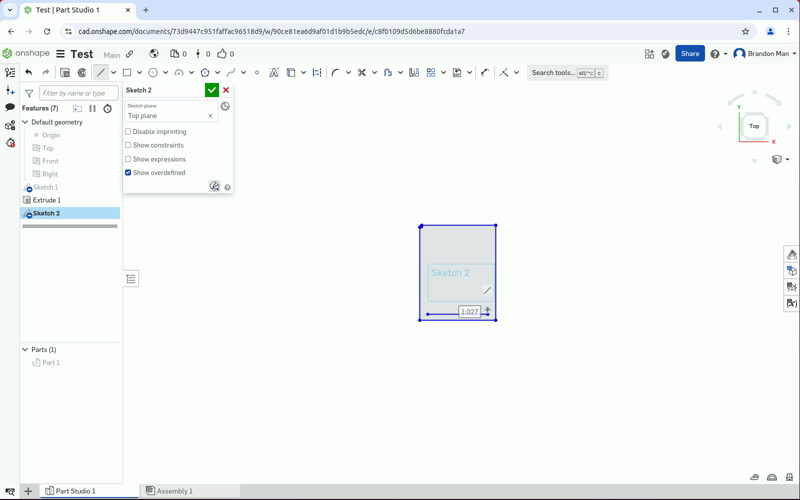
key_up(shift)
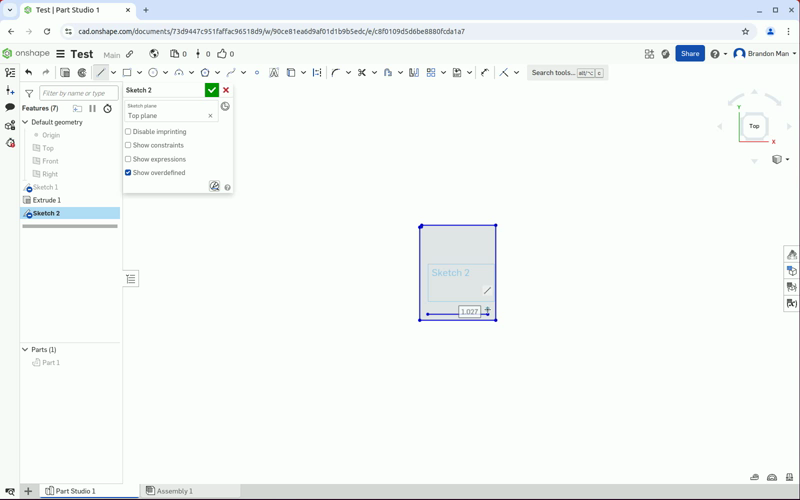
key_down(shift)
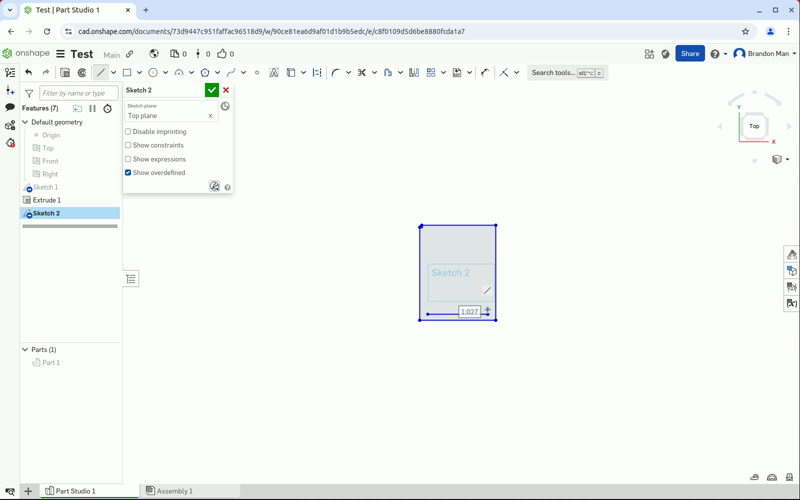
mouse_move(427, 309)
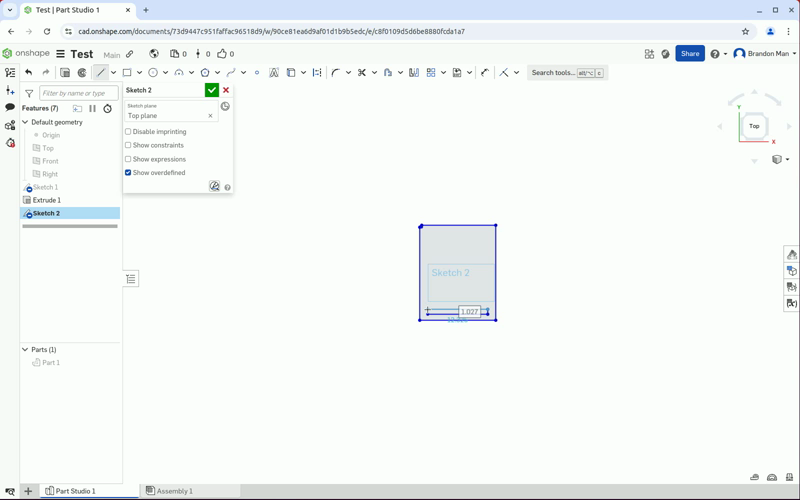
click(427, 309)
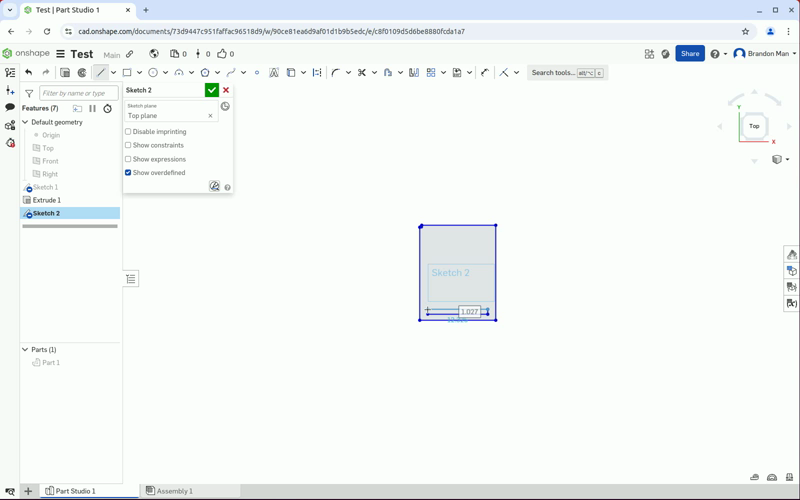
key_up(shift)
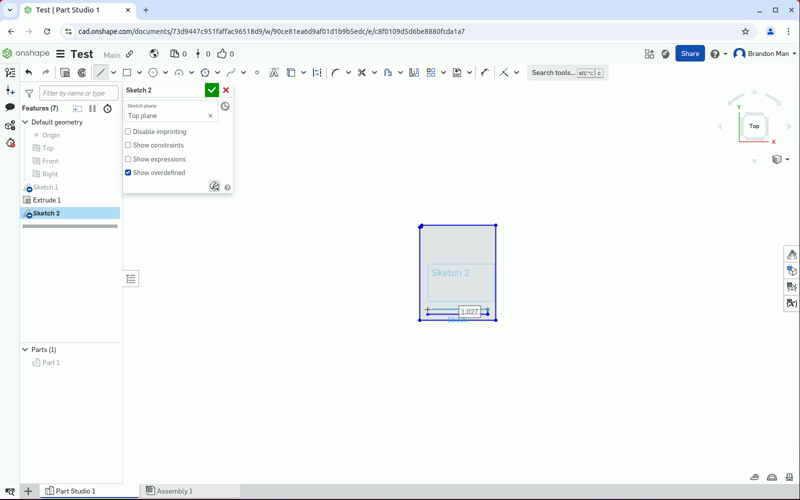
mouse_move(457, 309)
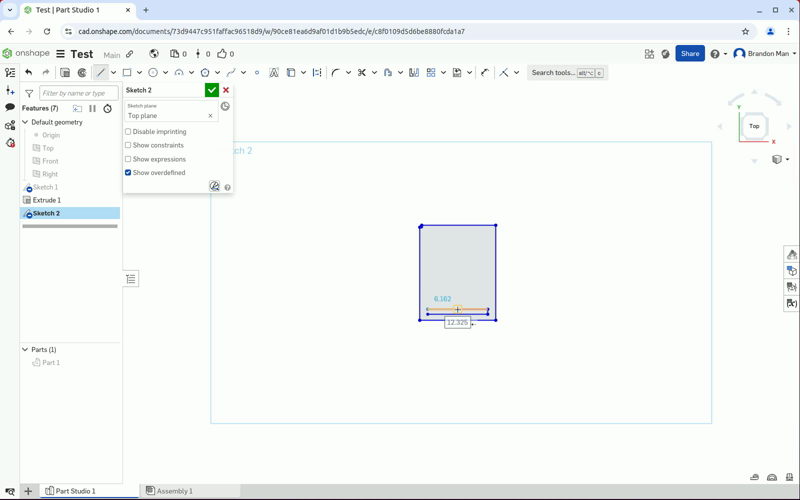
key_down(shift)
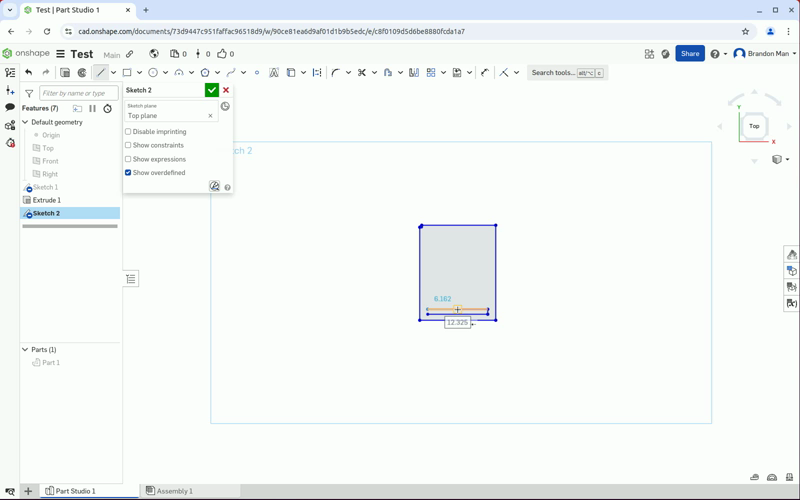
mouse_move(427, 314)
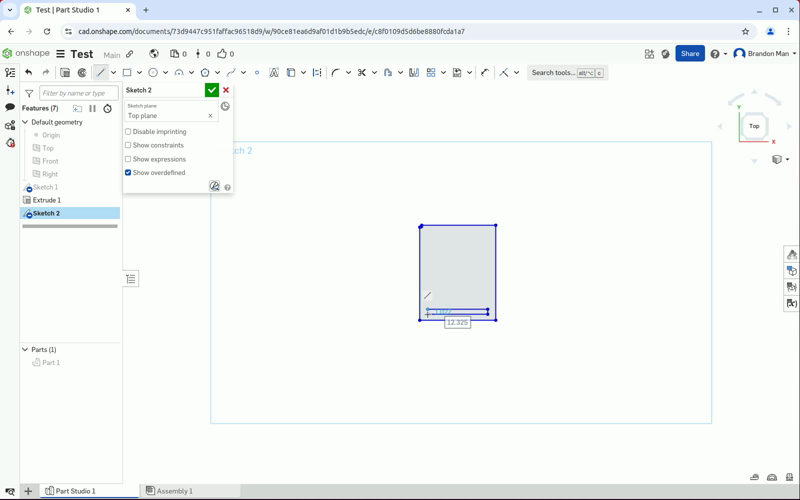
scroll(6)
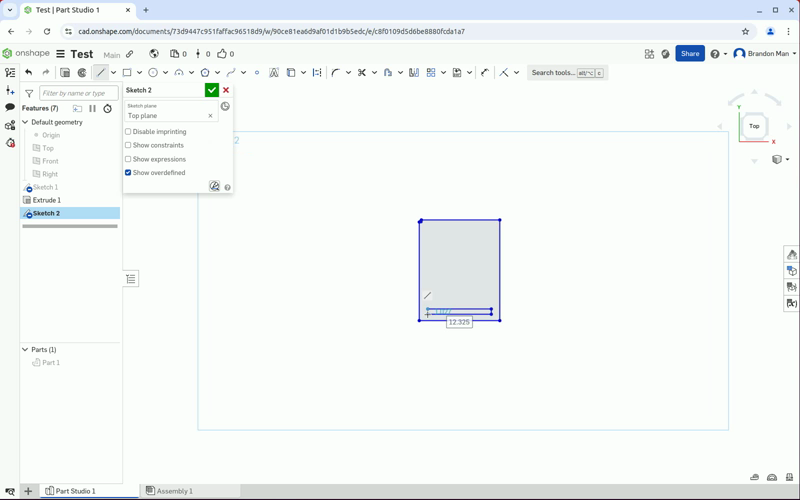
scroll(6)
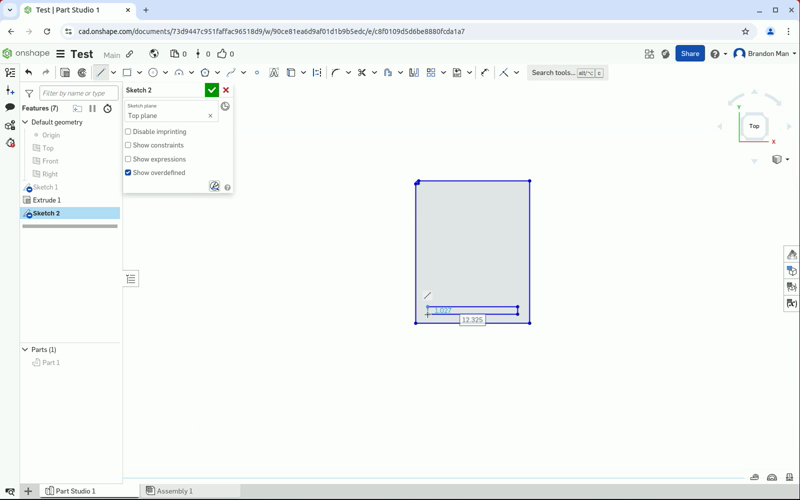
scroll(6)
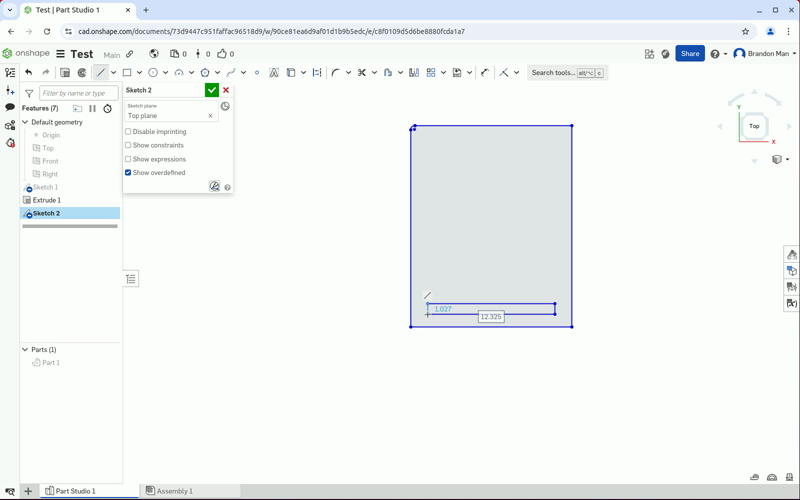
scroll(6)
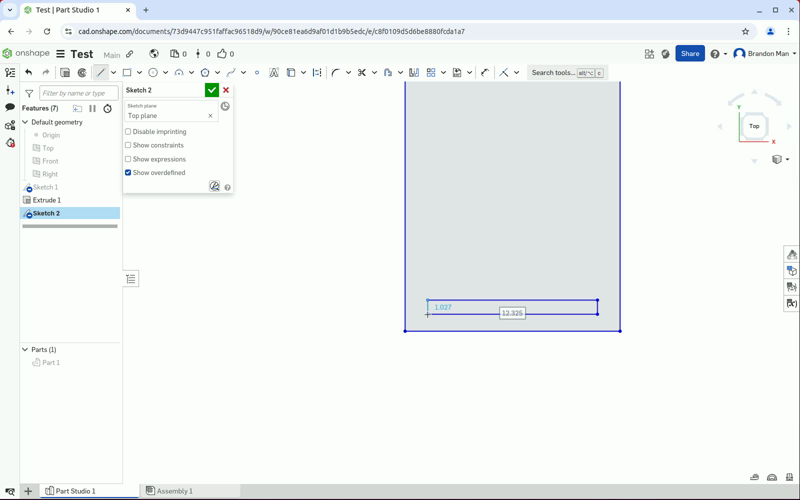
scroll(6)
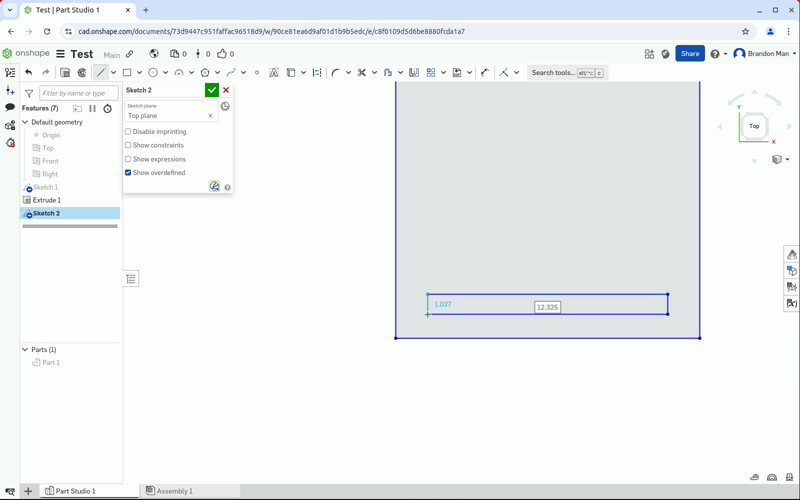
scroll(6)
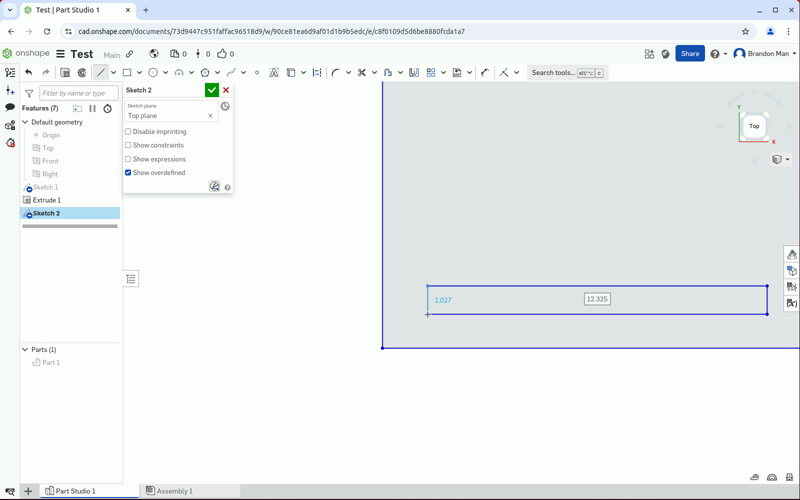
scroll(6)
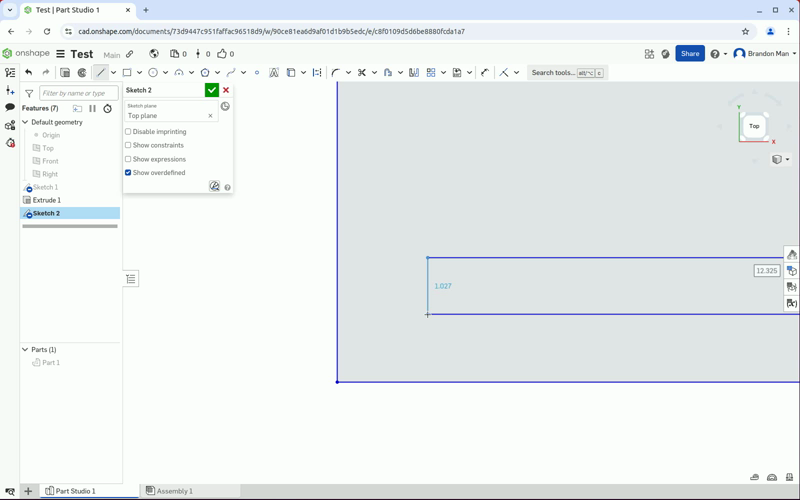
key_up(shift)
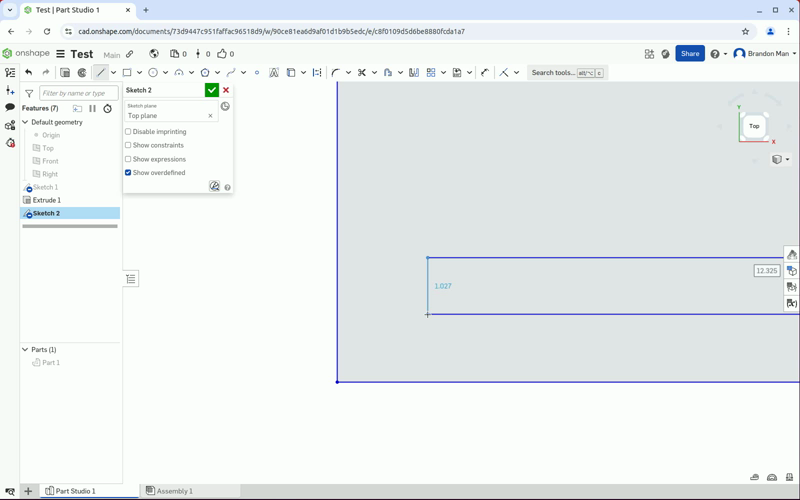
click(427, 314)
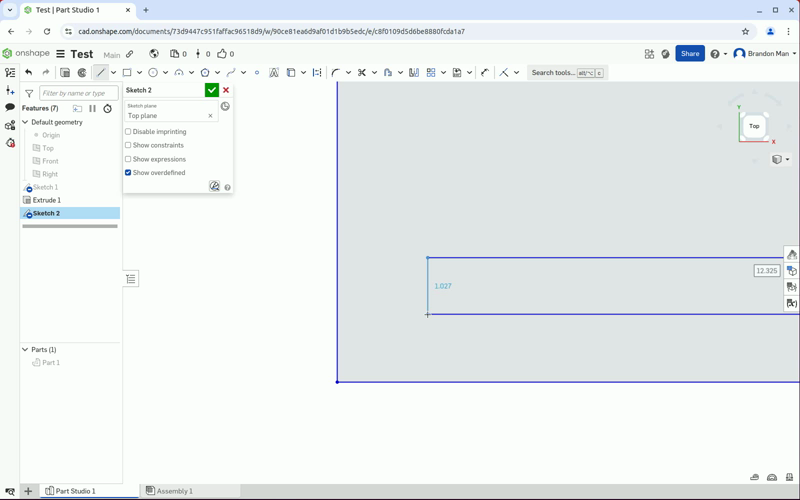
scroll(-6)
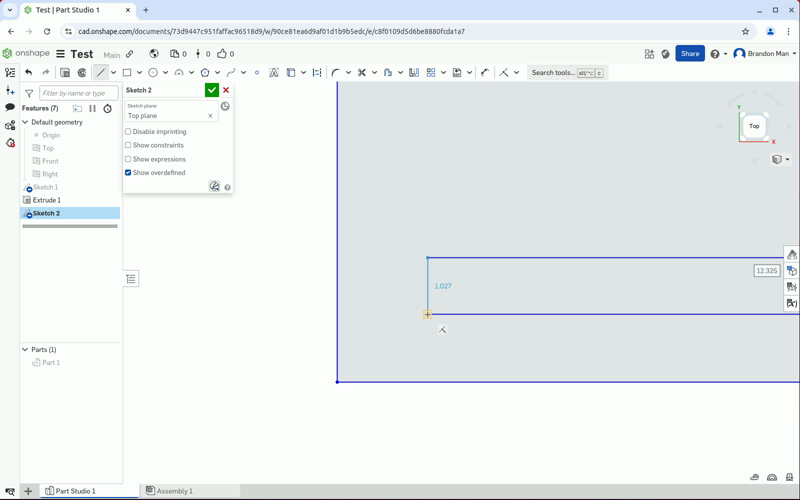
scroll(-6)
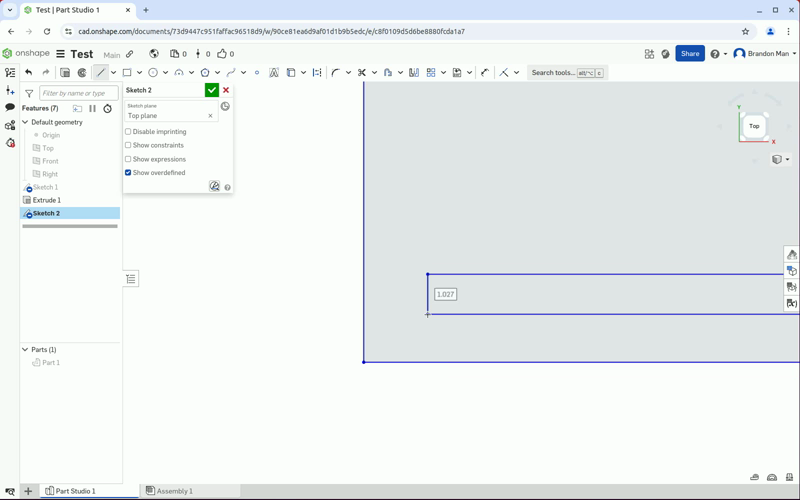
scroll(-6)
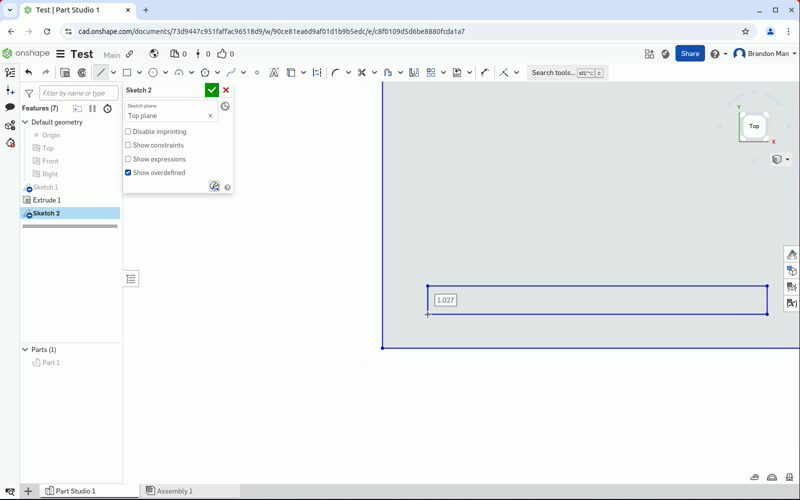
scroll(-6)
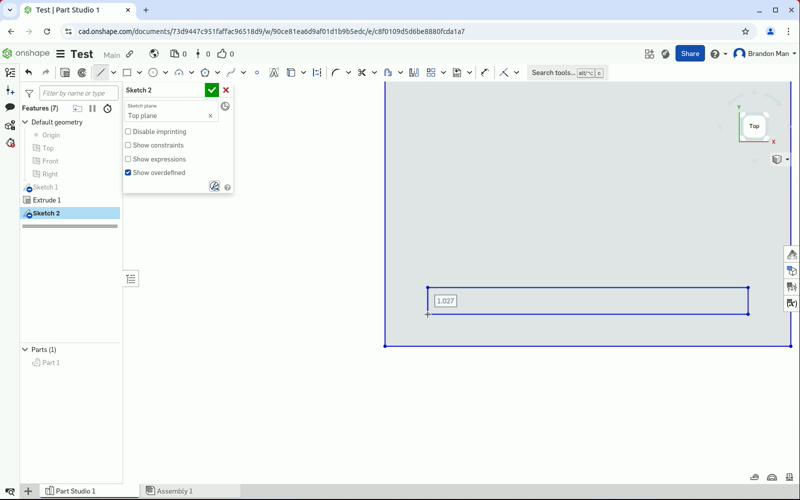
scroll(-6)
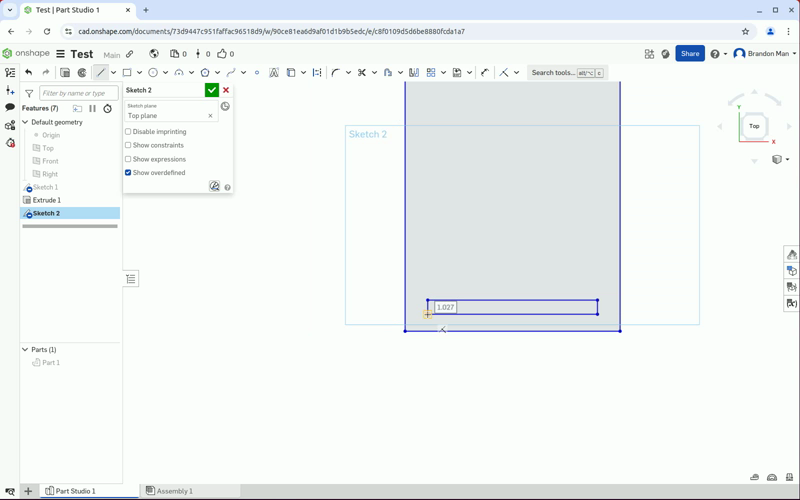
scroll(-6)
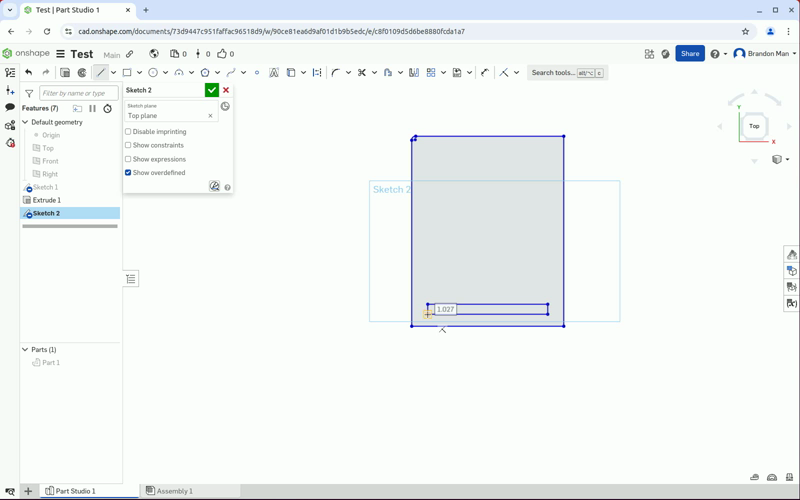
scroll(-6)
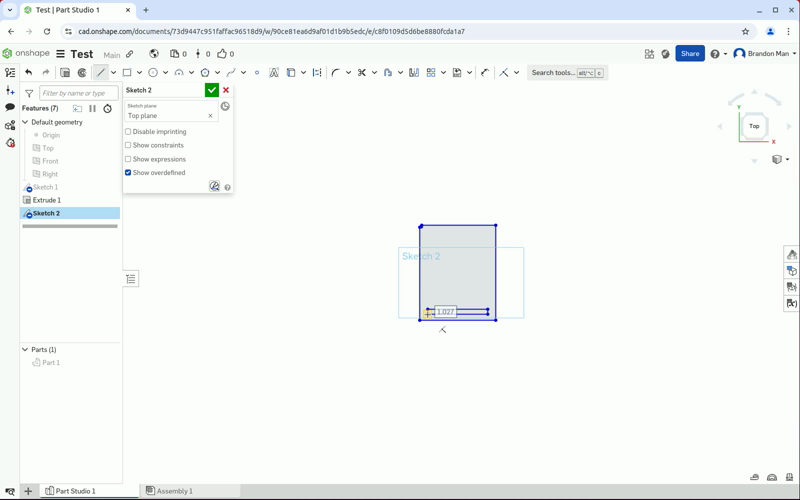
key(esc)
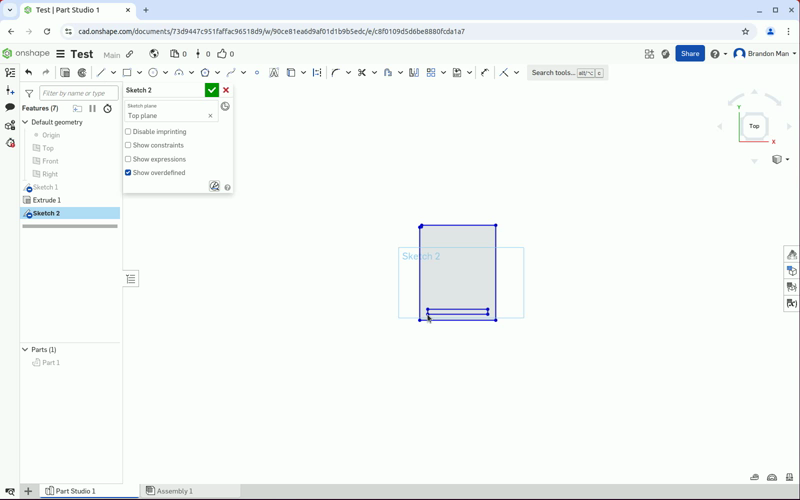
key(l)
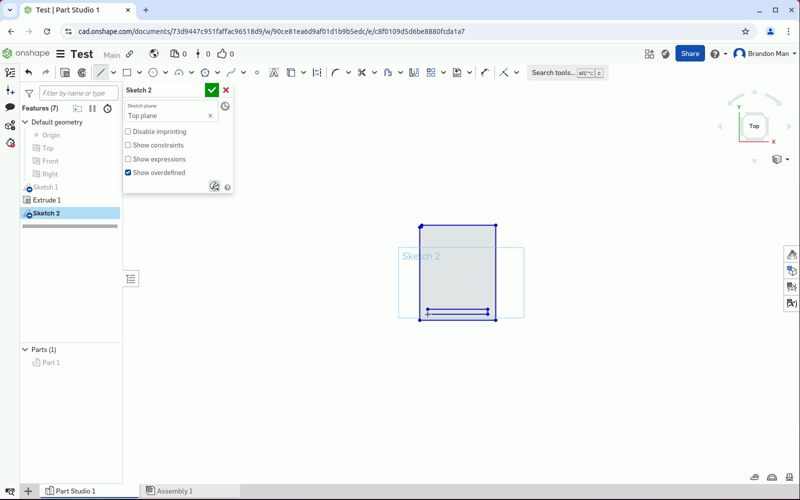
key_down(shift)
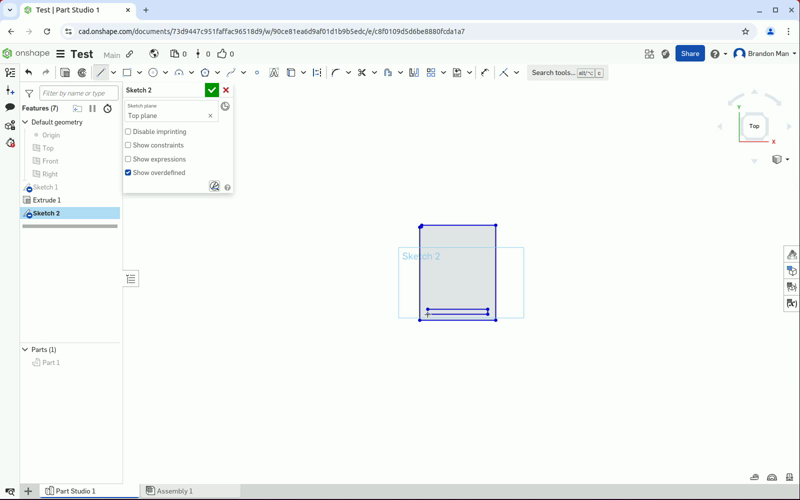
mouse_move(434, 247)
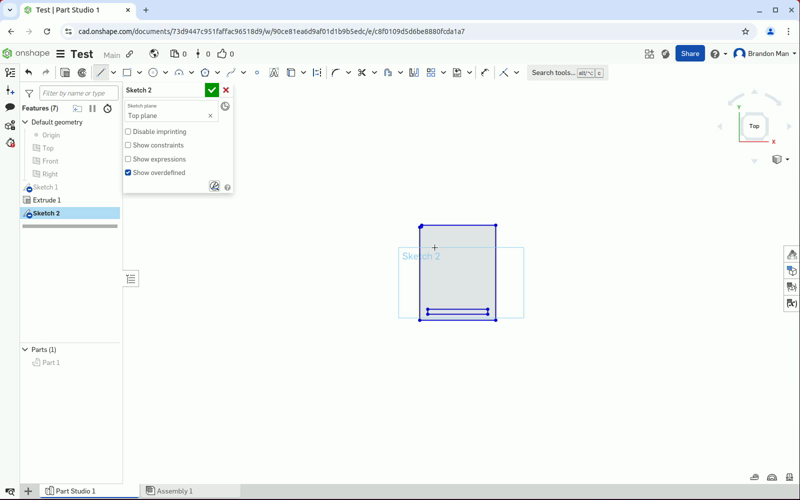
click(434, 247)
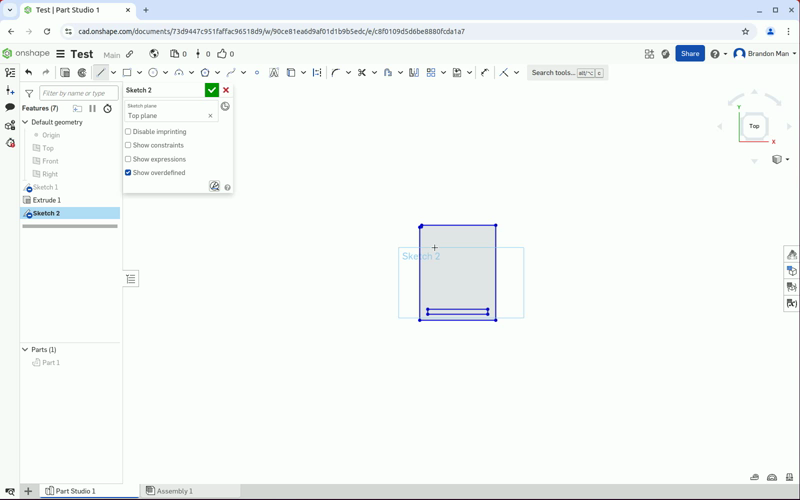
key_up(shift)
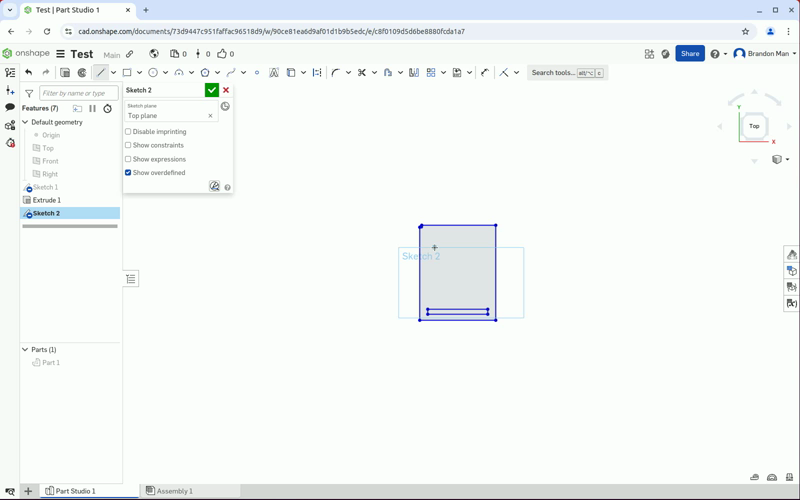
key_down(shift)
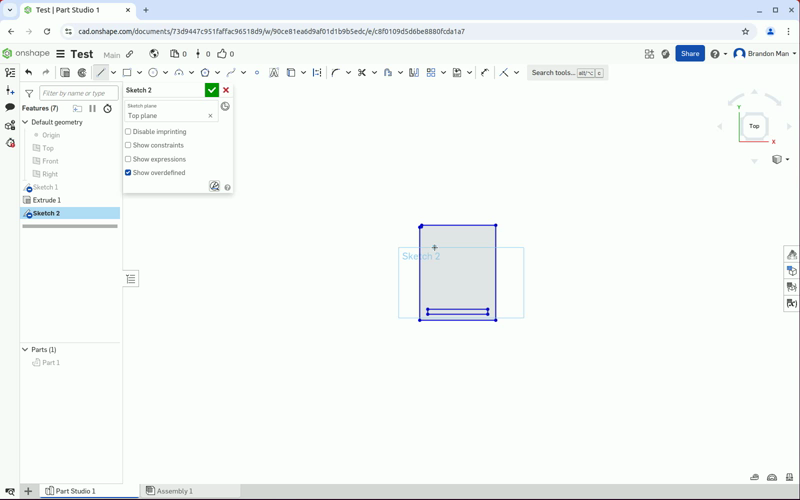
mouse_move(464, 247)
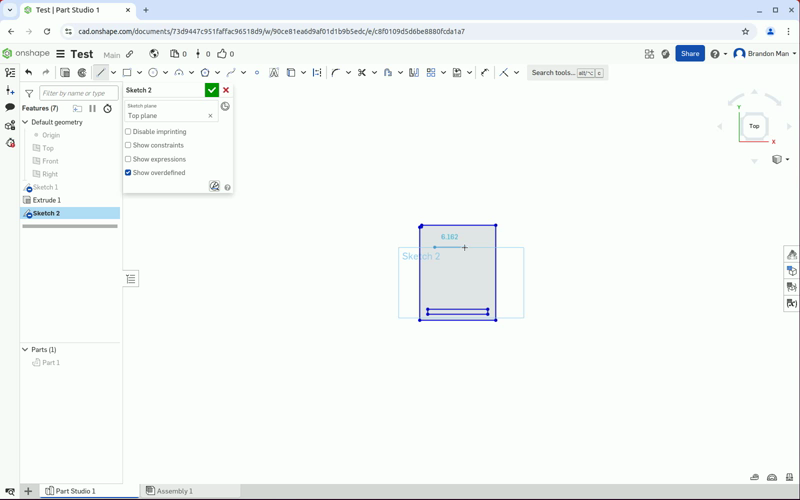
mouse_move(483, 247)
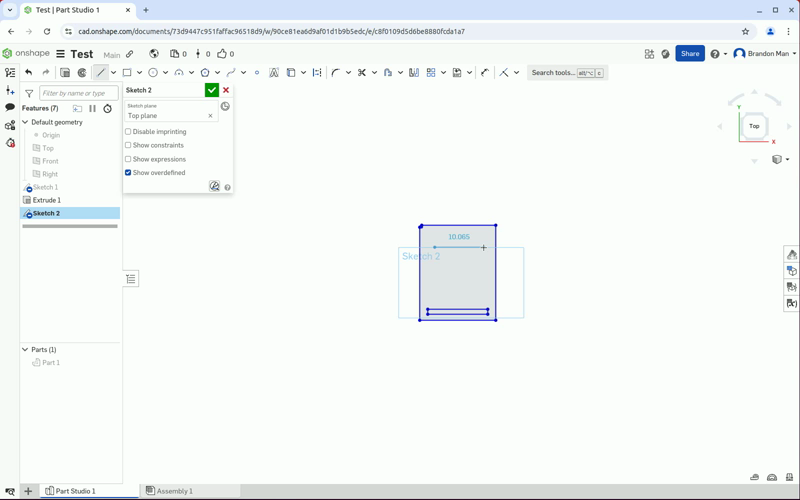
click(483, 247)
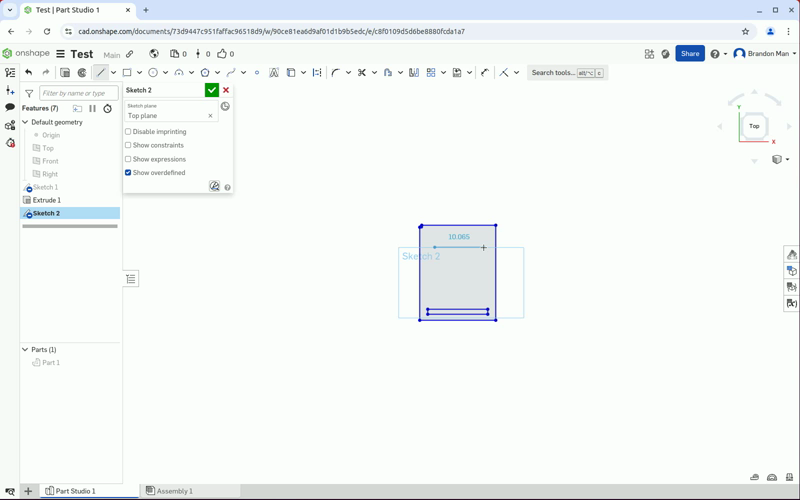
key_up(shift)
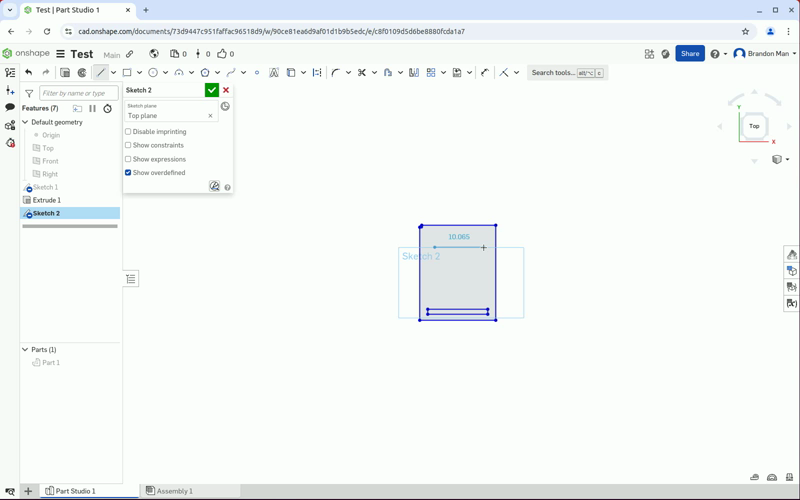
key_down(shift)
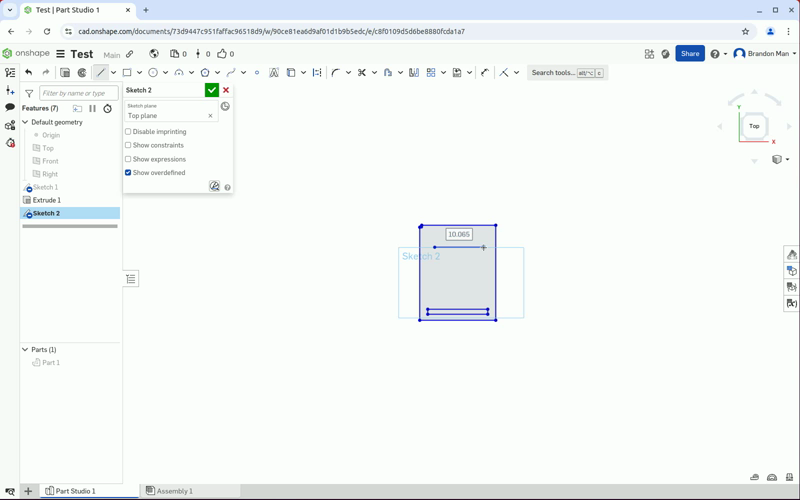
mouse_move(513, 247)
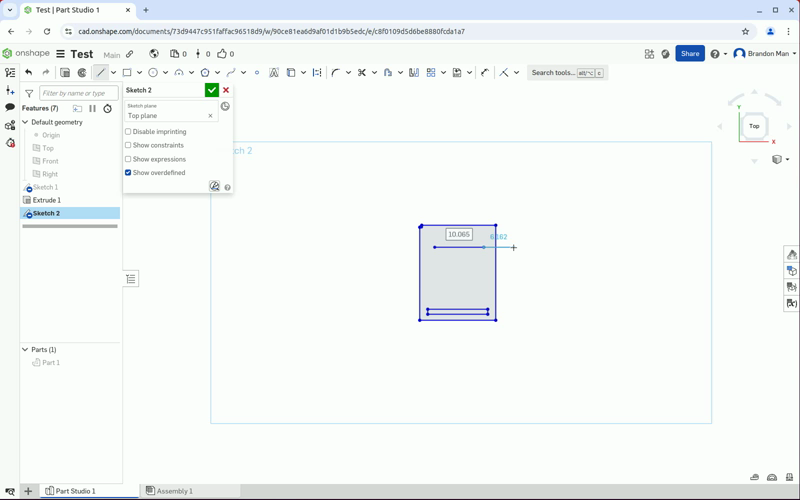
mouse_move(483, 240)
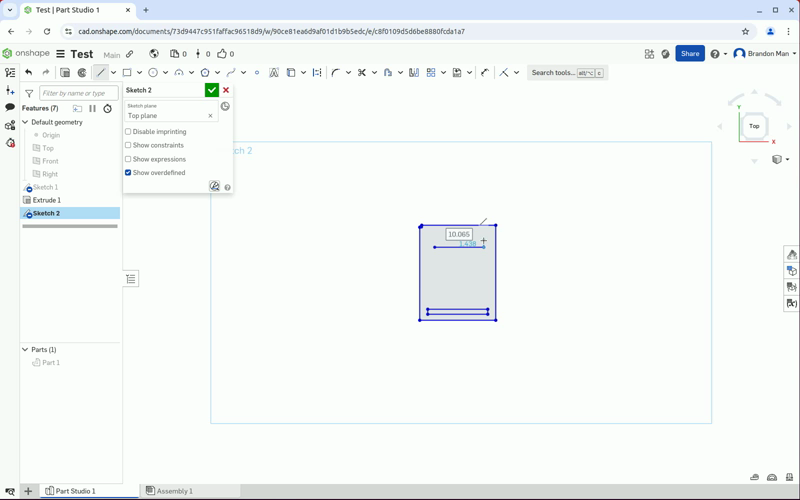
scroll(6)
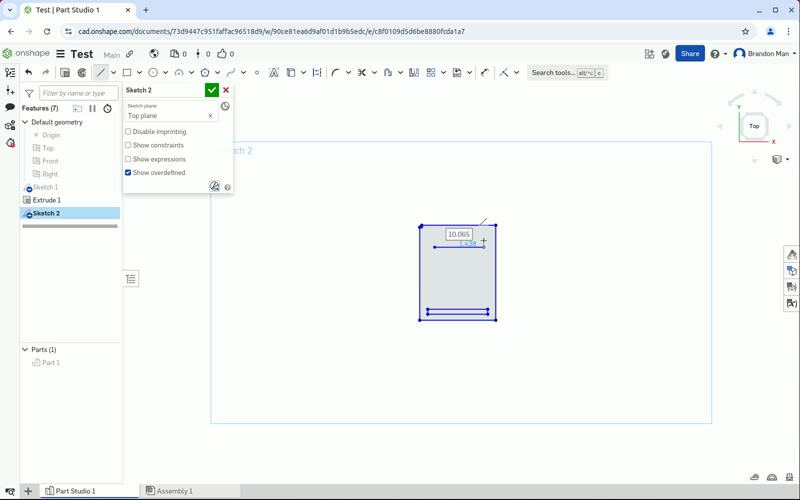
scroll(6)
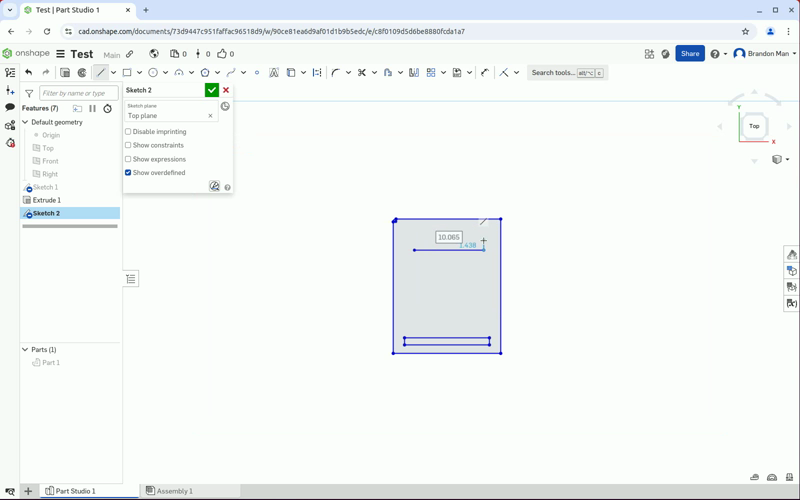
scroll(6)
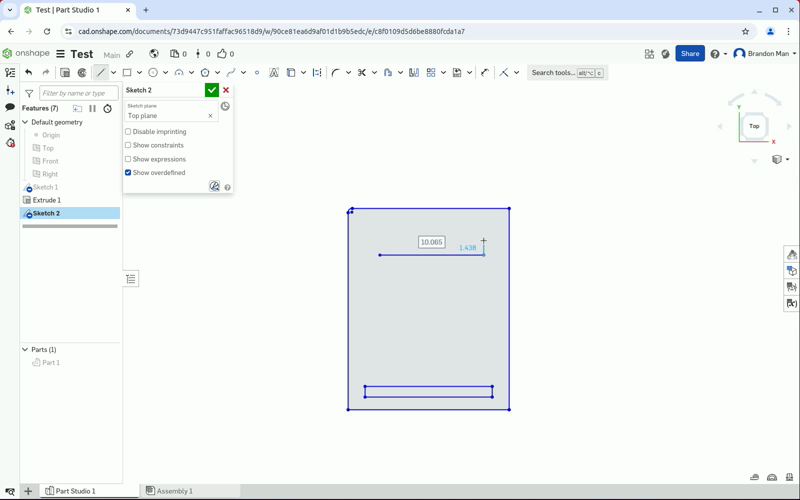
scroll(6)
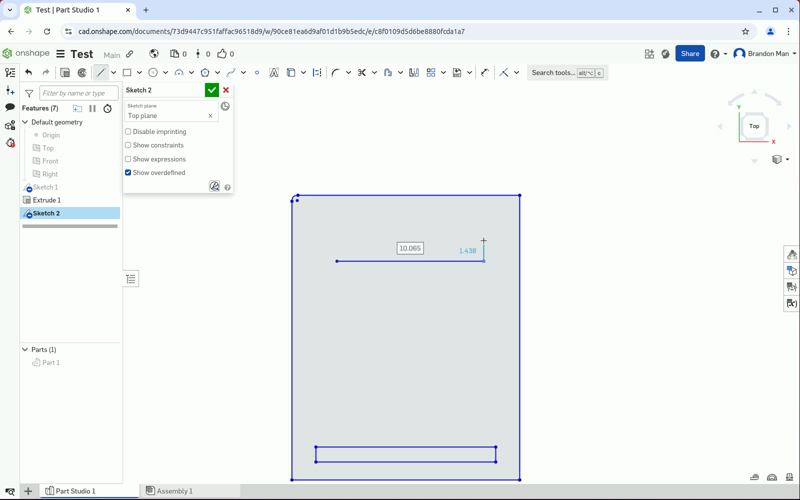
scroll(6)
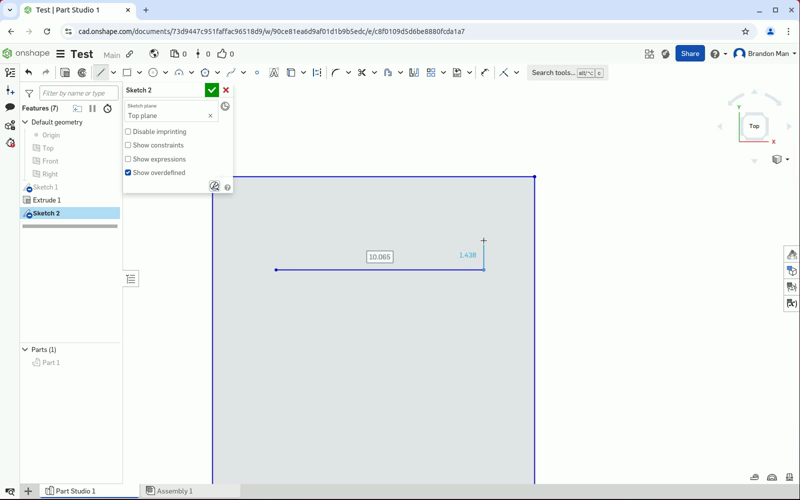
scroll(6)
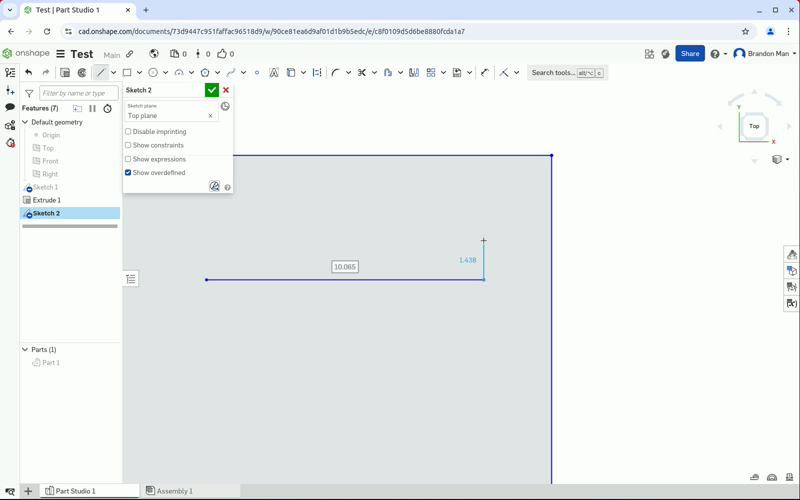
scroll(6)
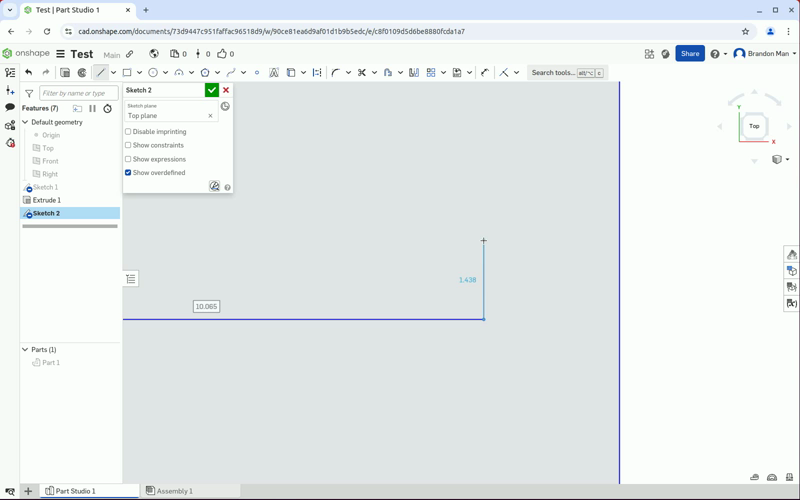
click(483, 240)
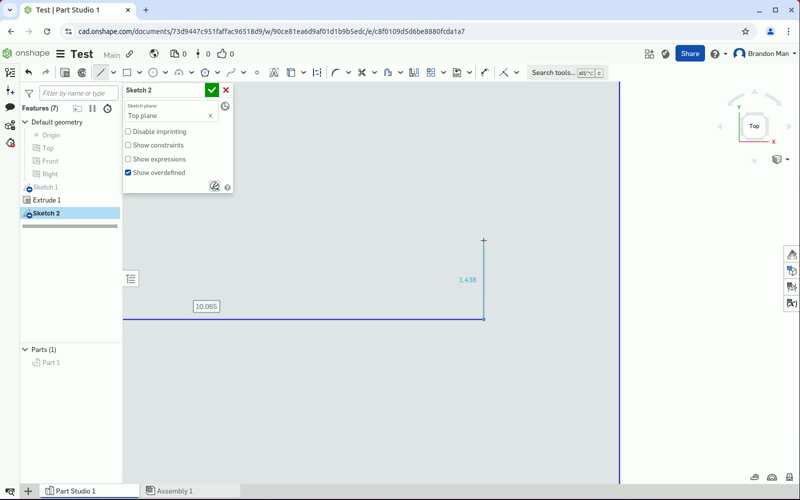
scroll(-6)
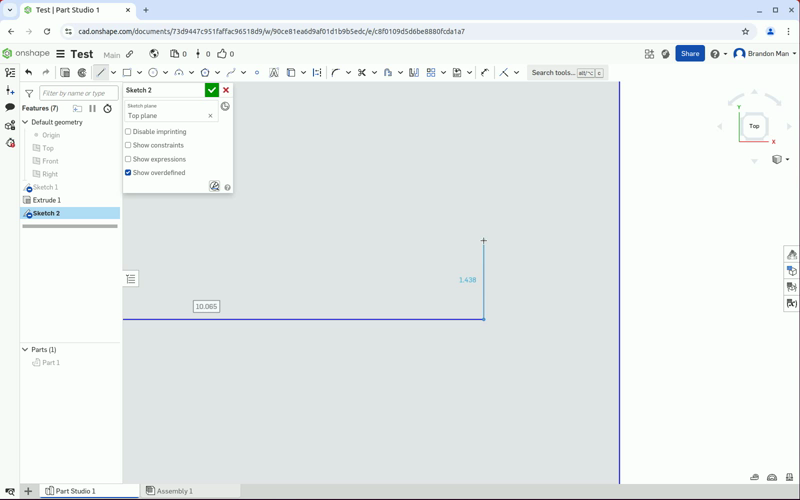
scroll(-6)
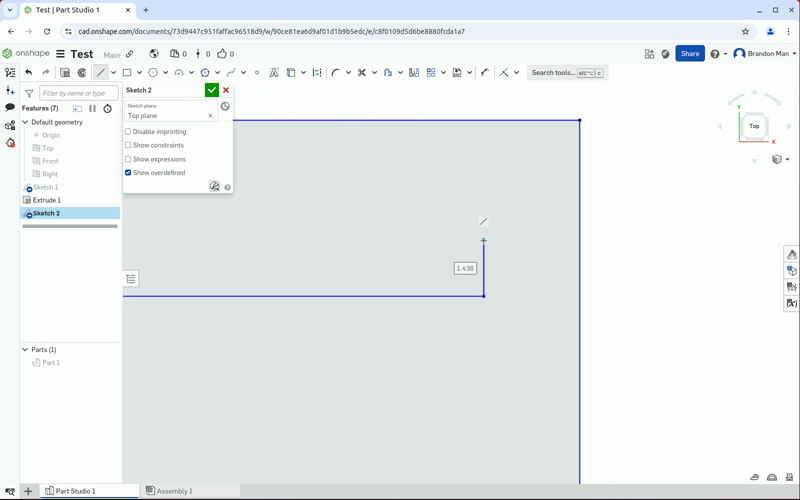
scroll(-6)
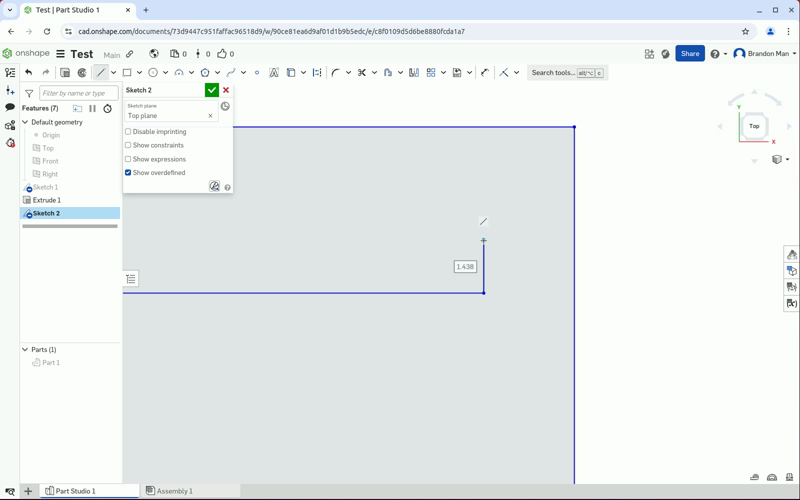
scroll(-6)
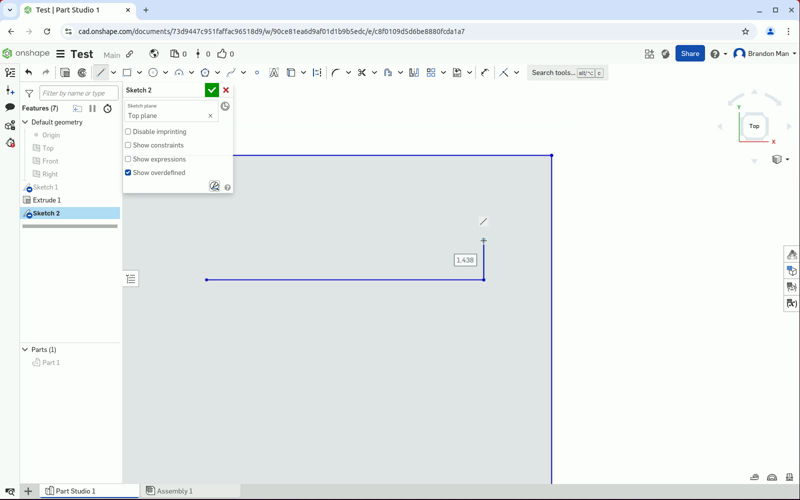
scroll(-6)
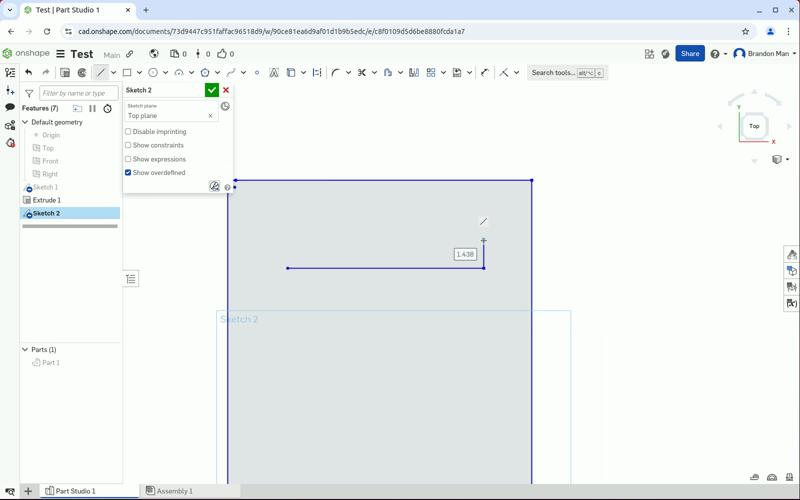
scroll(-6)
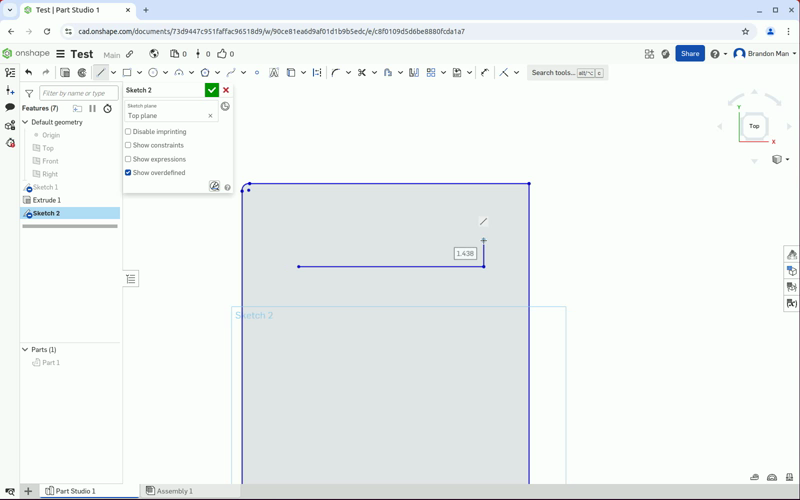
scroll(-6)
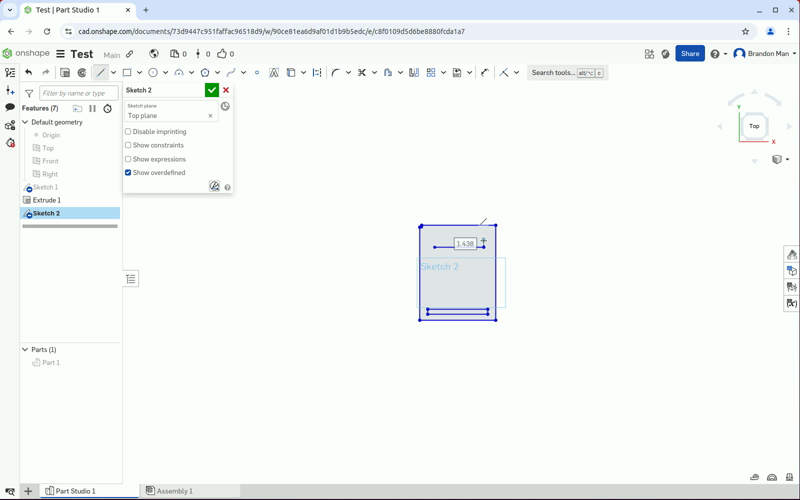
key_up(shift)
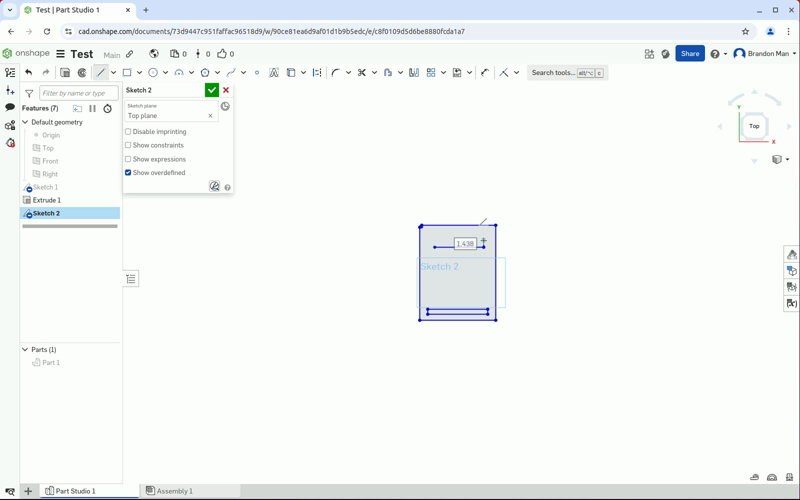
key_down(shift)
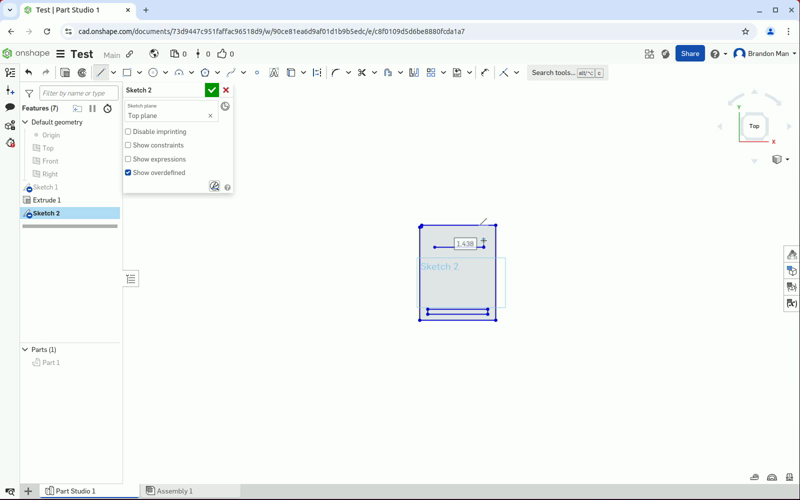
mouse_move(513, 240)
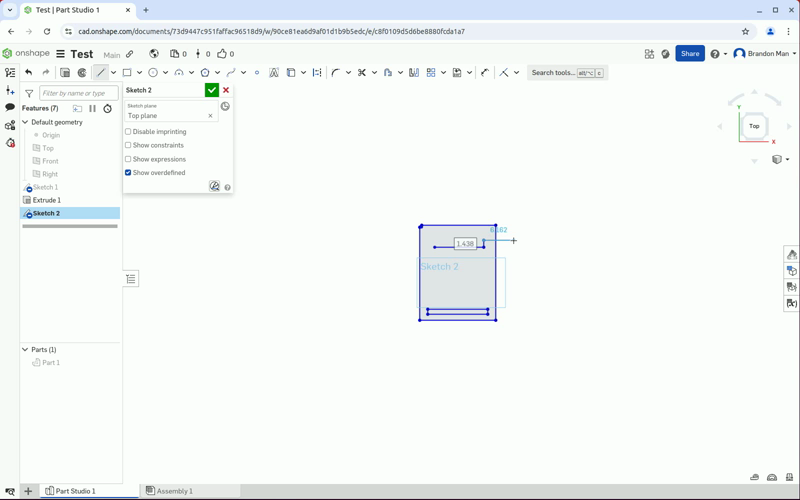
mouse_move(434, 240)
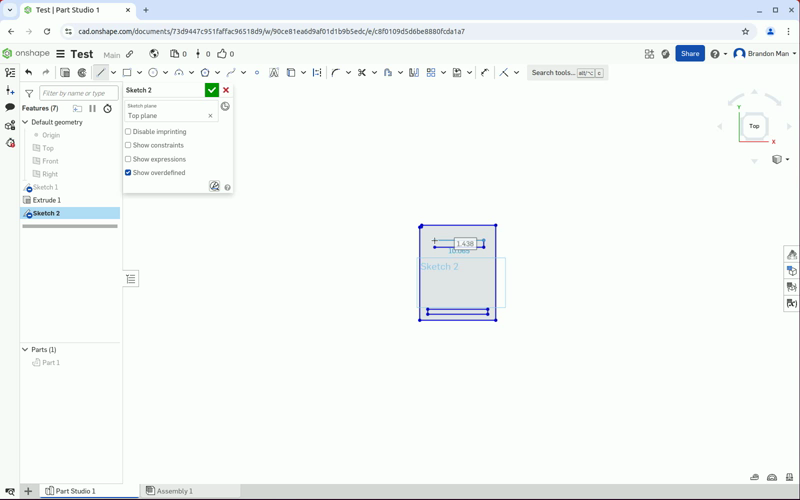
click(434, 240)
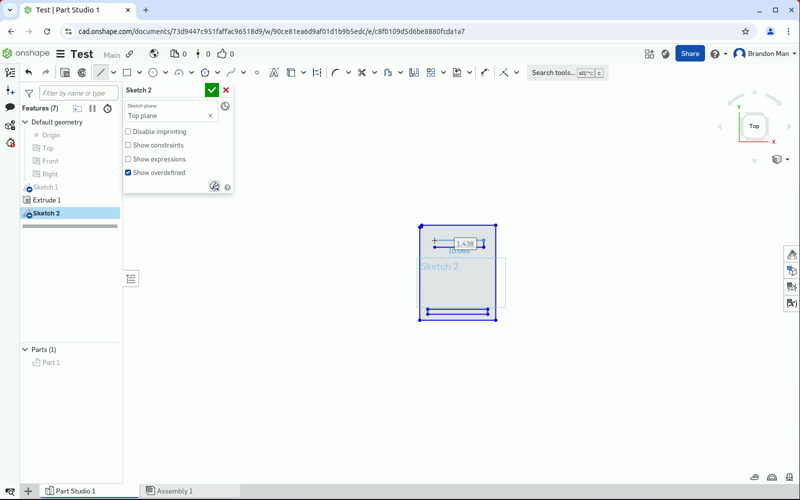
key_up(shift)
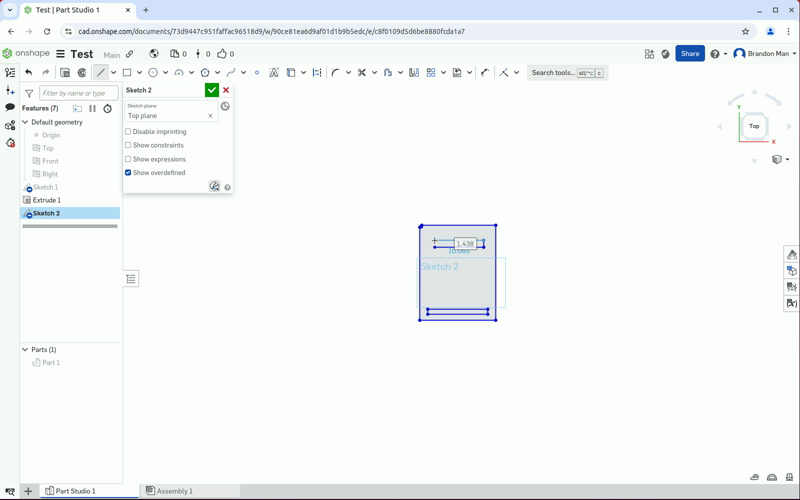
mouse_move(464, 240)
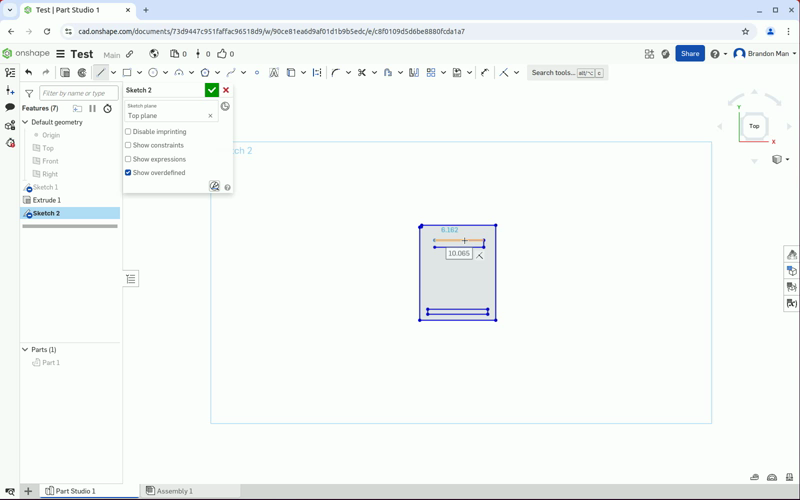
key_down(shift)
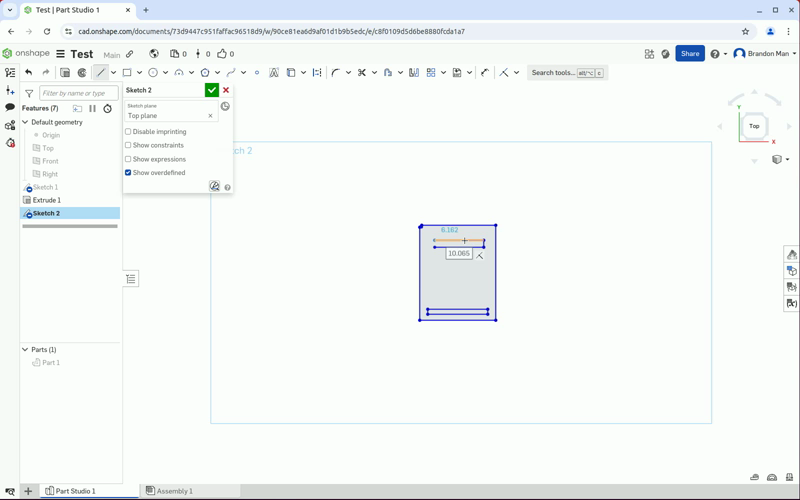
mouse_move(434, 247)
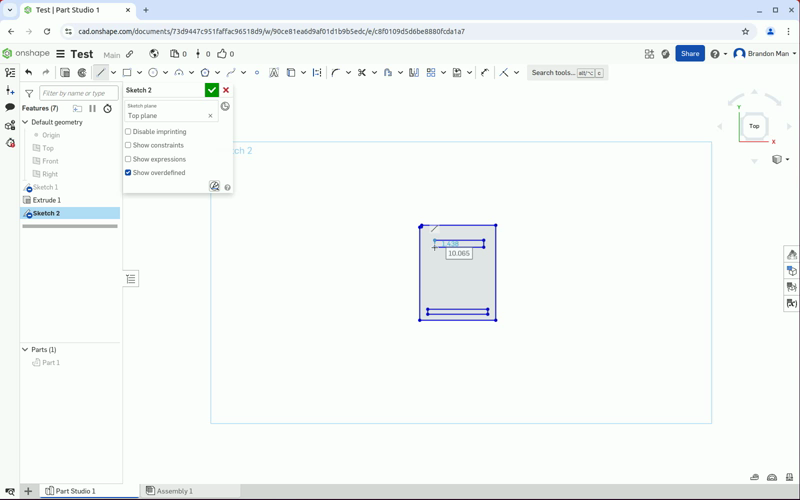
scroll(6)
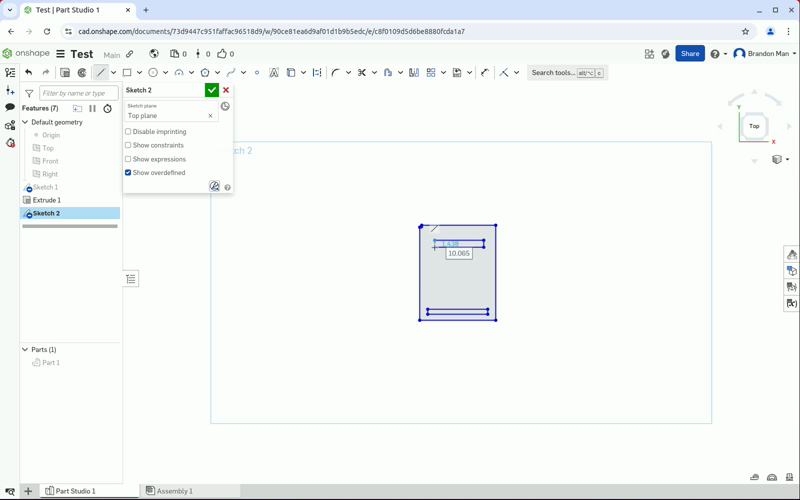
scroll(6)
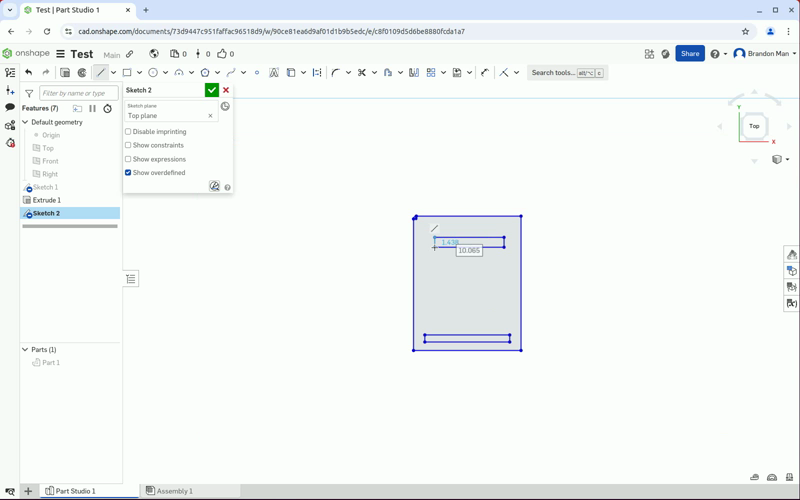
scroll(6)
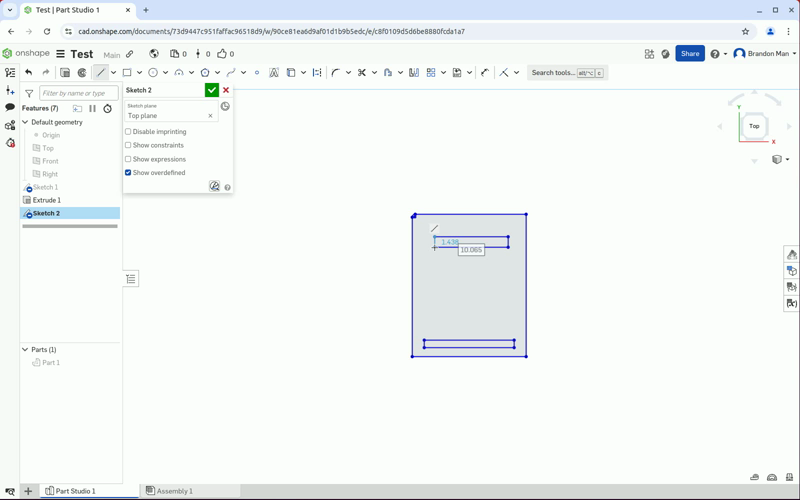
scroll(6)
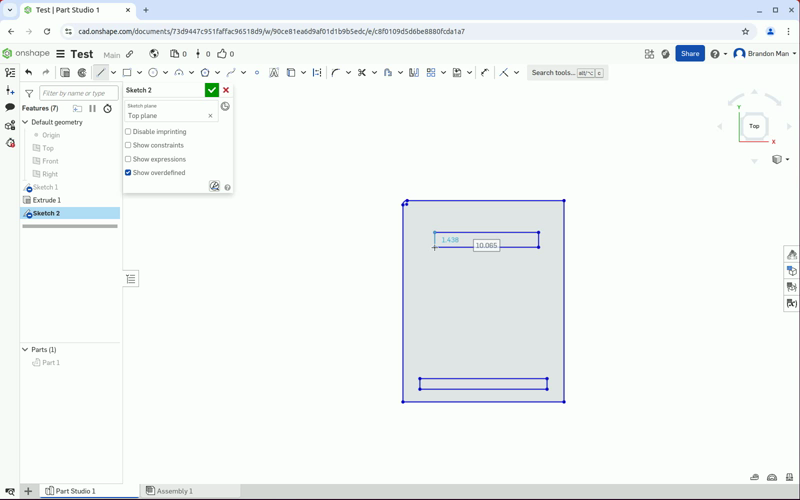
scroll(6)
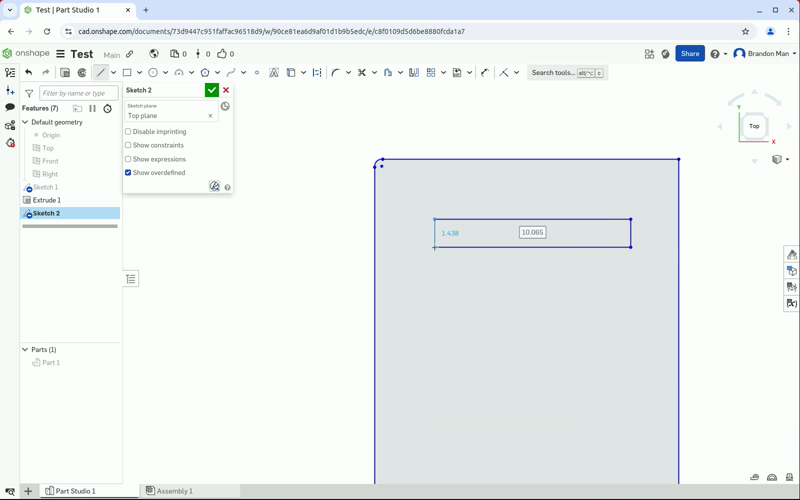
scroll(6)
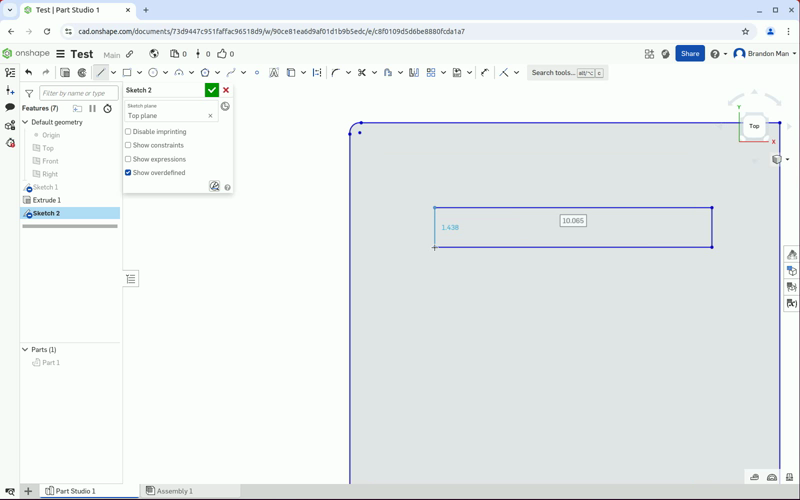
scroll(6)
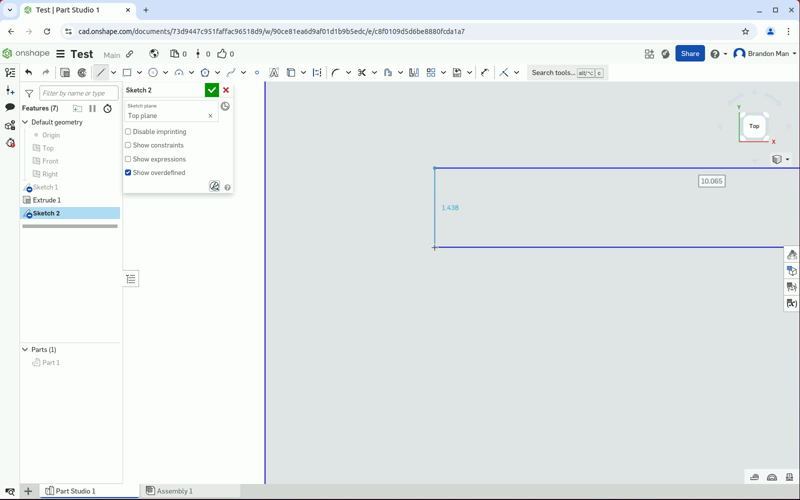
key_up(shift)
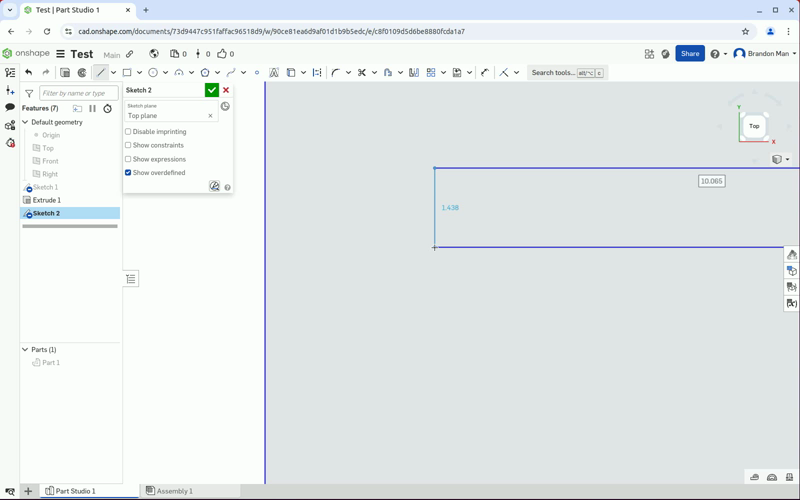
click(434, 247)
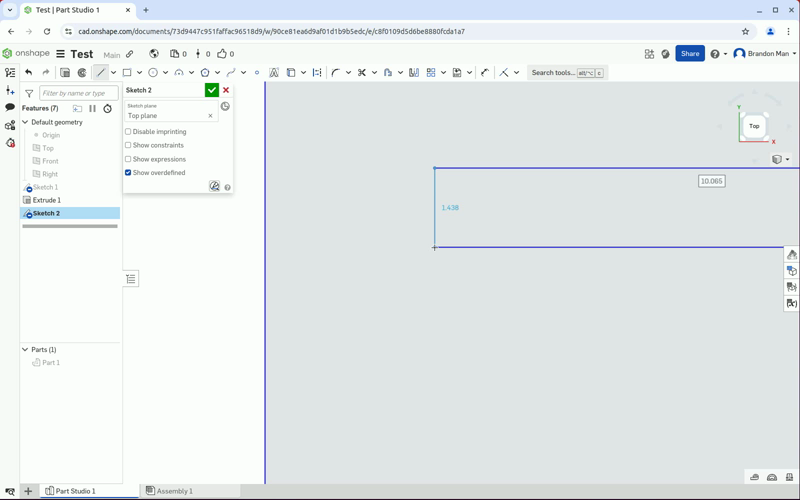
scroll(-6)
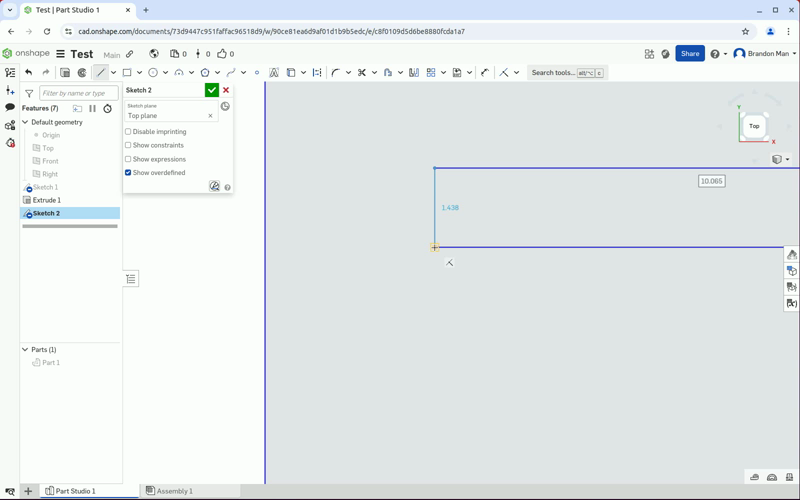
scroll(-6)
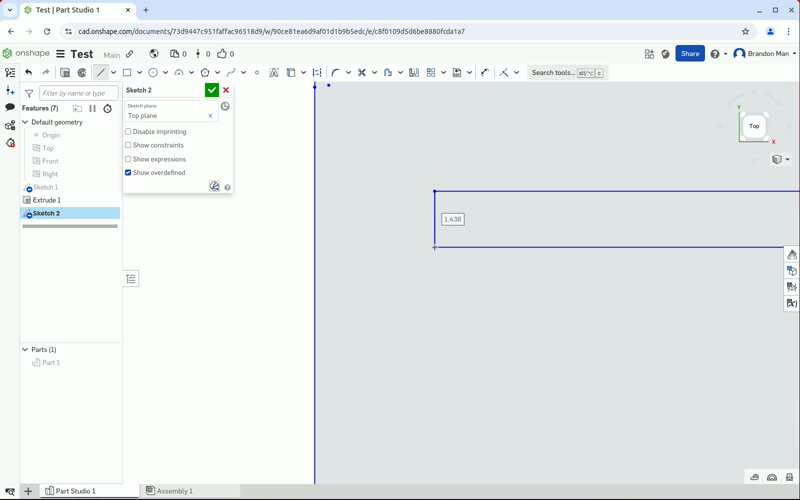
scroll(-6)
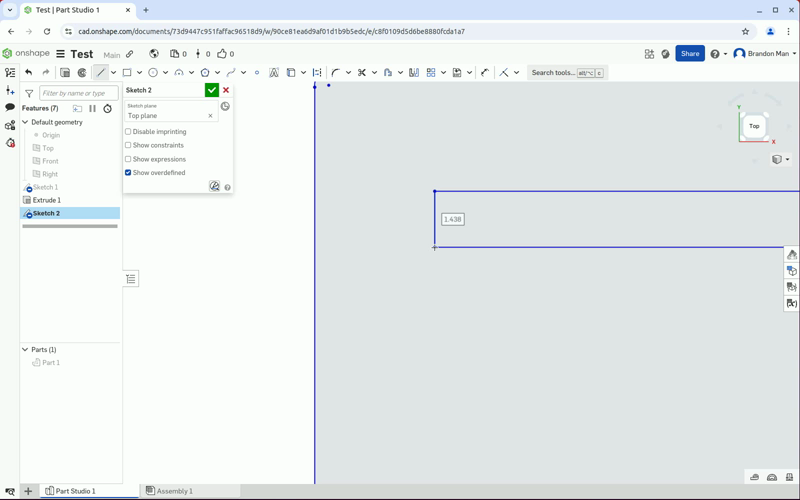
scroll(-6)
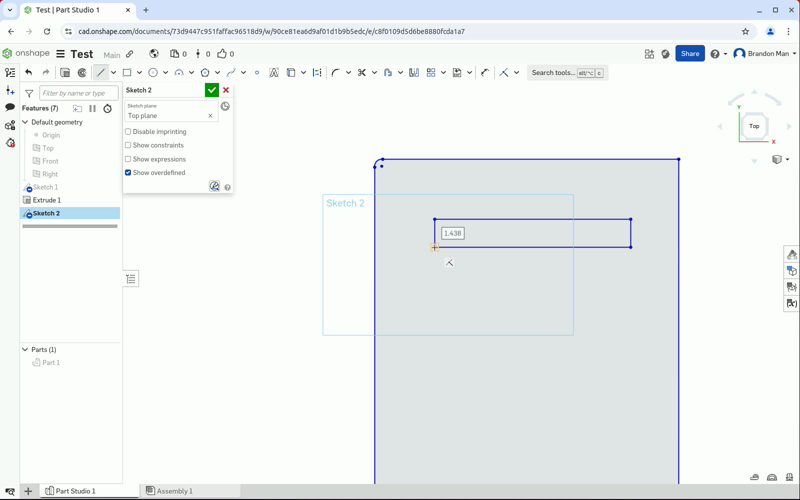
scroll(-6)
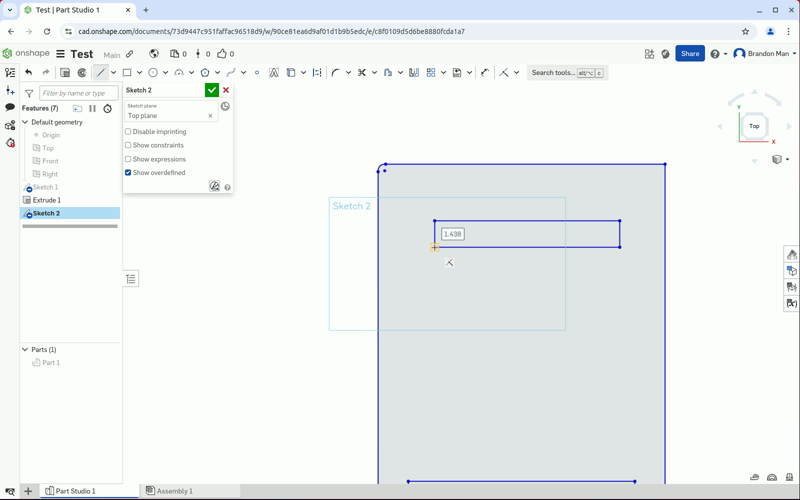
scroll(-6)
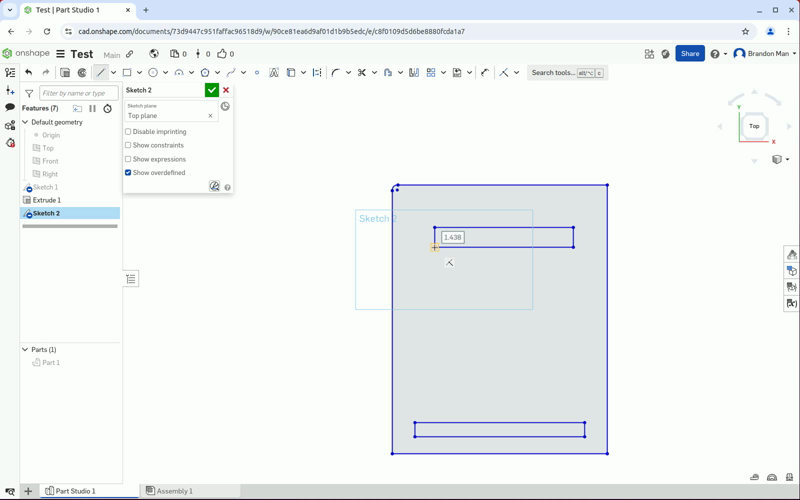
scroll(-6)
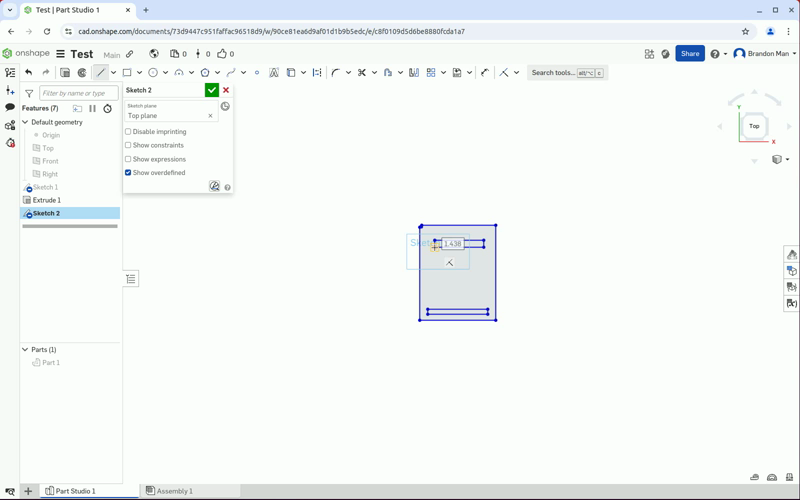
key(esc)
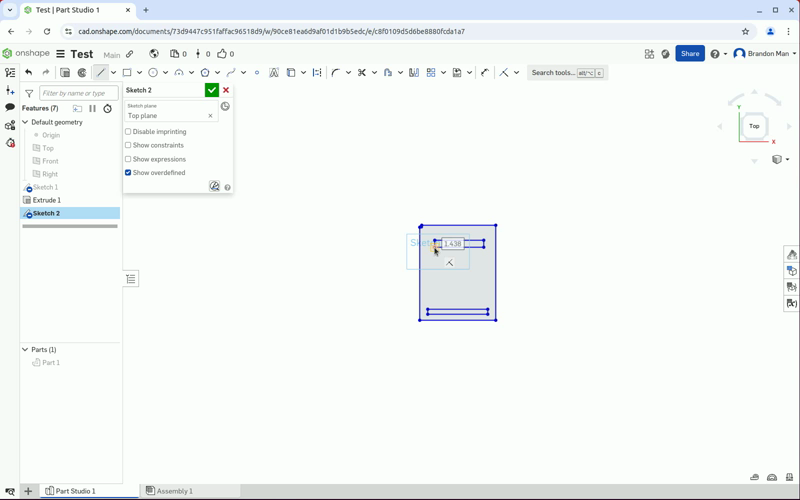
mouse_move(453, 303)
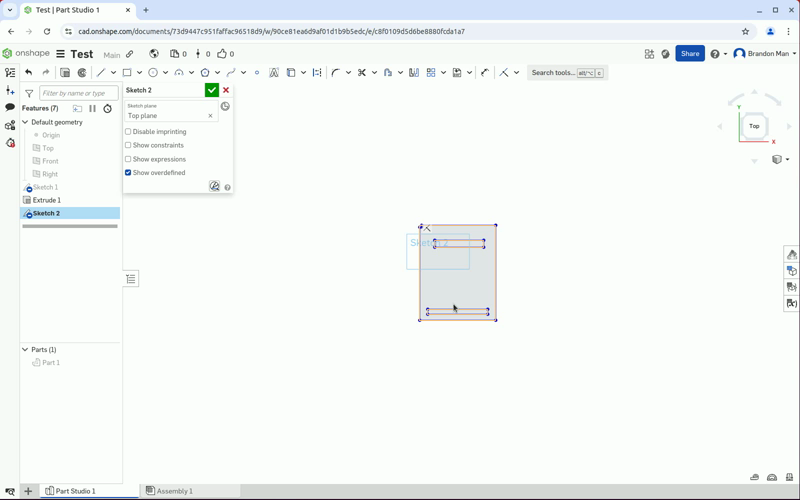
click(453, 303)
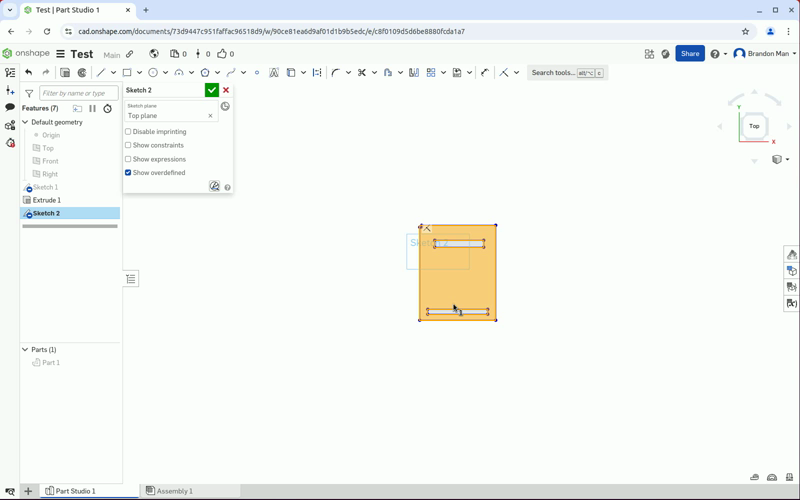
mouse_move(73, 352)
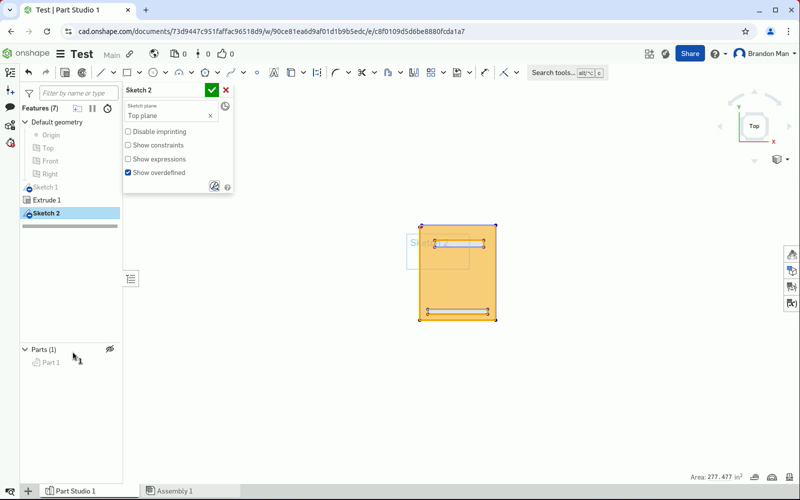
key(shift+y)
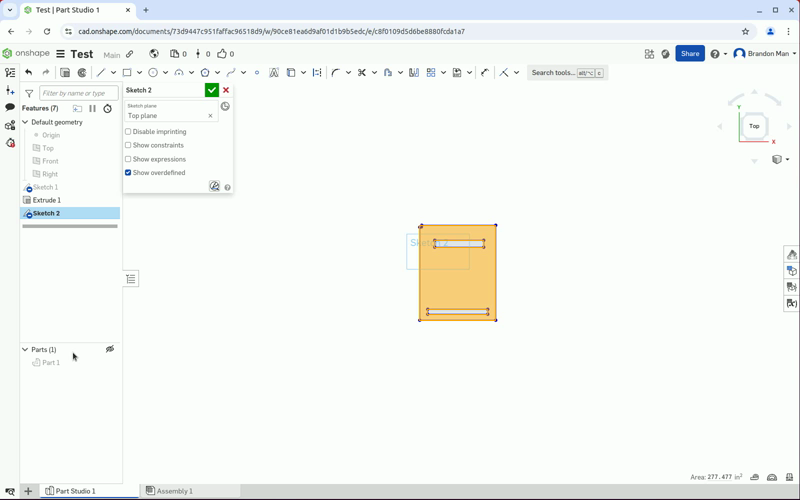
key(shift+e)
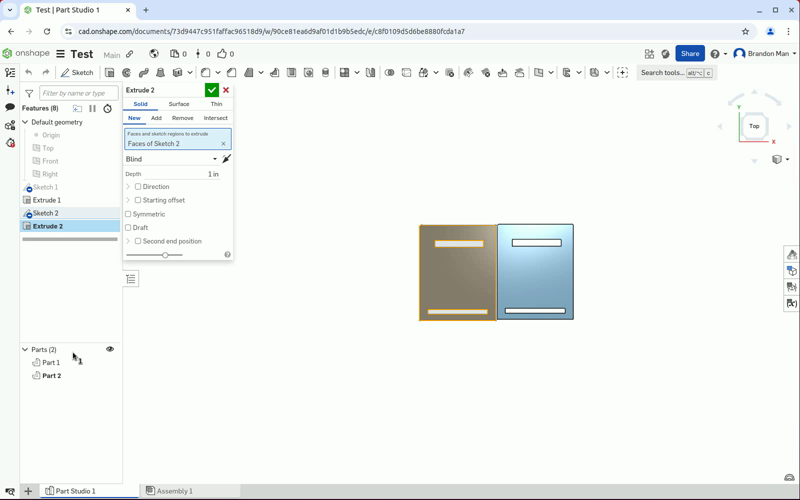
mouse_move(143, 106)
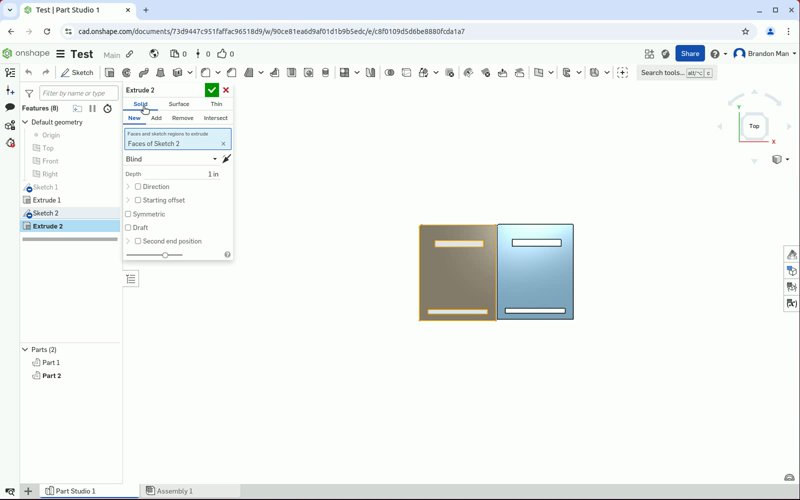
click(143, 106)
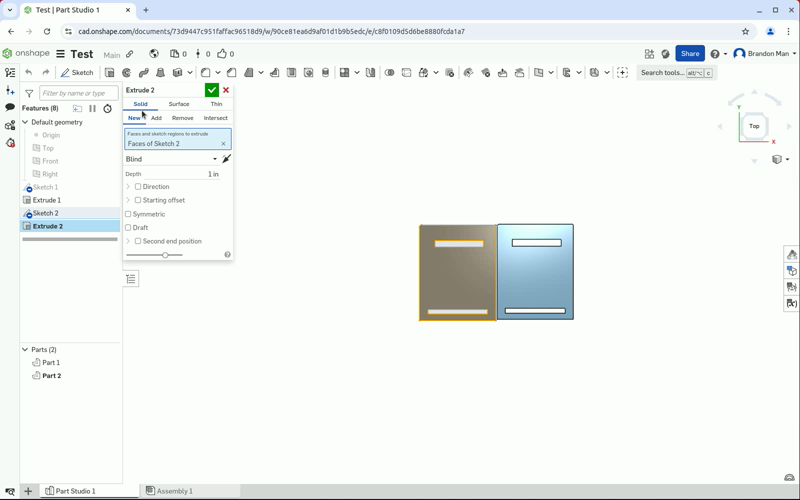
mouse_move(137, 120)
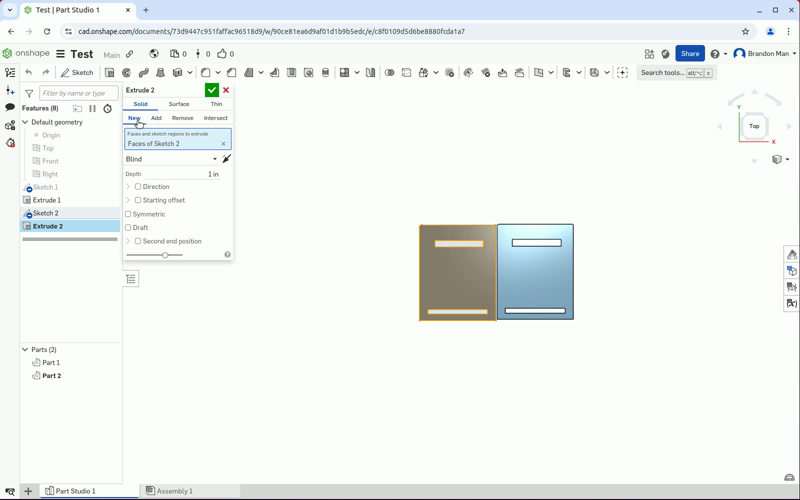
click(137, 120)
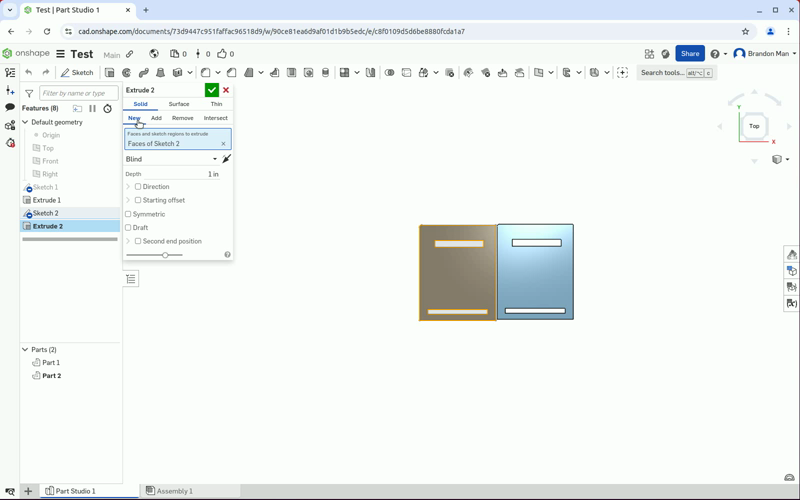
key(tab, 4)
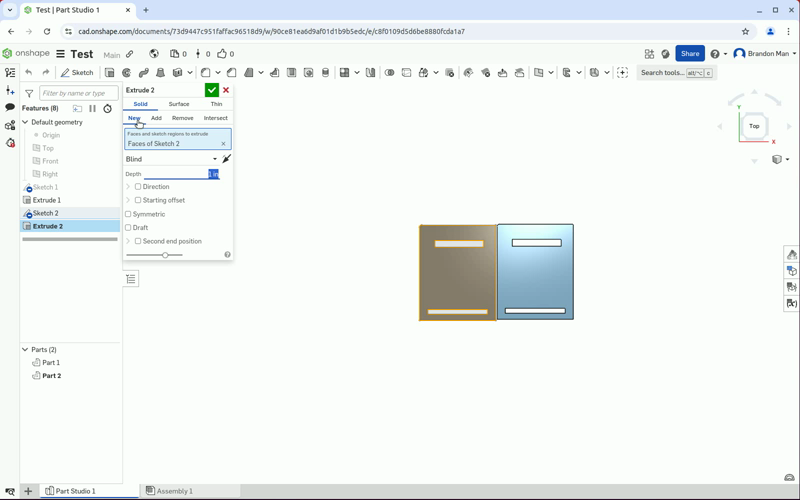
text(1.926)
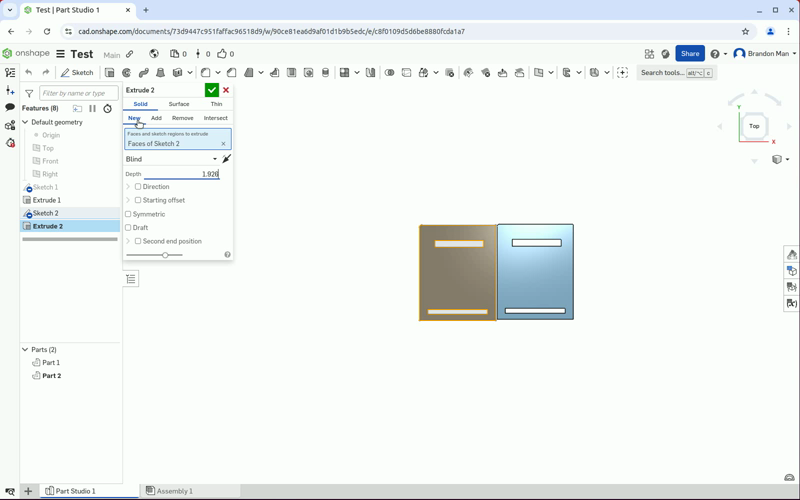
key(enter)
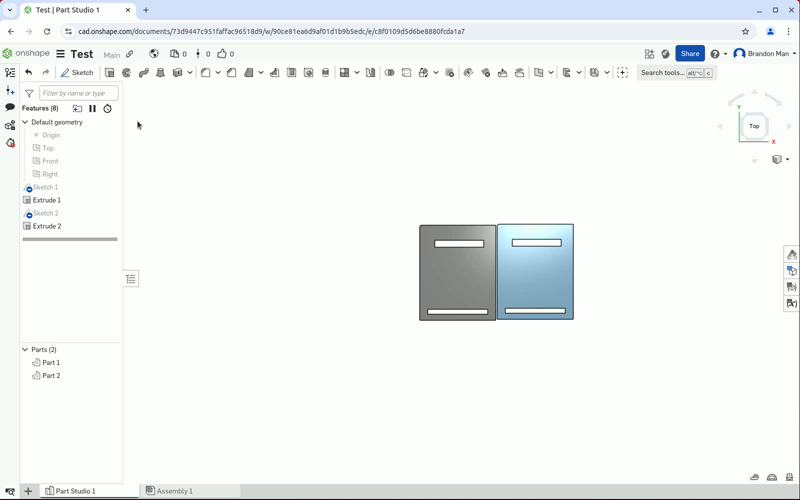
key(shift+h)
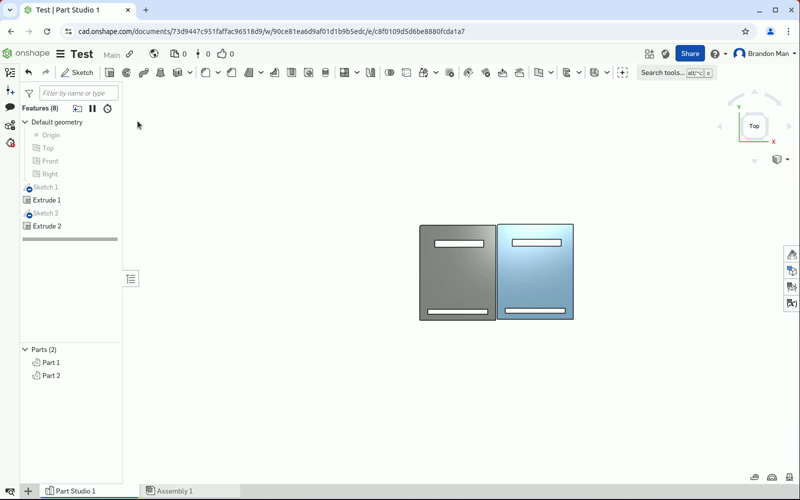
key(shift+h)
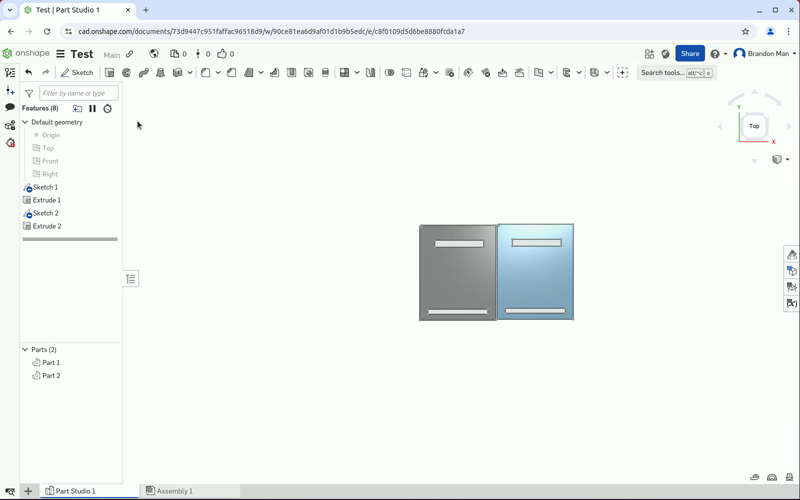
key(shift+7)
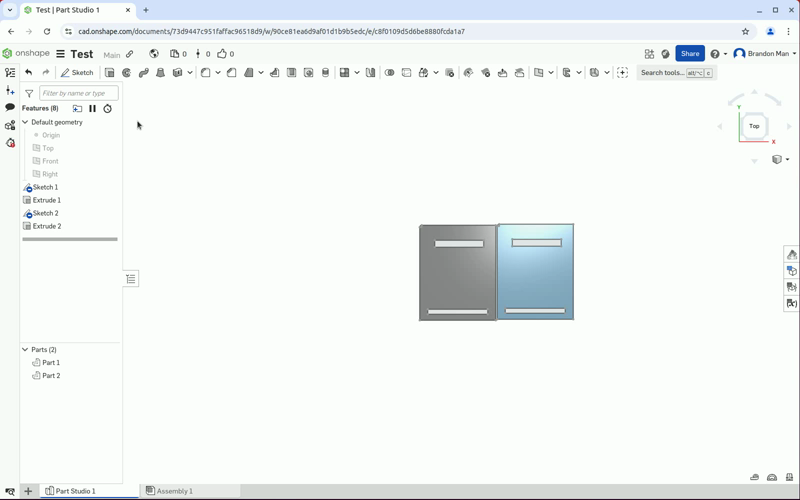
key(up, 3)
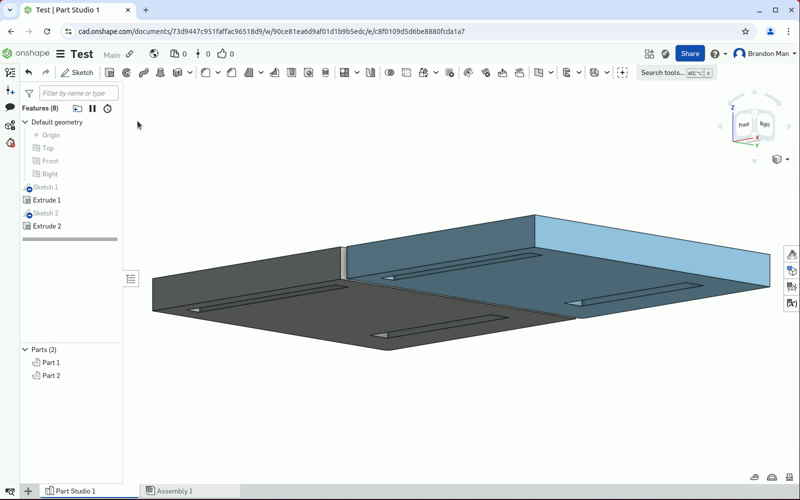
key(left, 3)
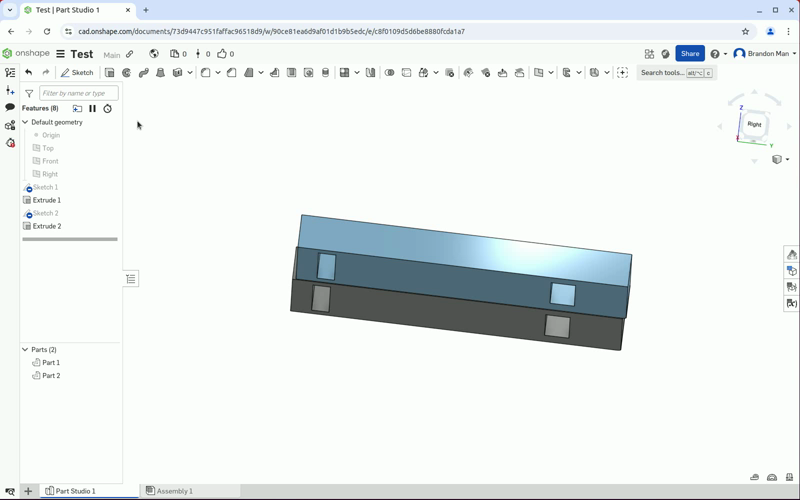
key(right, 3)
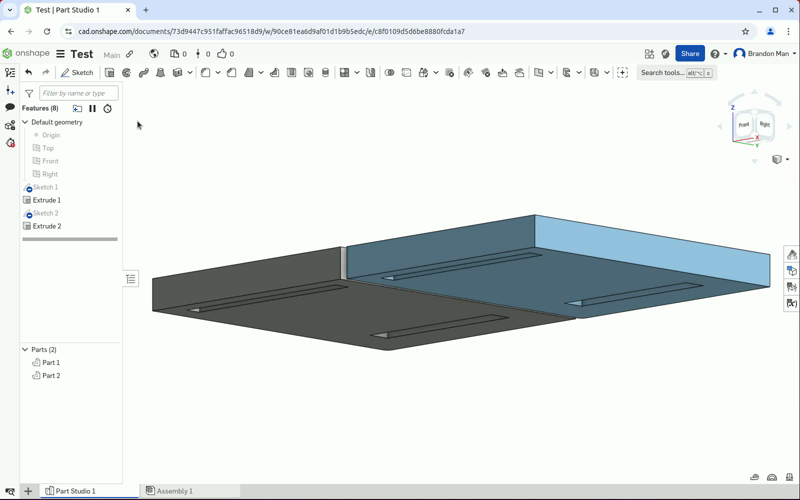
key(down, 3)
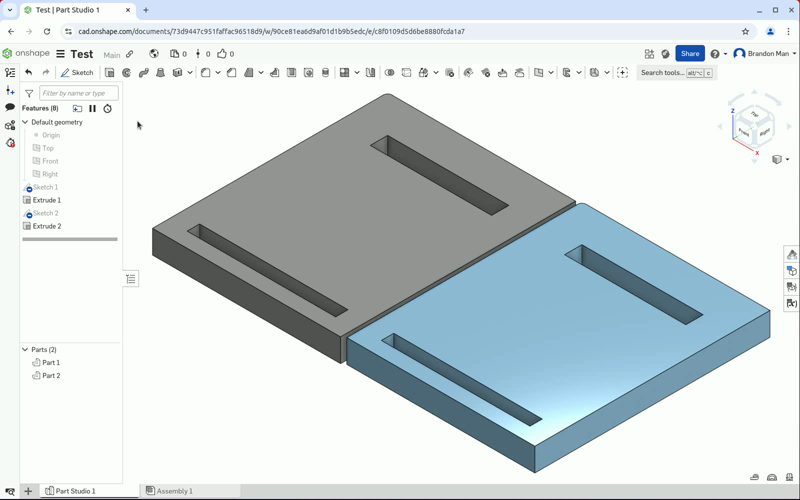
mouse_move(73, 189)
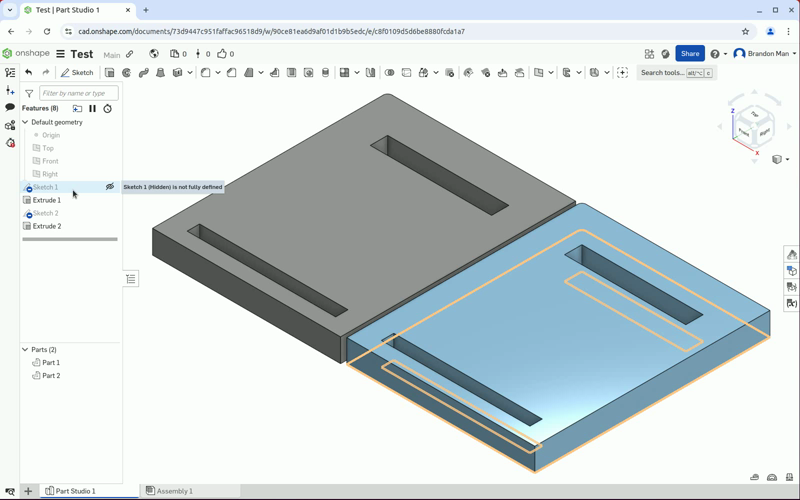
click(73, 189)